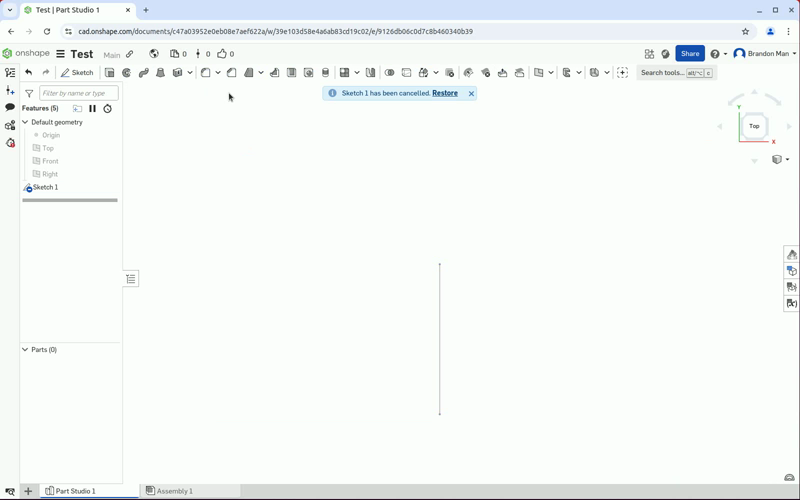
key(shift+h)
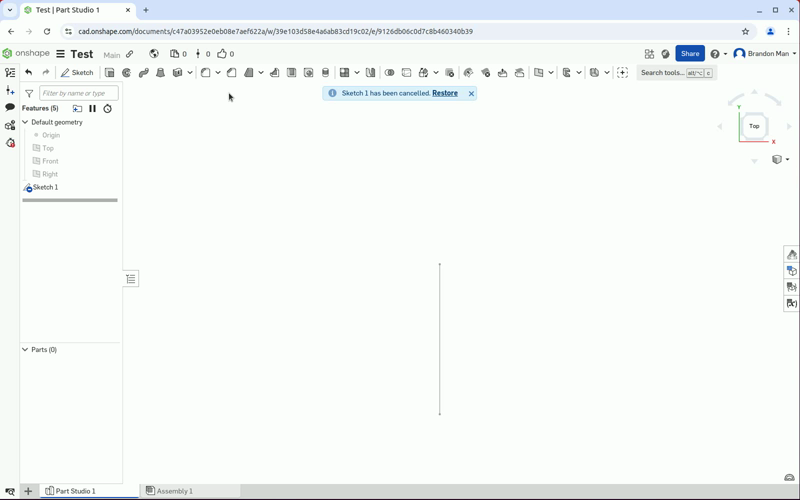
key(shift+s)
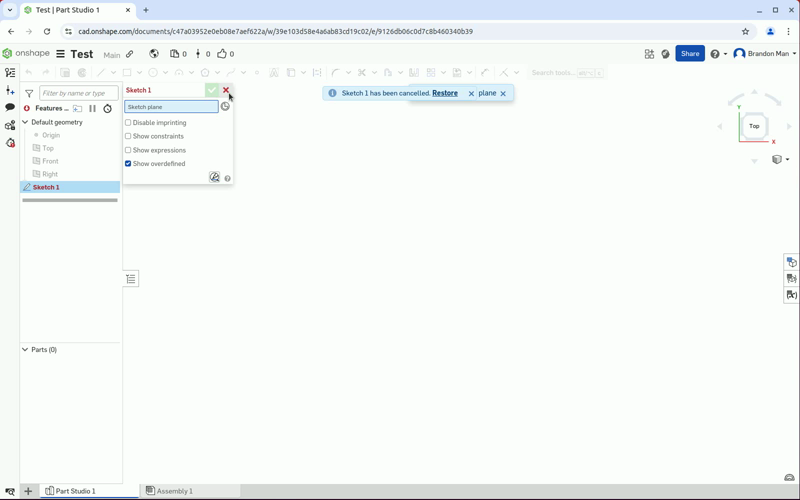
mouse_move(73, 150)
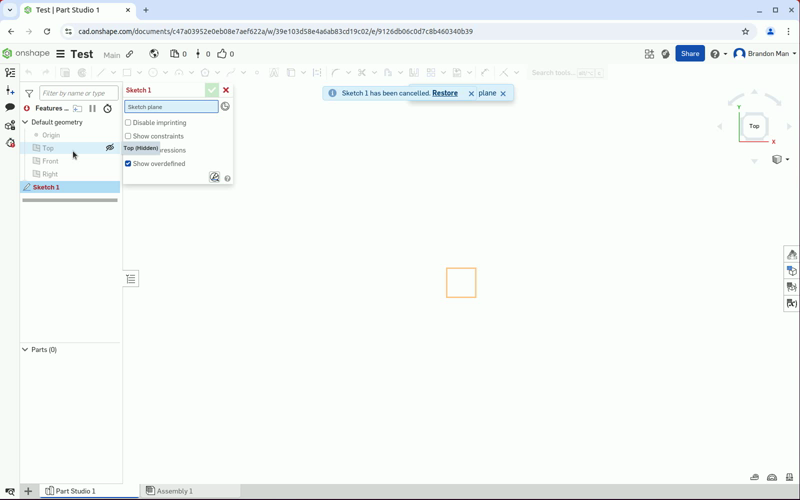
click(73, 150)
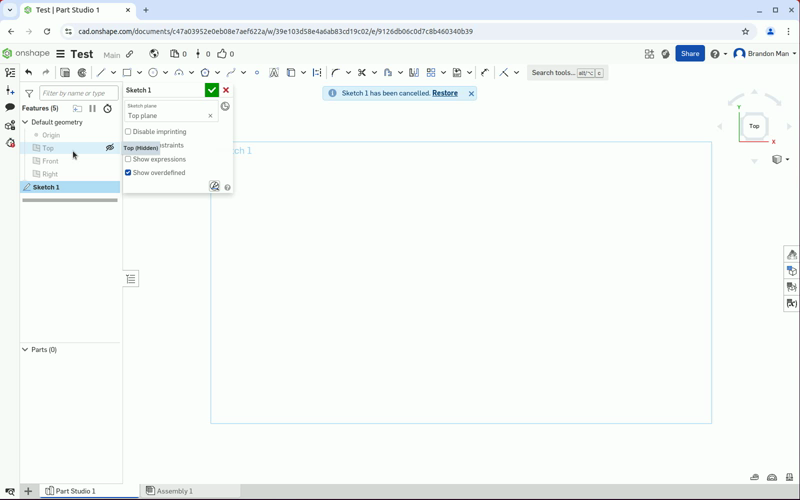
mouse_move(73, 352)
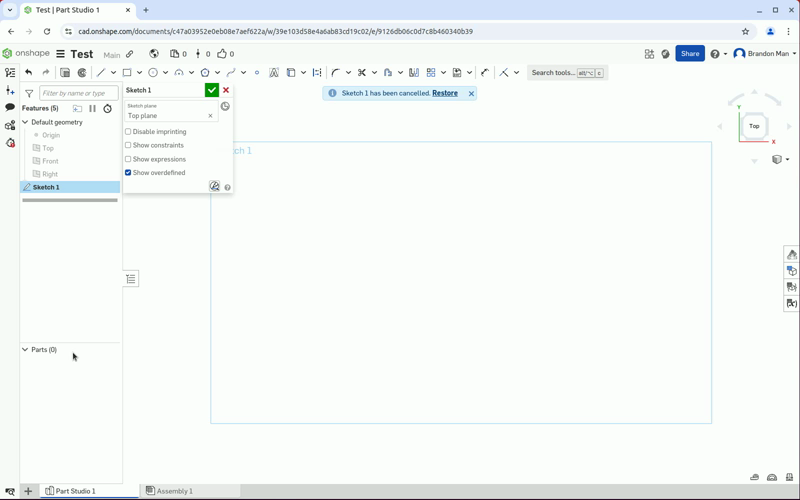
key(y)
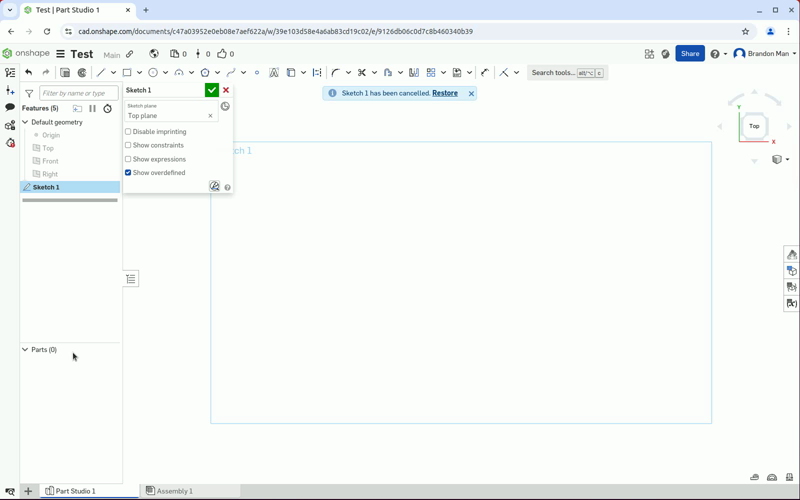
key(c)
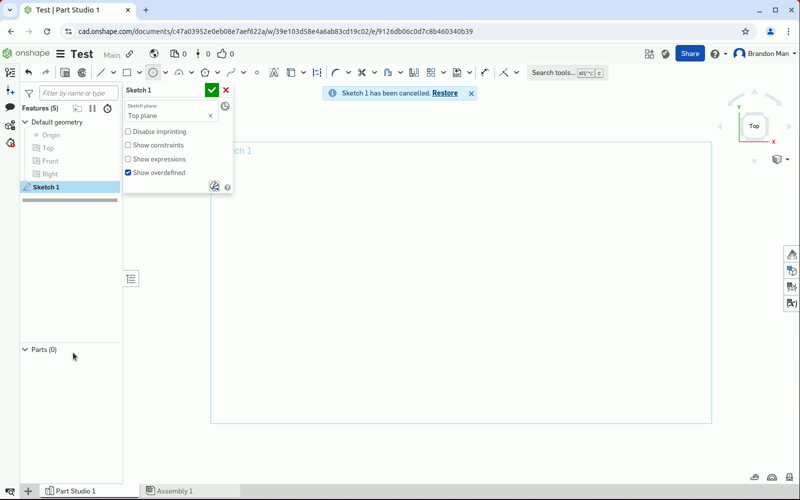
key_down(shift)
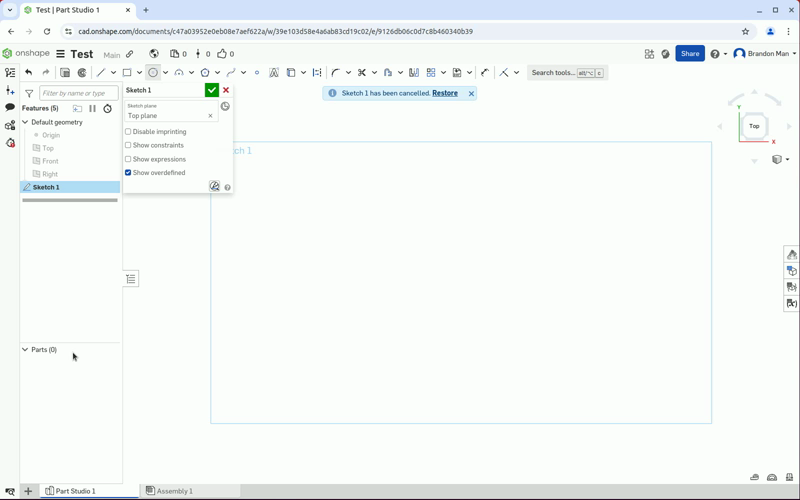
mouse_move(485, 312)
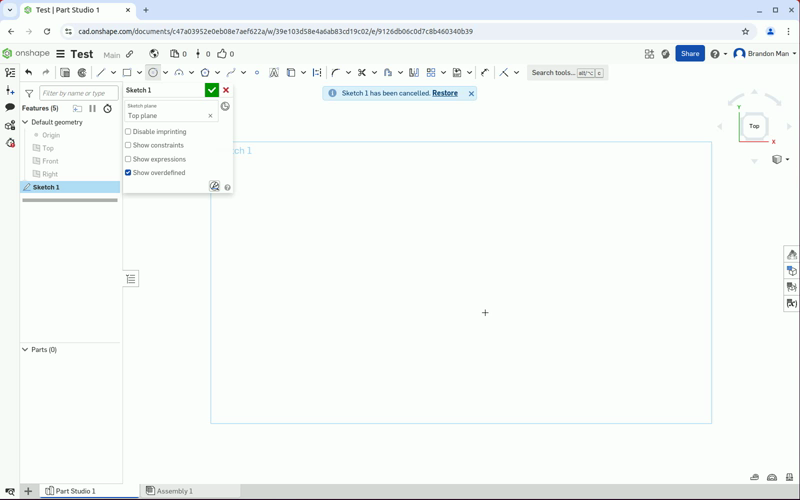
click(485, 312)
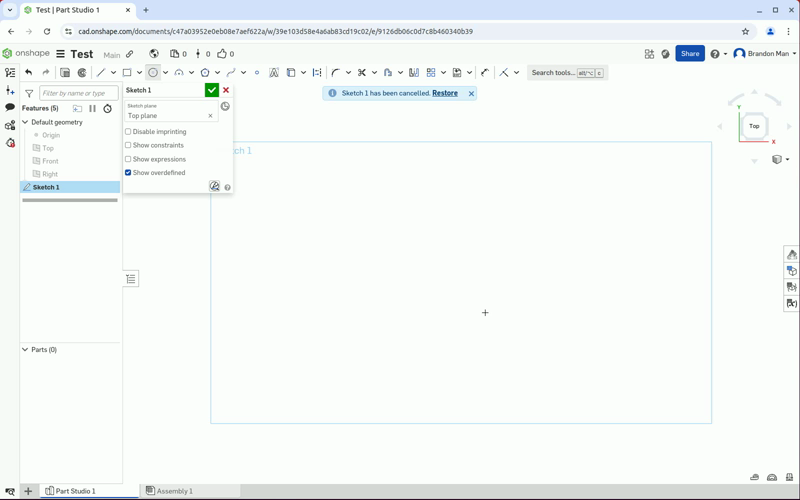
key_up(shift)
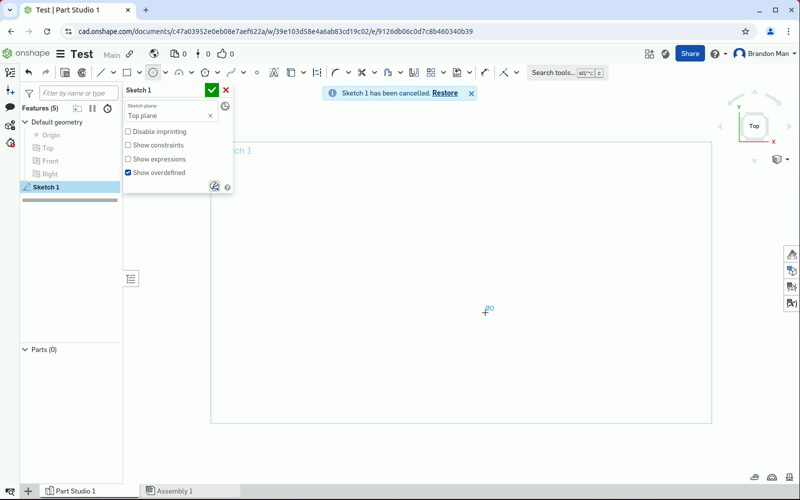
mouse_move(495, 312)
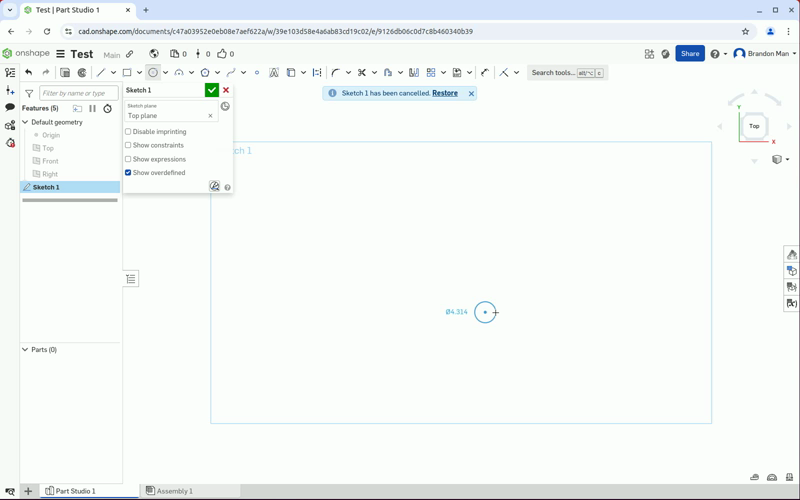
click(495, 312)
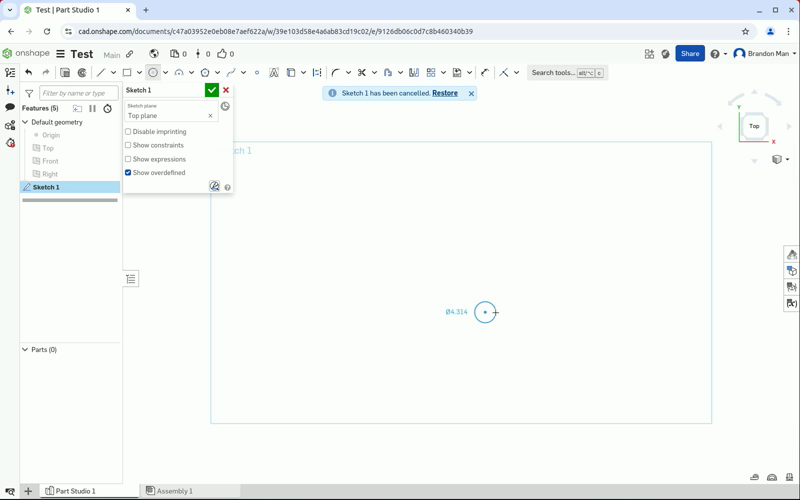
key(esc)
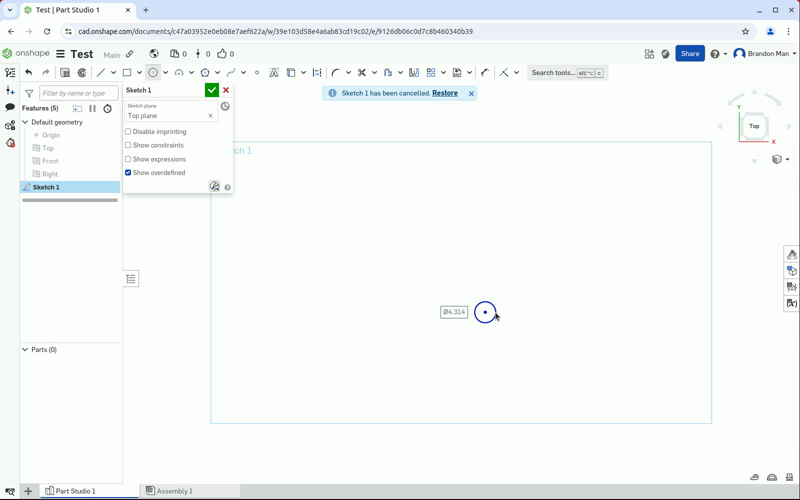
mouse_move(481, 310)
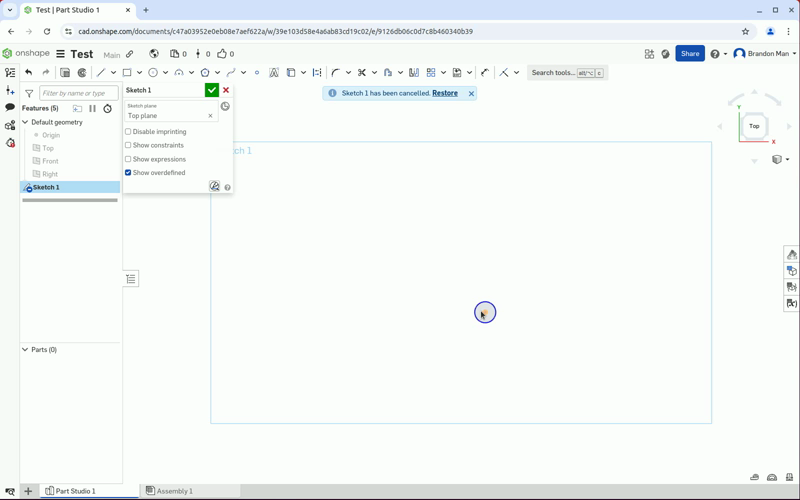
scroll(6)
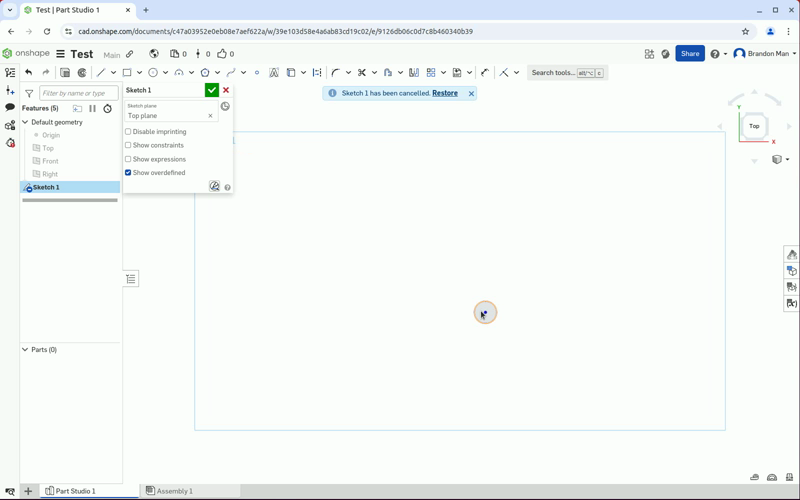
scroll(6)
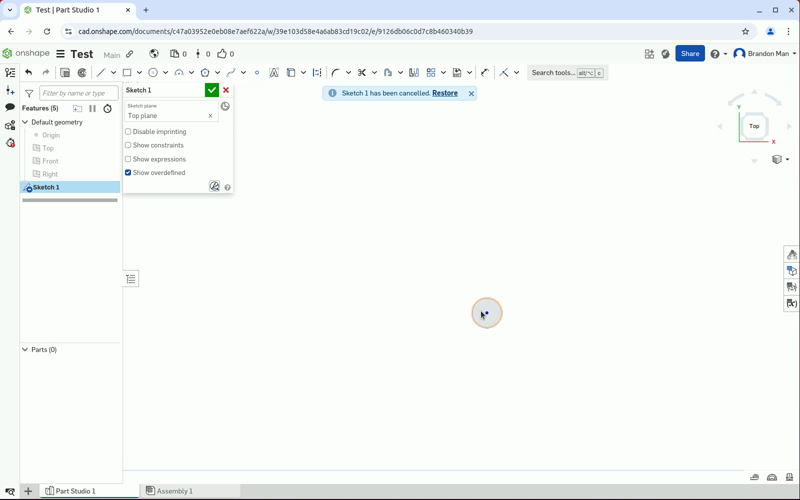
scroll(6)
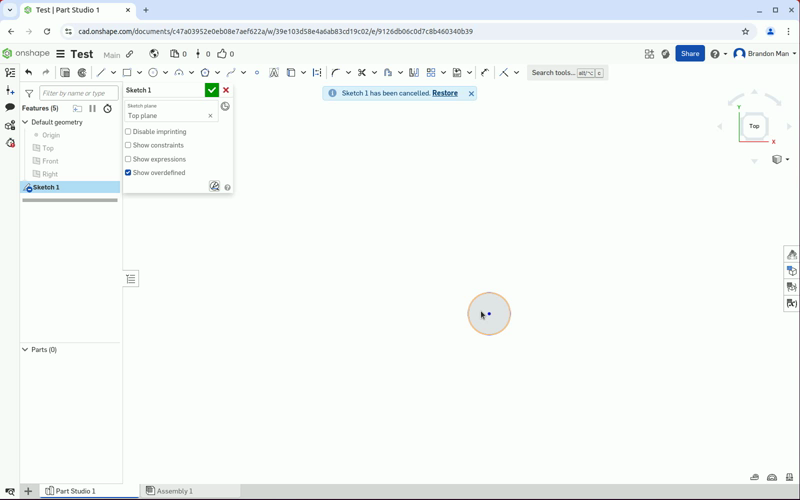
scroll(6)
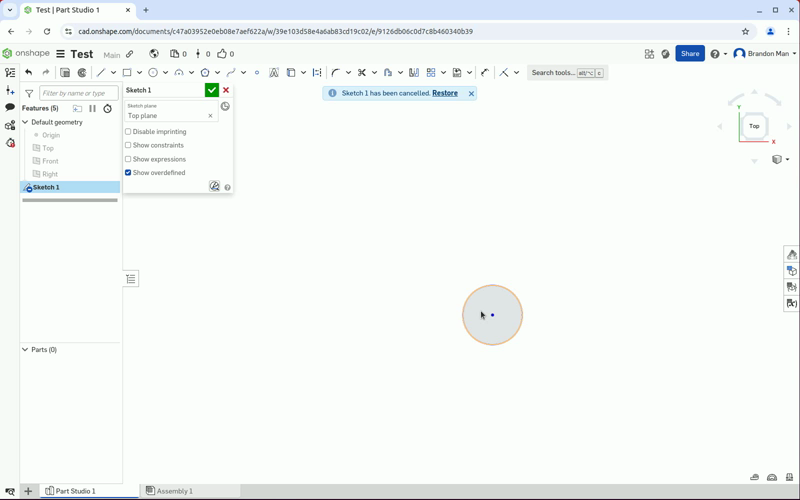
scroll(6)
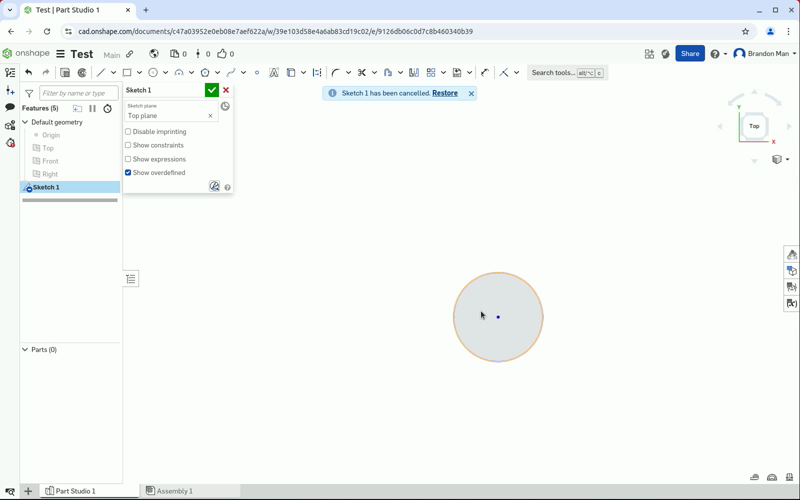
scroll(6)
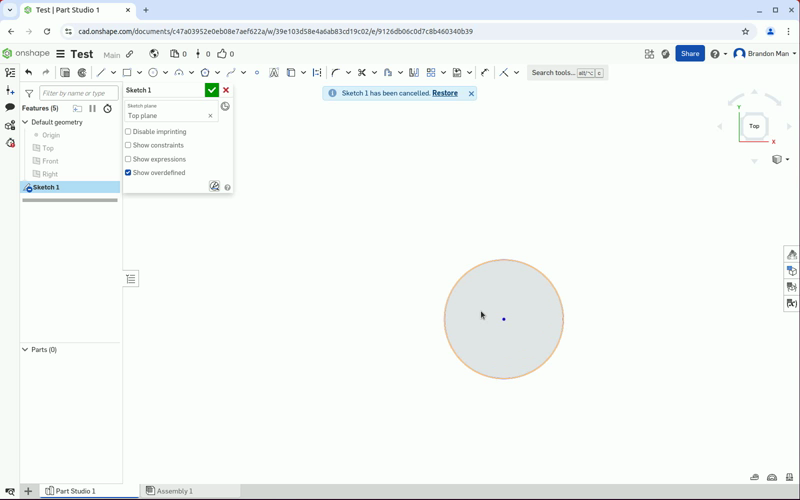
scroll(6)
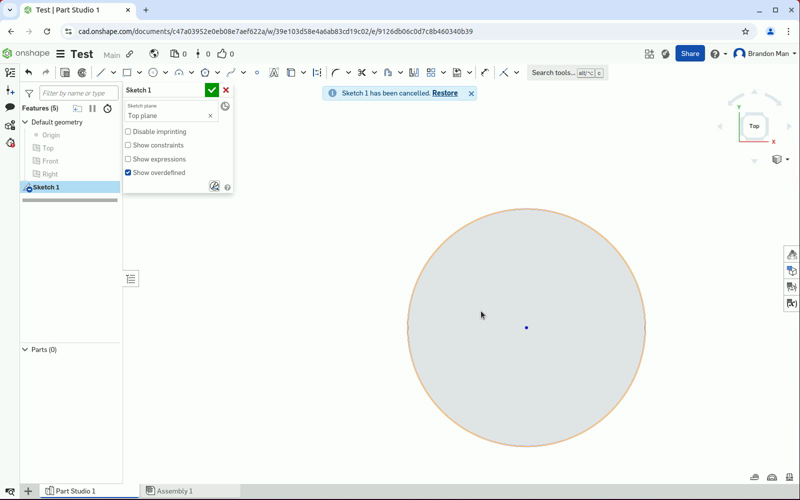
click(481, 310)
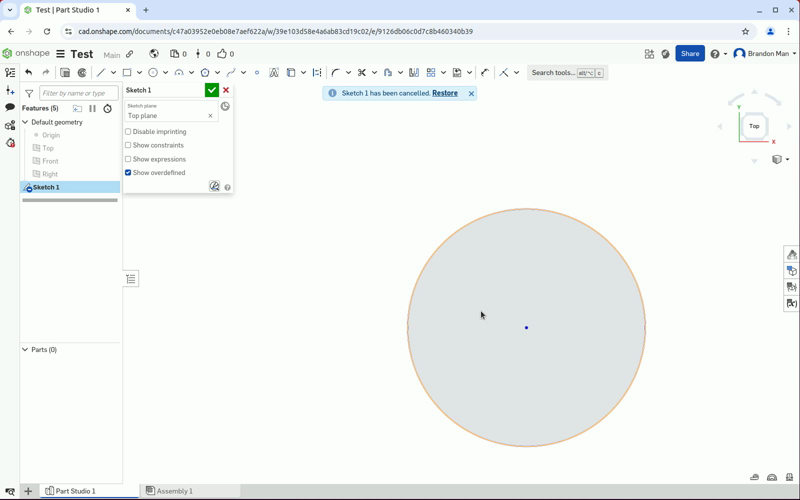
scroll(-6)
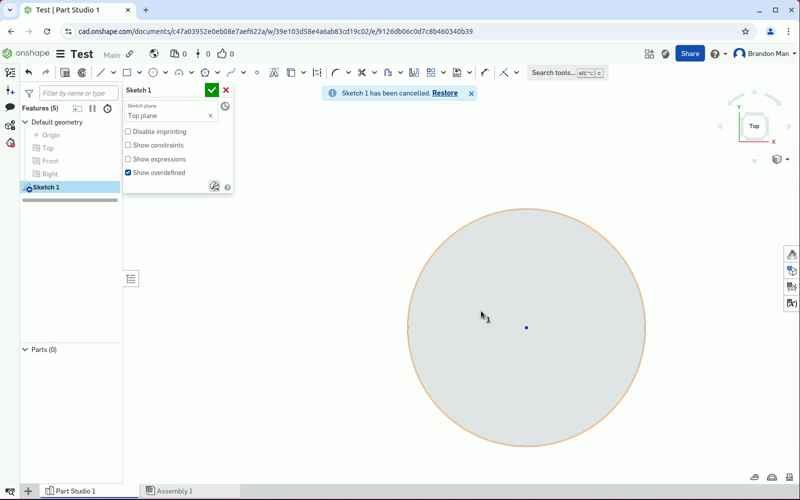
scroll(-6)
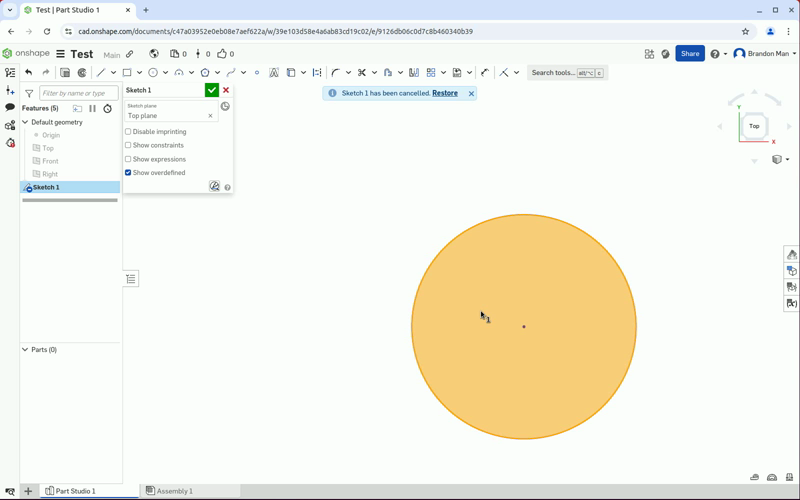
scroll(-6)
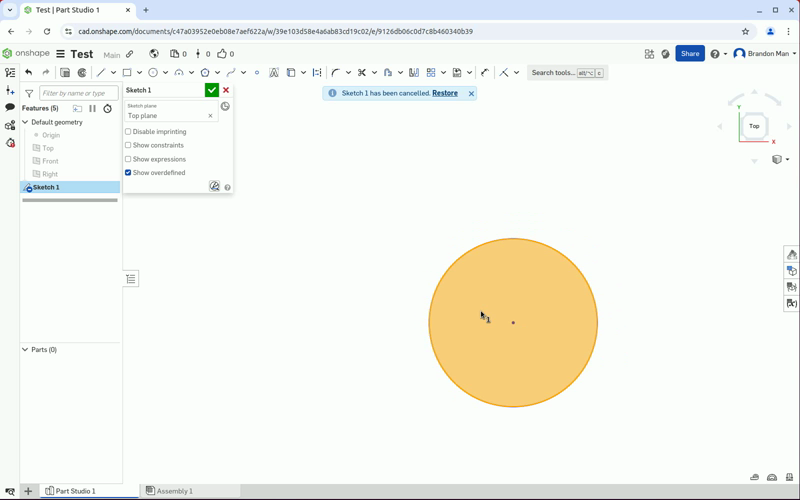
scroll(-6)
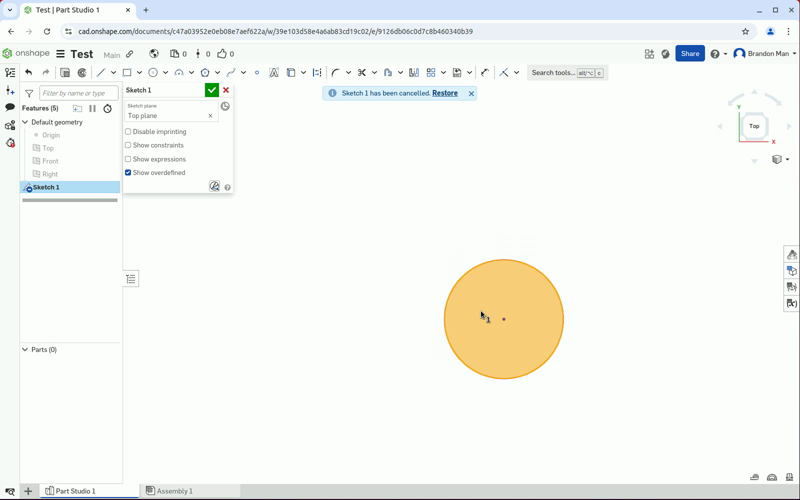
scroll(-6)
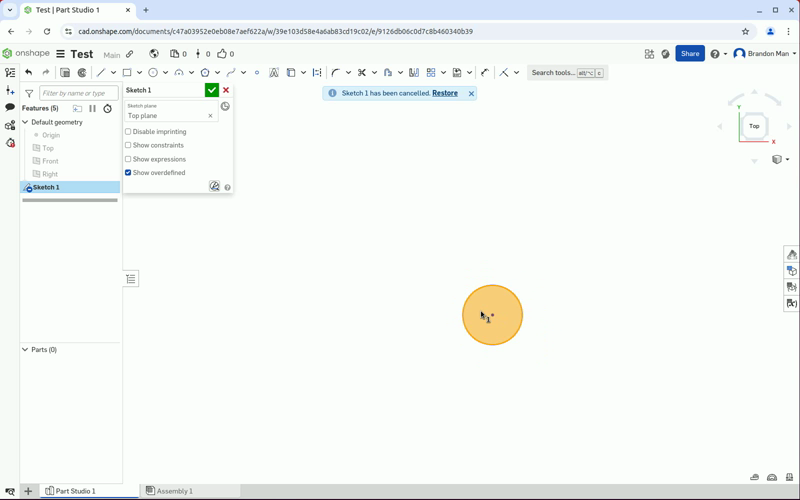
scroll(-6)
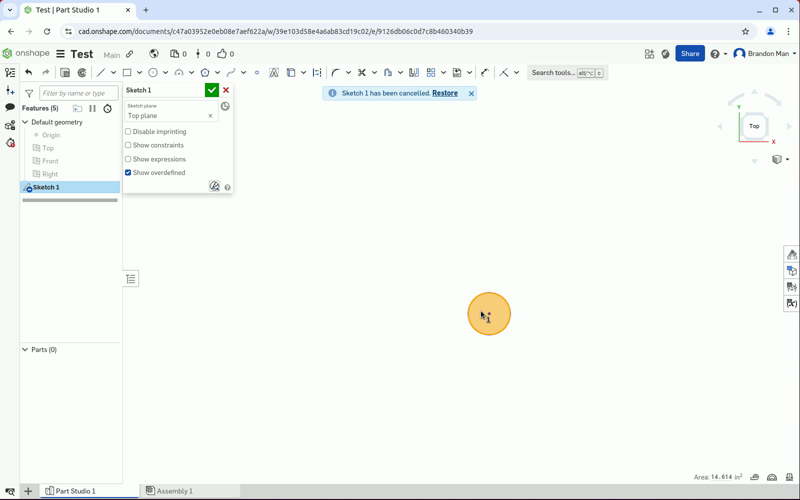
scroll(-6)
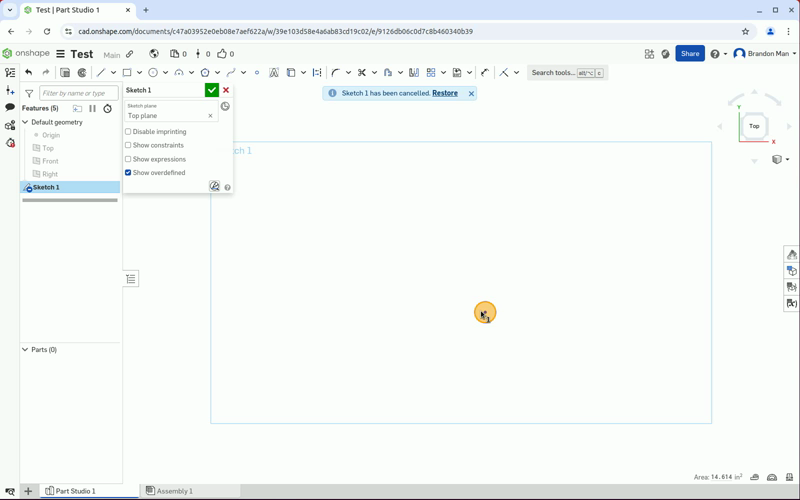
mouse_move(73, 352)
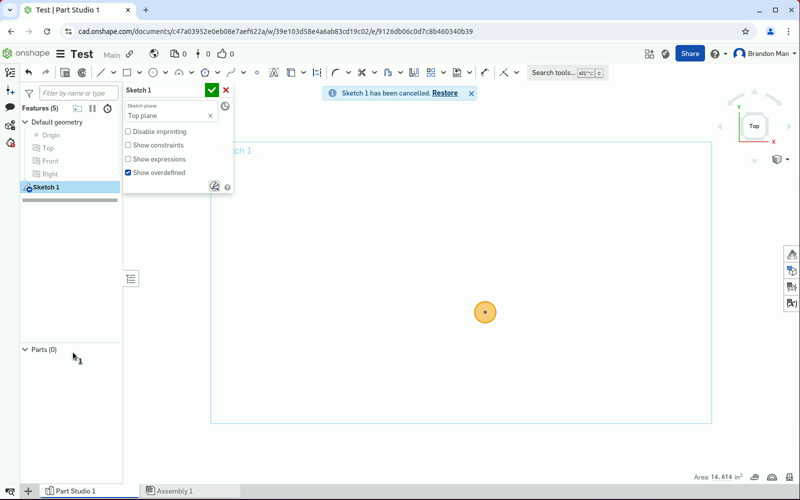
key(shift+y)
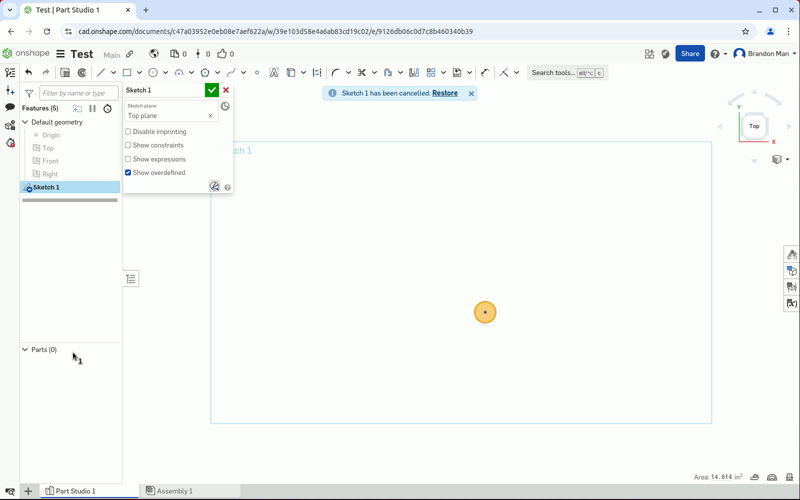
key(shift+e)
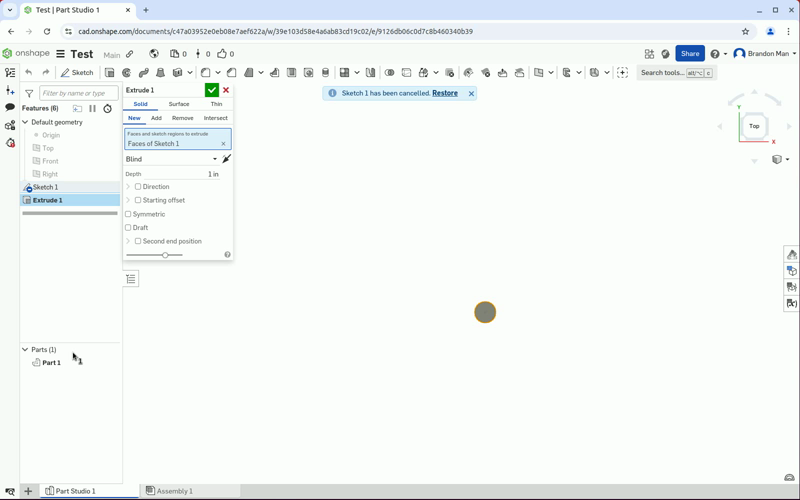
mouse_move(143, 106)
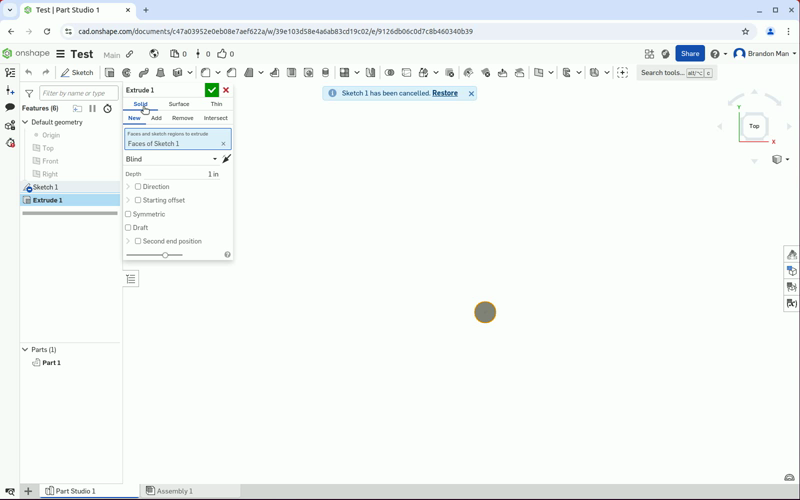
click(143, 106)
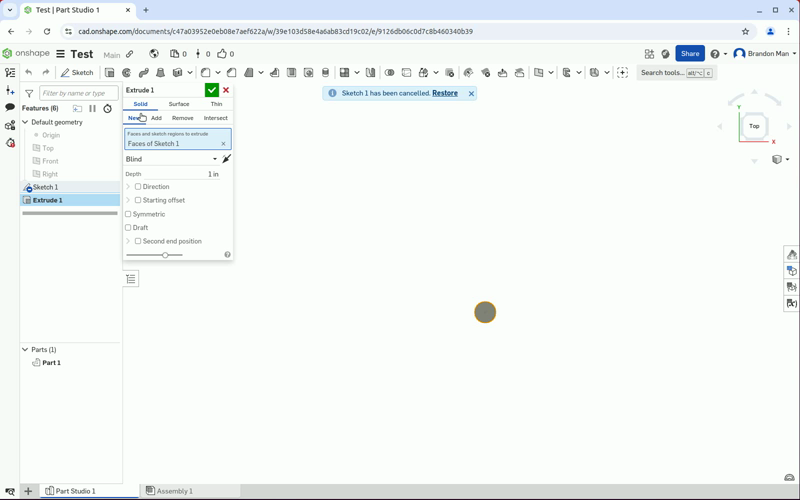
mouse_move(137, 120)
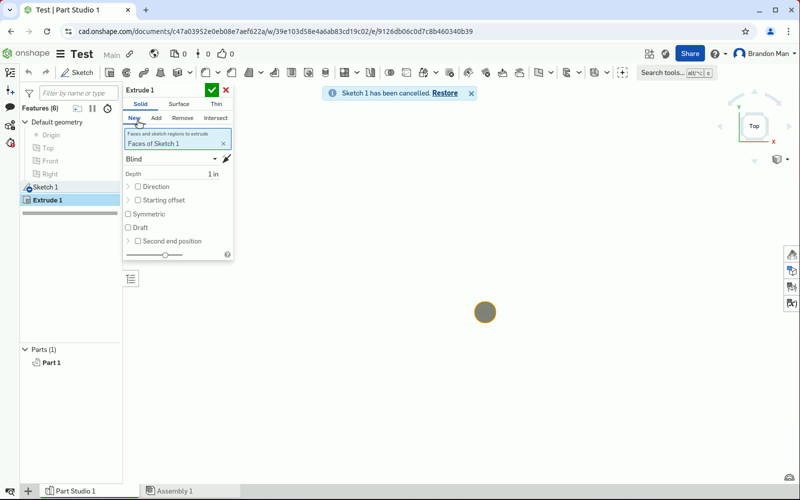
click(137, 120)
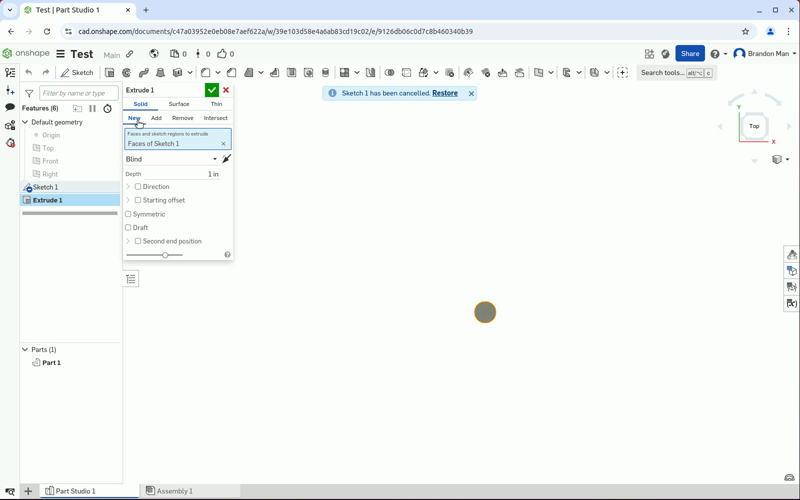
key(tab, 4)
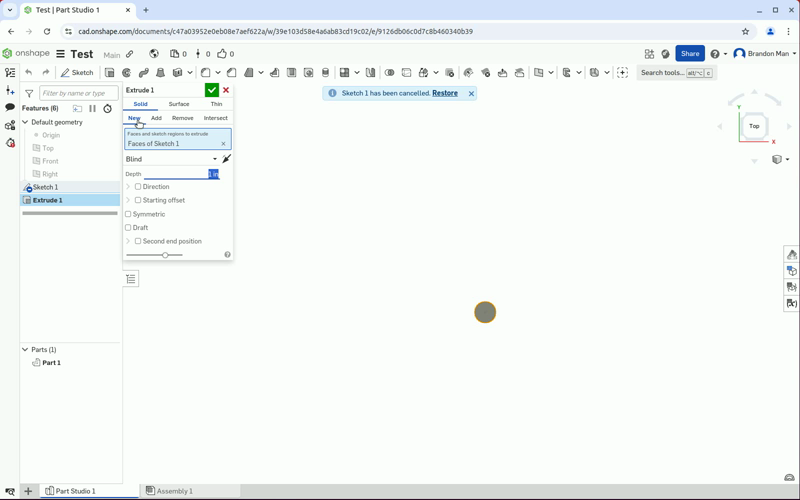
text(6.981)
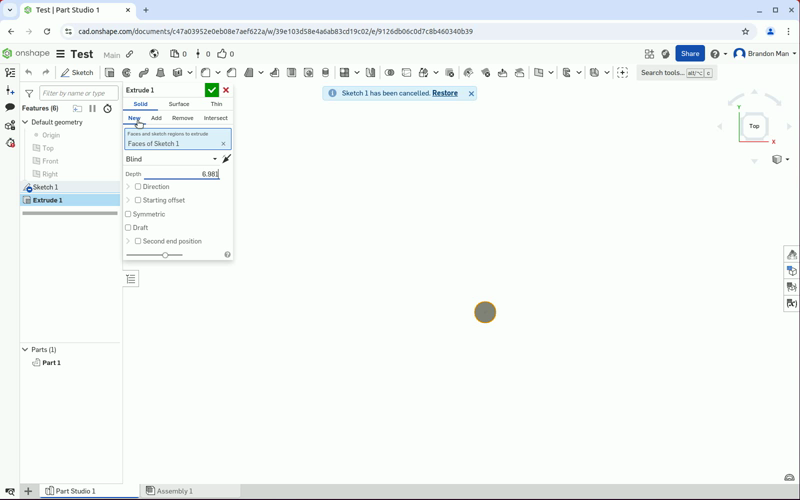
key(enter)
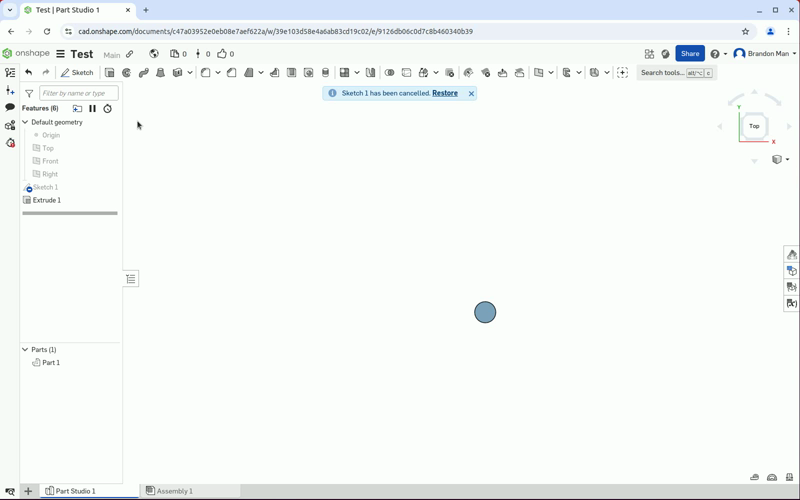
key(shift+h)
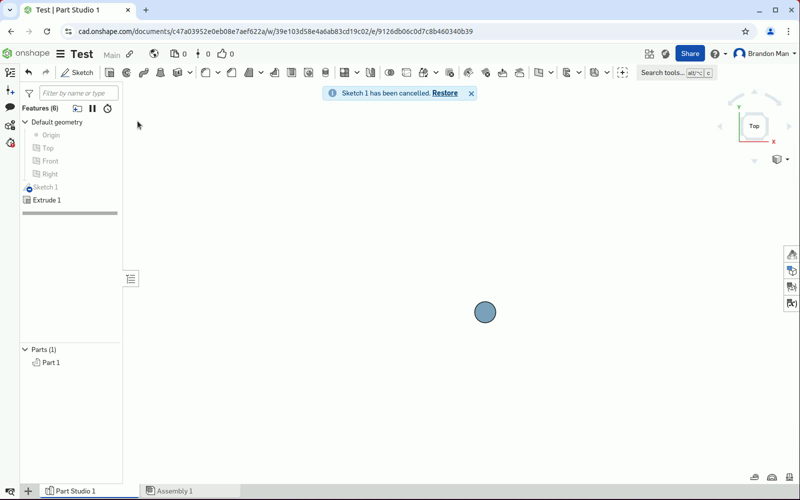
key(shift+h)
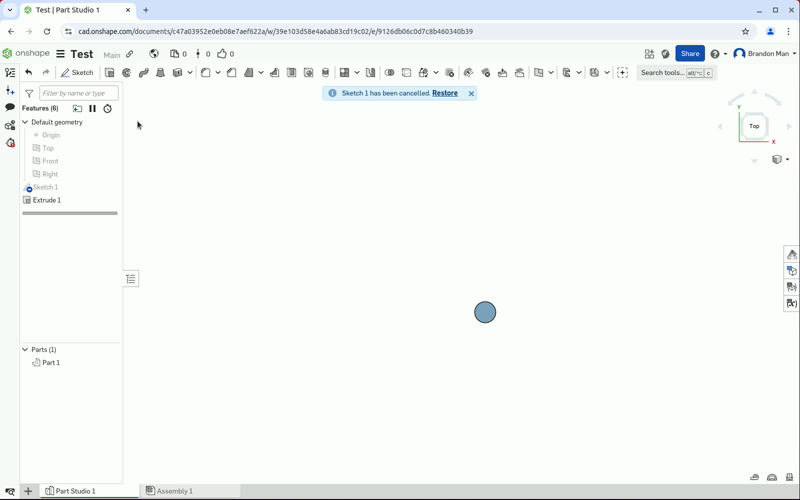
mouse_move(73, 189)
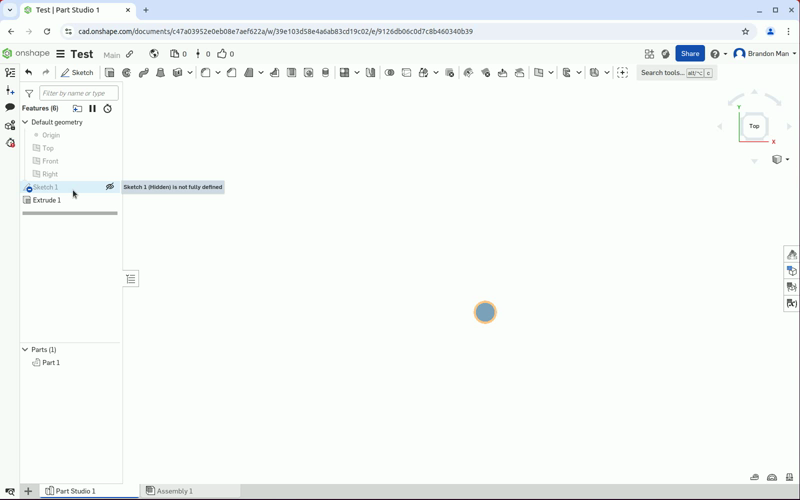
click(73, 189)
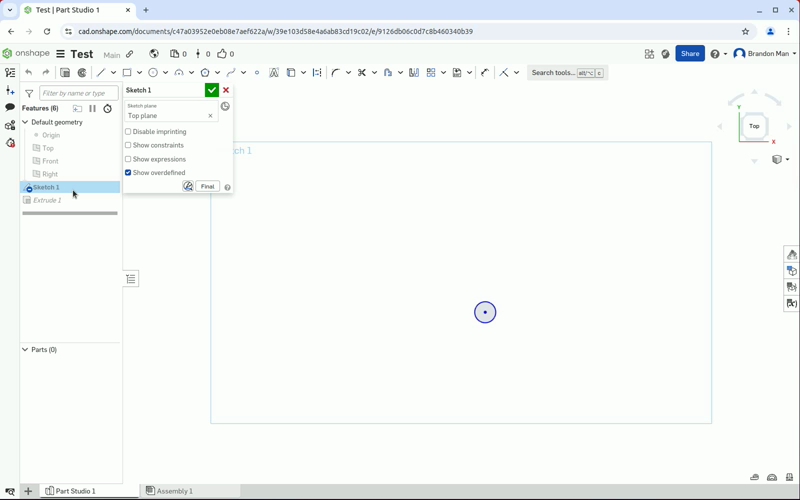
mouse_move(229, 92)
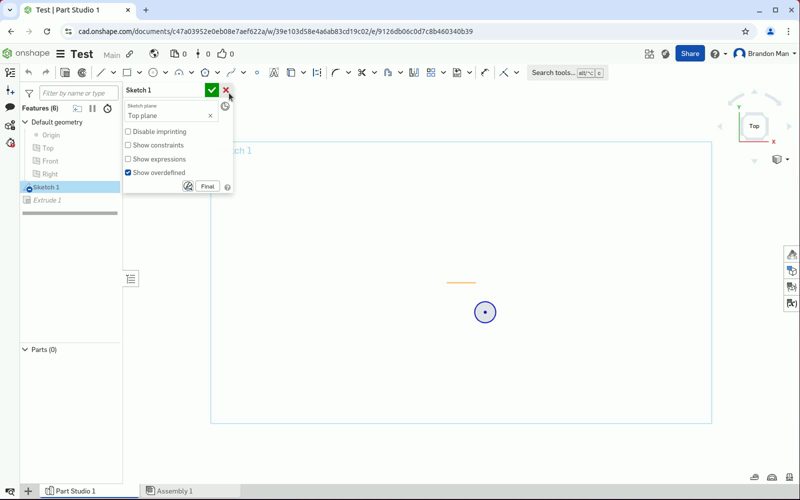
click(229, 92)
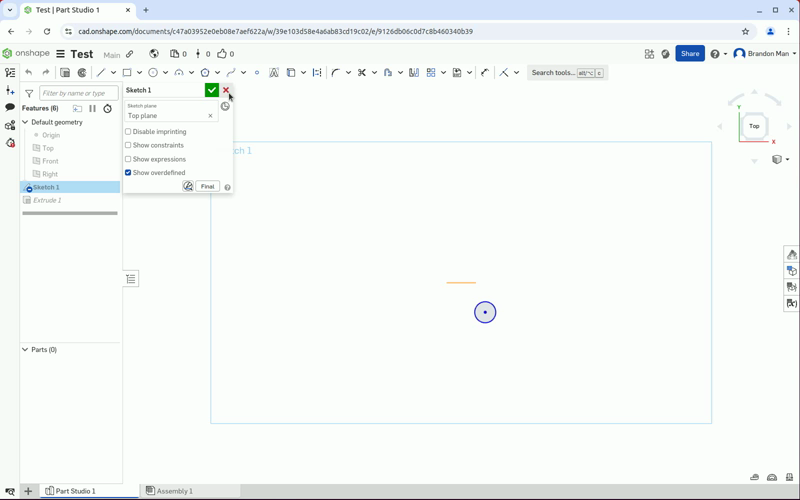
key(shift+s)
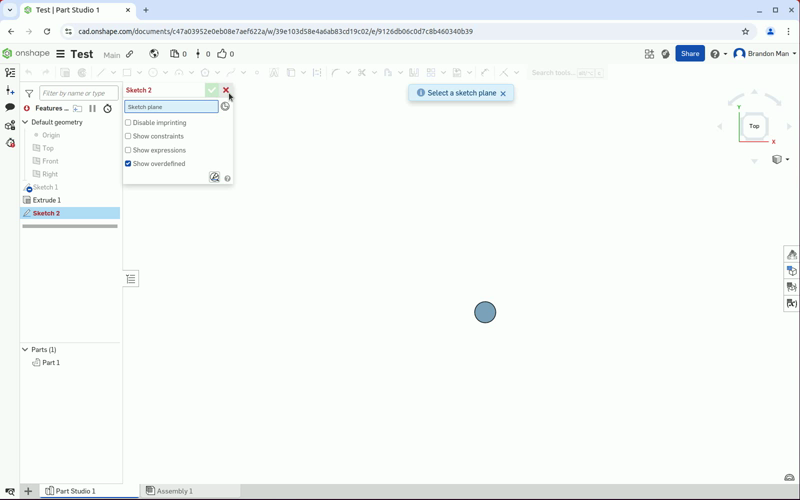
mouse_move(73, 150)
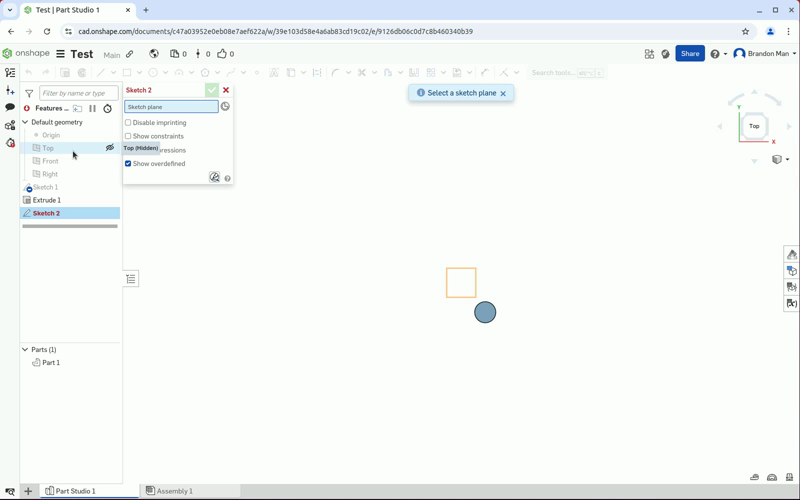
click(73, 150)
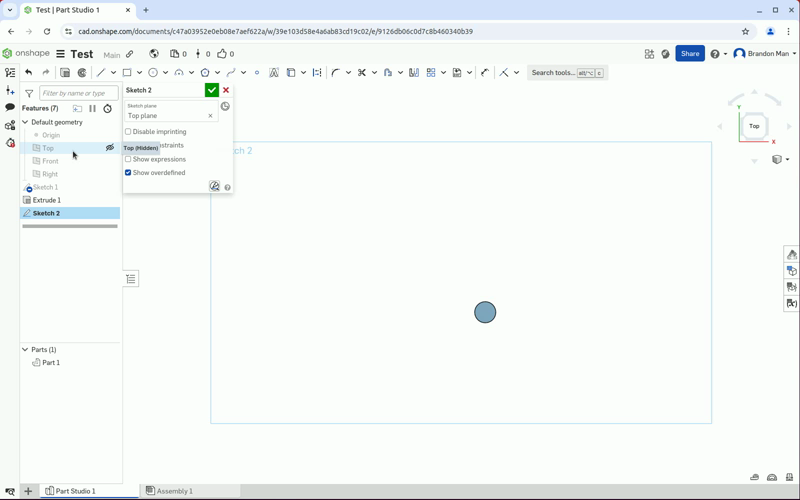
mouse_move(73, 352)
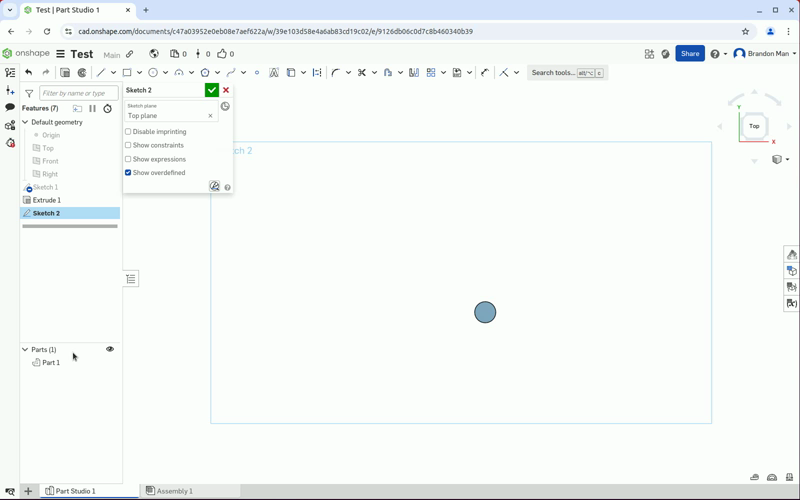
key(y)
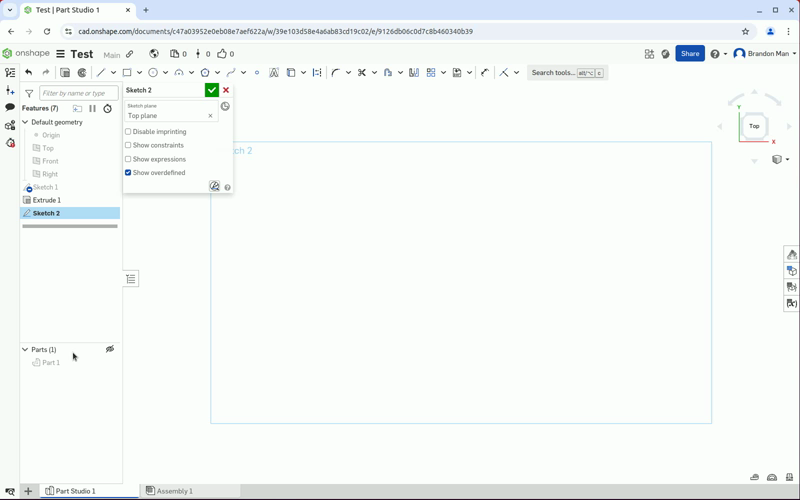
key(c)
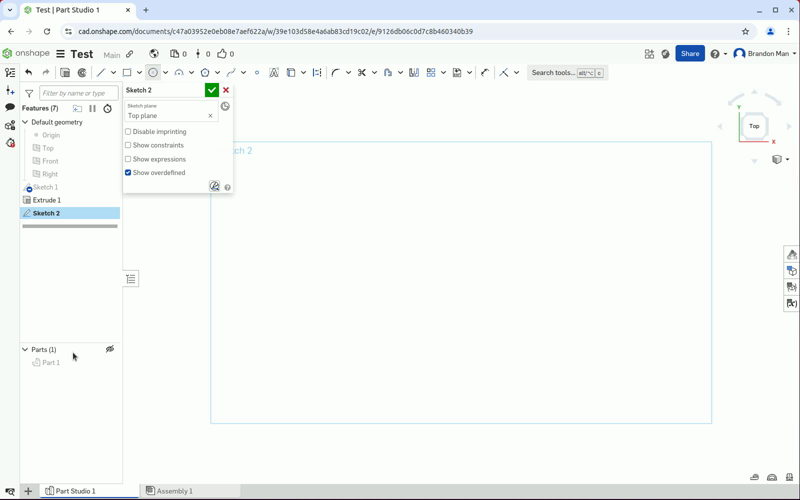
key_down(shift)
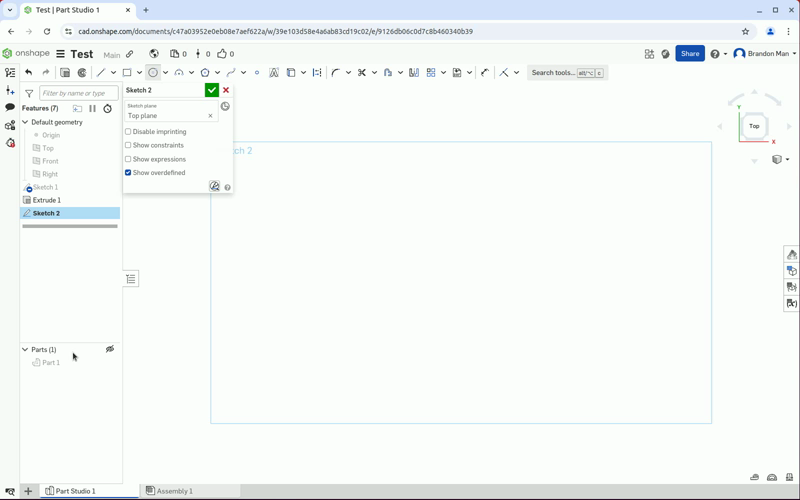
mouse_move(485, 257)
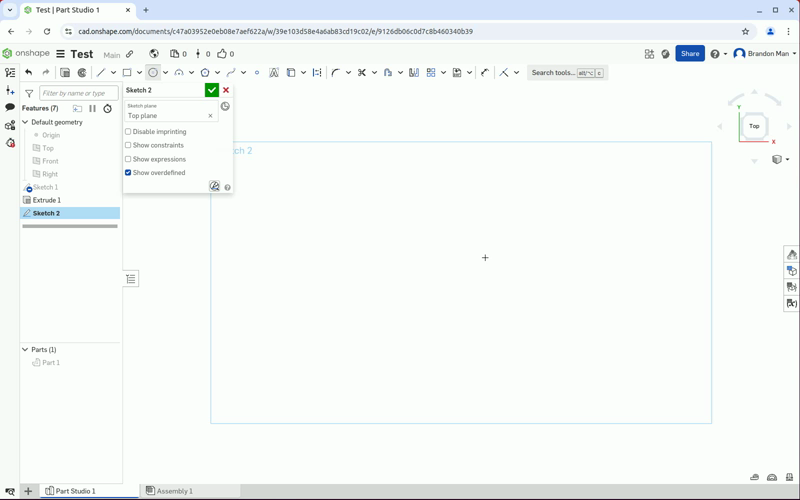
click(485, 257)
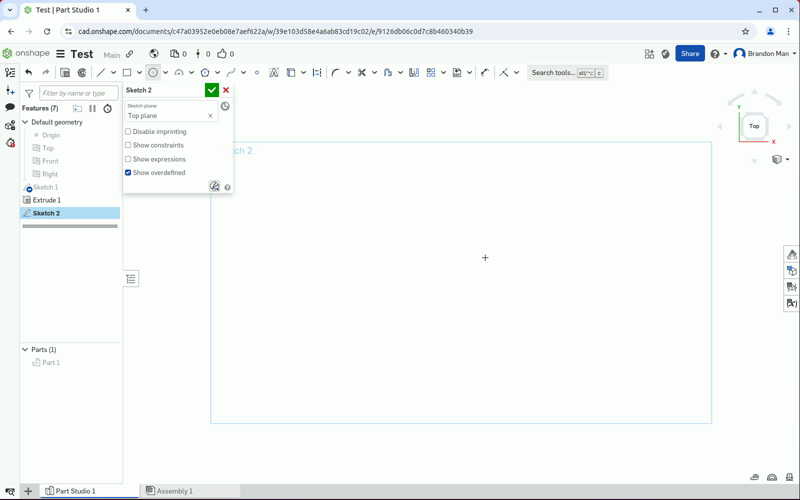
key_up(shift)
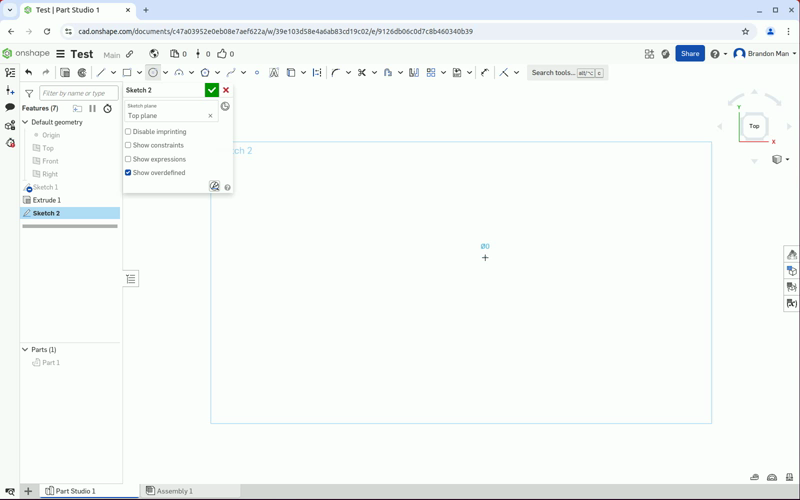
mouse_move(494, 257)
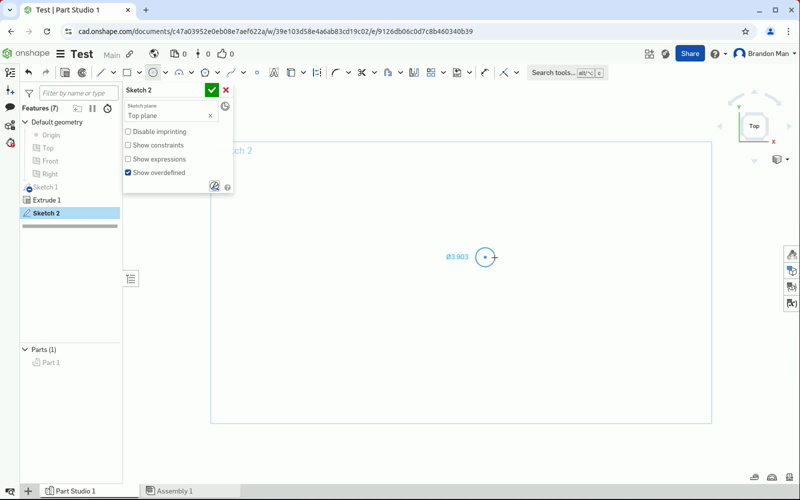
click(494, 257)
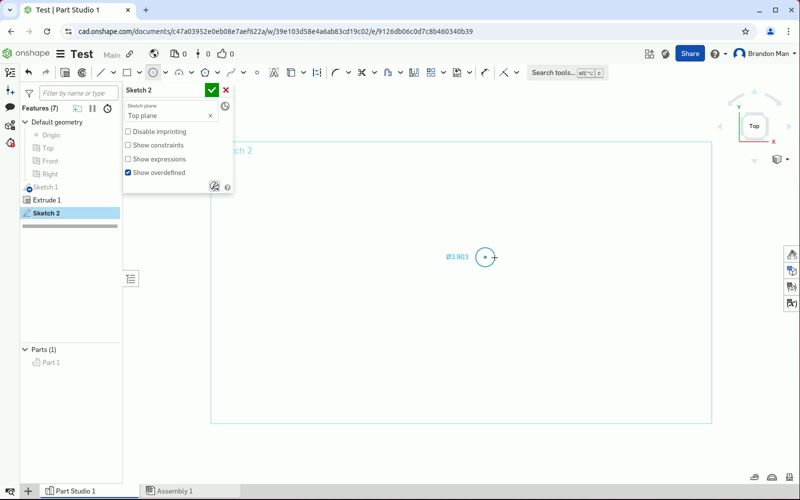
key(esc)
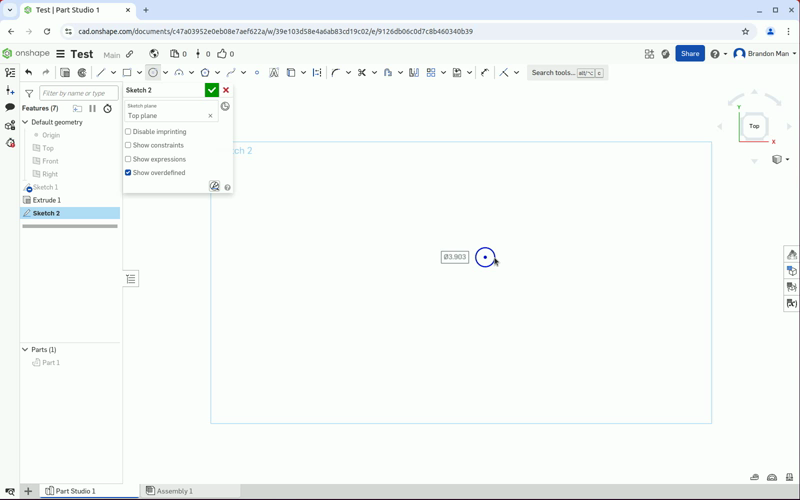
mouse_move(489, 249)
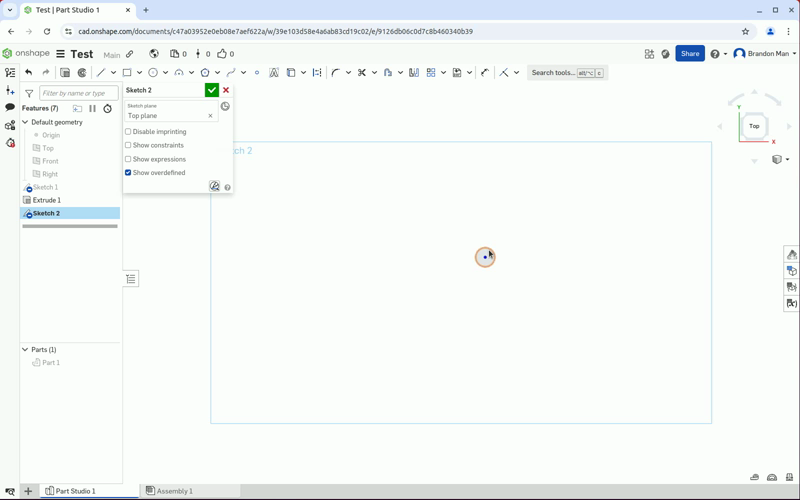
scroll(6)
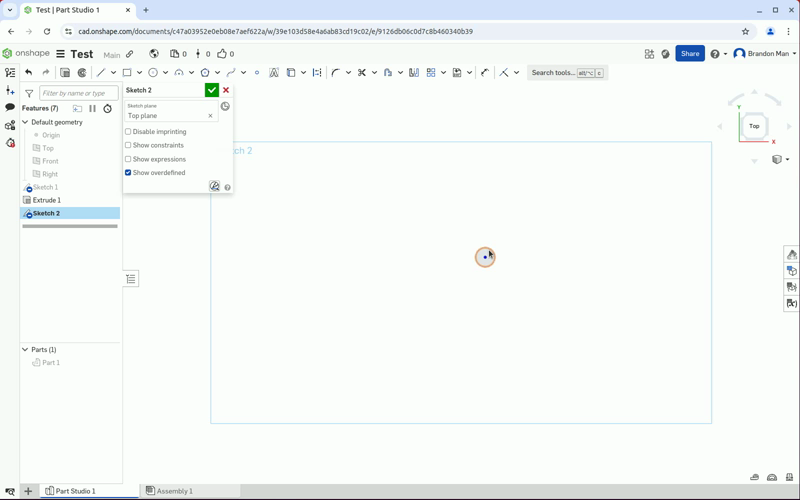
scroll(6)
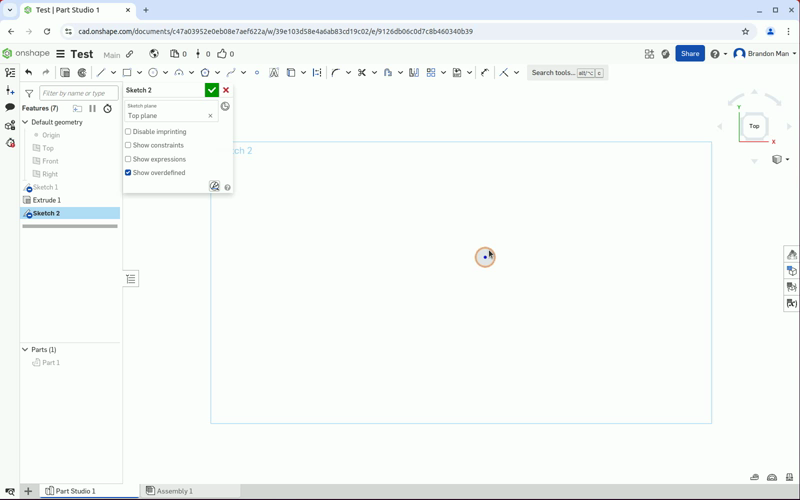
scroll(6)
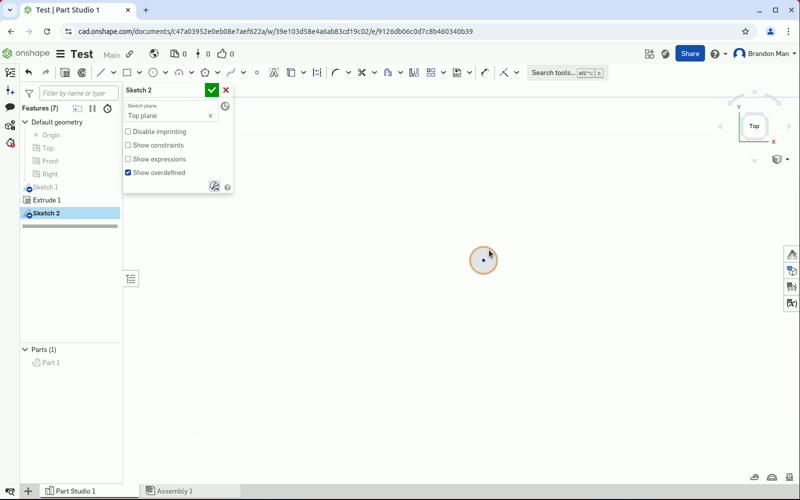
scroll(6)
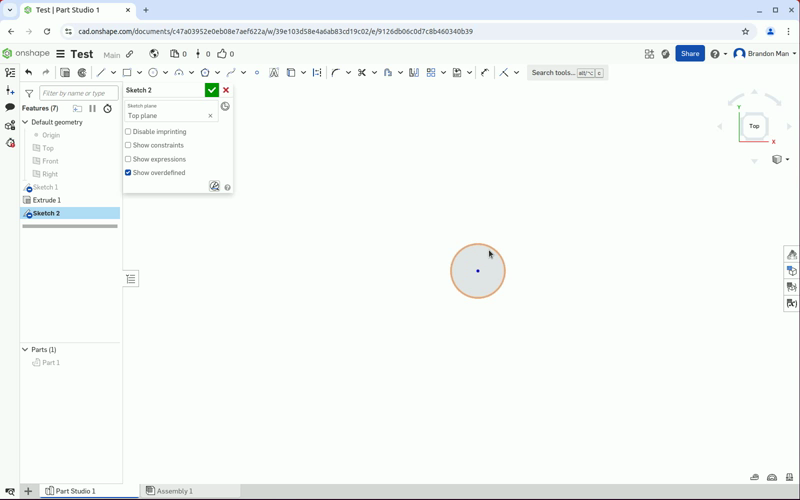
scroll(6)
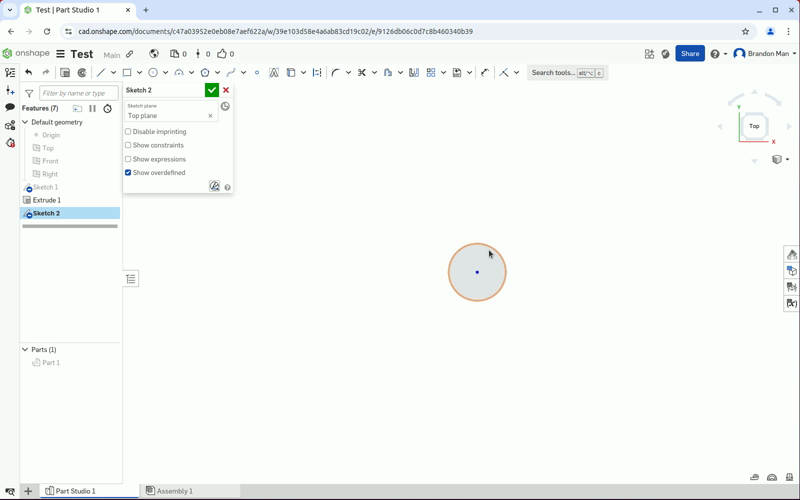
scroll(6)
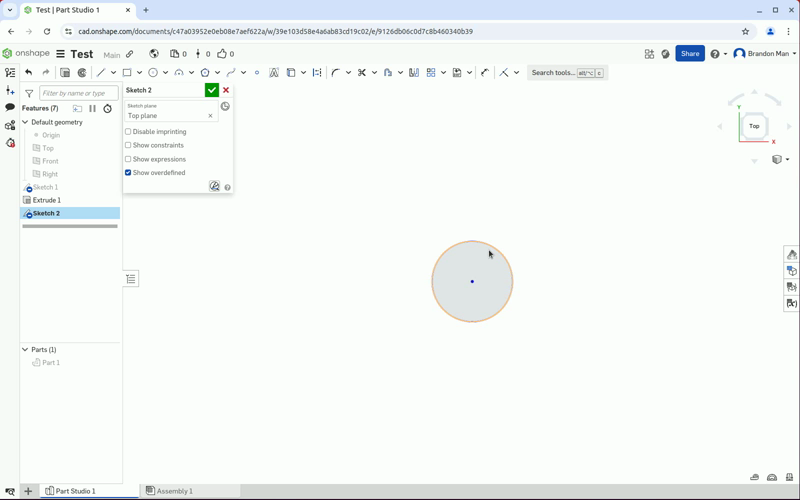
scroll(6)
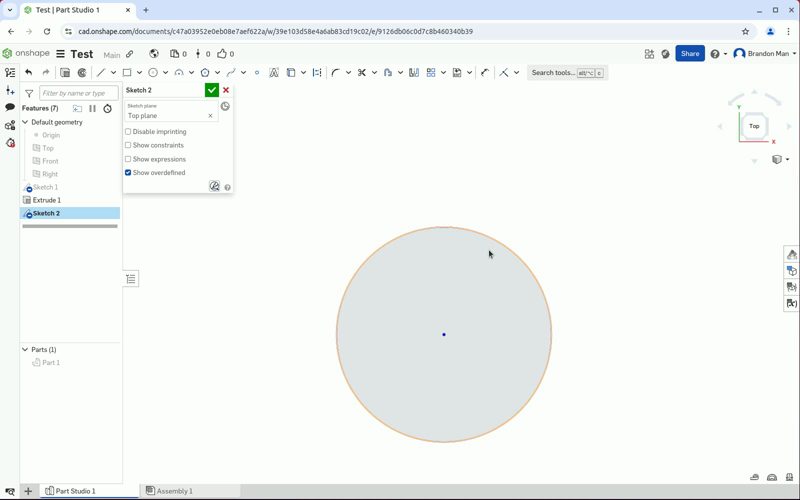
click(489, 249)
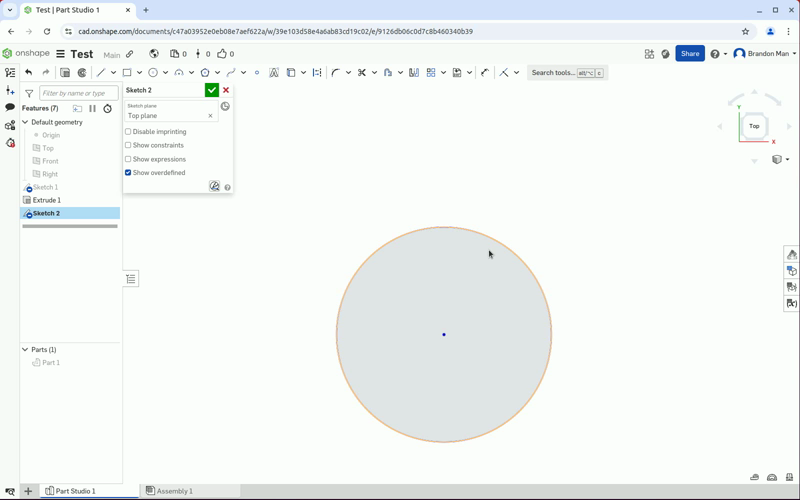
scroll(-6)
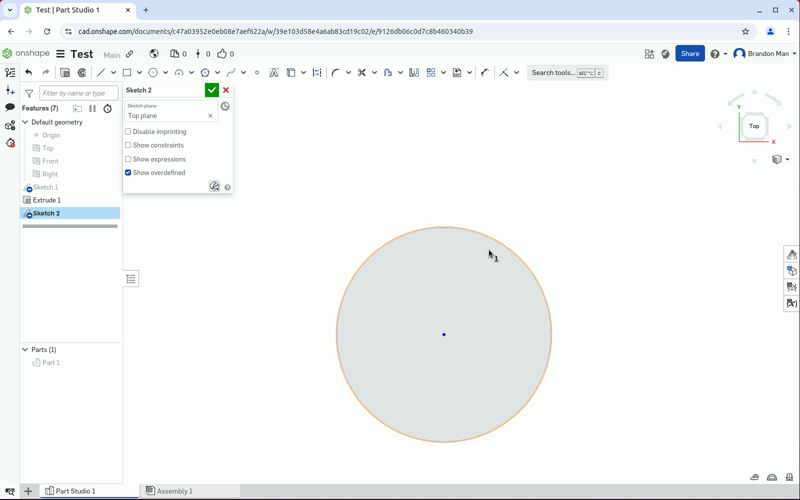
scroll(-6)
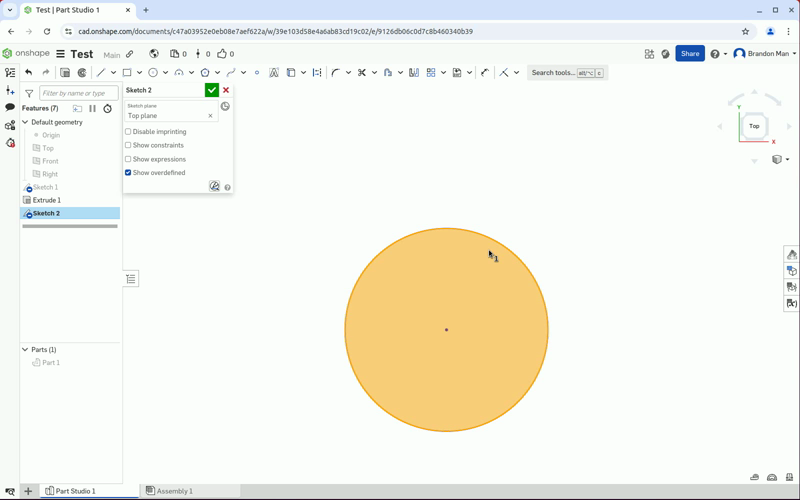
scroll(-6)
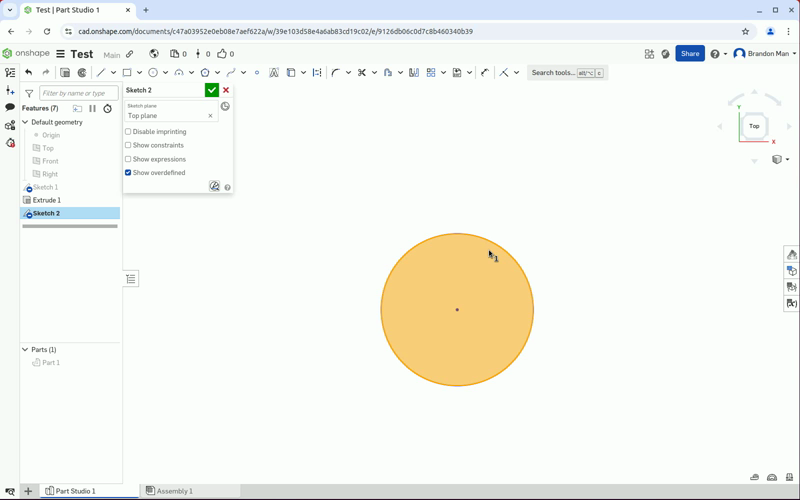
scroll(-6)
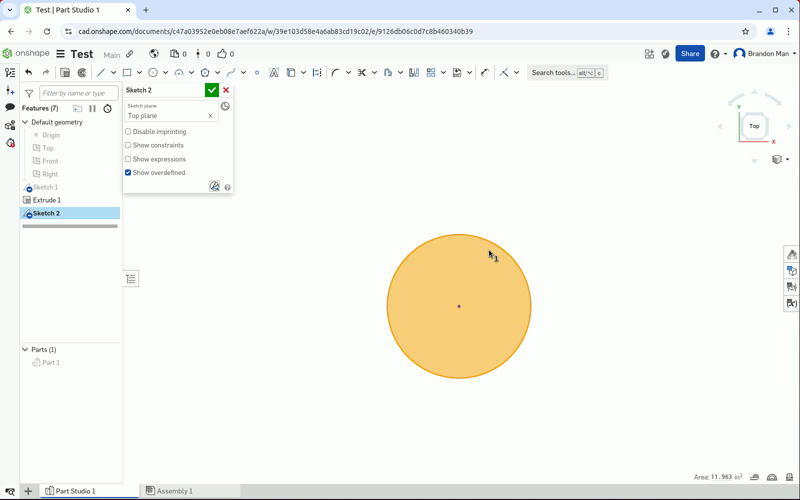
scroll(-6)
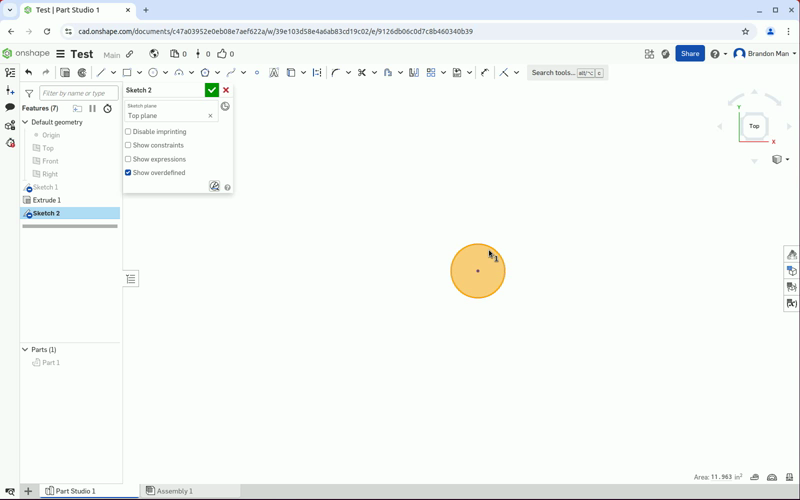
scroll(-6)
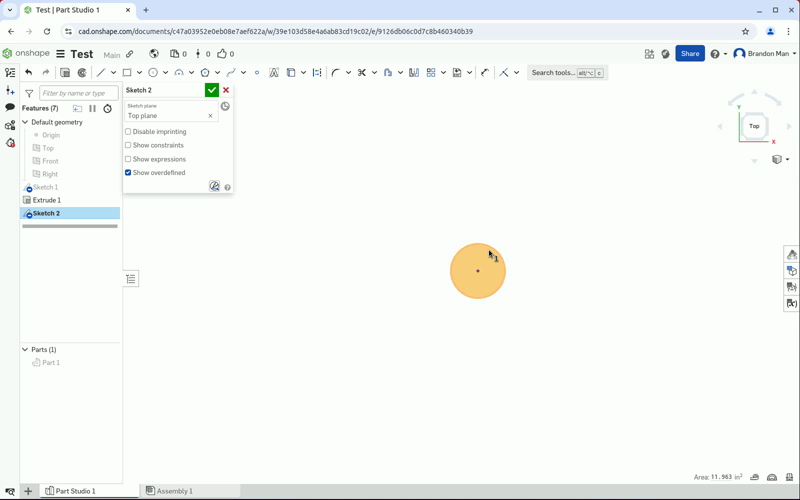
scroll(-6)
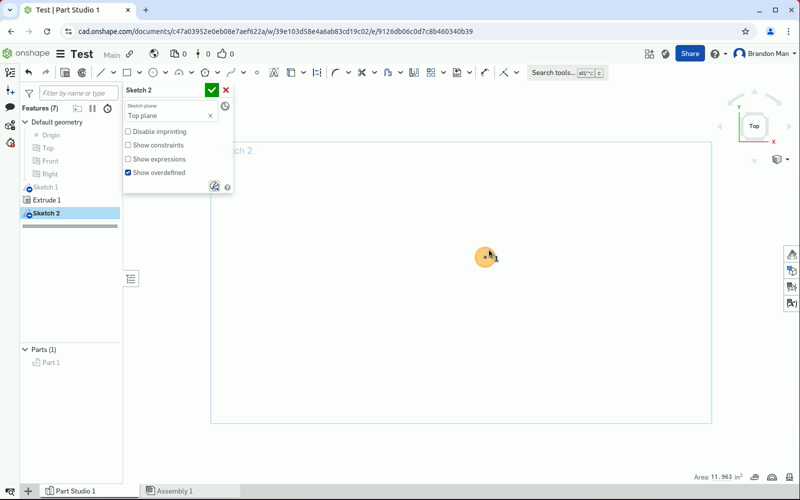
mouse_move(73, 352)
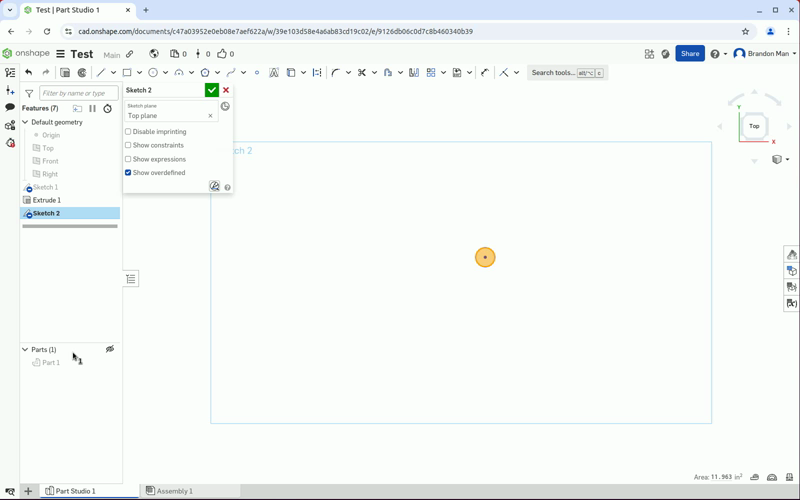
key(shift+y)
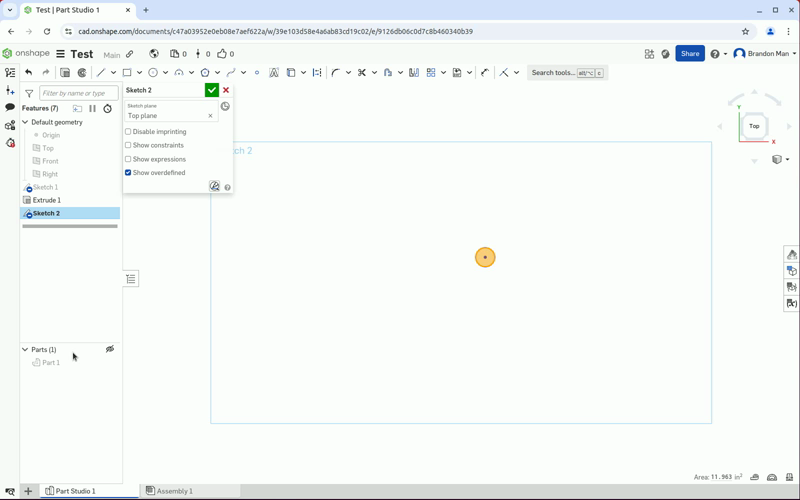
key(shift+e)
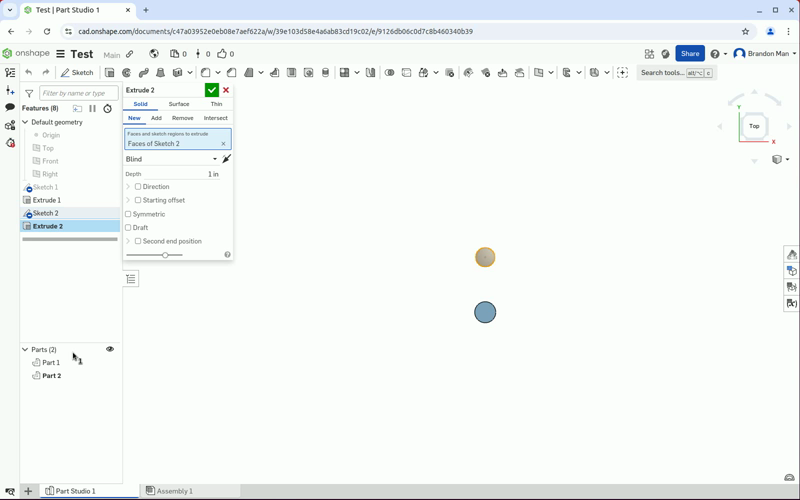
mouse_move(143, 106)
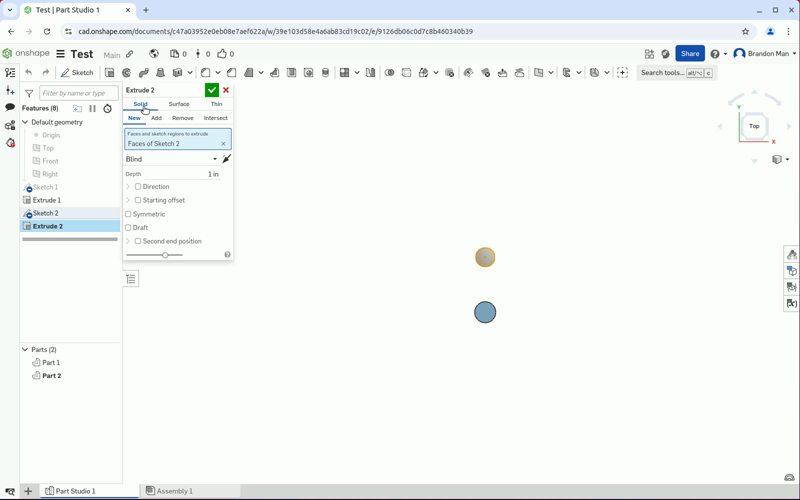
click(143, 106)
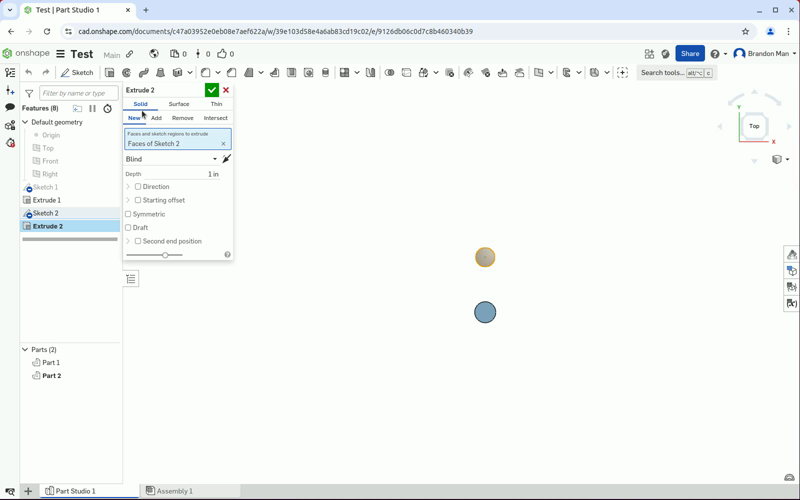
mouse_move(137, 120)
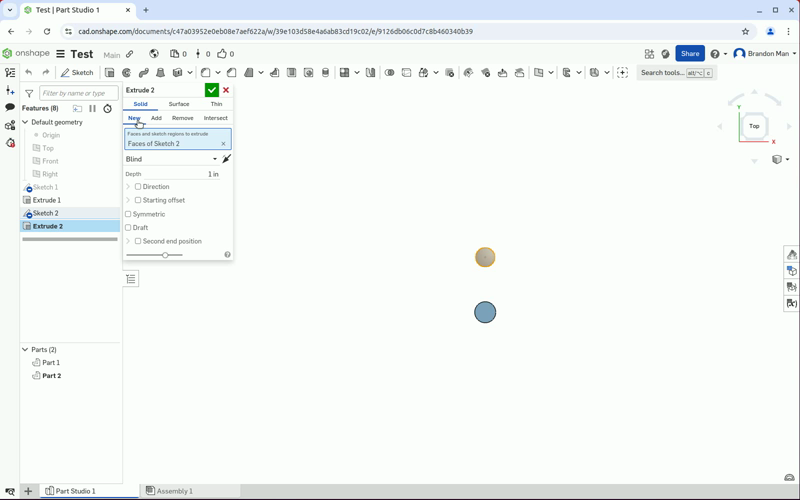
click(137, 120)
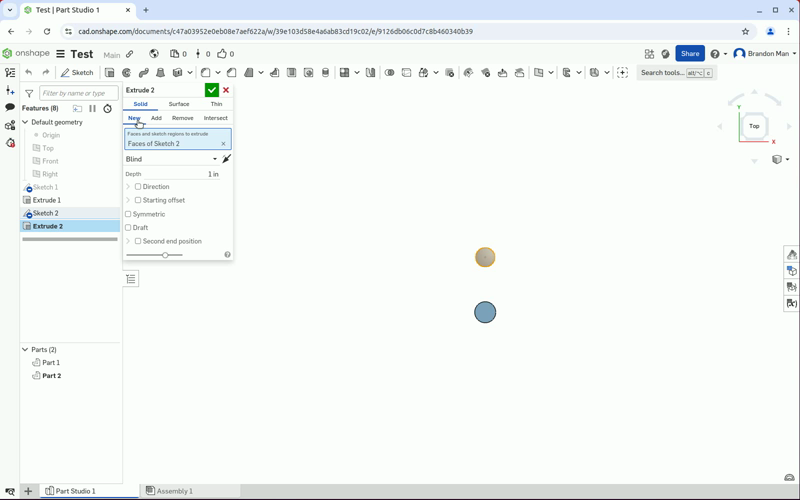
key(tab, 4)
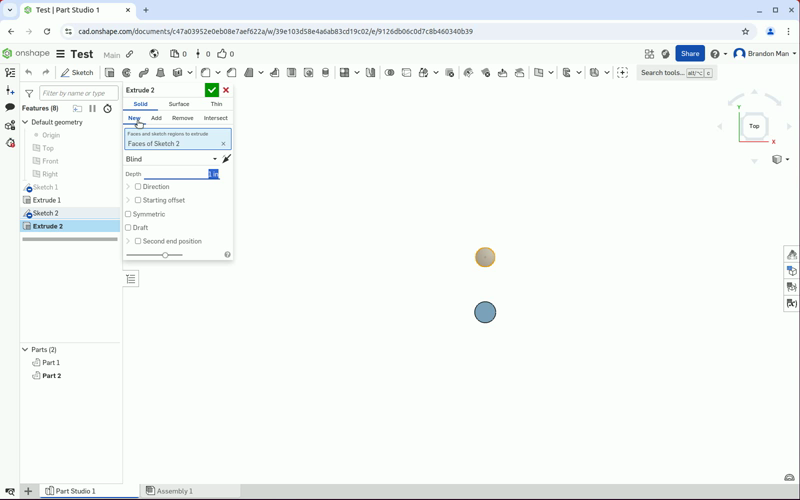
text(6.981)
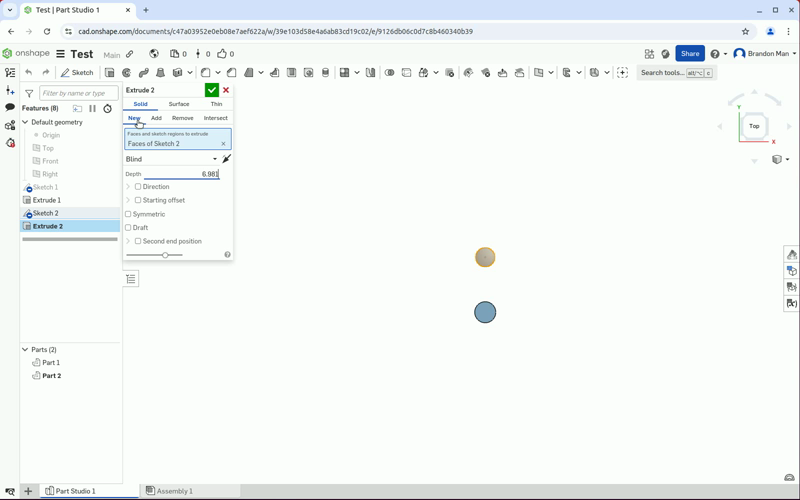
key(enter)
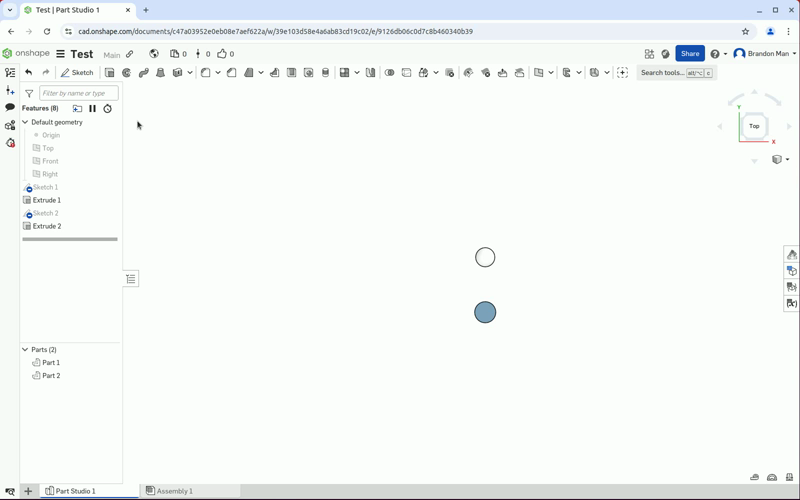
key(shift+h)
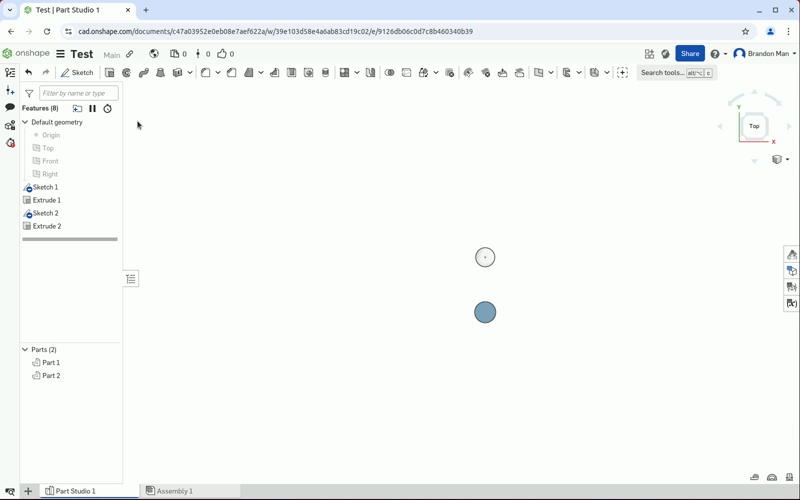
key(shift+h)
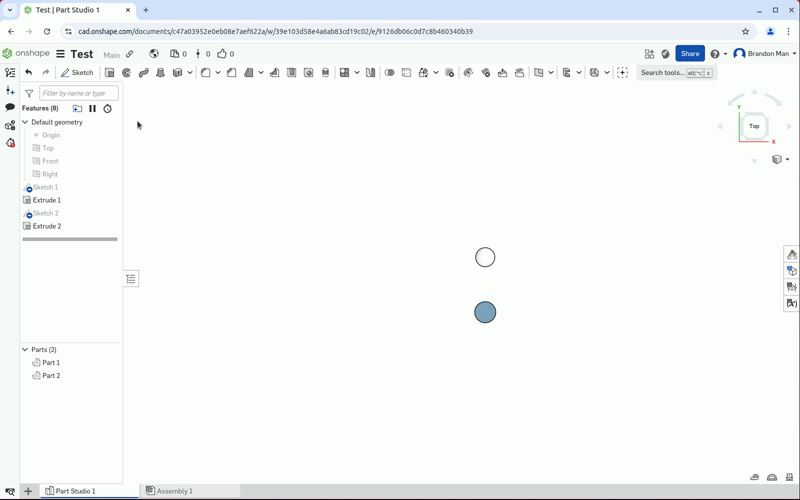
mouse_move(73, 189)
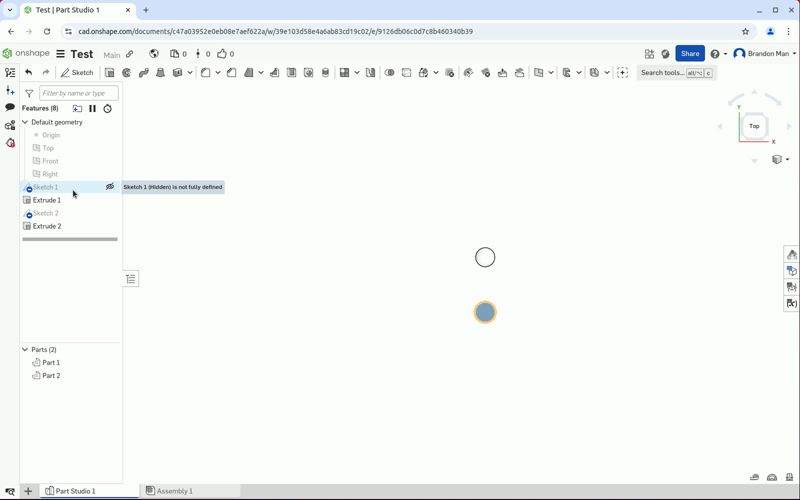
click(73, 189)
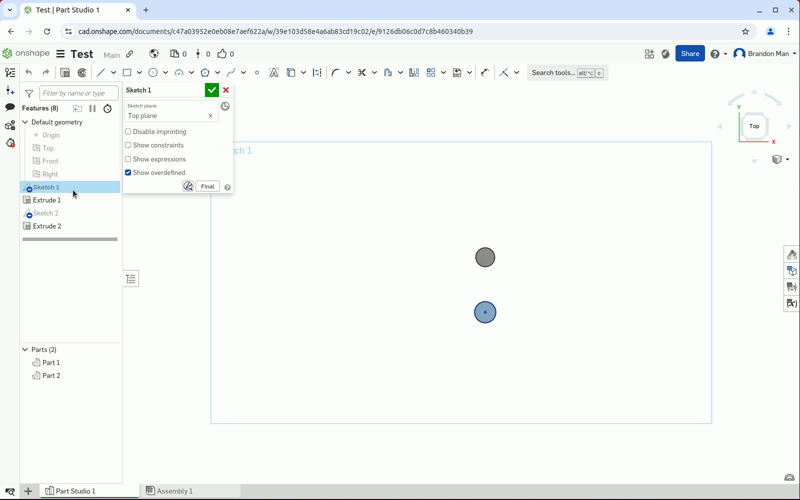
mouse_move(229, 92)
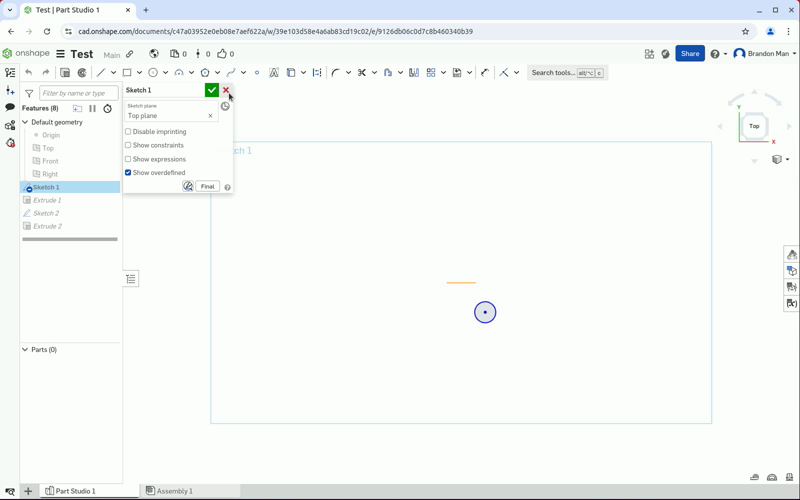
click(229, 92)
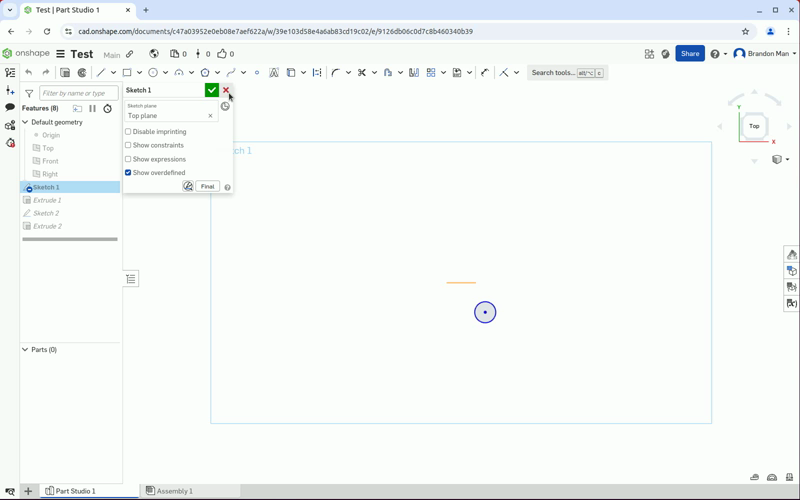
key(shift+s)
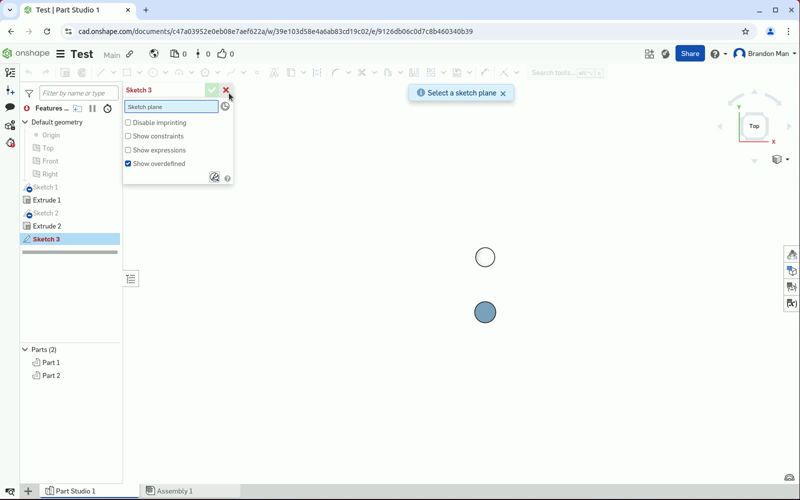
mouse_move(73, 150)
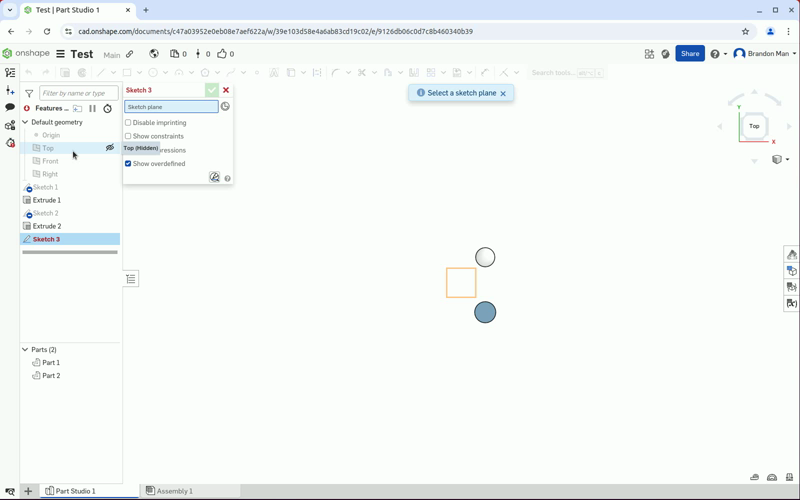
click(73, 150)
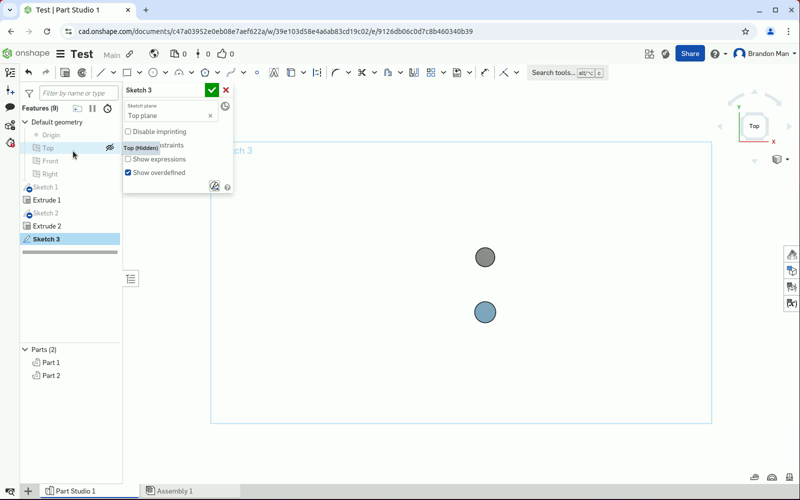
mouse_move(73, 352)
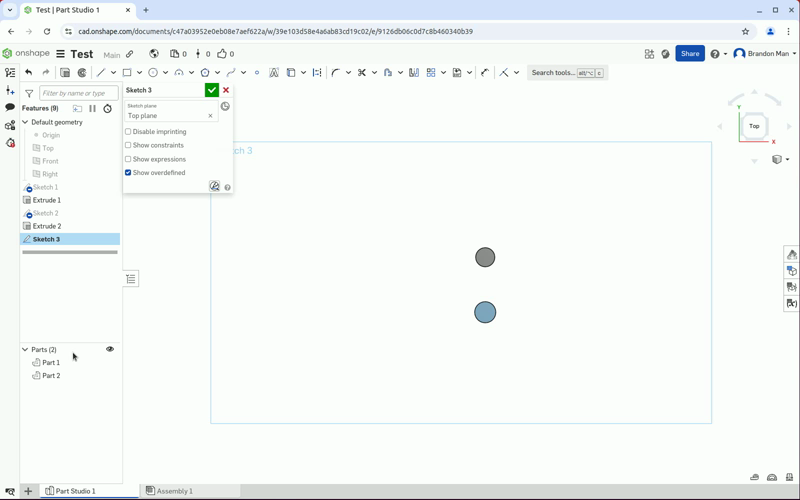
key(y)
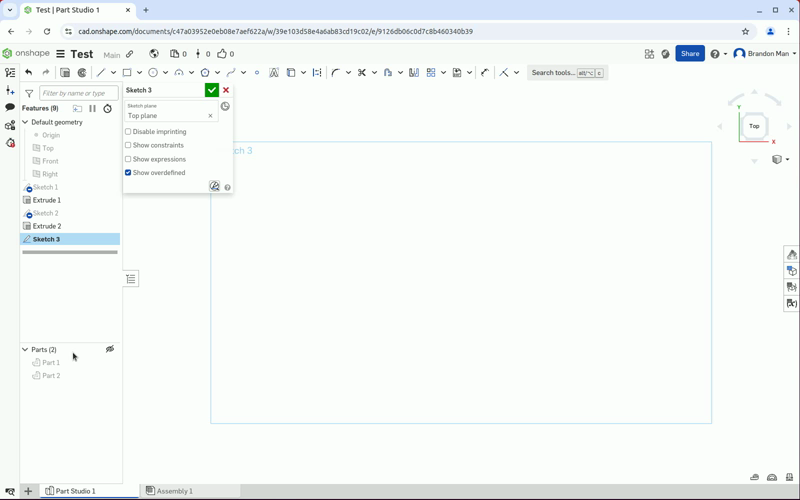
key(c)
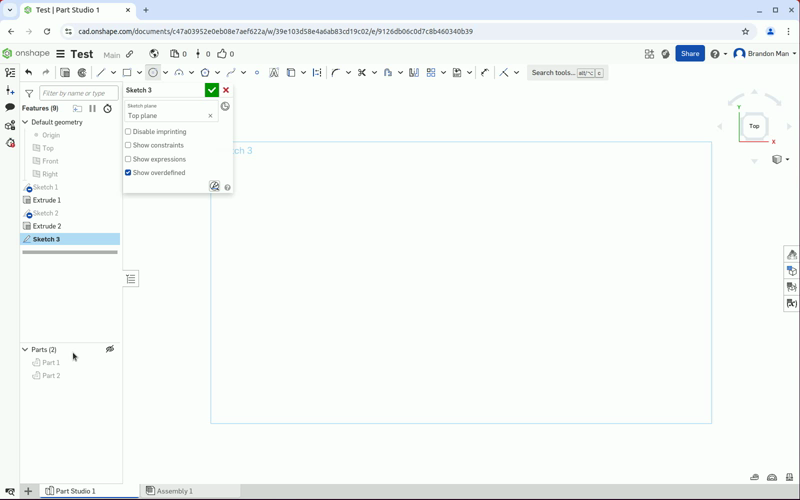
key_down(shift)
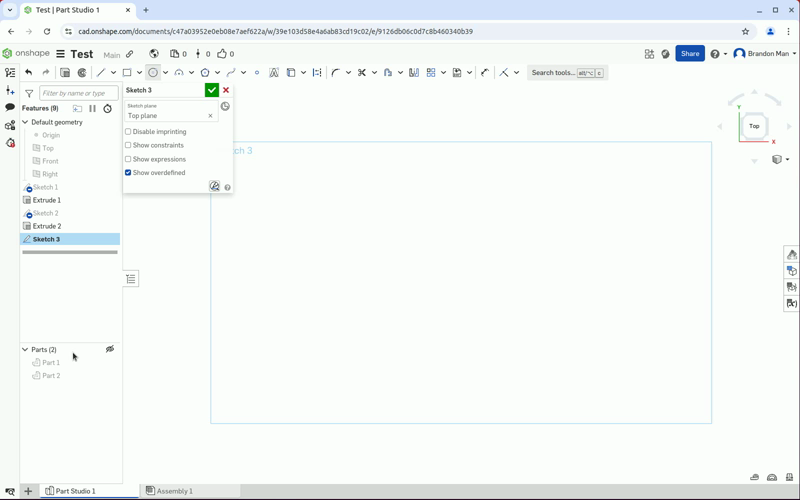
mouse_move(436, 259)
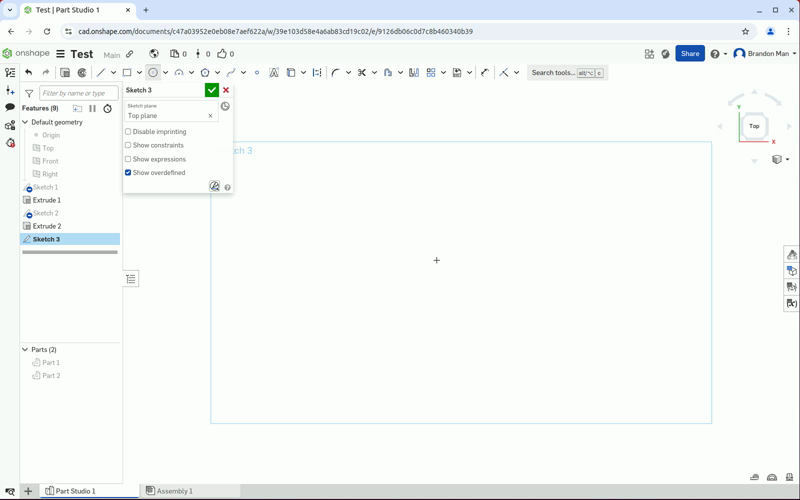
click(436, 259)
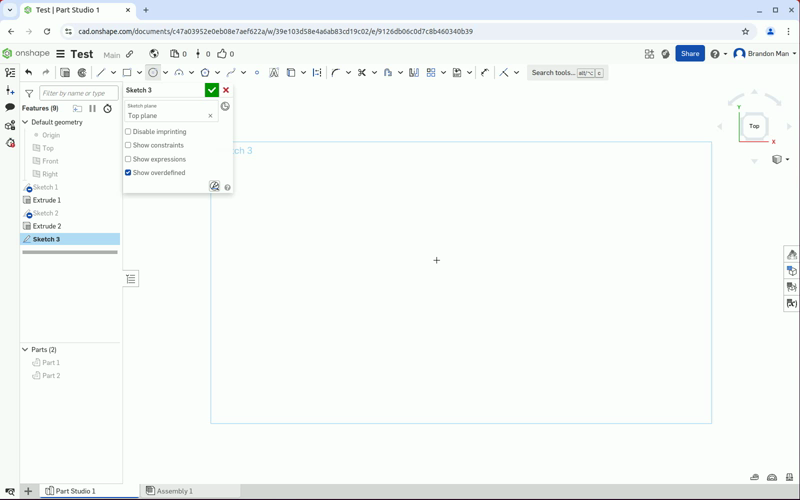
key_up(shift)
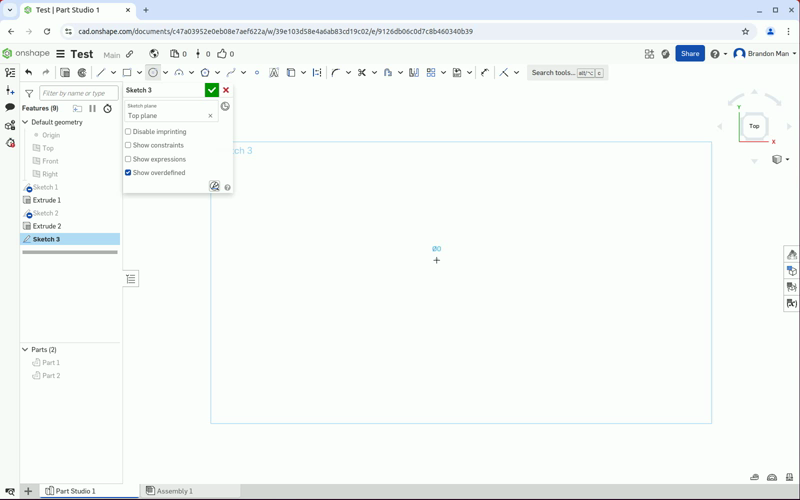
mouse_move(446, 259)
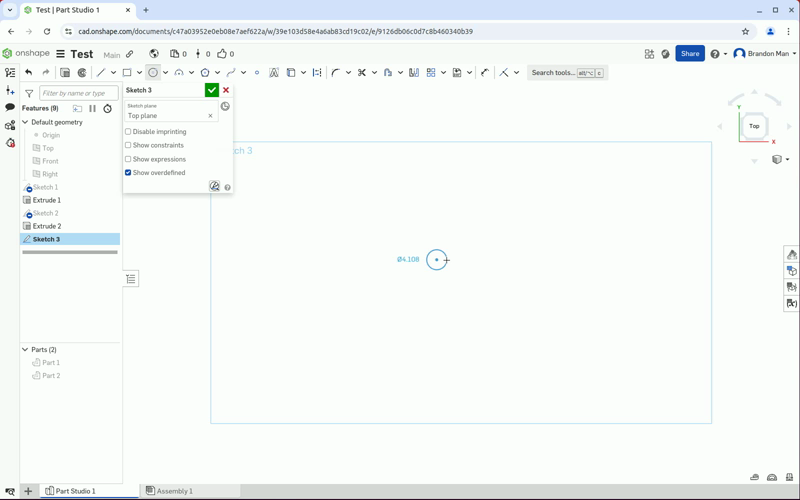
click(446, 259)
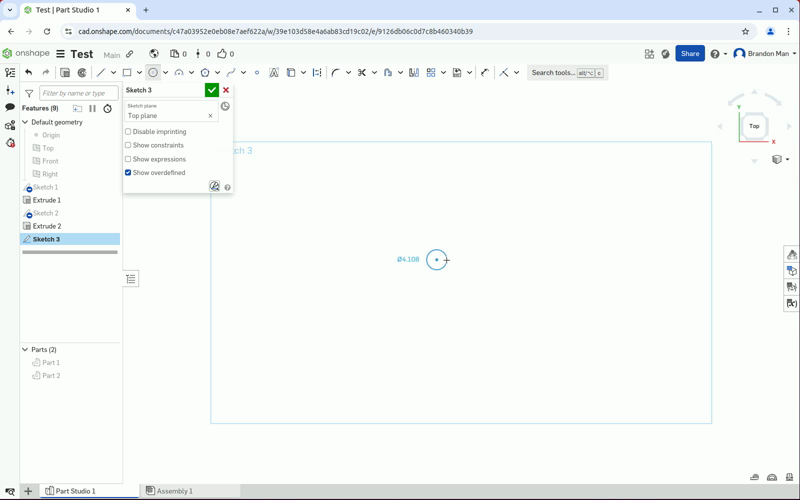
key(esc)
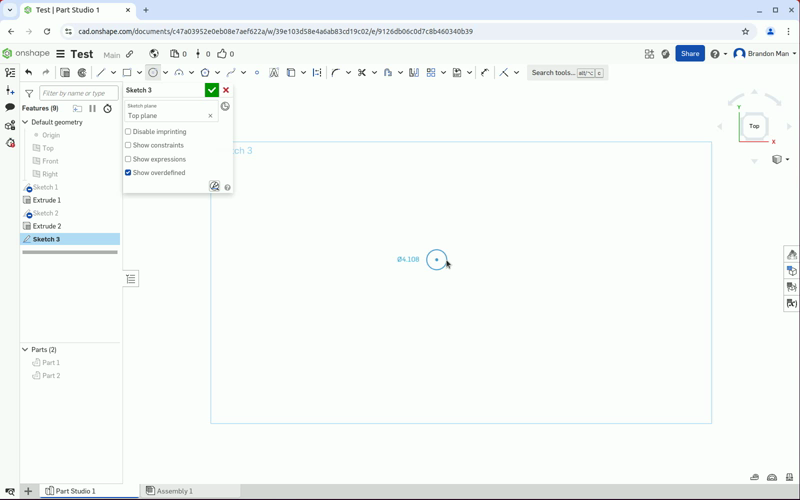
mouse_move(445, 261)
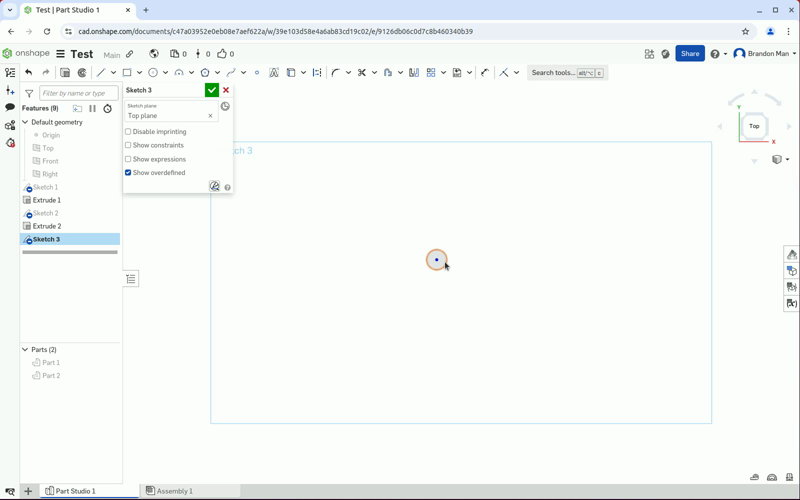
scroll(6)
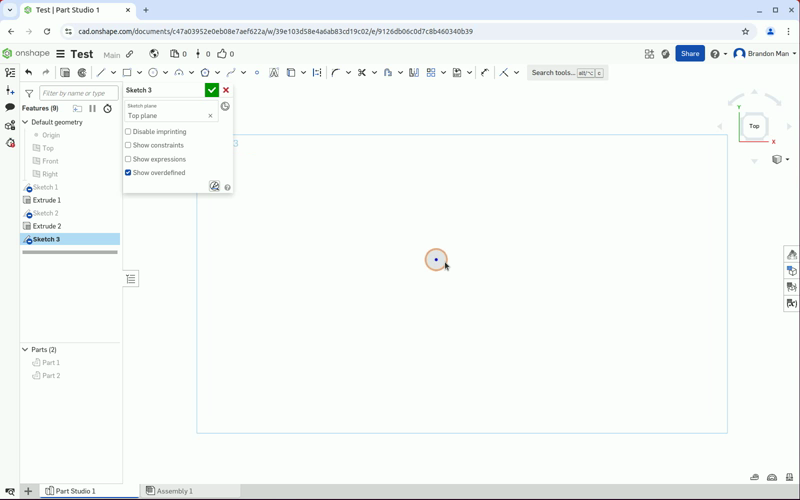
scroll(6)
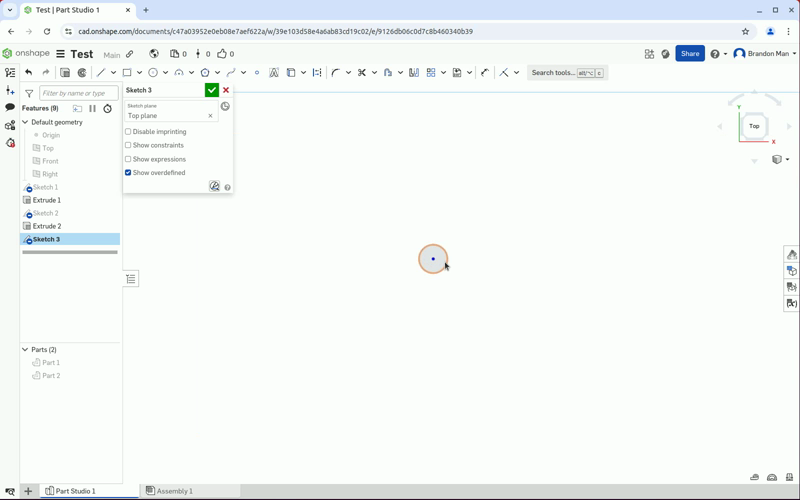
scroll(6)
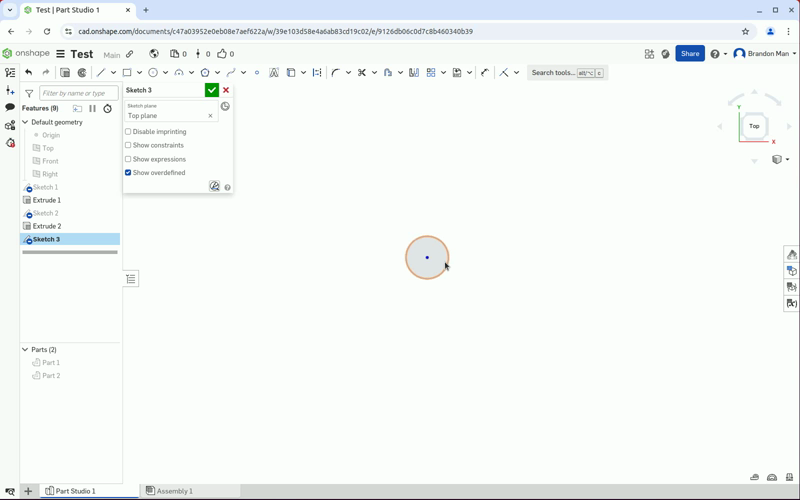
scroll(6)
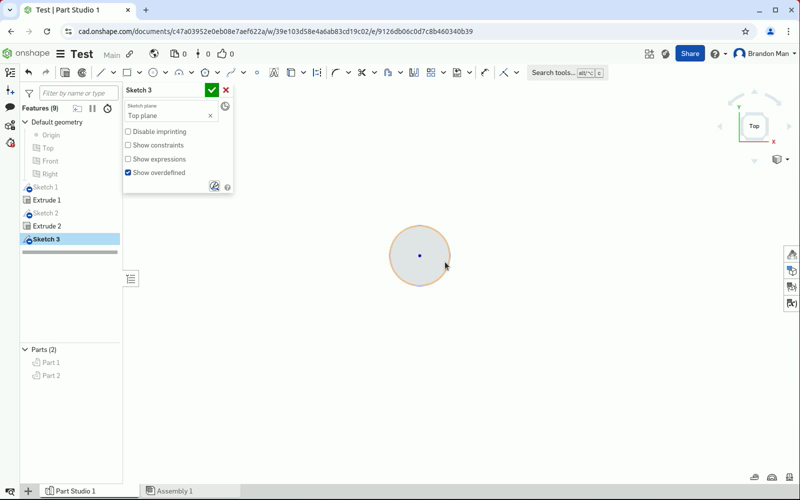
scroll(6)
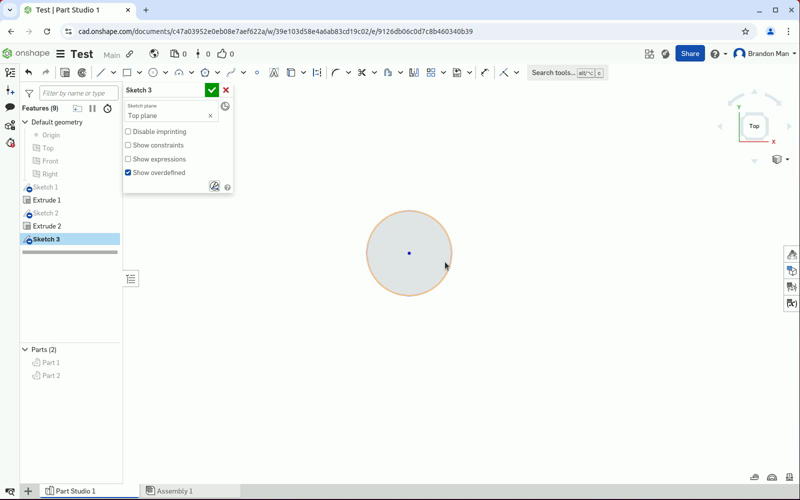
scroll(6)
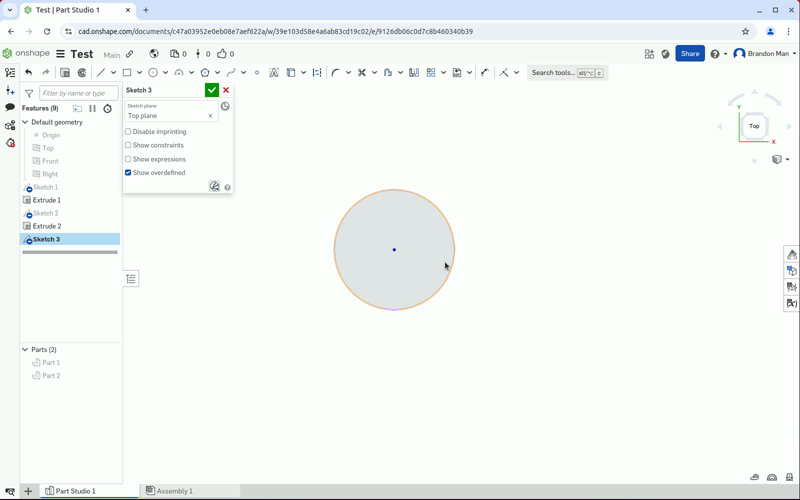
scroll(6)
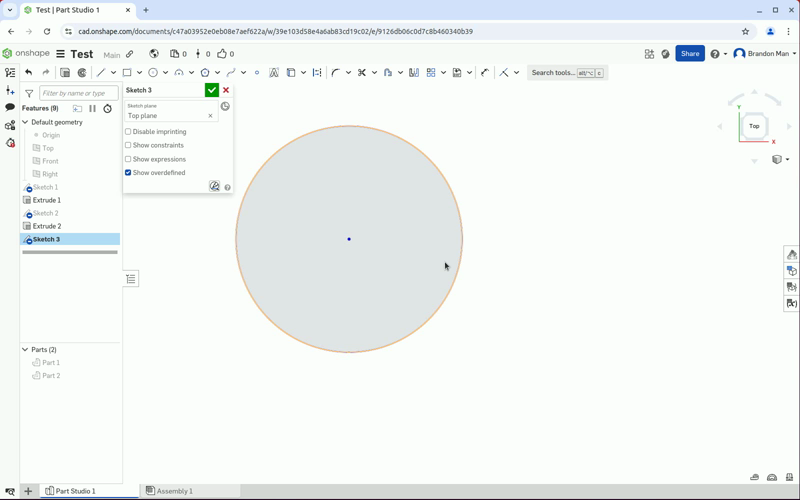
click(445, 261)
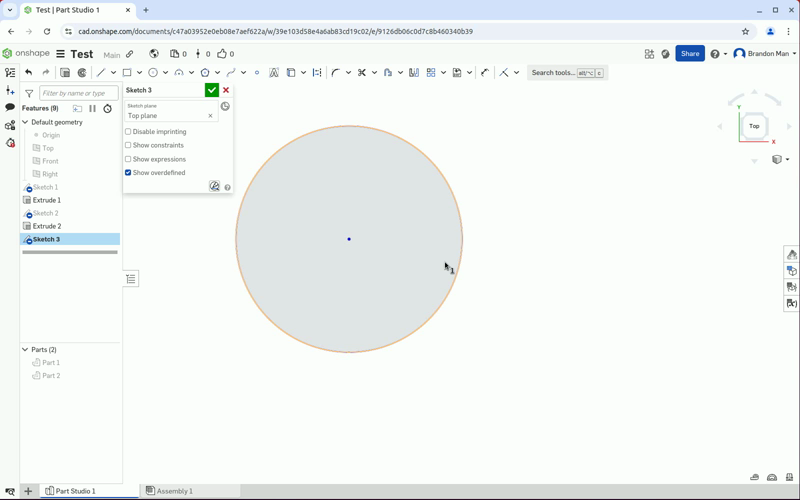
scroll(-6)
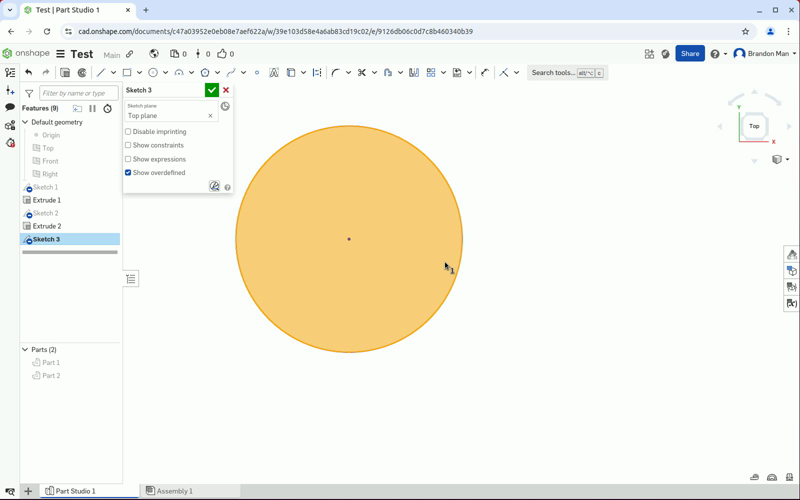
scroll(-6)
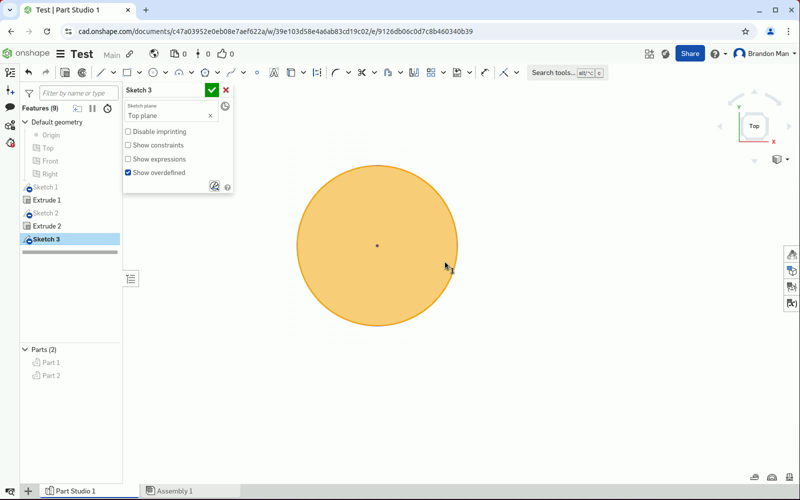
scroll(-6)
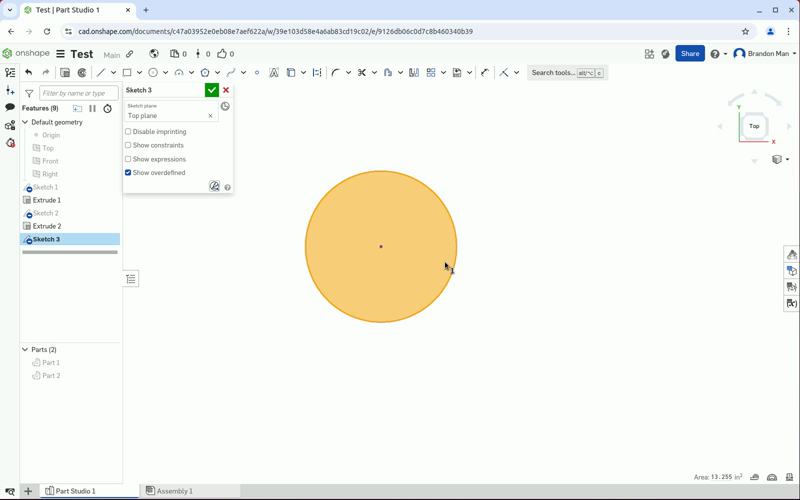
scroll(-6)
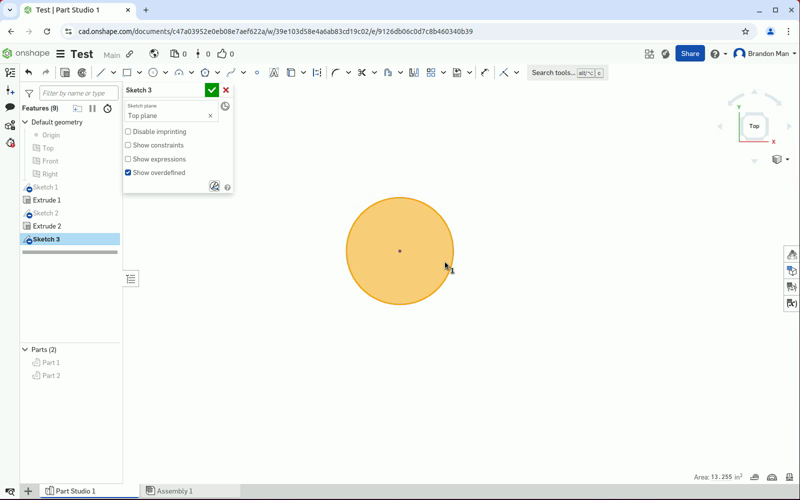
scroll(-6)
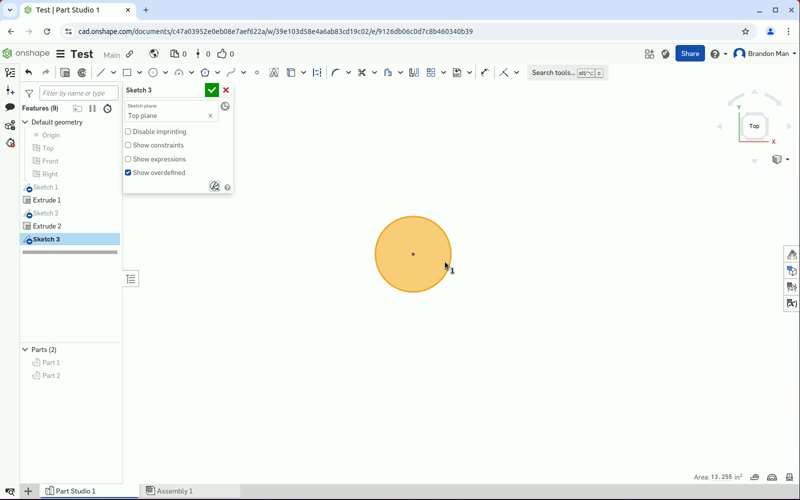
scroll(-6)
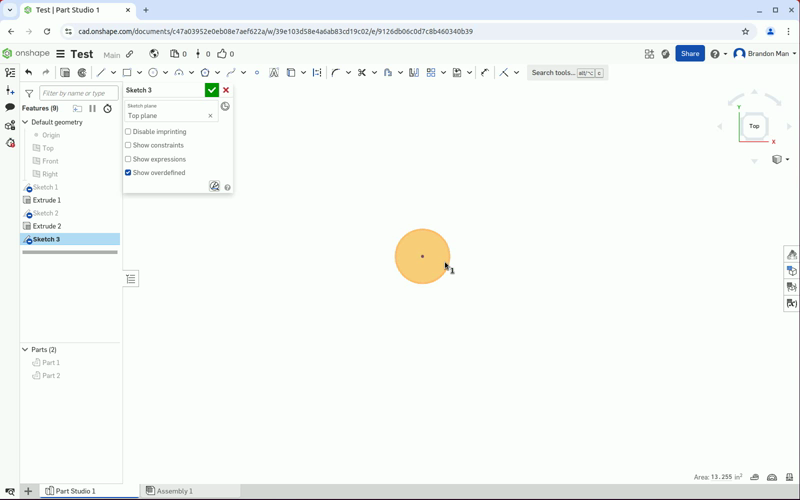
scroll(-6)
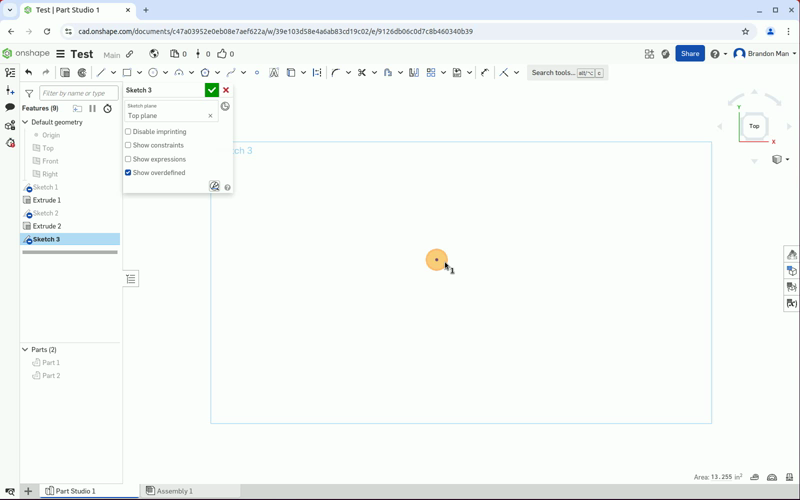
mouse_move(73, 352)
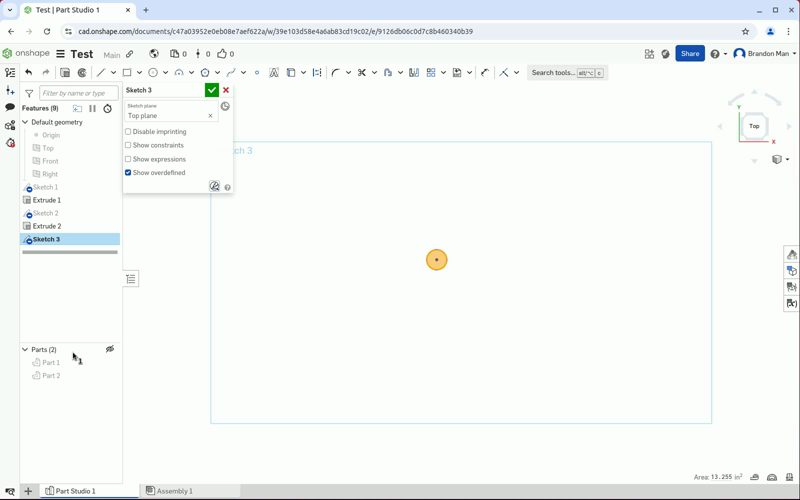
key(shift+y)
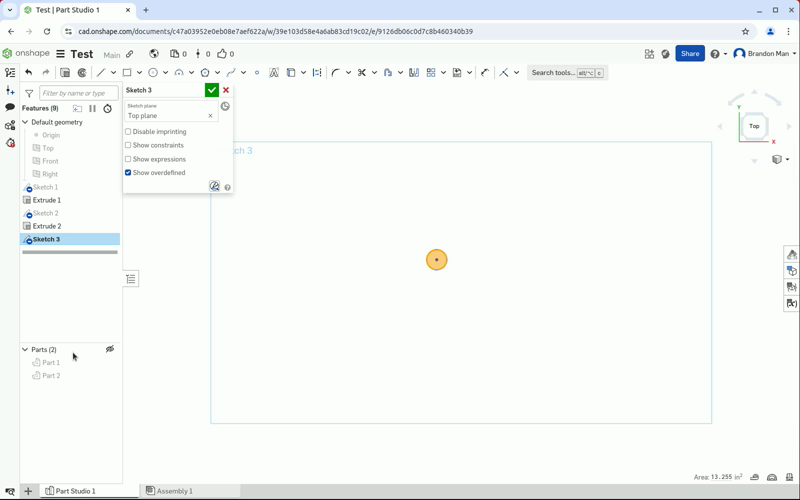
key(shift+e)
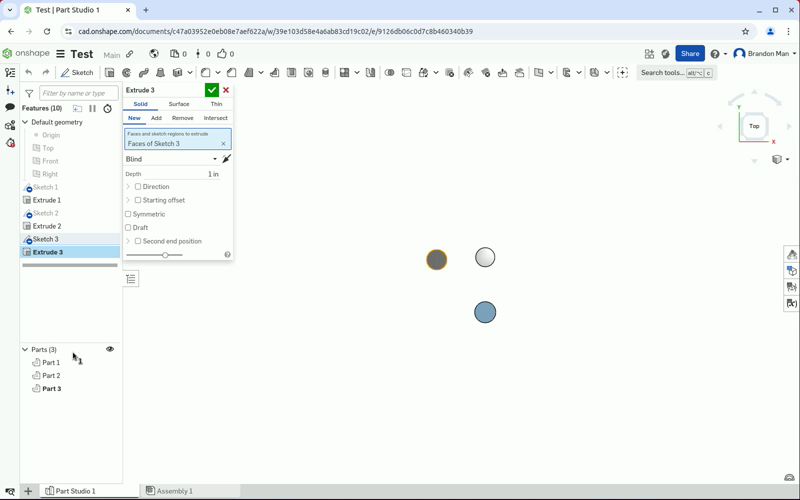
mouse_move(143, 106)
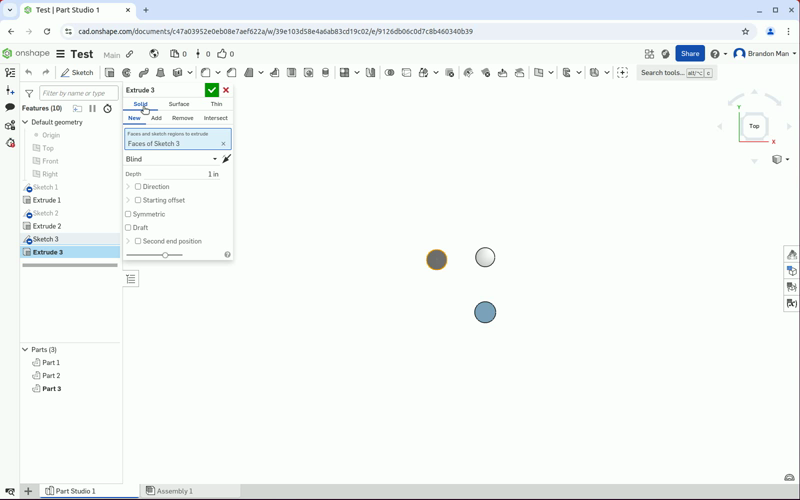
click(143, 106)
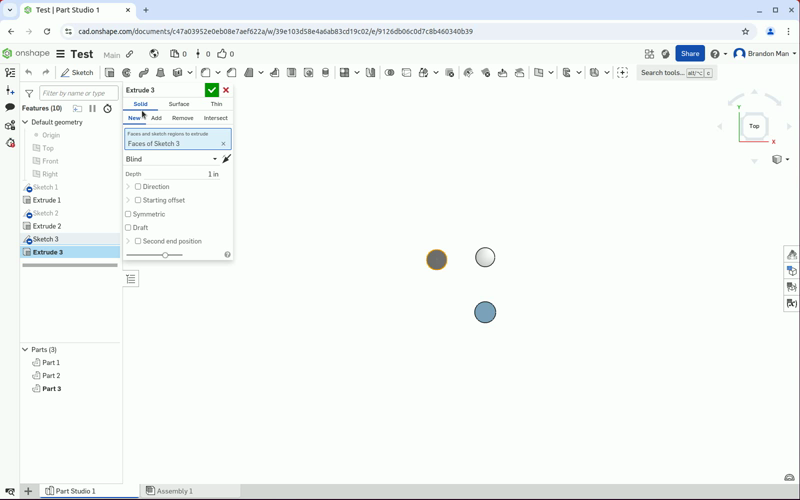
mouse_move(137, 120)
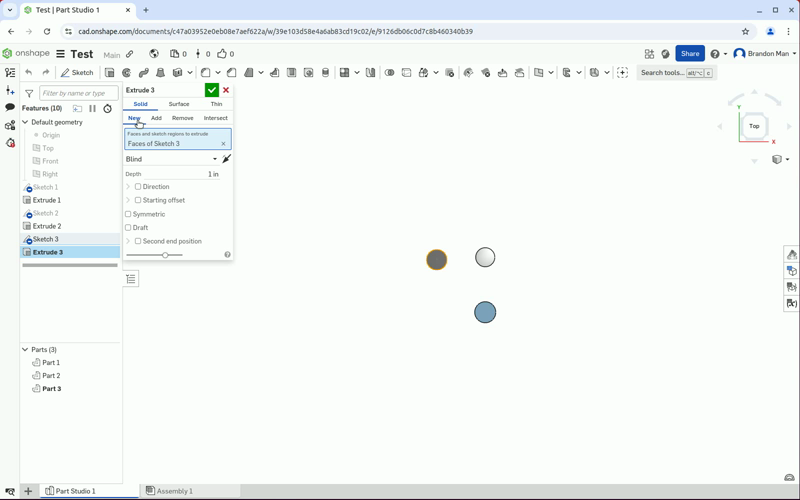
click(137, 120)
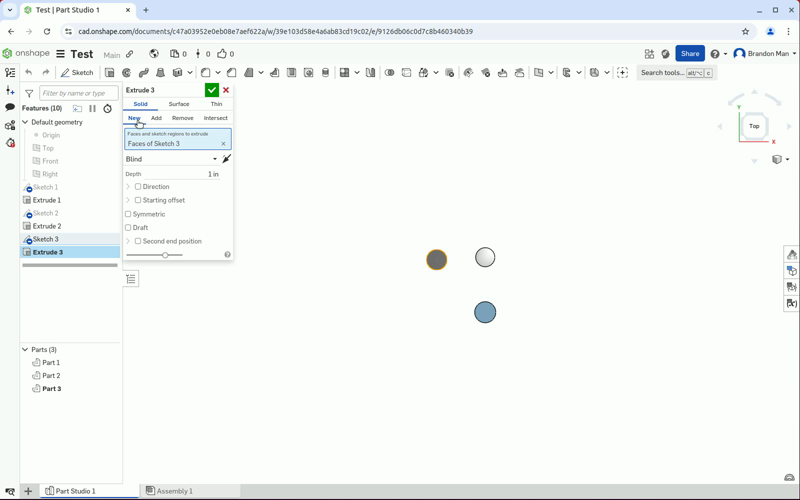
key(tab, 4)
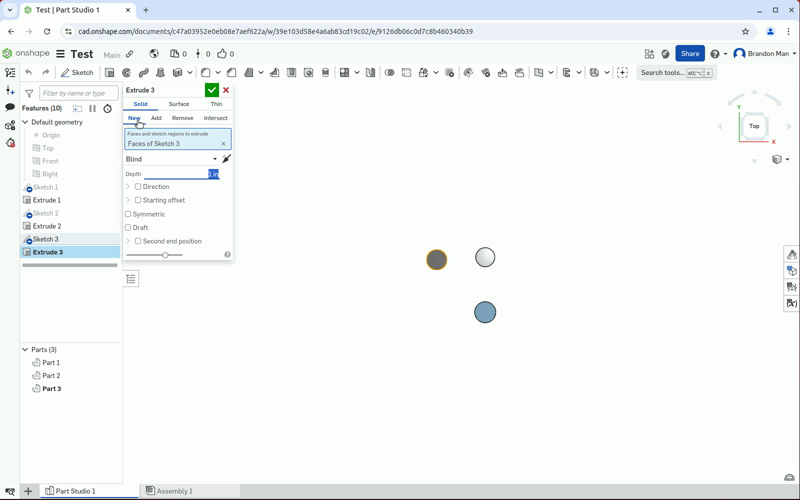
text(6.981)
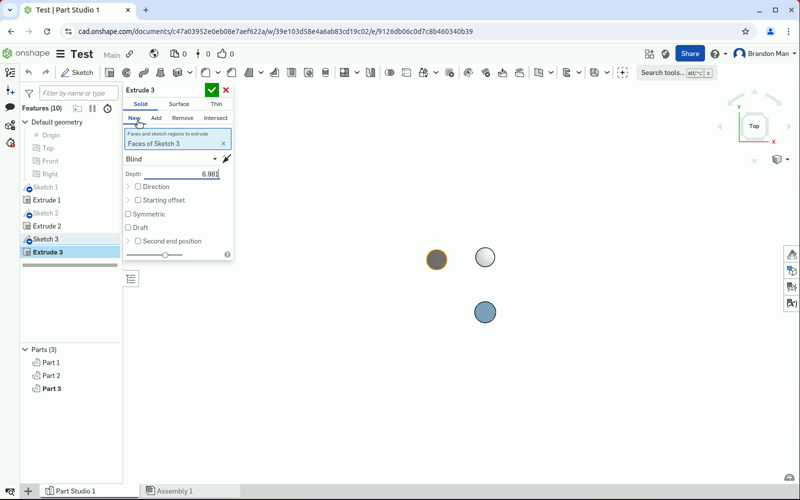
key(enter)
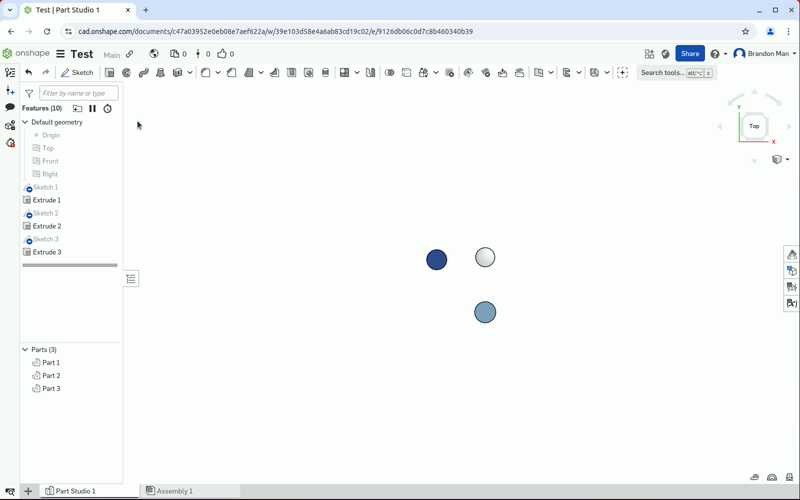
key(shift+h)
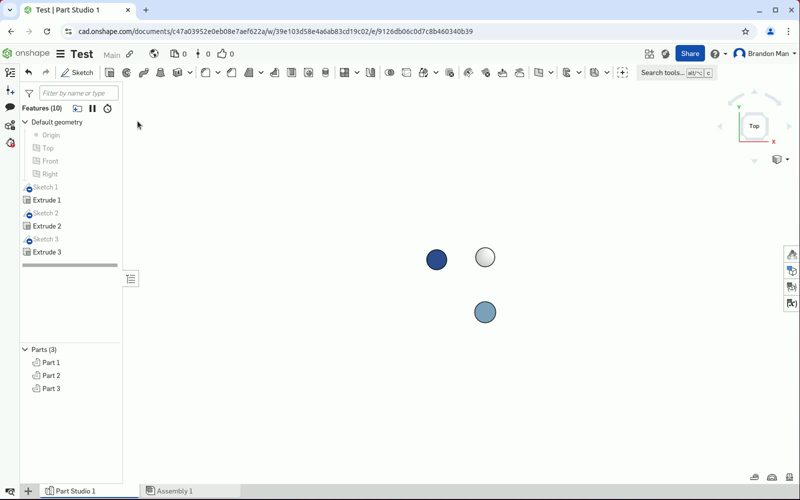
key(shift+h)
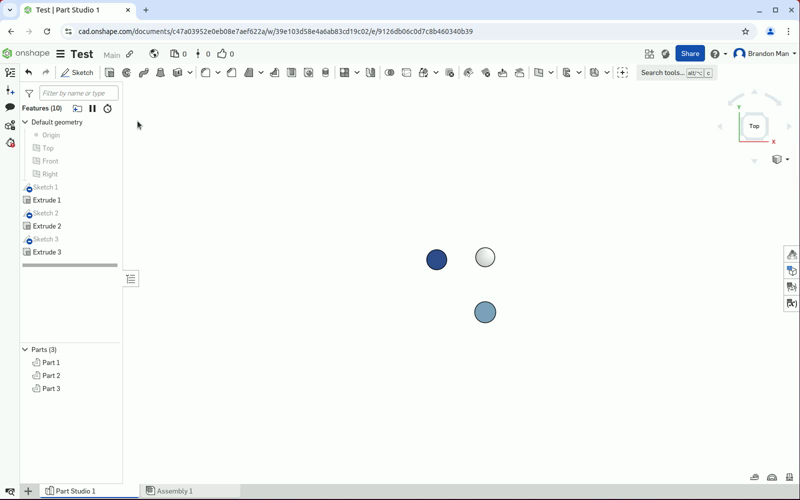
mouse_move(73, 189)
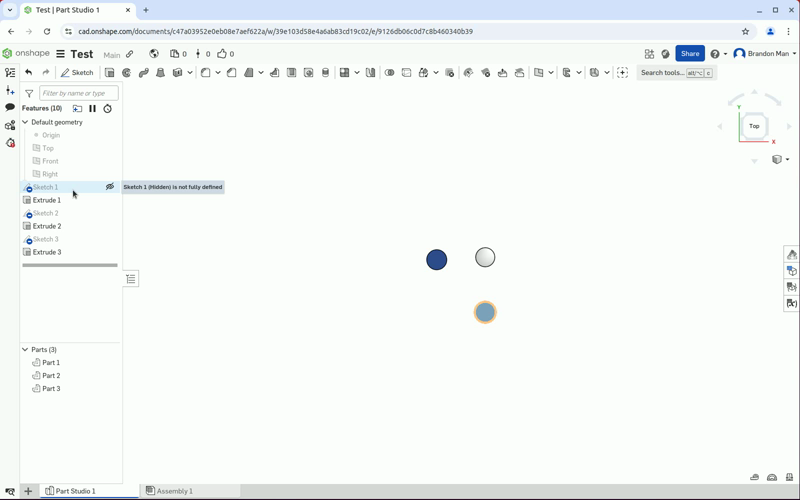
click(73, 189)
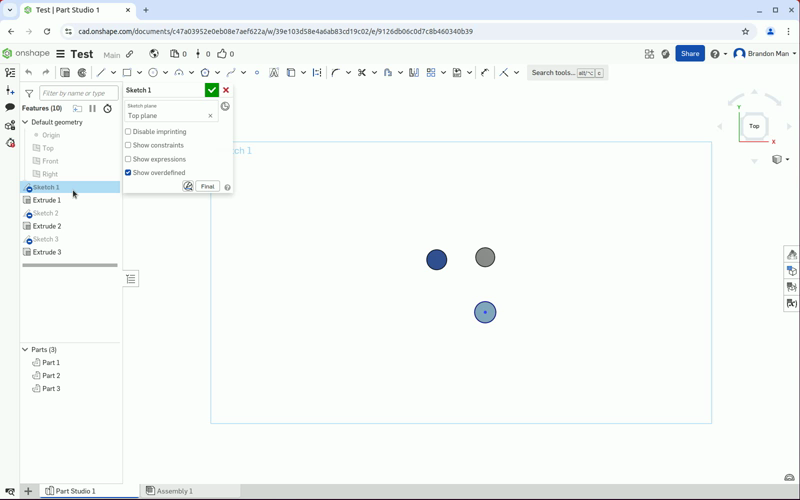
mouse_move(229, 92)
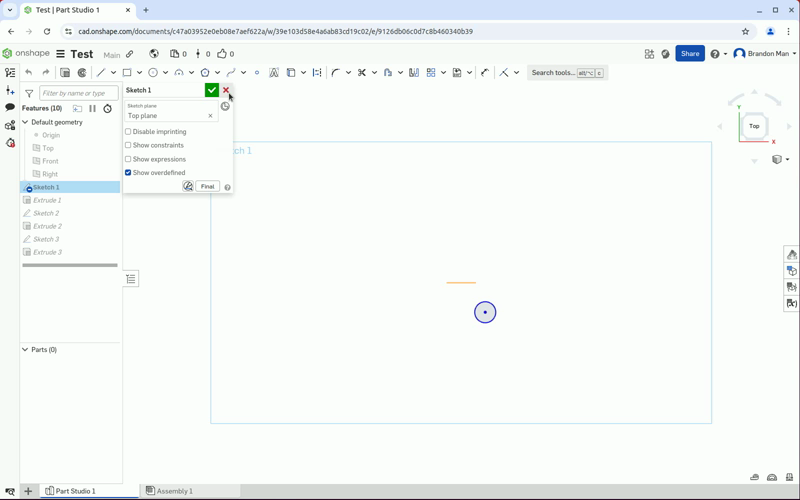
click(229, 92)
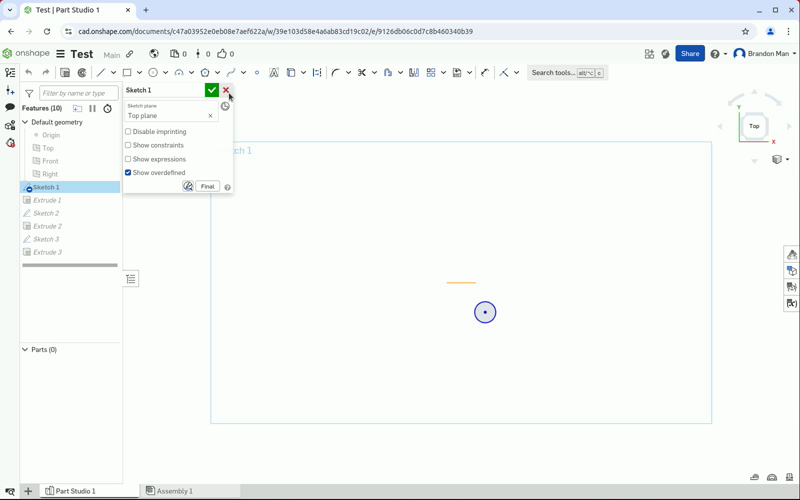
key(shift+s)
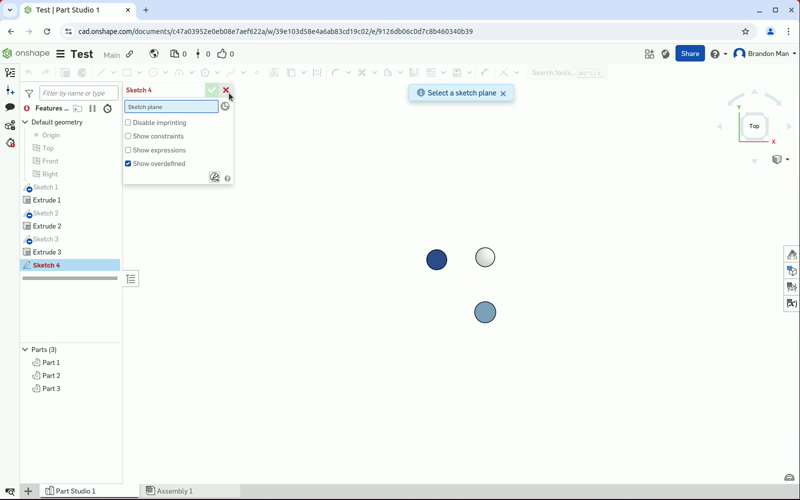
mouse_move(73, 150)
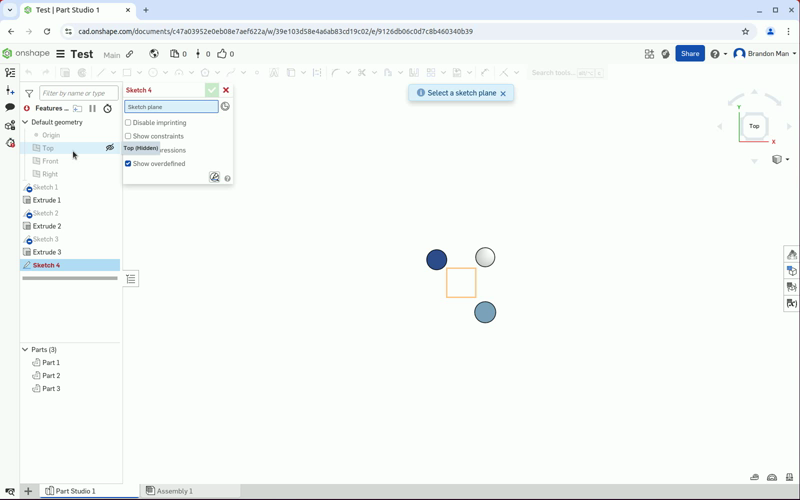
click(73, 150)
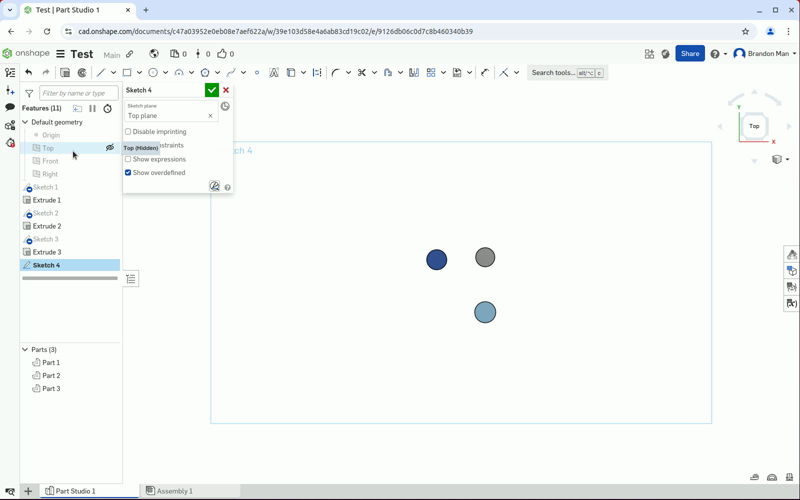
mouse_move(73, 352)
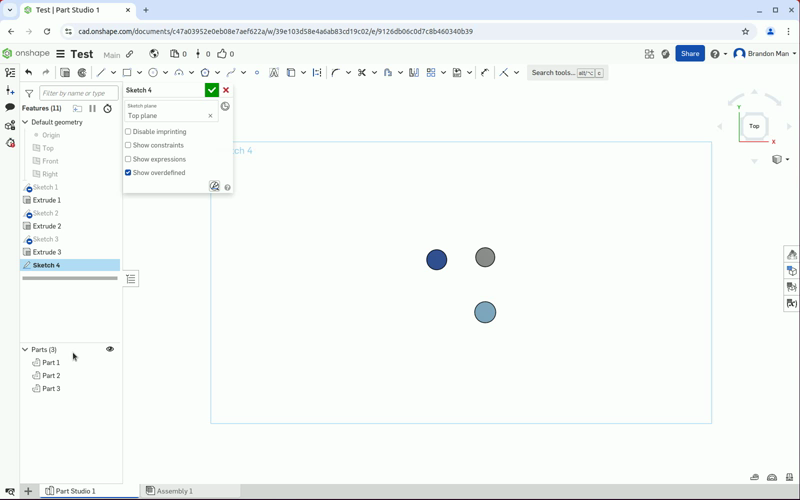
key(y)
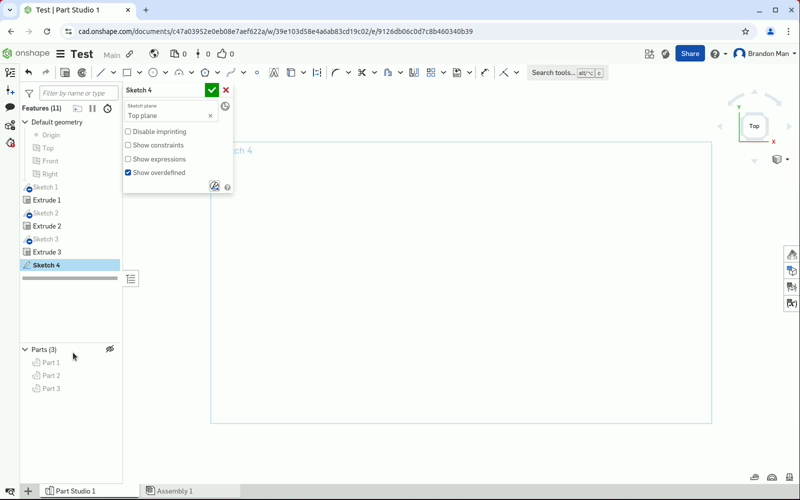
key(c)
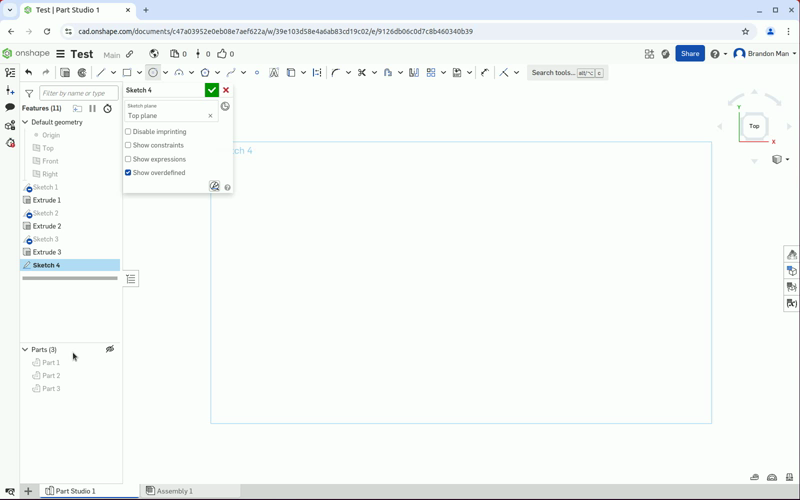
key_down(shift)
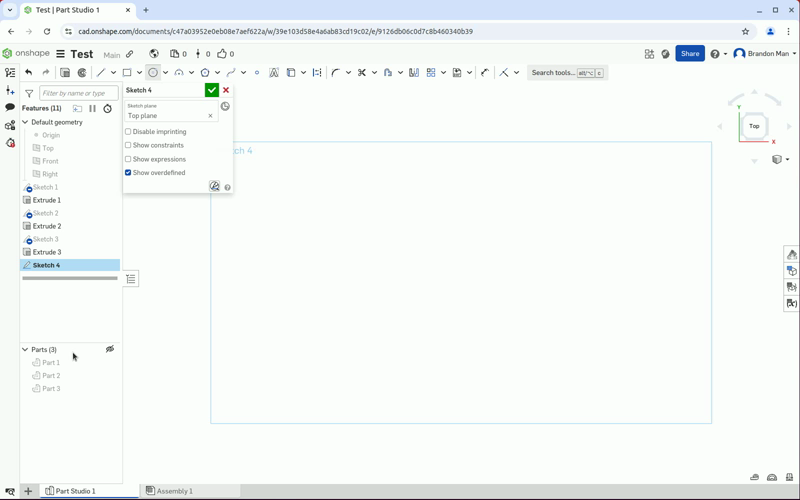
mouse_move(437, 309)
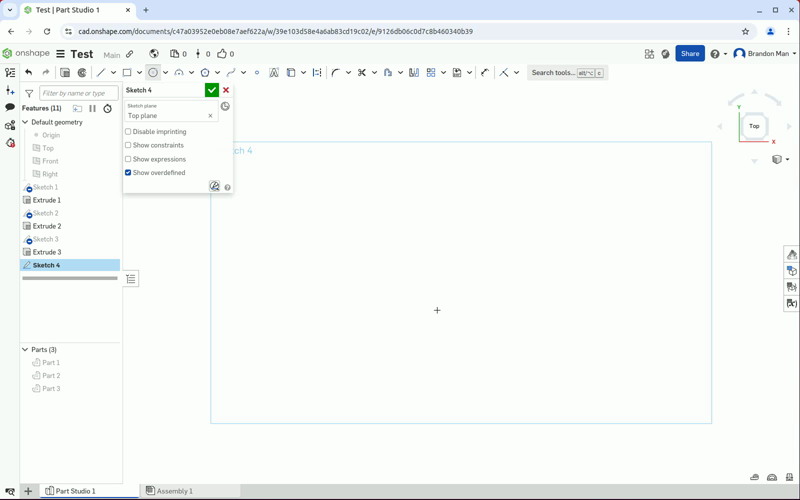
click(437, 309)
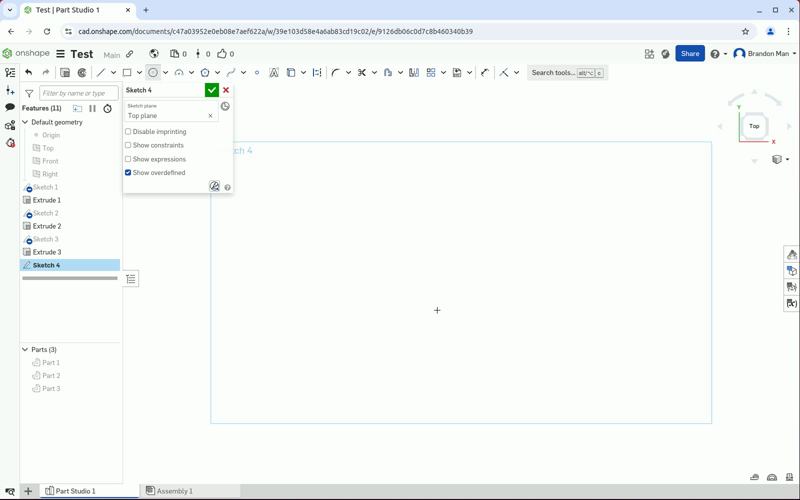
key_up(shift)
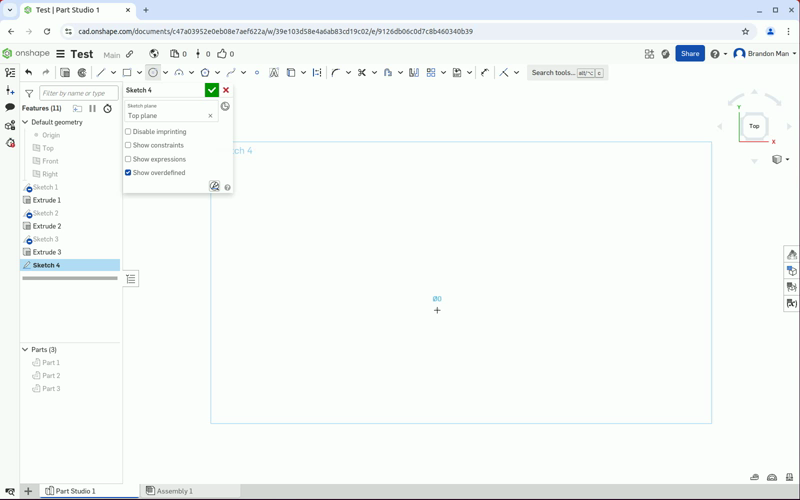
mouse_move(446, 309)
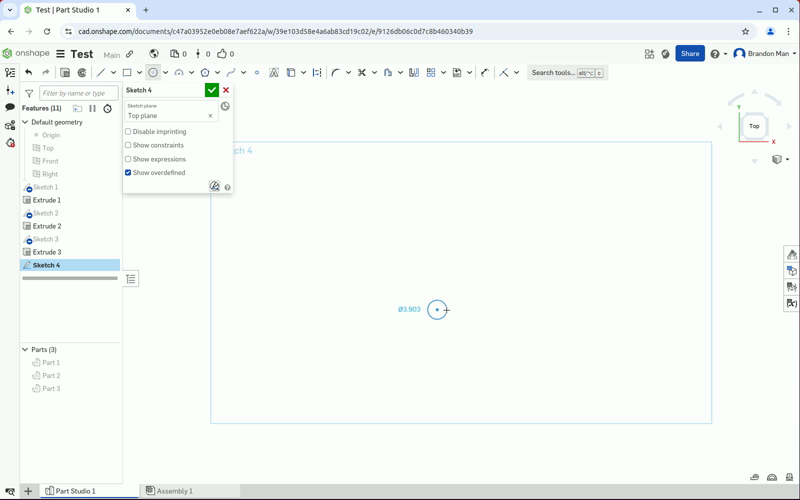
click(446, 309)
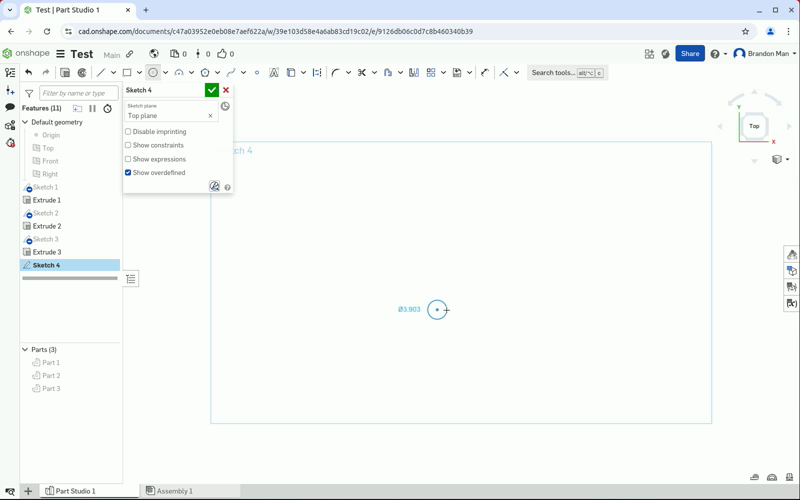
key(esc)
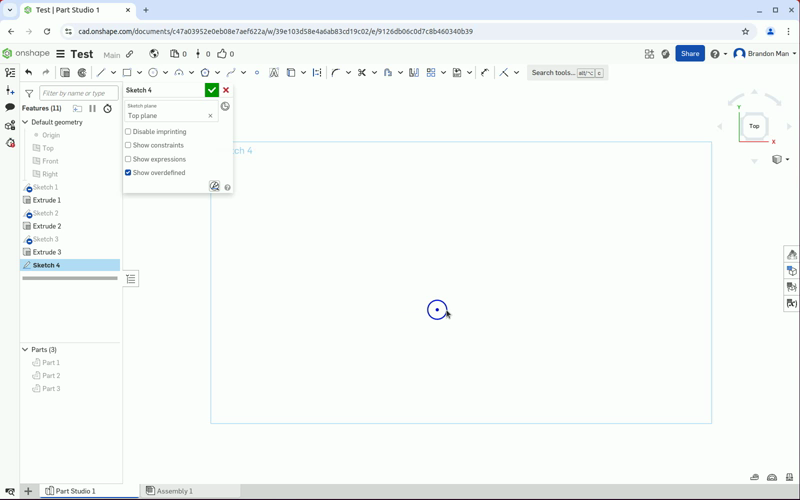
mouse_move(436, 308)
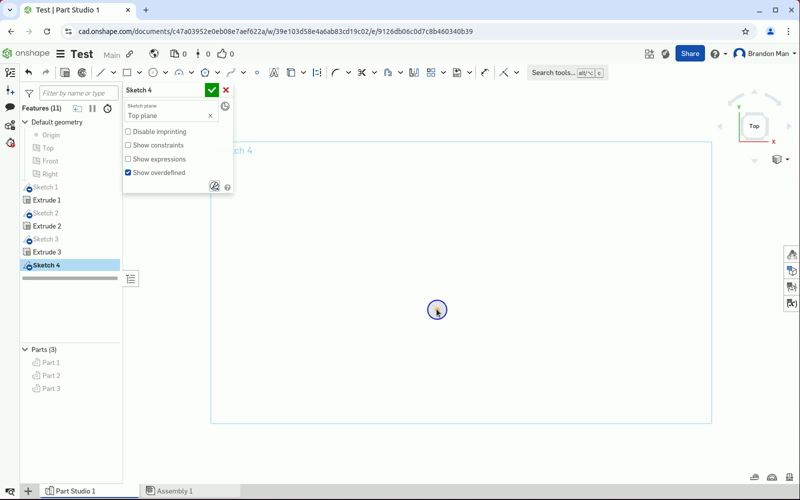
scroll(6)
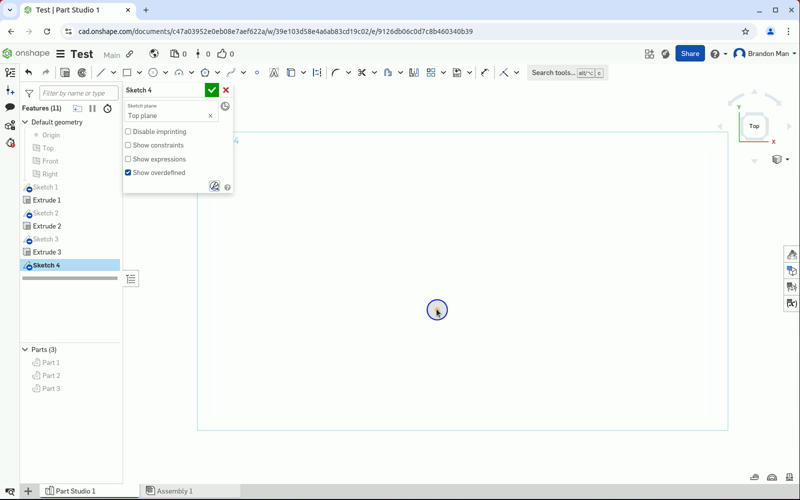
scroll(6)
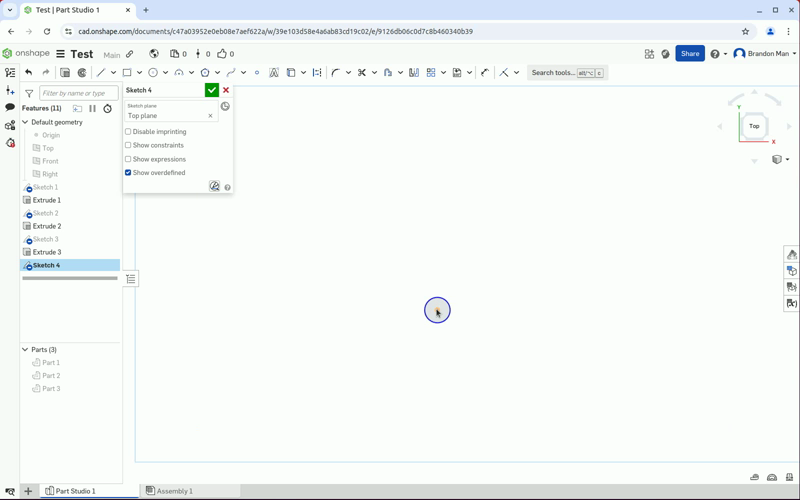
scroll(6)
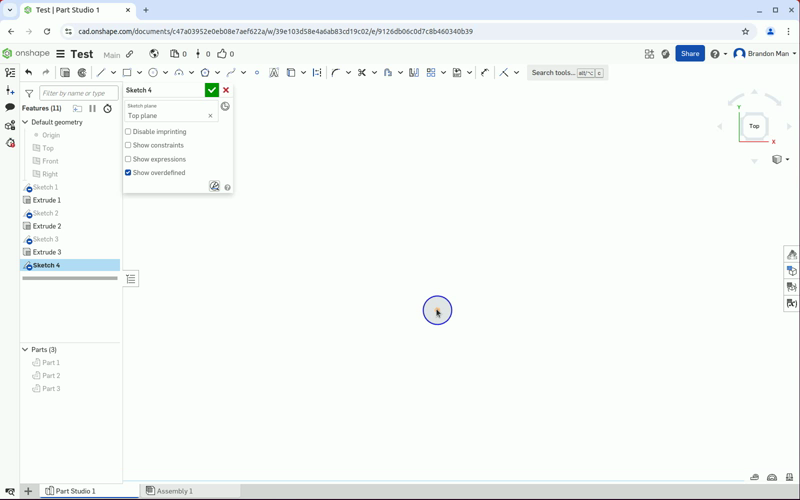
scroll(6)
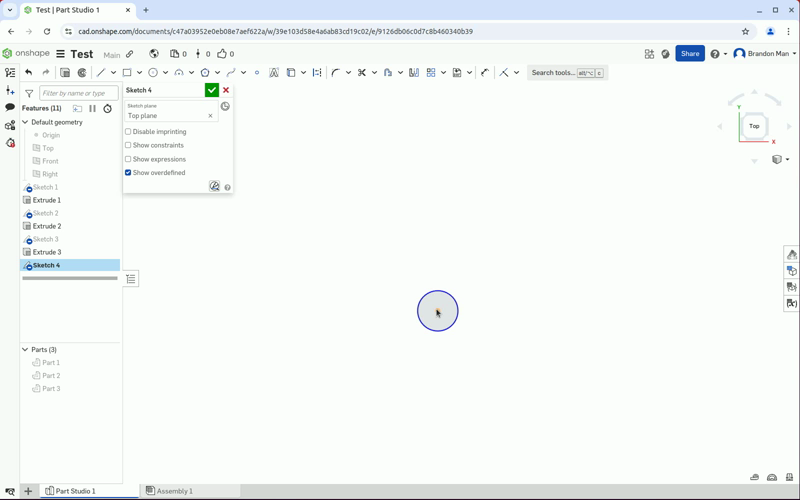
scroll(6)
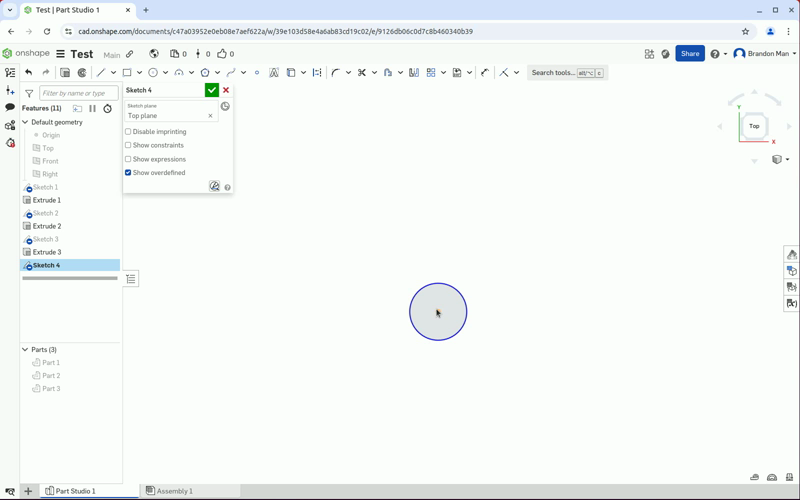
scroll(6)
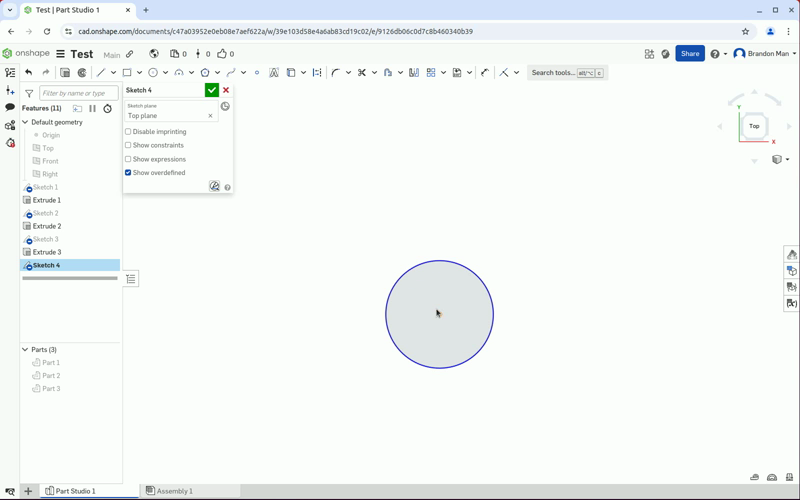
scroll(6)
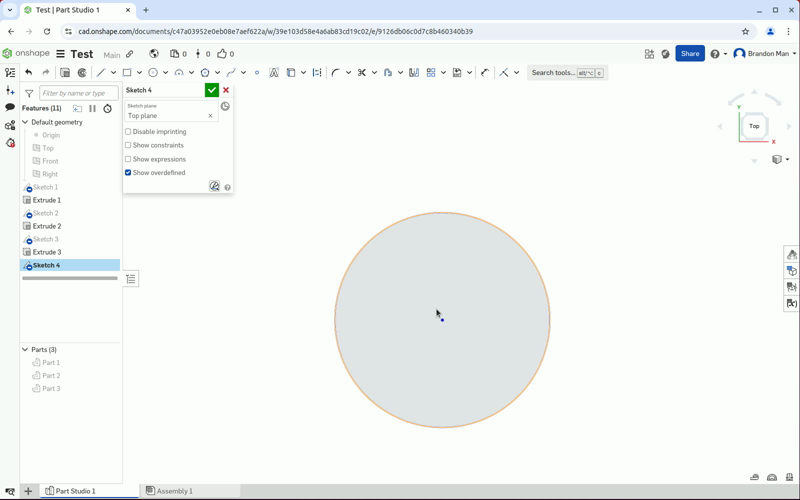
click(436, 308)
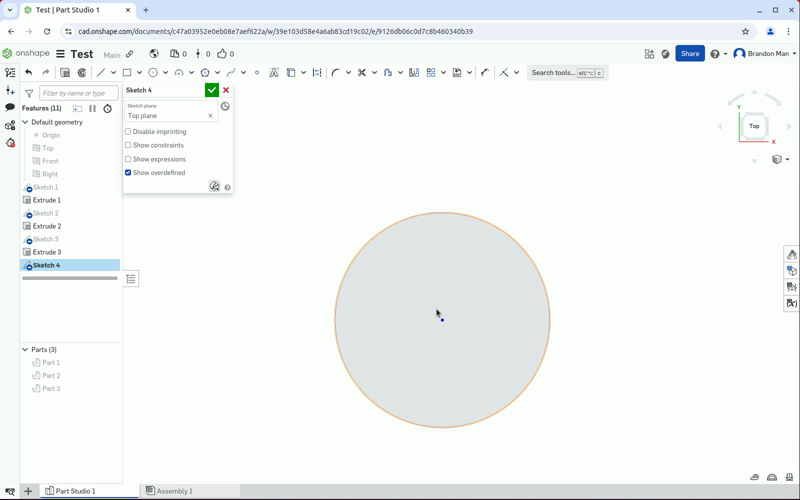
scroll(-6)
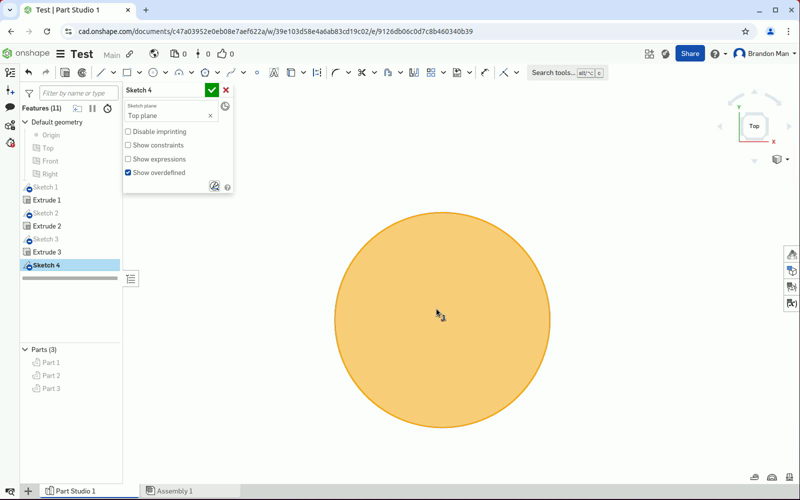
scroll(-6)
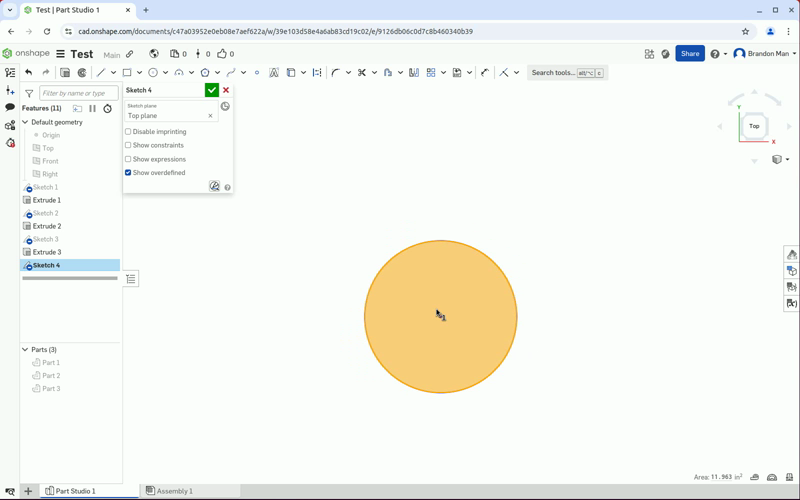
scroll(-6)
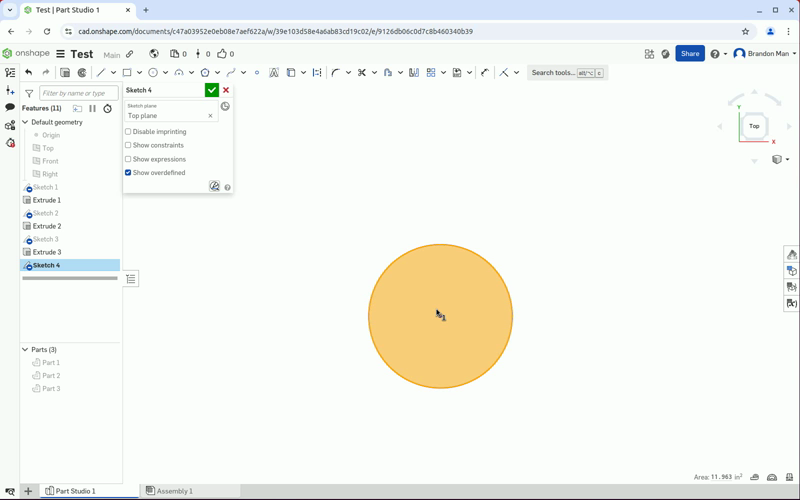
scroll(-6)
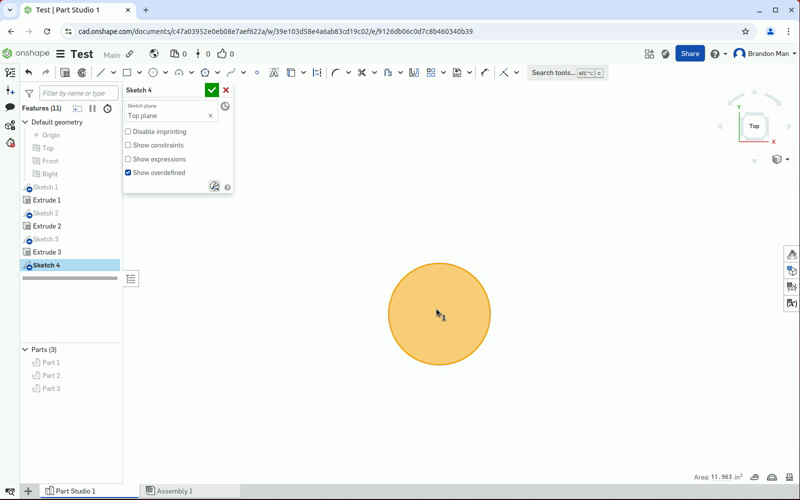
scroll(-6)
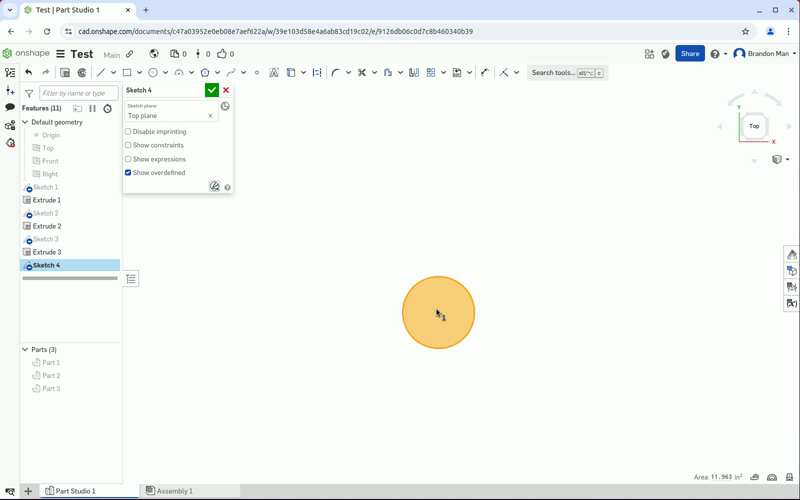
scroll(-6)
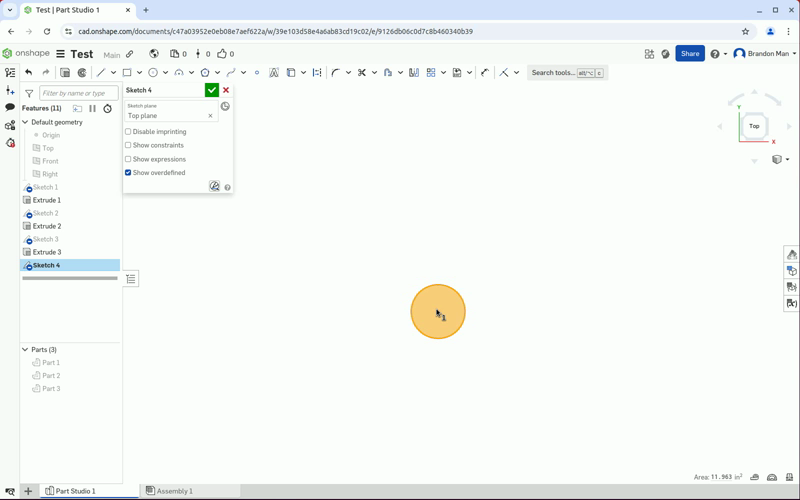
scroll(-6)
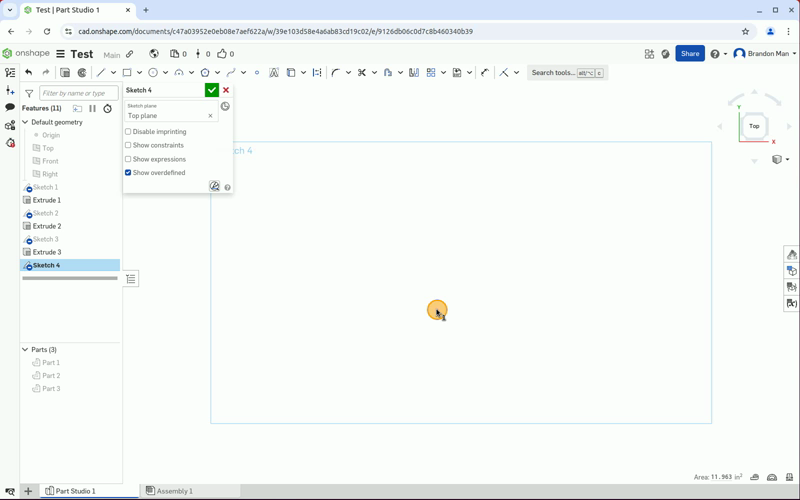
mouse_move(73, 352)
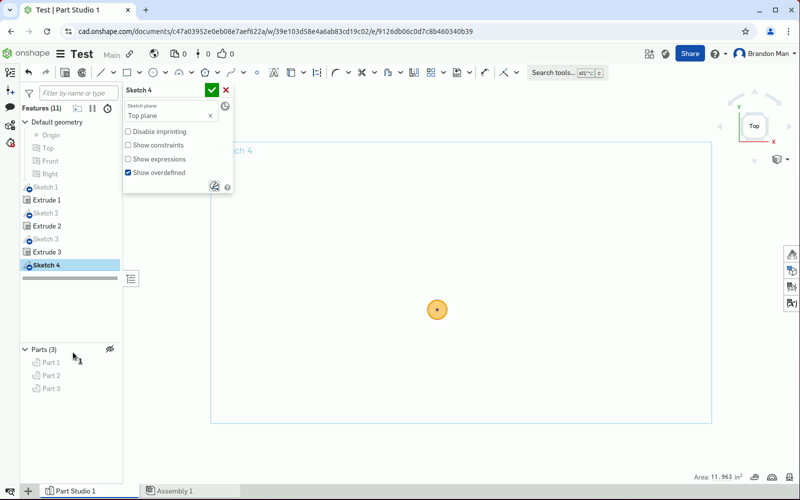
key(shift+y)
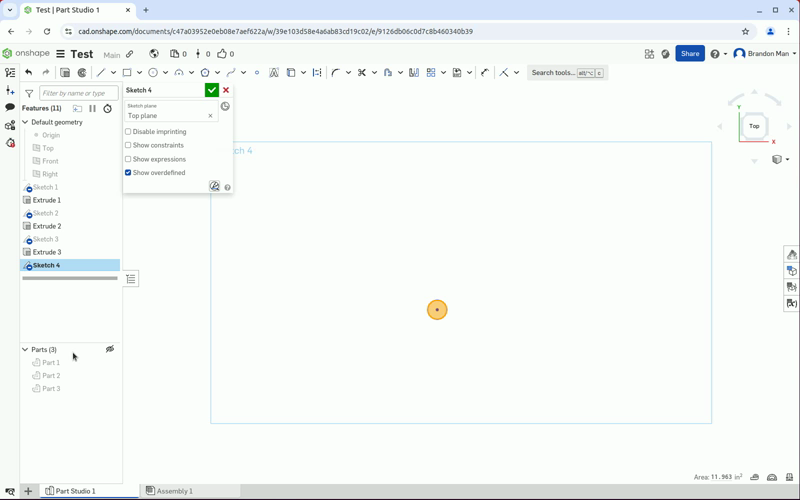
key(shift+e)
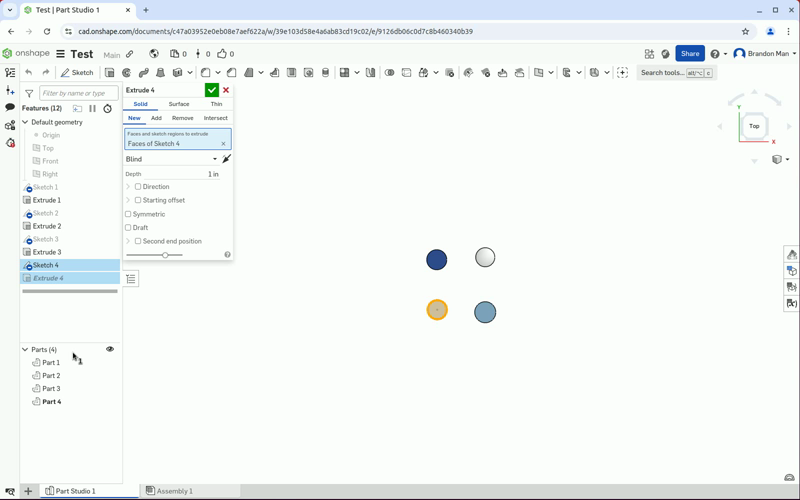
mouse_move(143, 106)
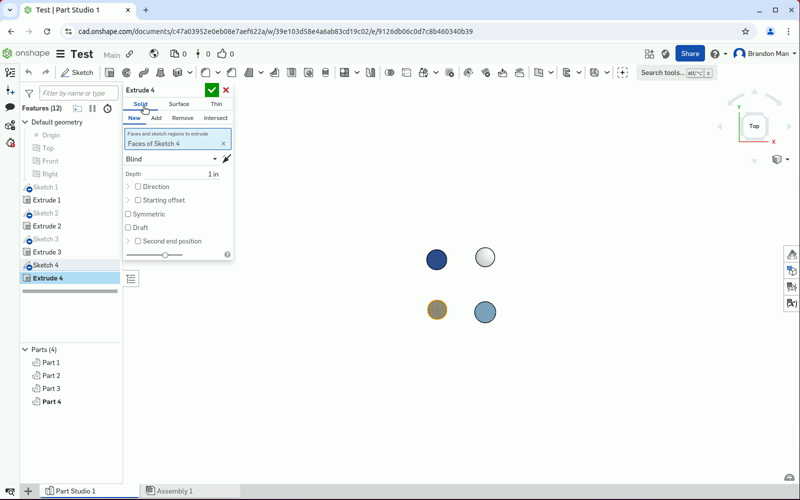
click(143, 106)
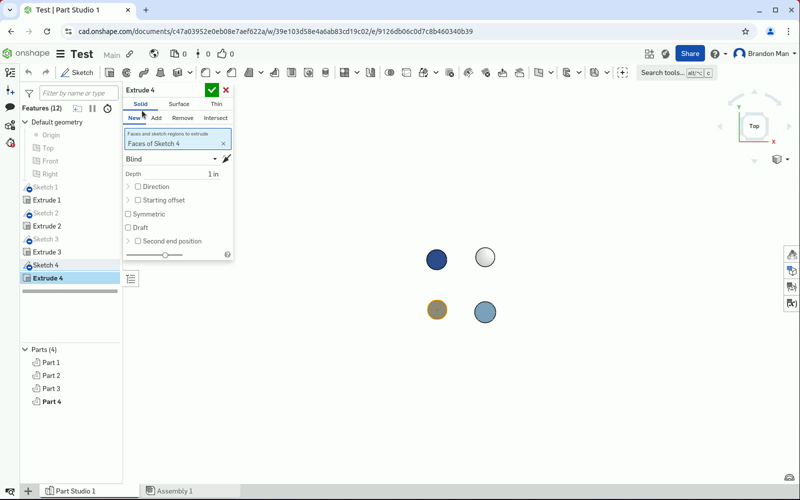
mouse_move(137, 120)
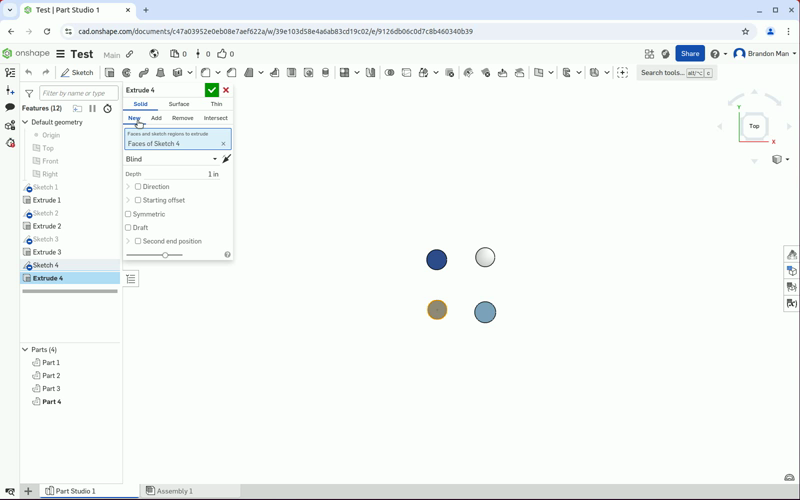
click(137, 120)
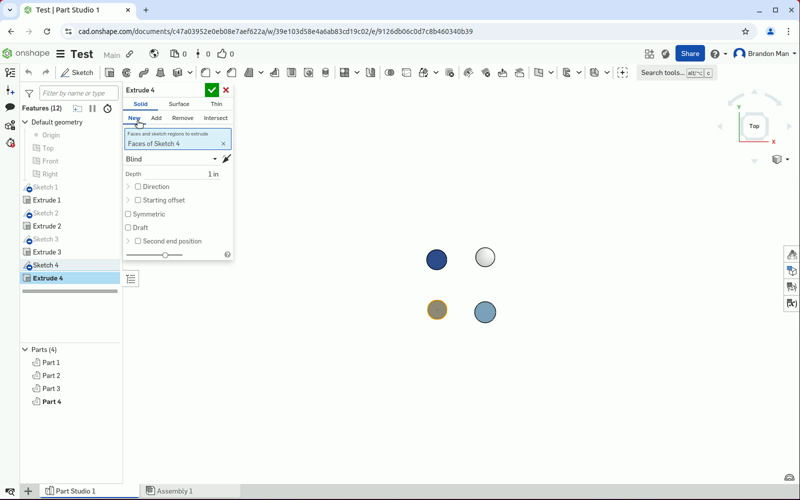
key(tab, 4)
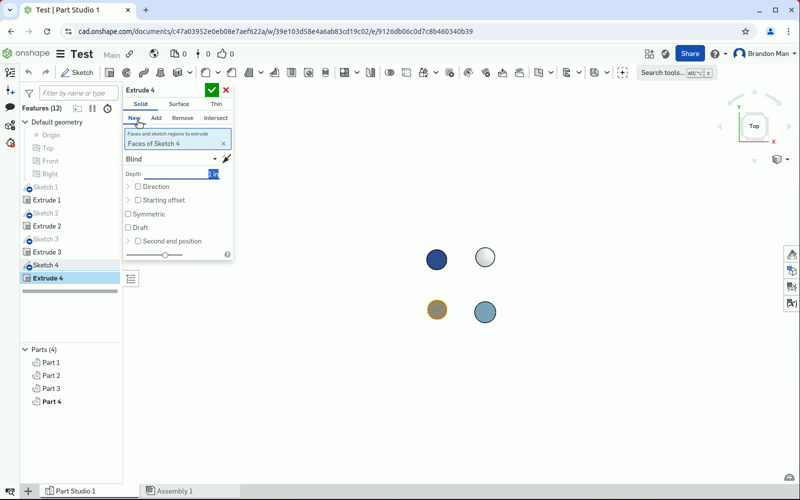
text(6.981)
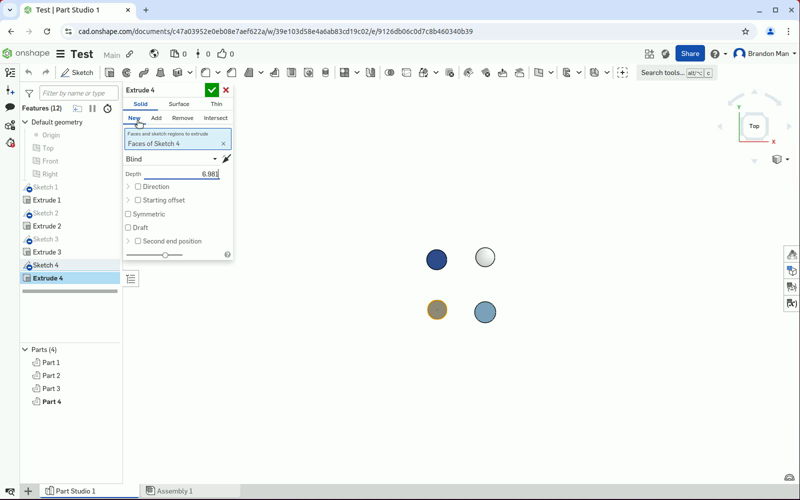
key(enter)
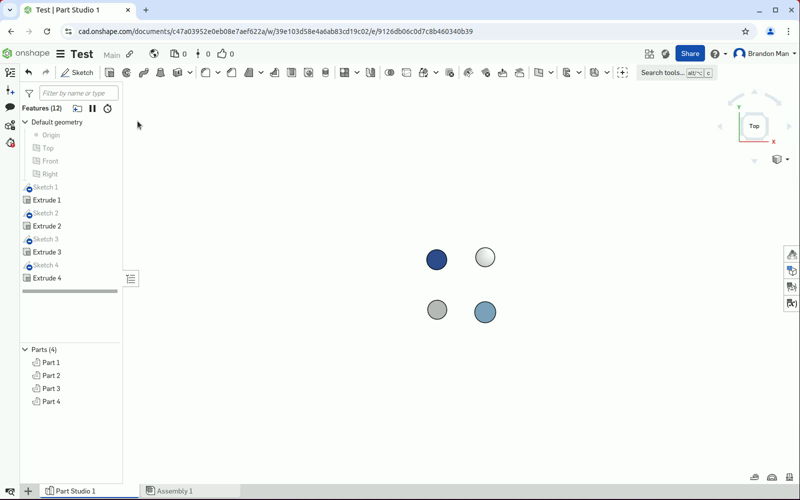
key(shift+h)
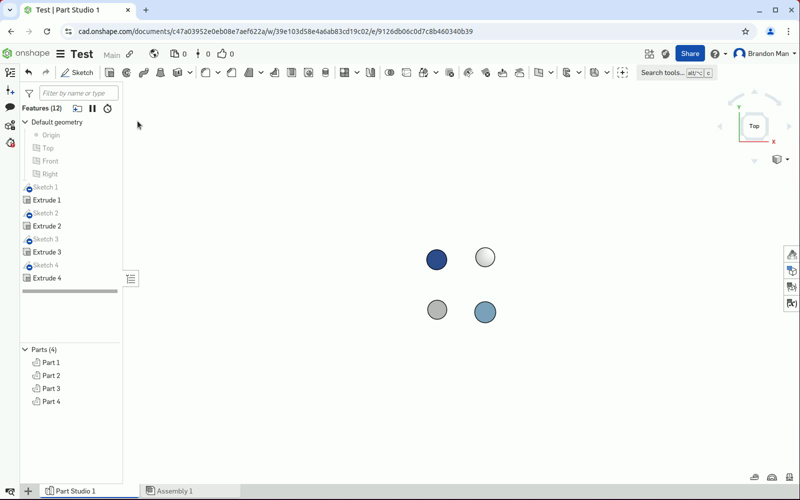
key(shift+h)
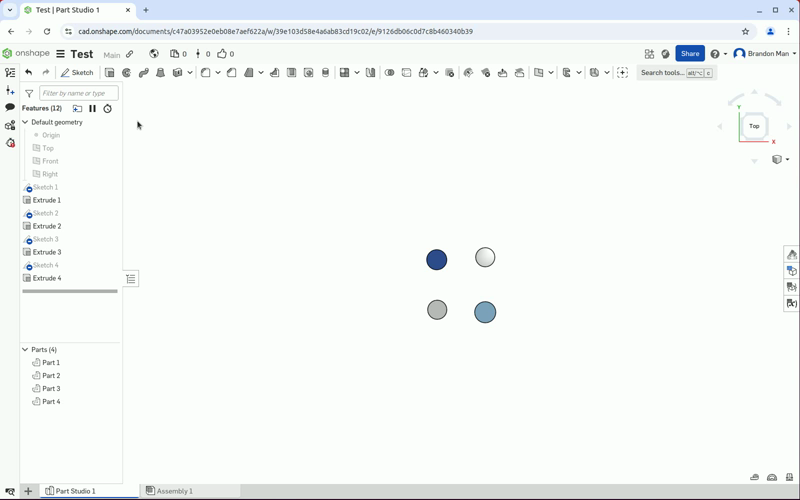
mouse_move(73, 189)
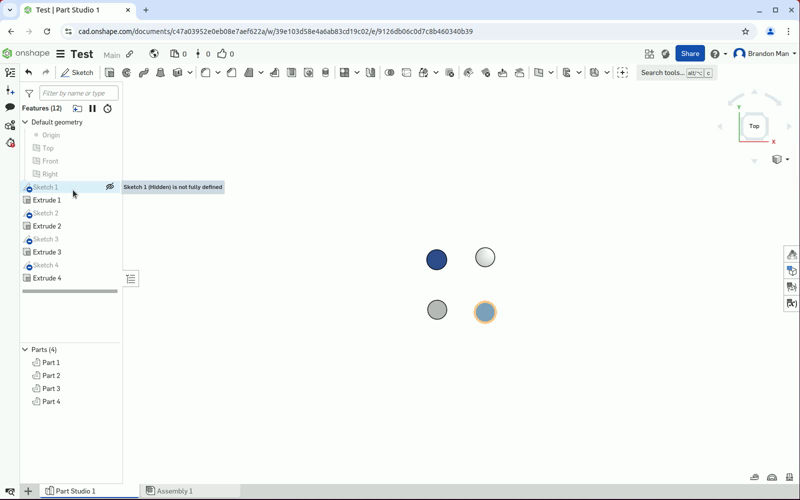
click(73, 189)
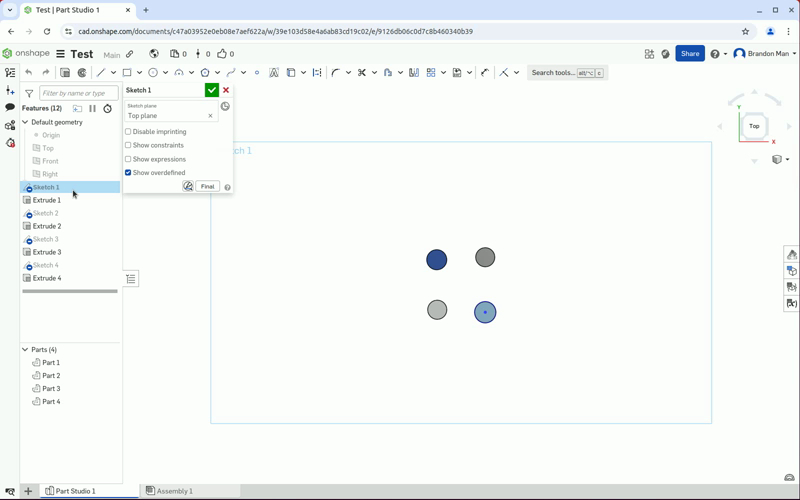
mouse_move(229, 92)
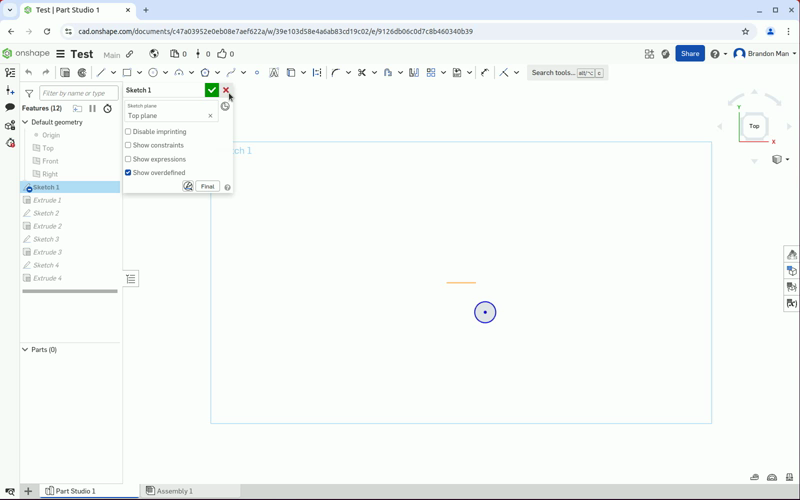
click(229, 92)
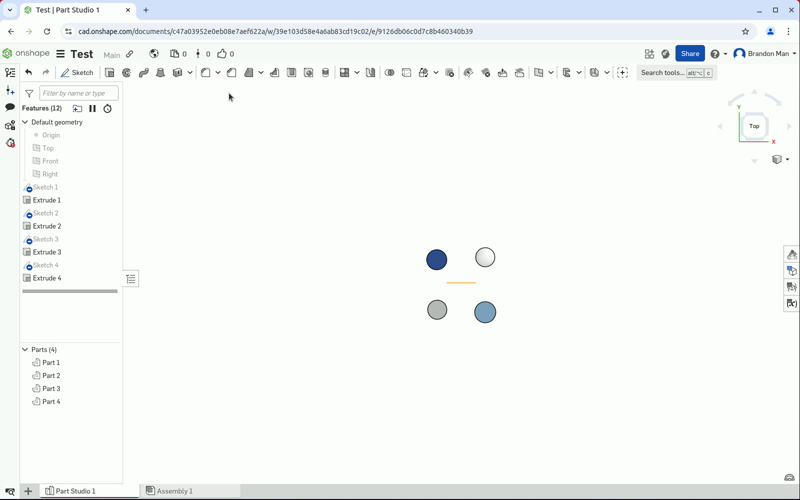
mouse_move(541, 75)
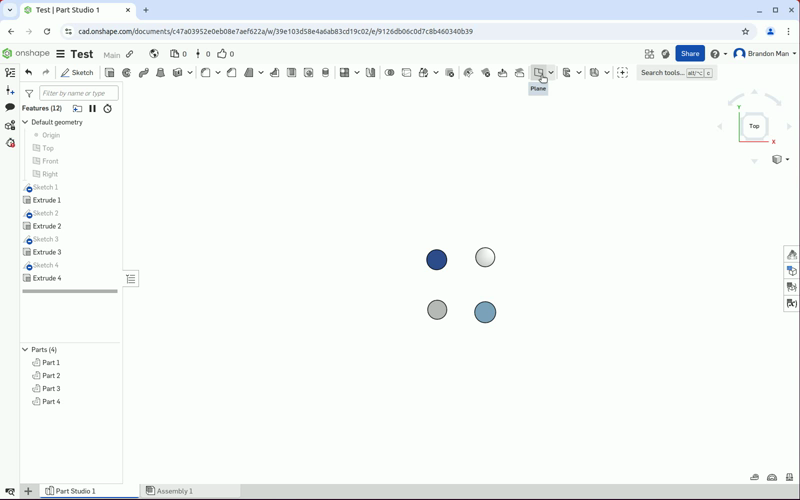
click(541, 75)
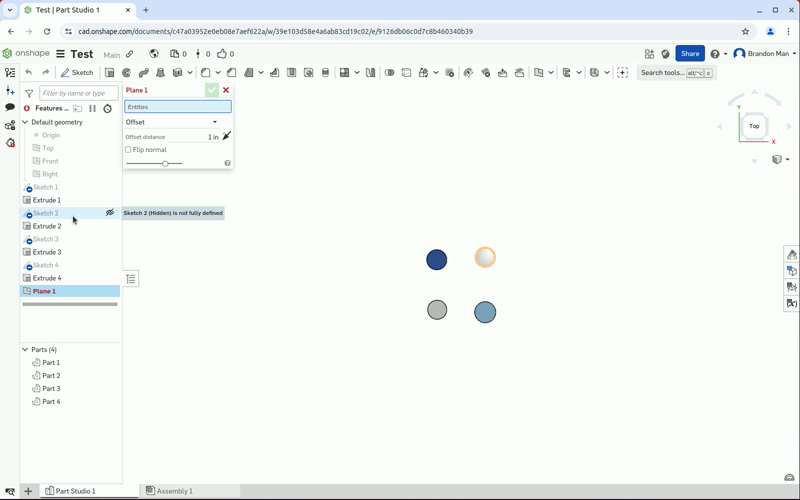
scroll(3)
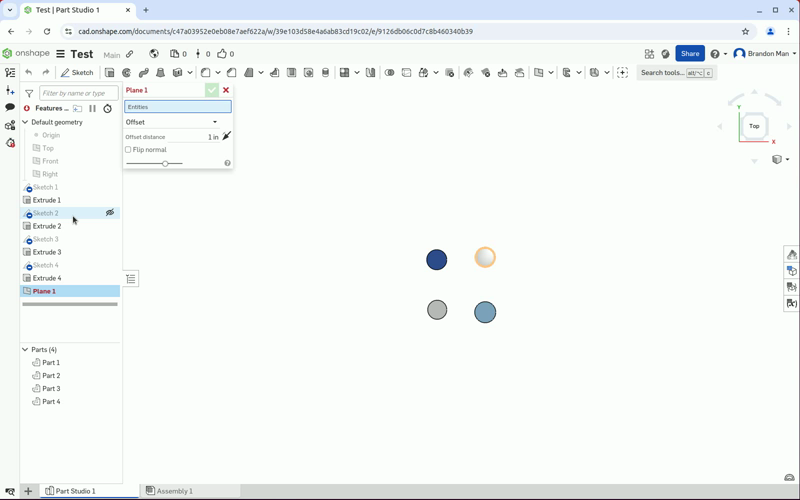
mouse_move(73, 150)
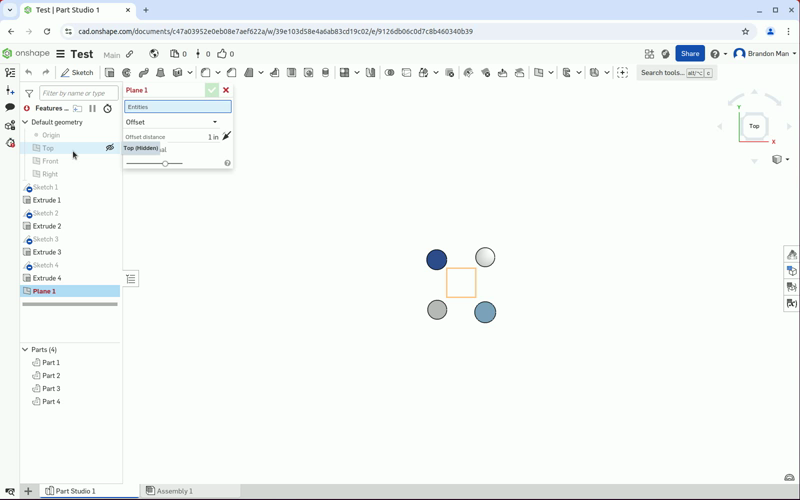
click(73, 150)
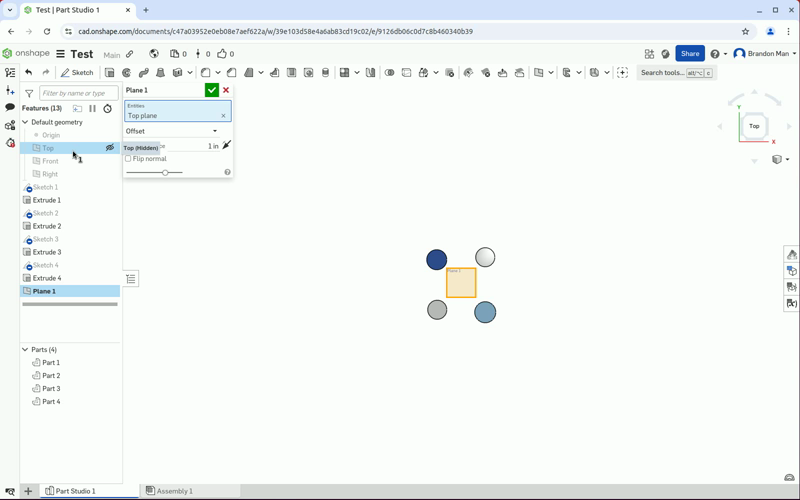
key(tab, 2)
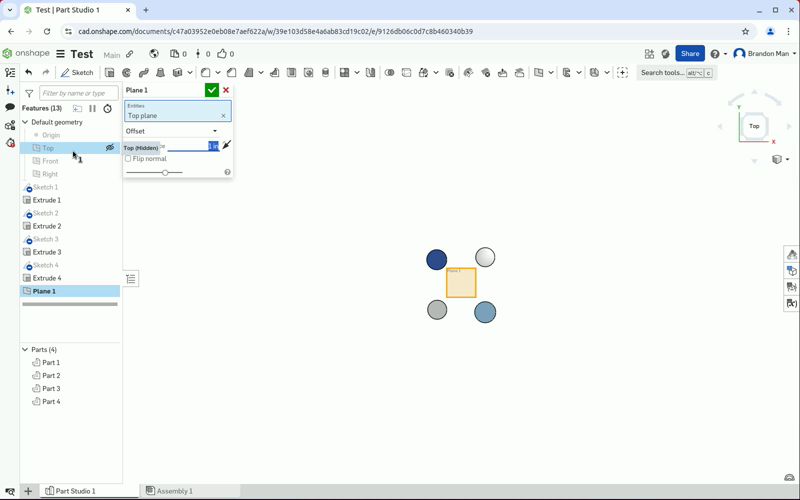
text(6.994)
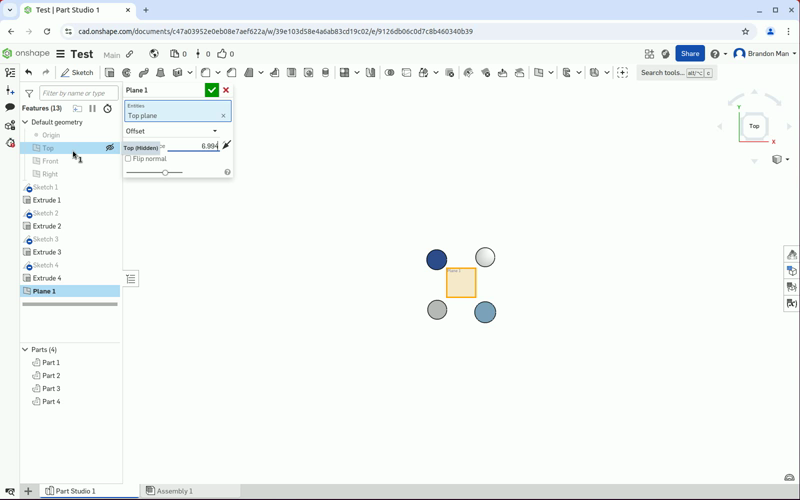
key(enter, 2)
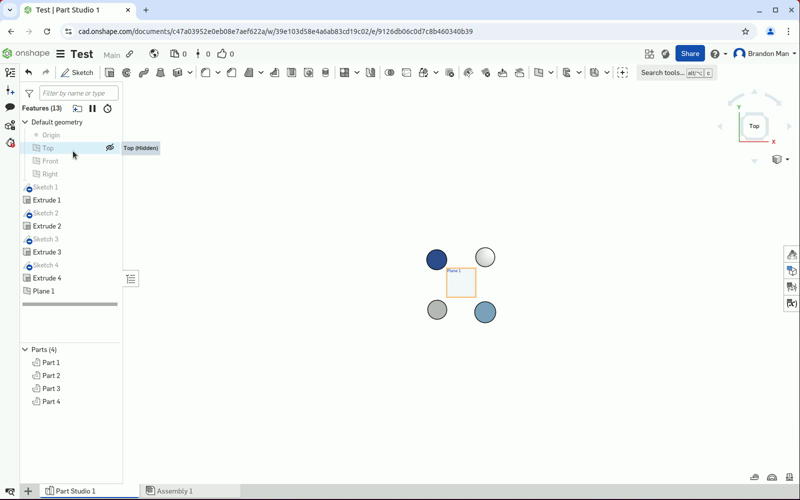
key(shift+s)
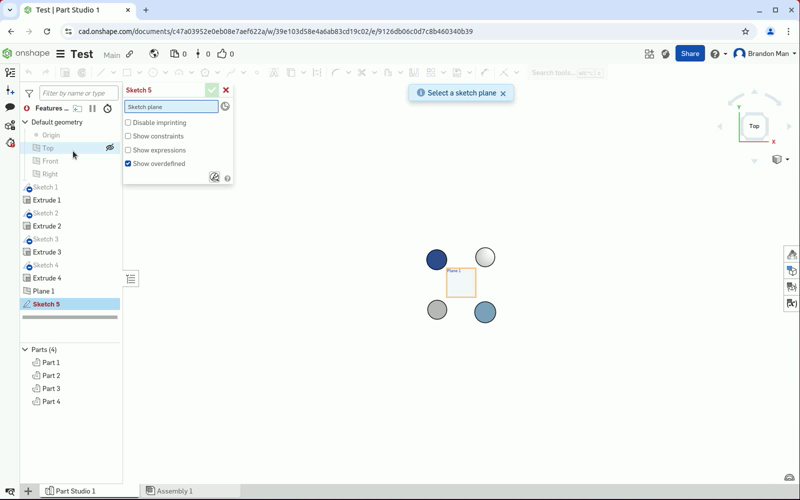
mouse_move(73, 293)
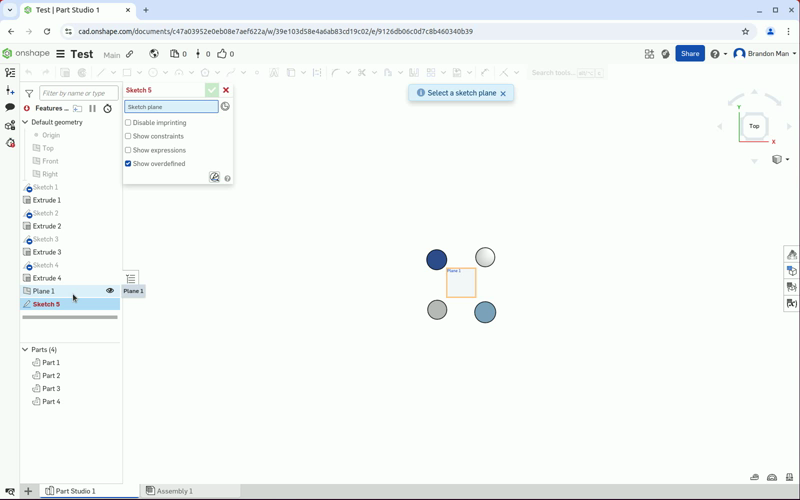
click(73, 293)
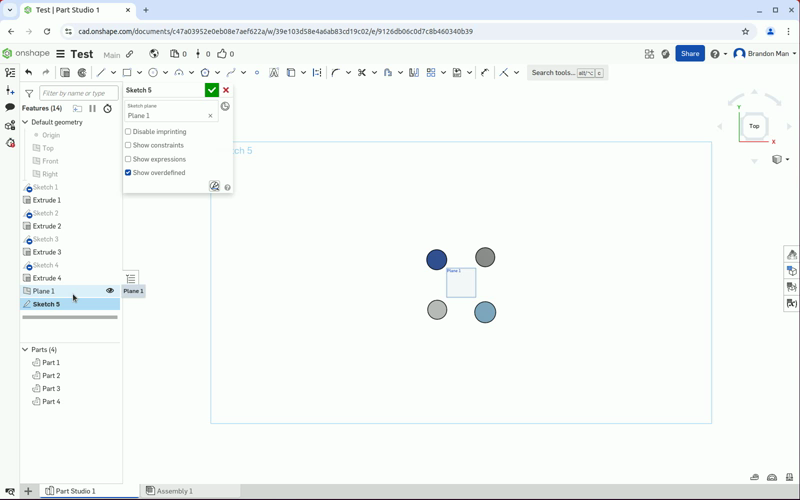
mouse_move(73, 352)
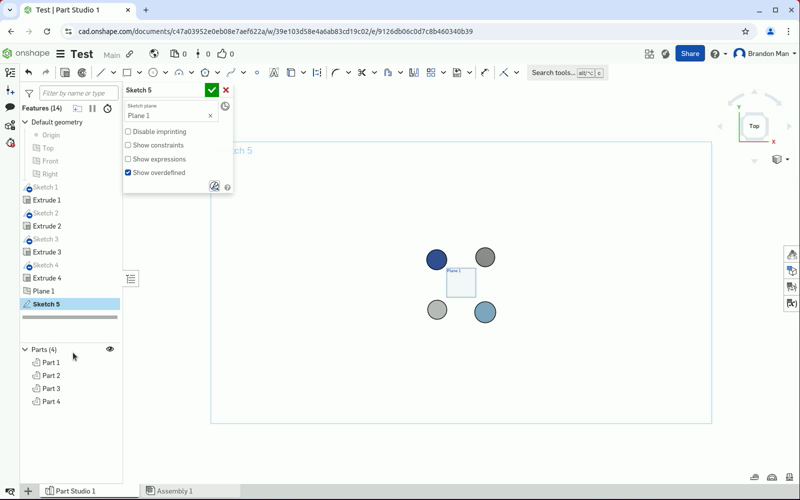
key(y)
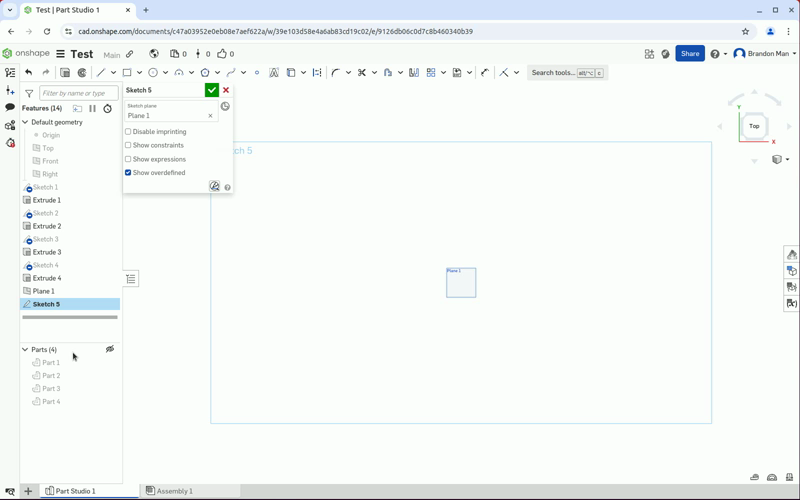
key(l)
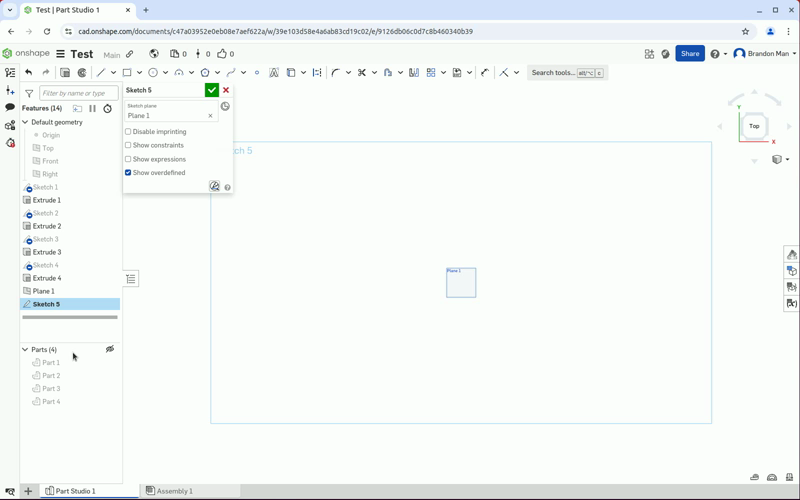
key_down(shift)
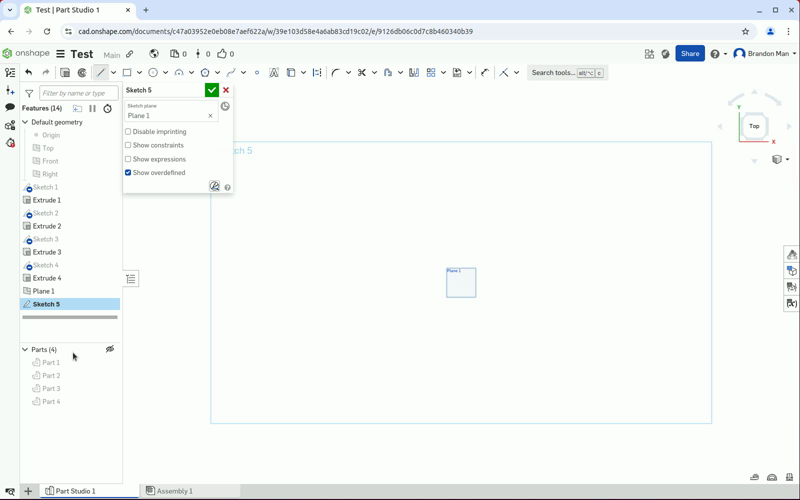
mouse_move(423, 322)
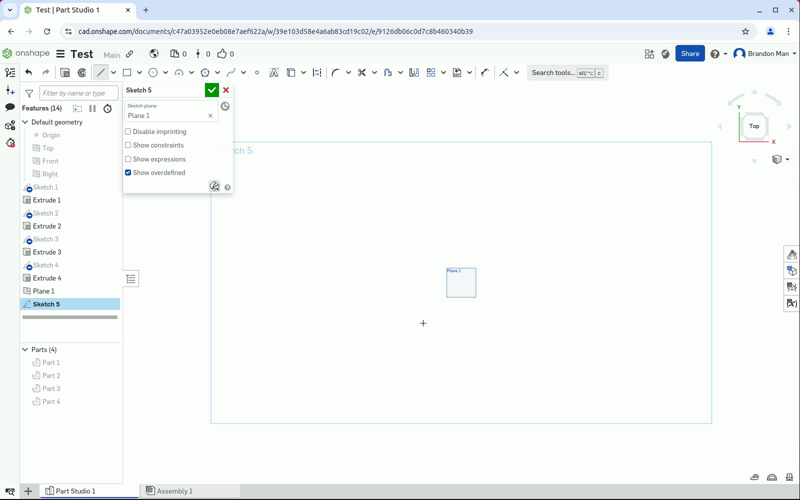
click(423, 322)
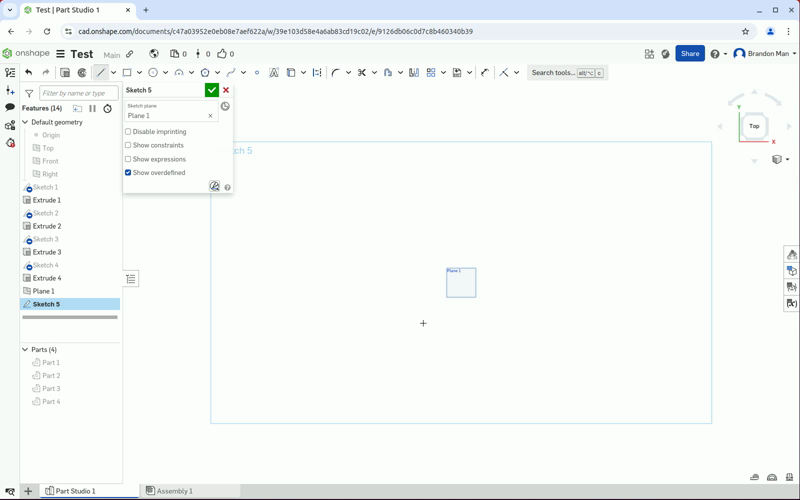
key_up(shift)
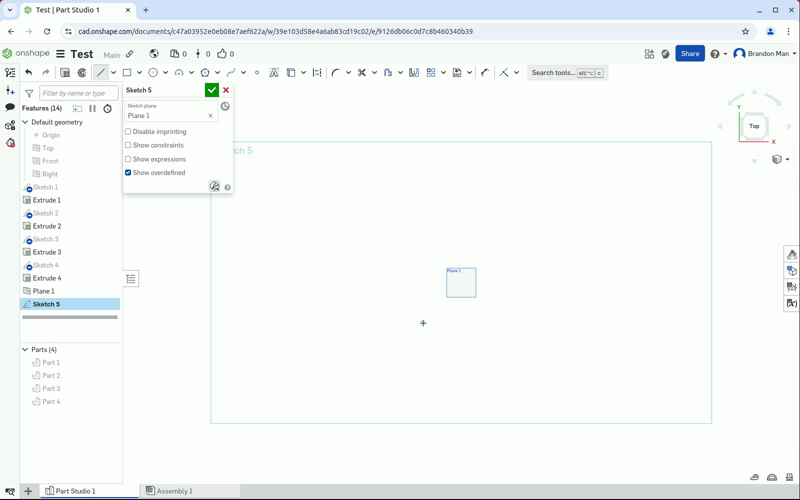
key_down(shift)
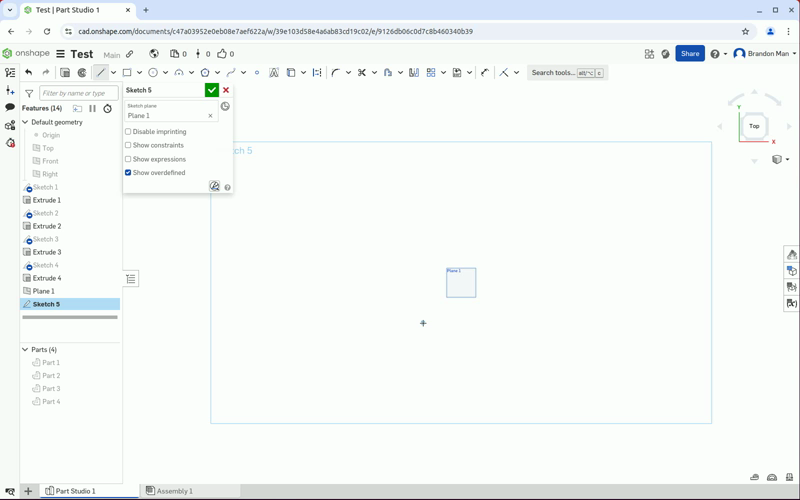
mouse_move(498, 322)
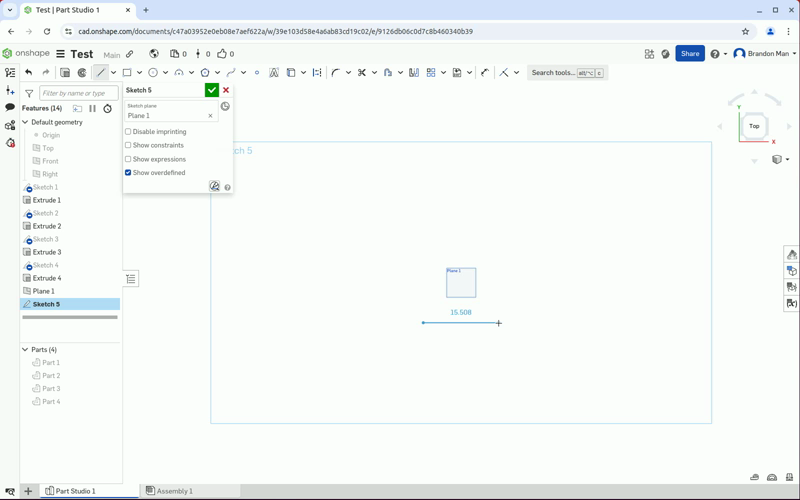
click(498, 322)
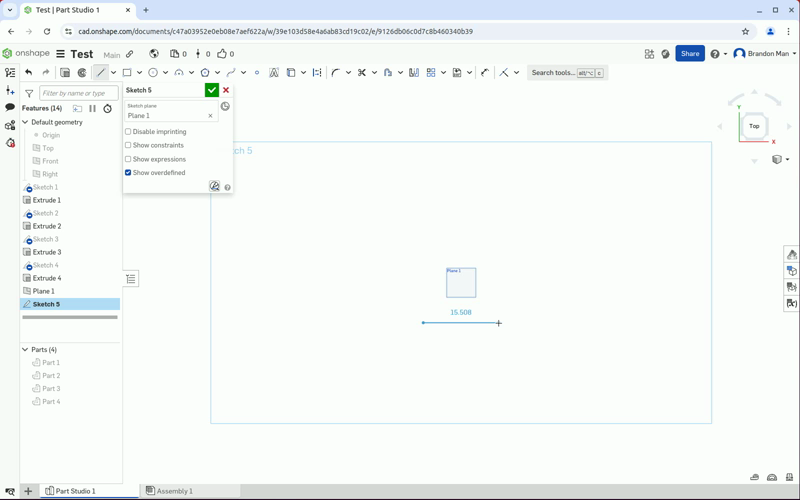
key_up(shift)
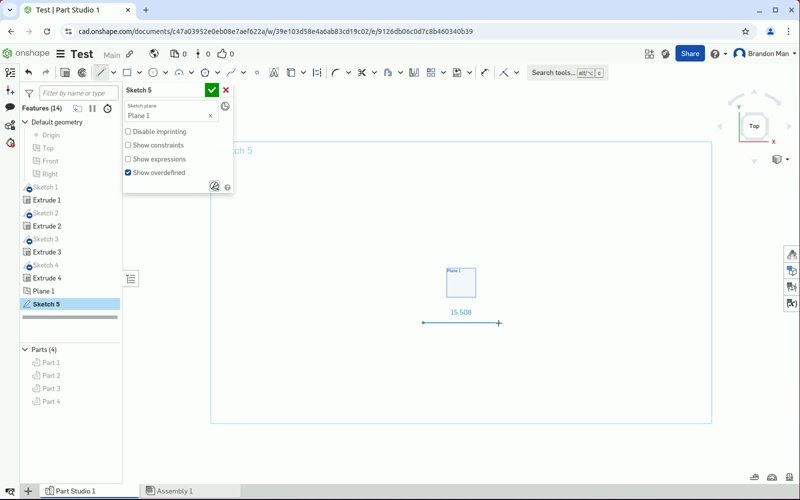
key_down(shift)
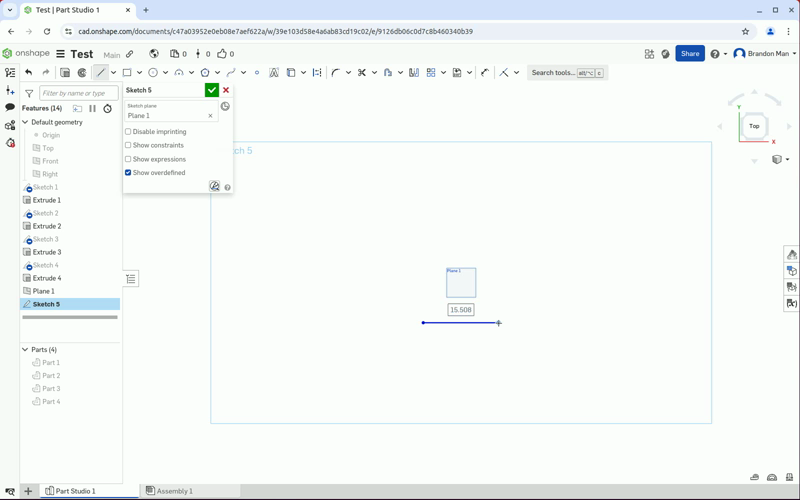
mouse_move(498, 248)
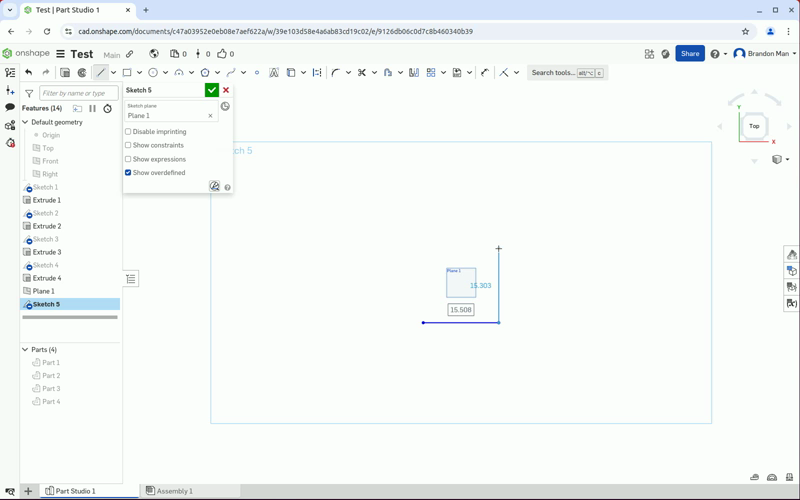
click(498, 248)
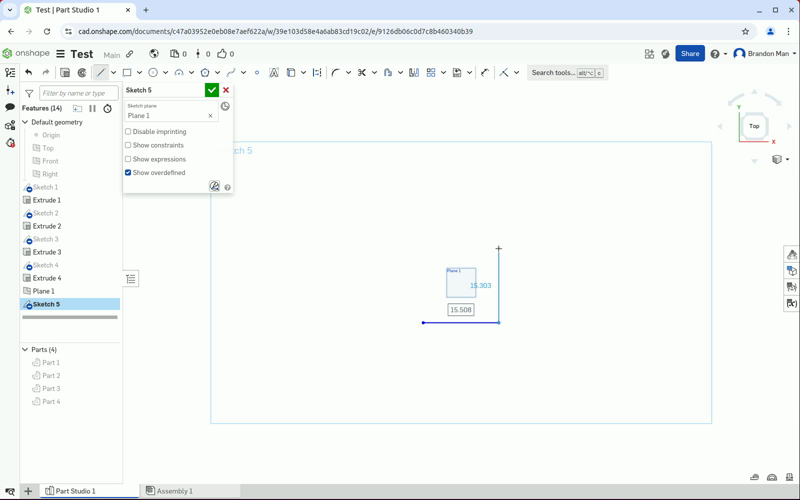
key_up(shift)
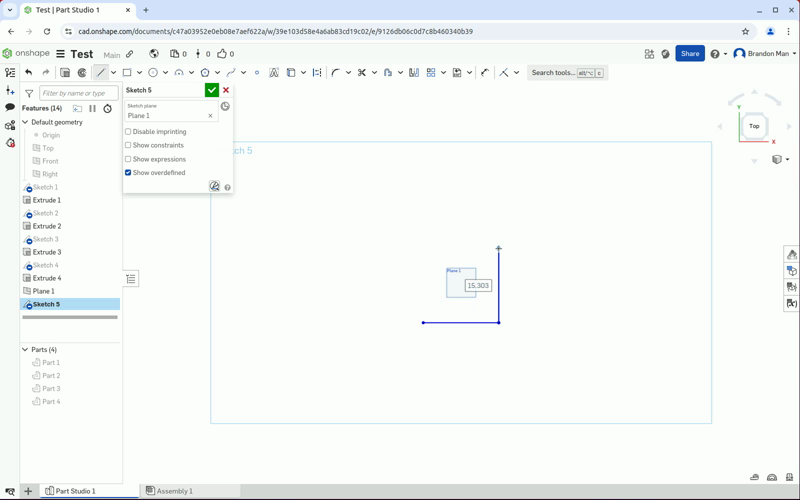
key_down(shift)
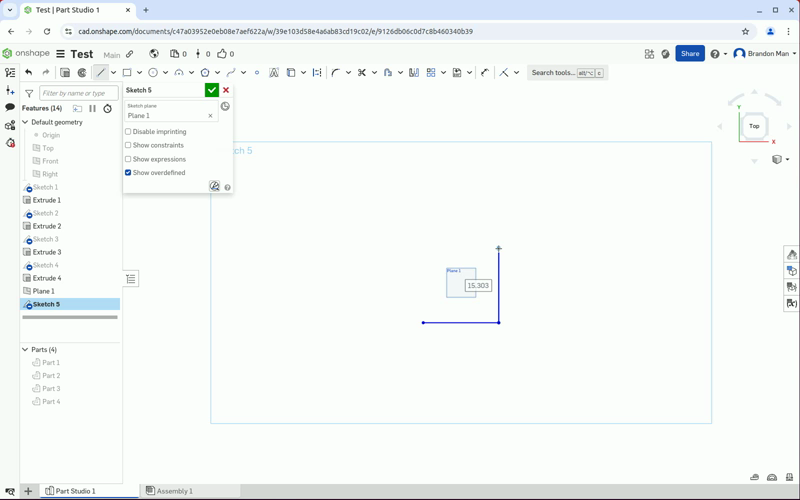
mouse_move(528, 248)
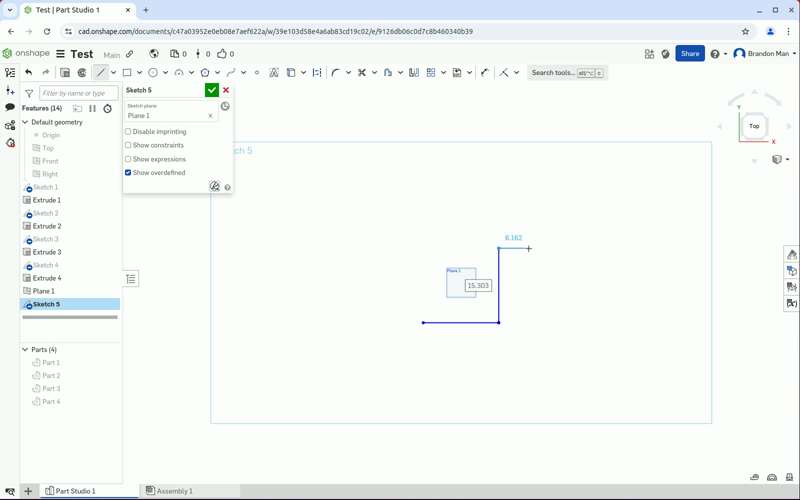
mouse_move(486, 248)
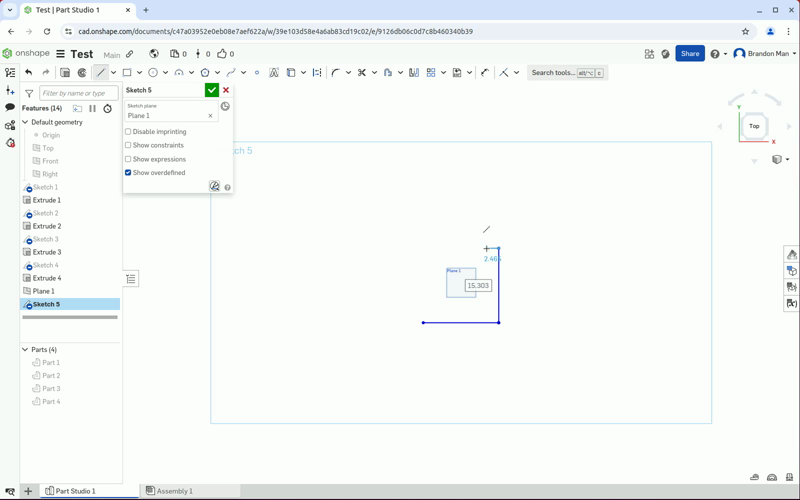
click(486, 248)
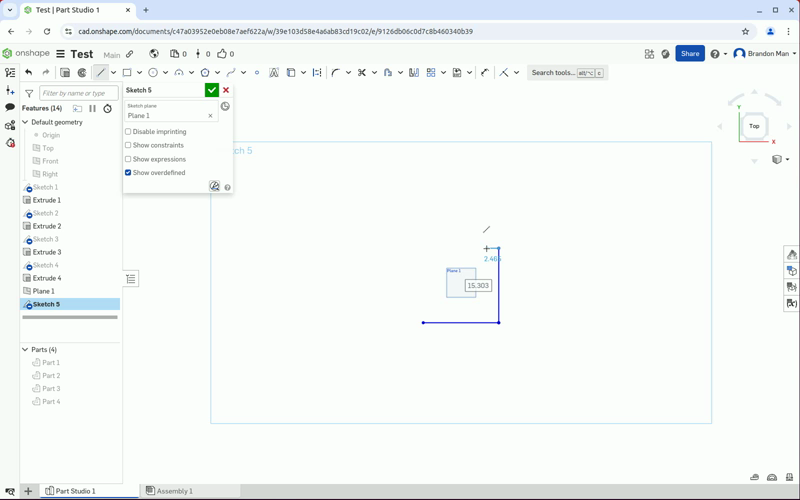
key_up(shift)
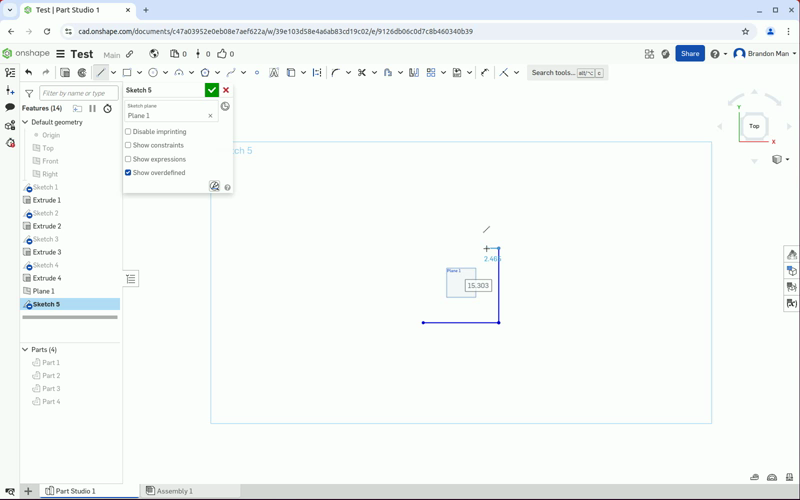
key(esc)
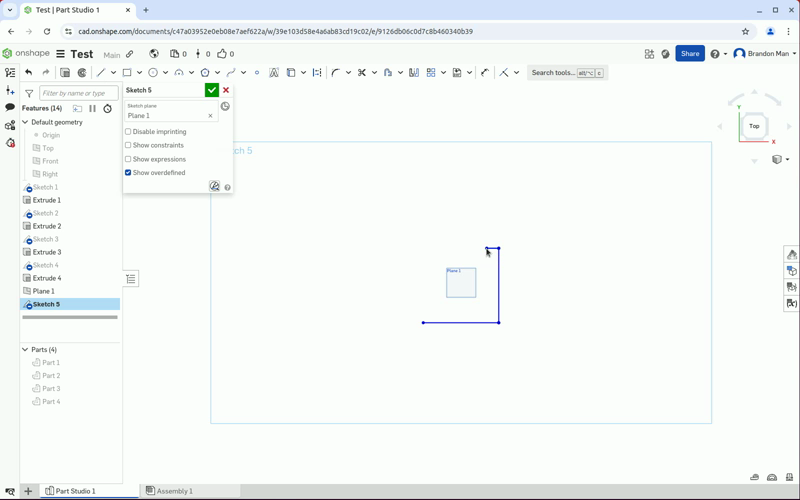
key(a)
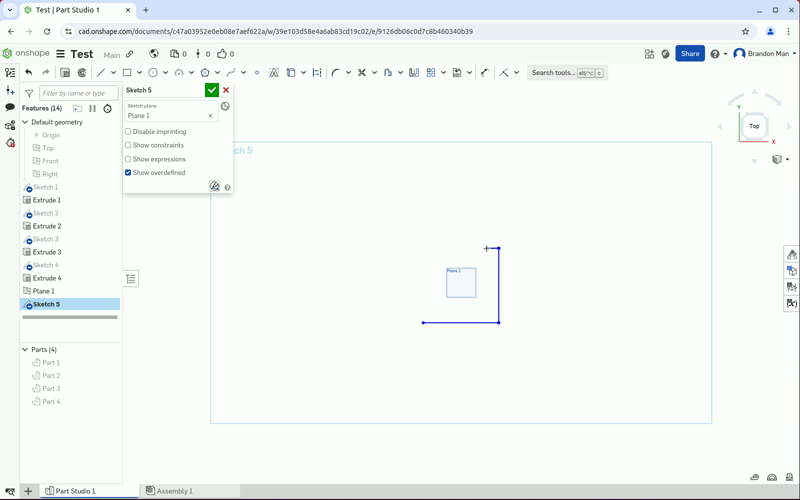
mouse_move(486, 248)
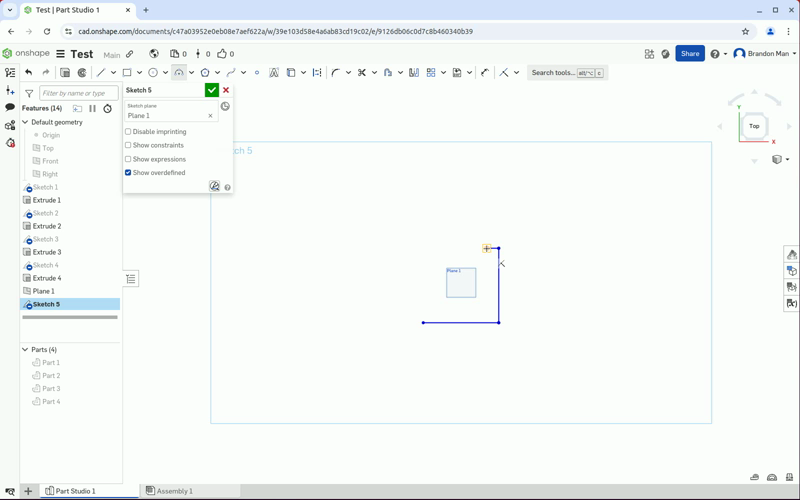
click(486, 248)
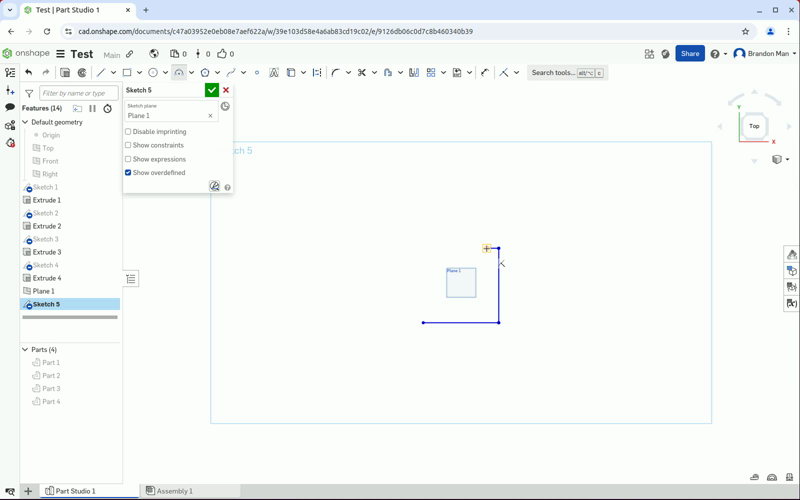
key_down(shift)
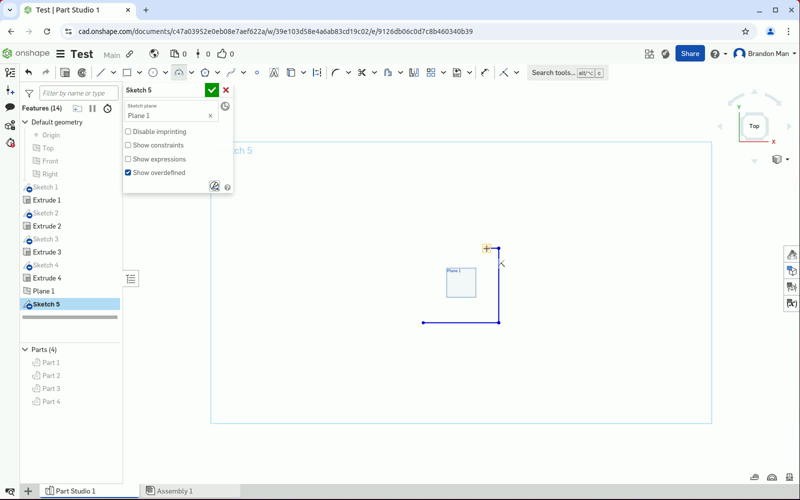
mouse_move(483, 248)
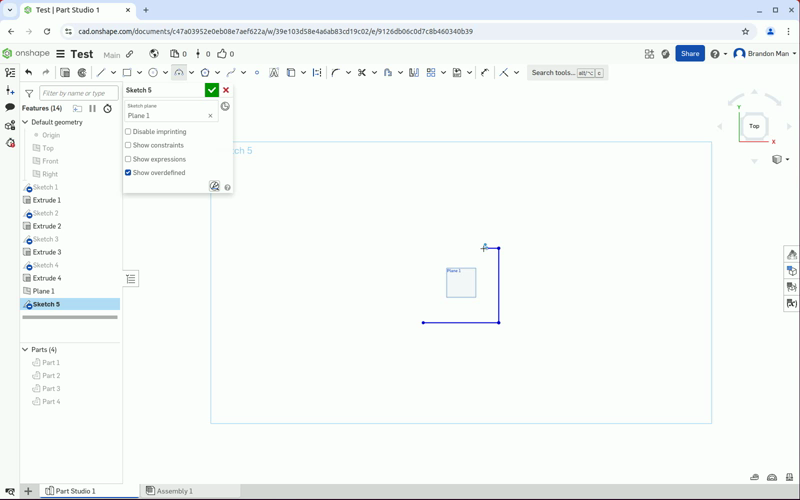
scroll(6)
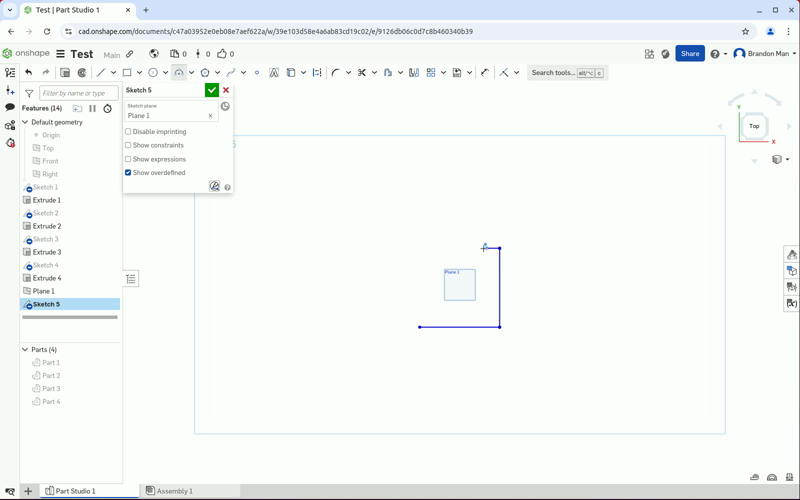
scroll(6)
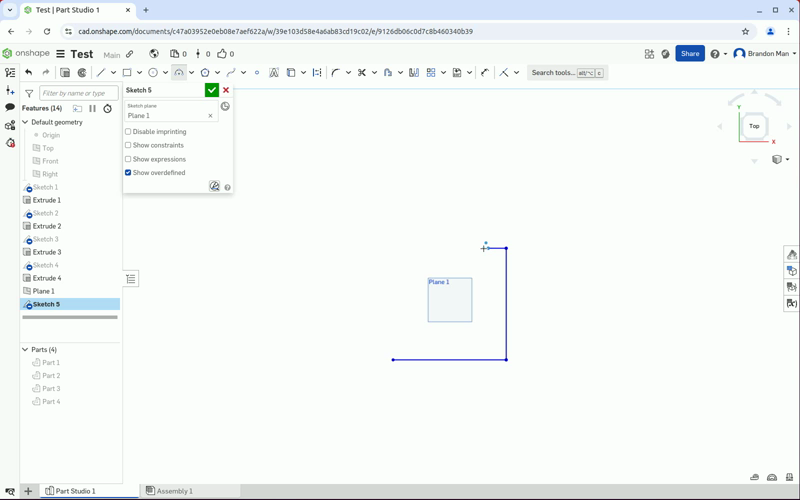
scroll(6)
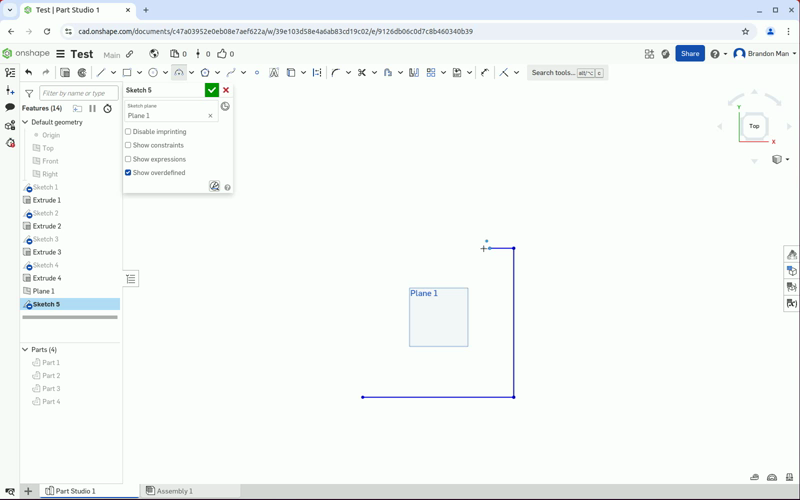
scroll(6)
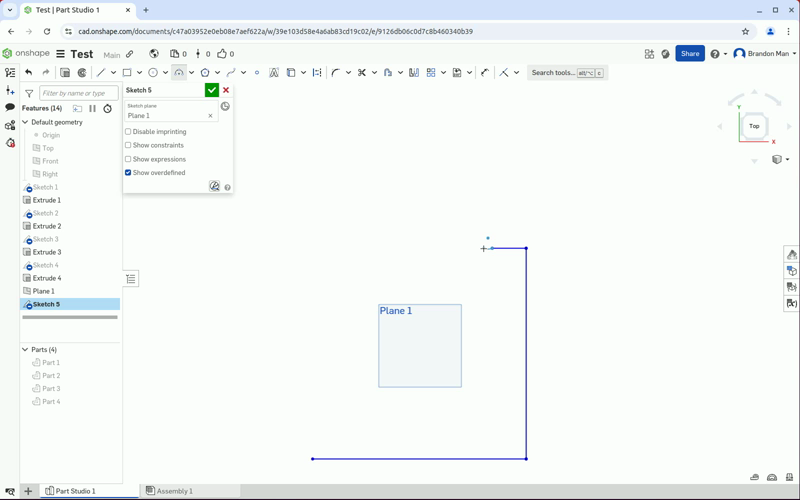
scroll(6)
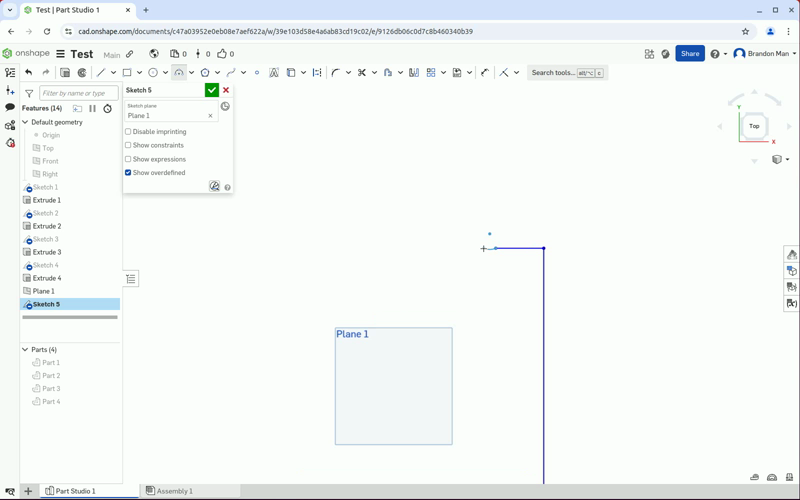
scroll(6)
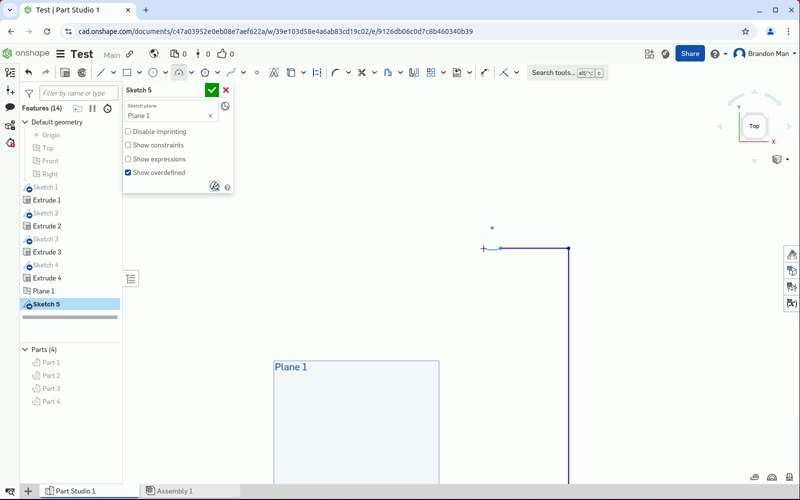
scroll(6)
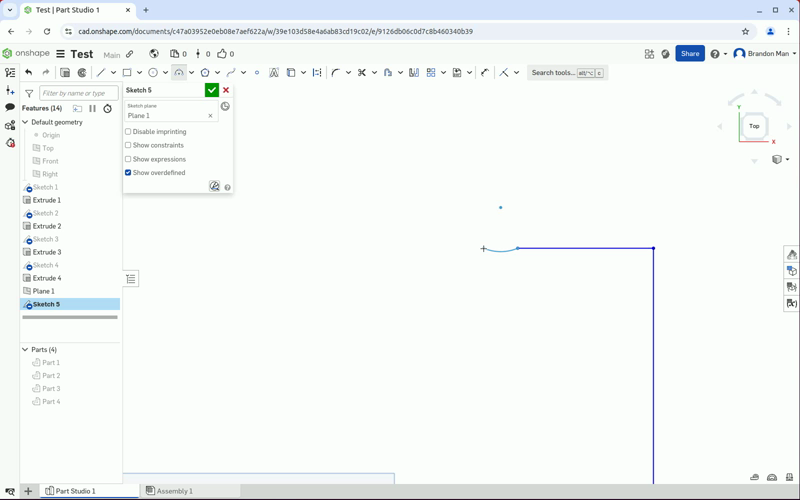
click(483, 248)
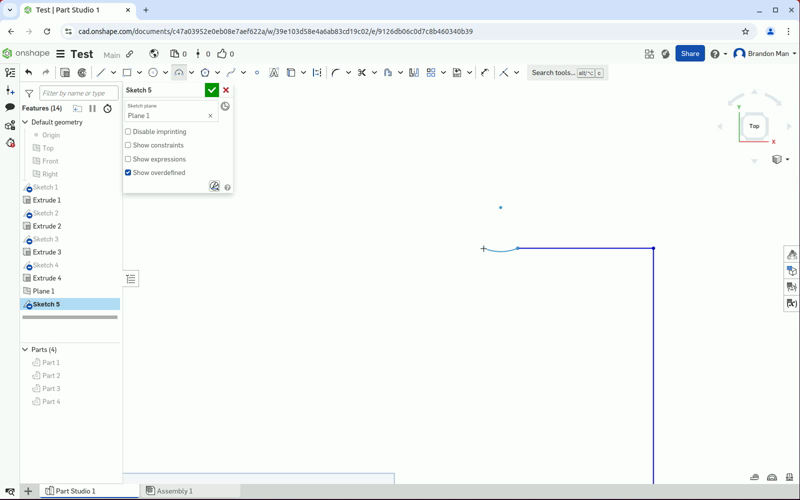
scroll(-6)
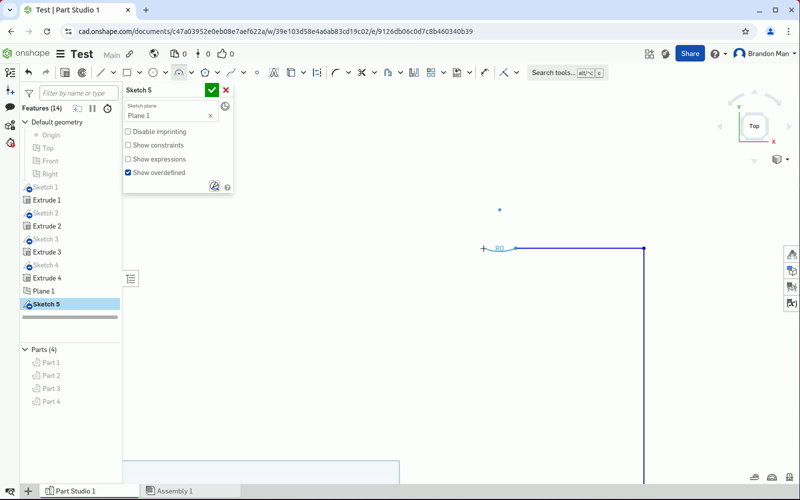
scroll(-6)
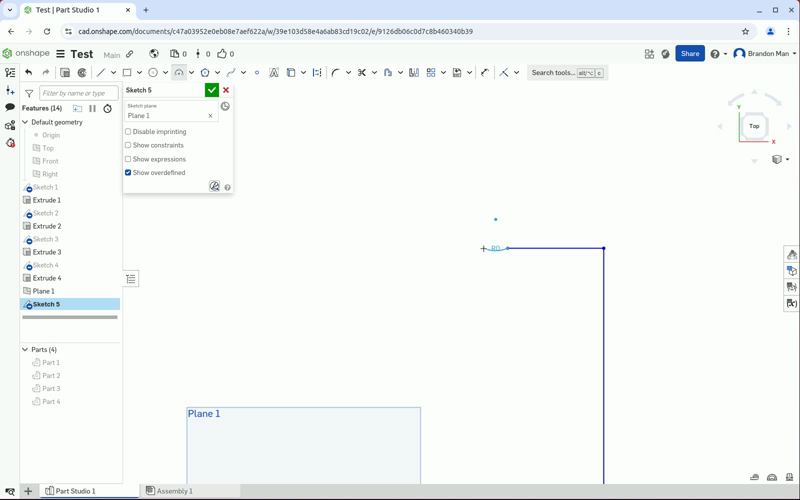
scroll(-6)
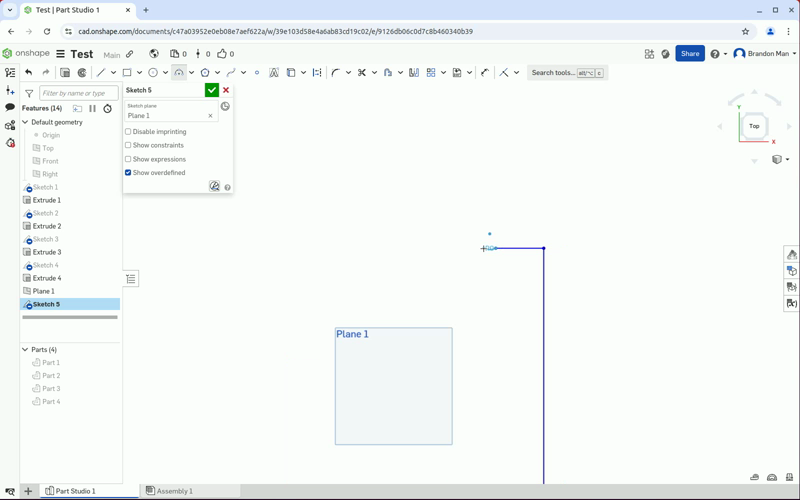
scroll(-6)
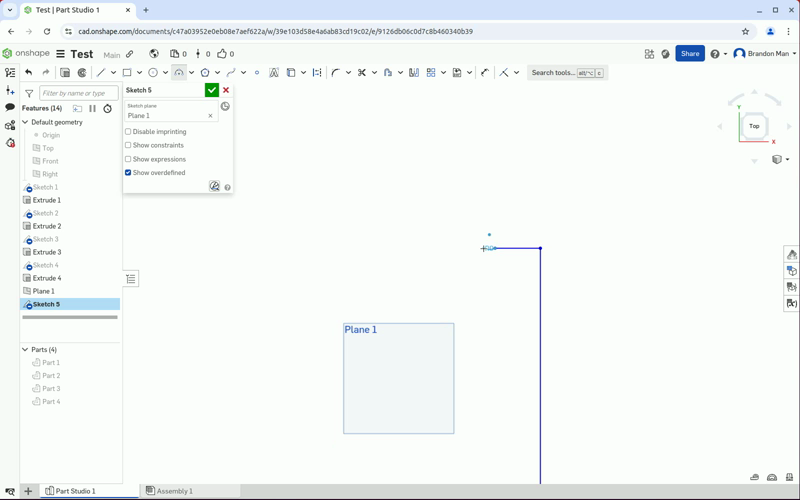
scroll(-6)
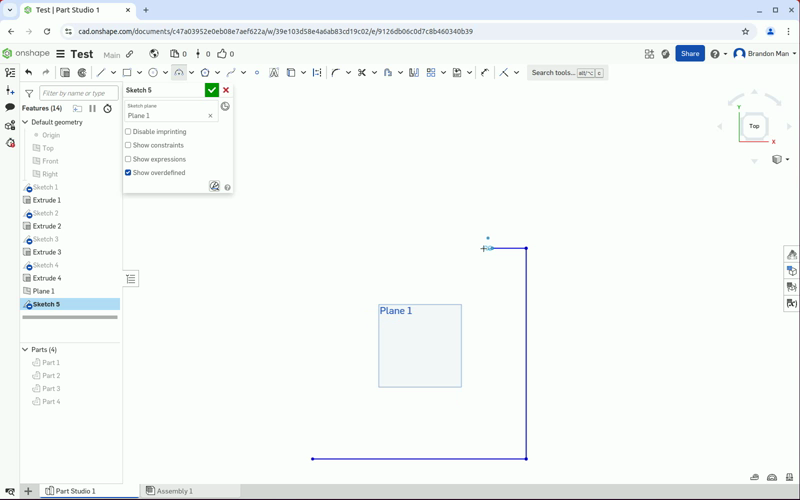
scroll(-6)
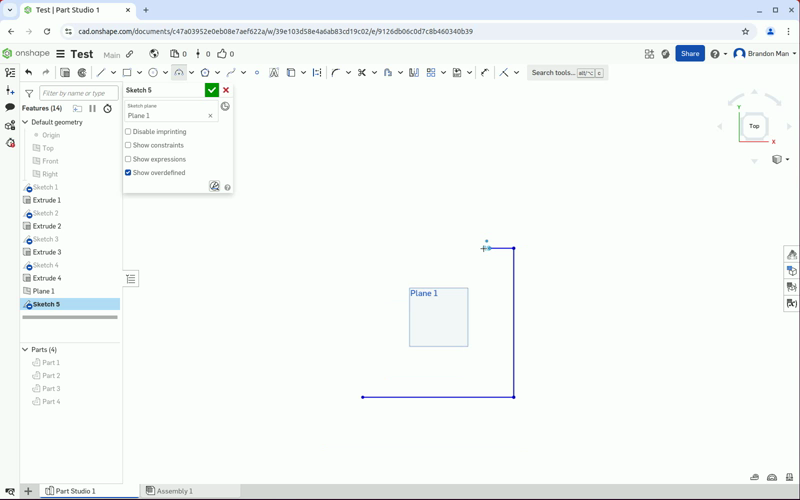
scroll(-6)
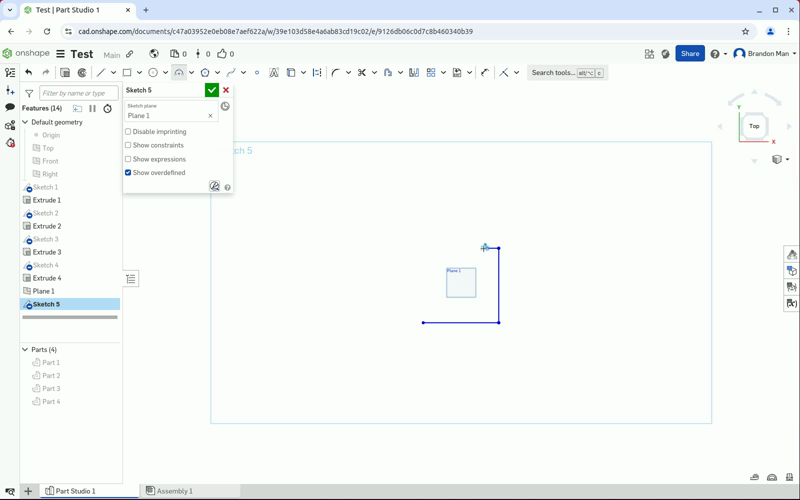
mouse_move(485, 265)
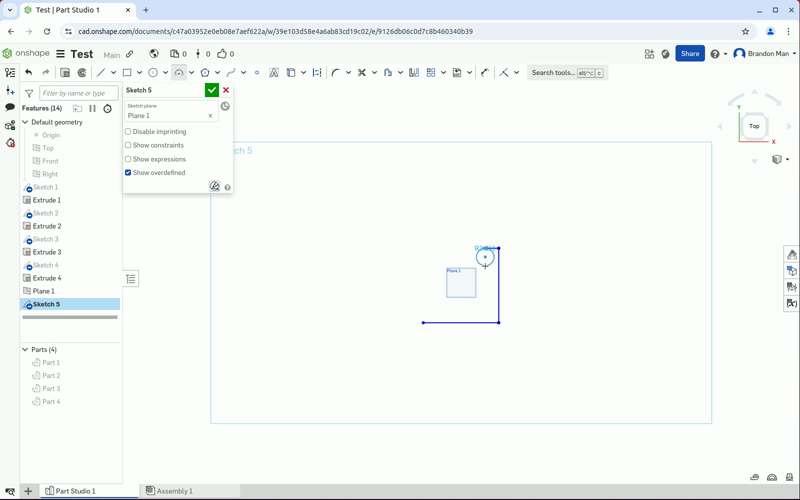
scroll(6)
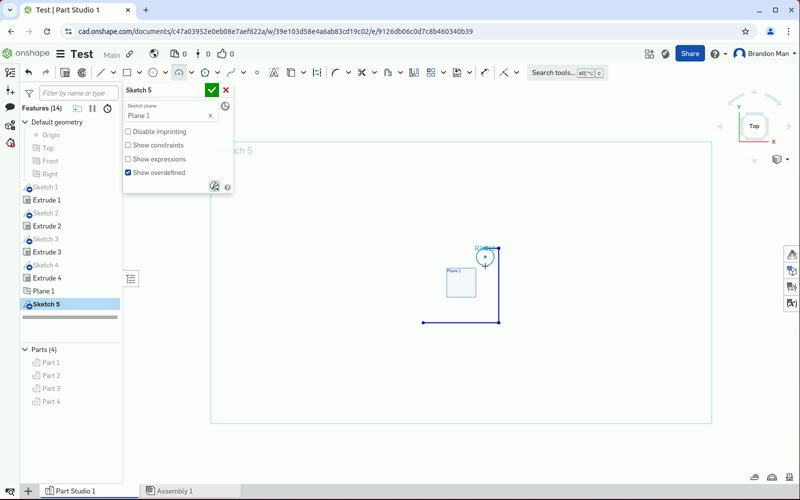
scroll(6)
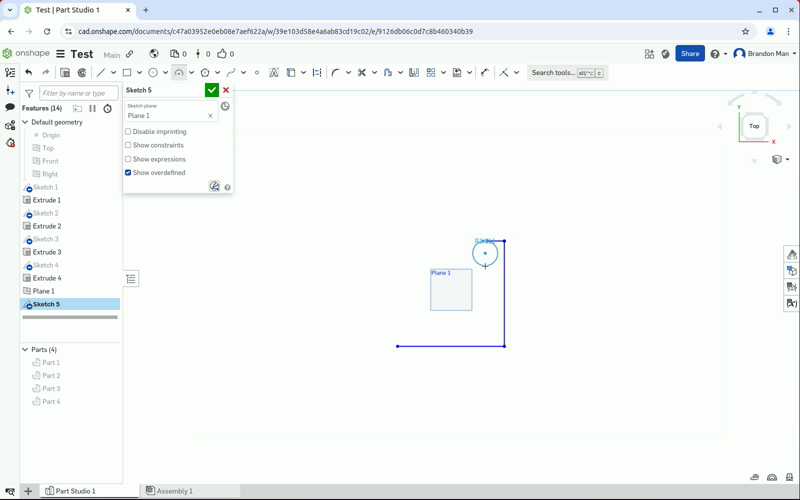
scroll(6)
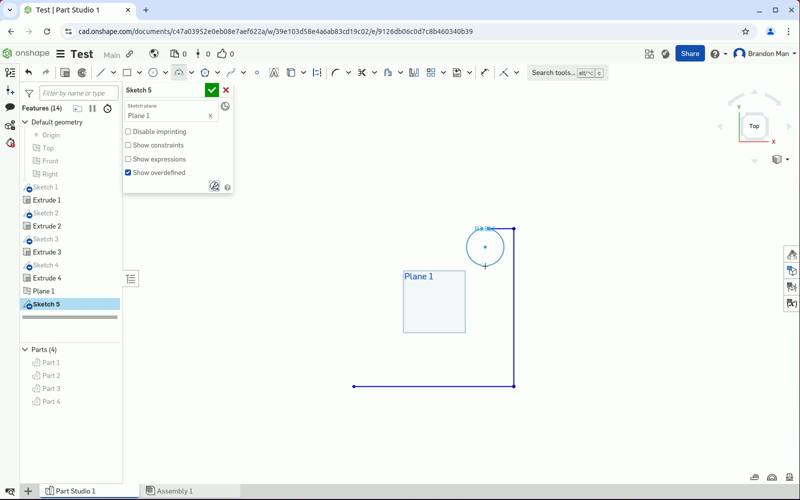
scroll(6)
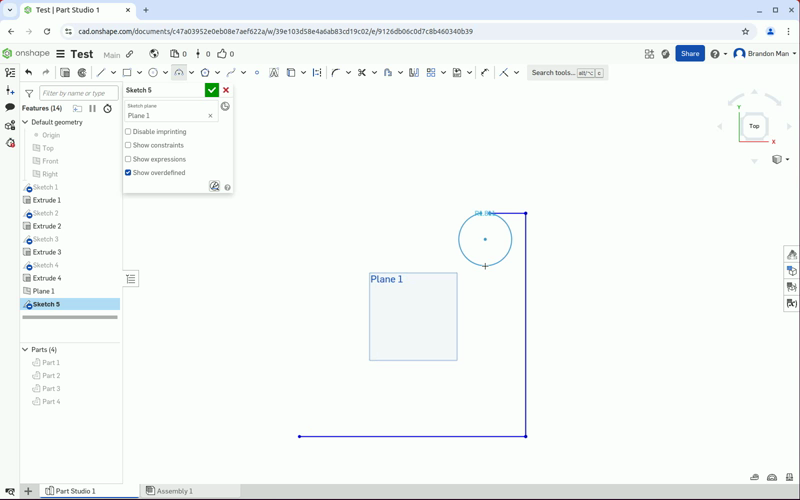
scroll(6)
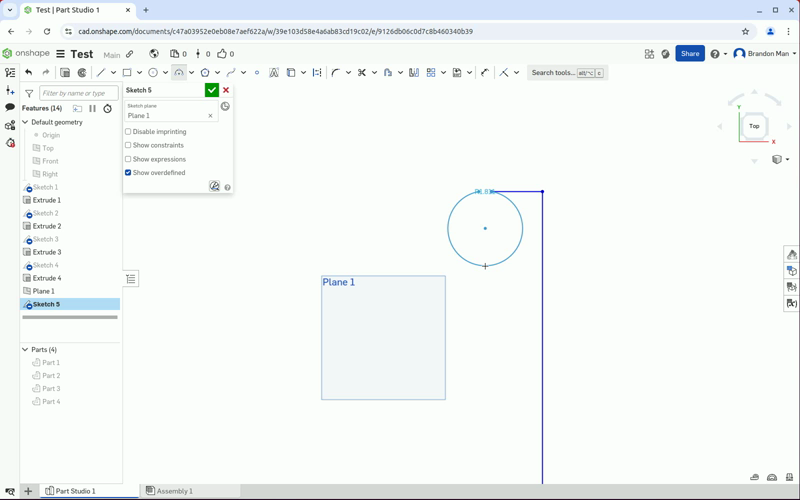
scroll(6)
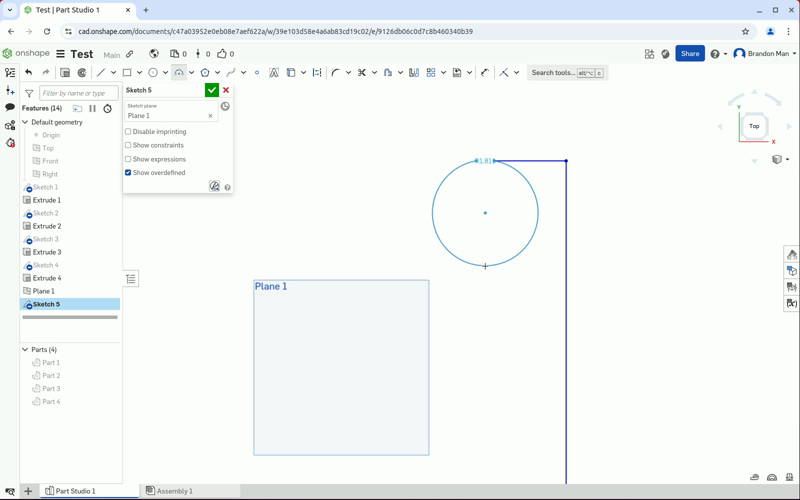
scroll(6)
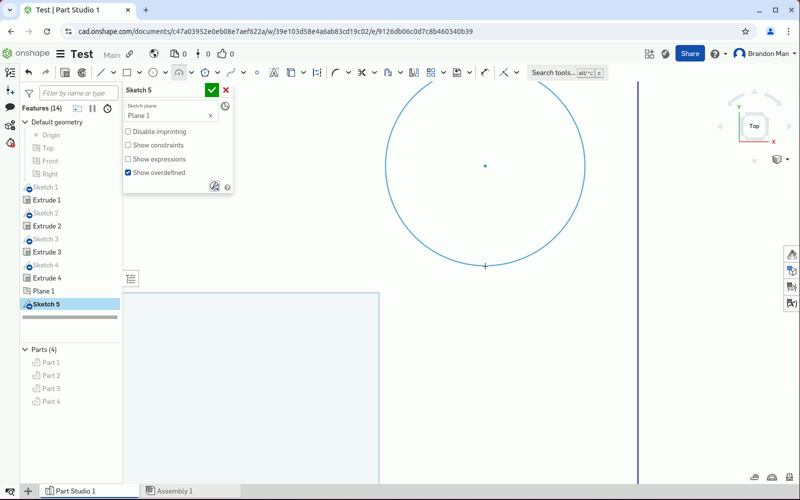
click(485, 265)
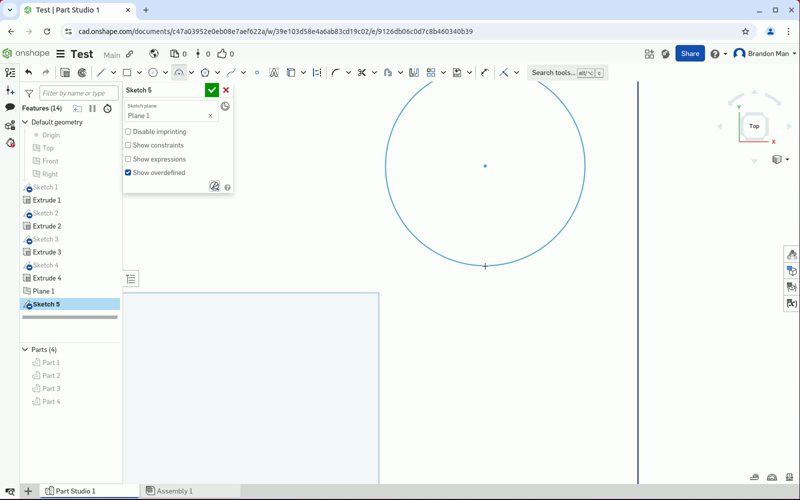
scroll(-6)
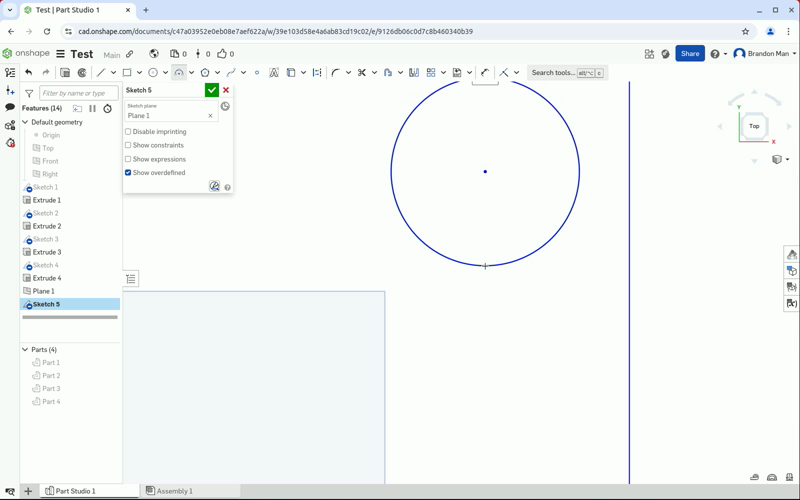
scroll(-6)
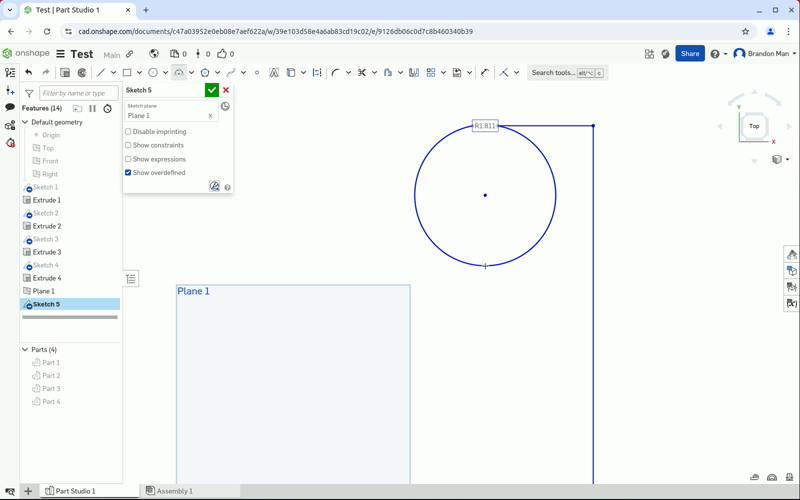
scroll(-6)
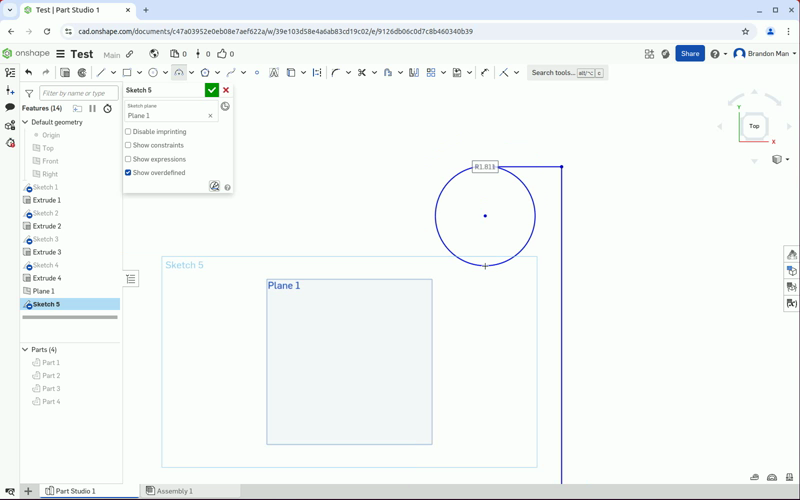
scroll(-6)
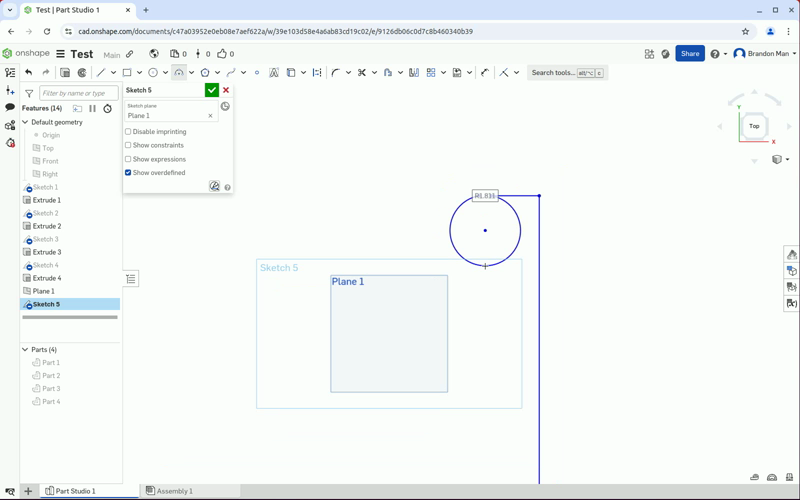
scroll(-6)
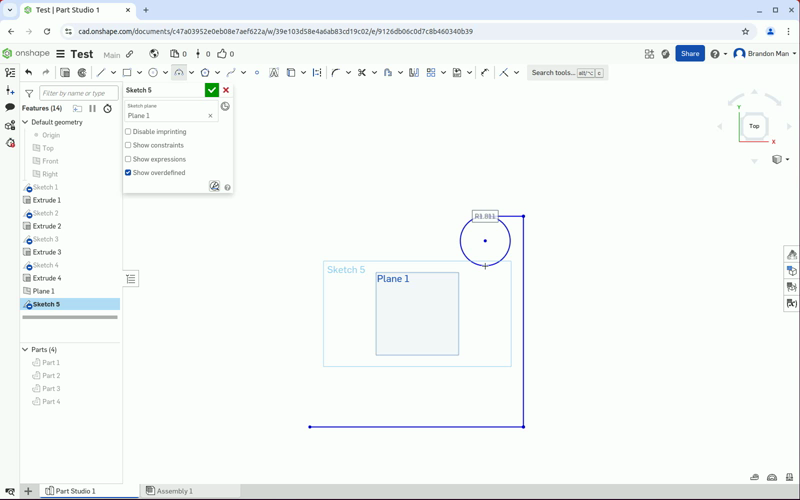
scroll(-6)
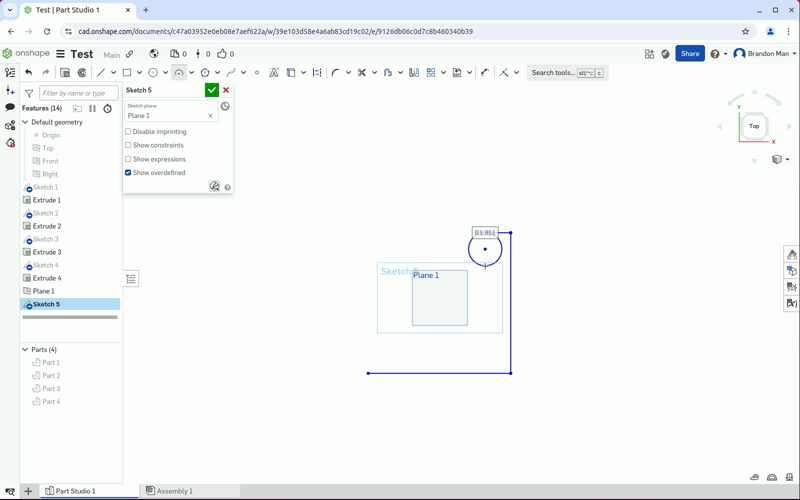
scroll(-6)
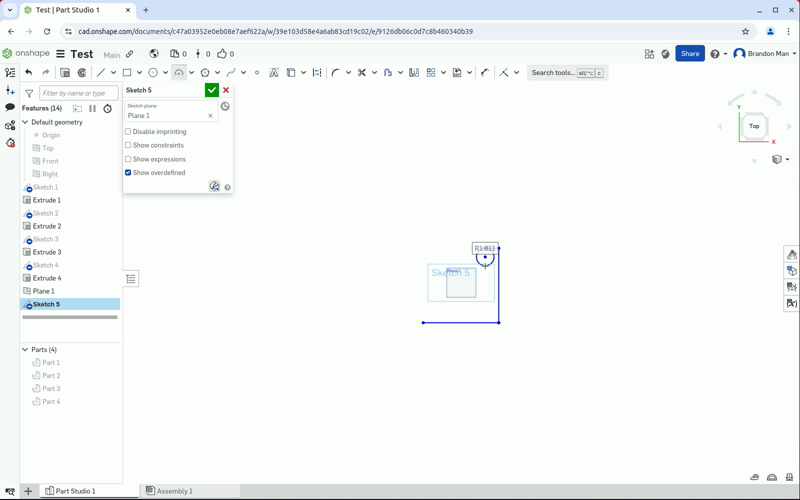
key_up(shift)
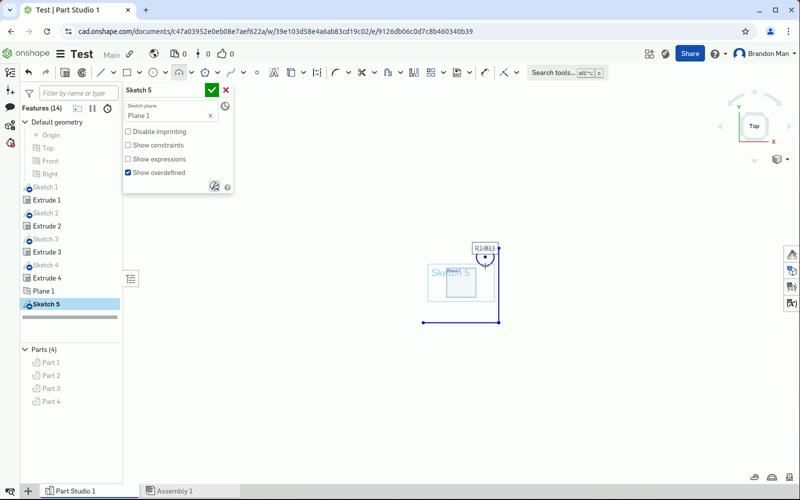
key(esc)
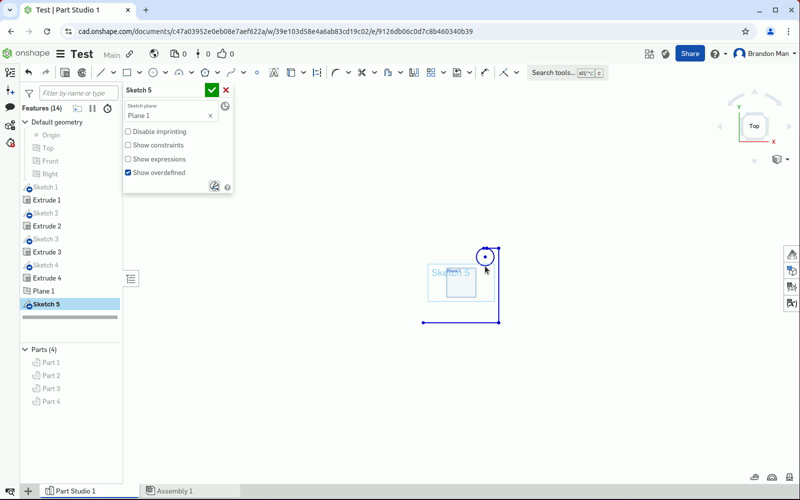
key(l)
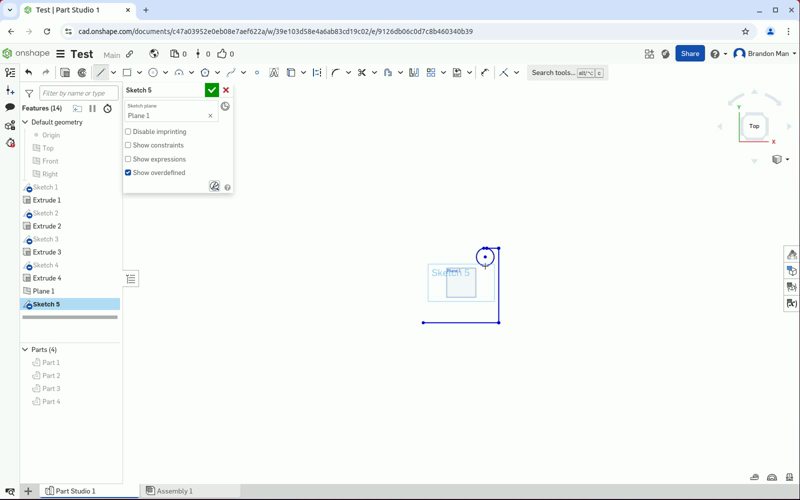
mouse_move(483, 248)
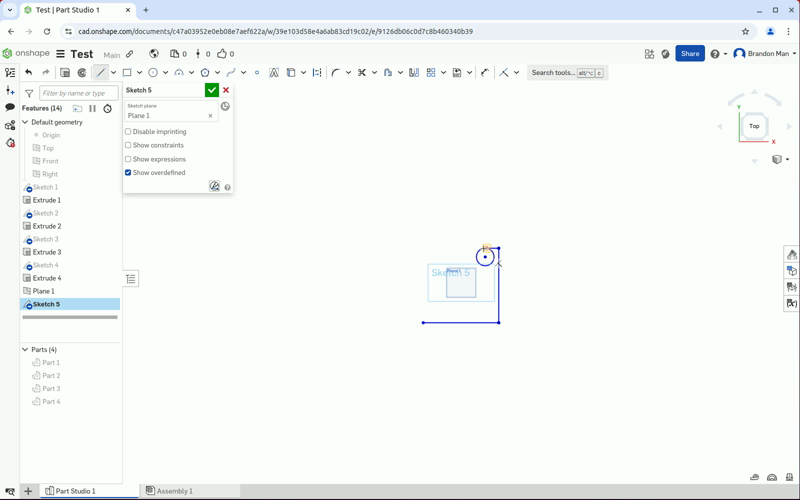
scroll(6)
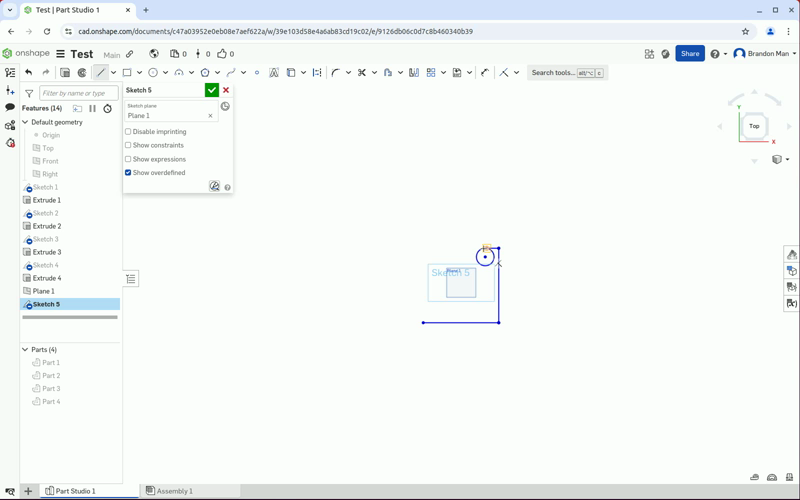
scroll(6)
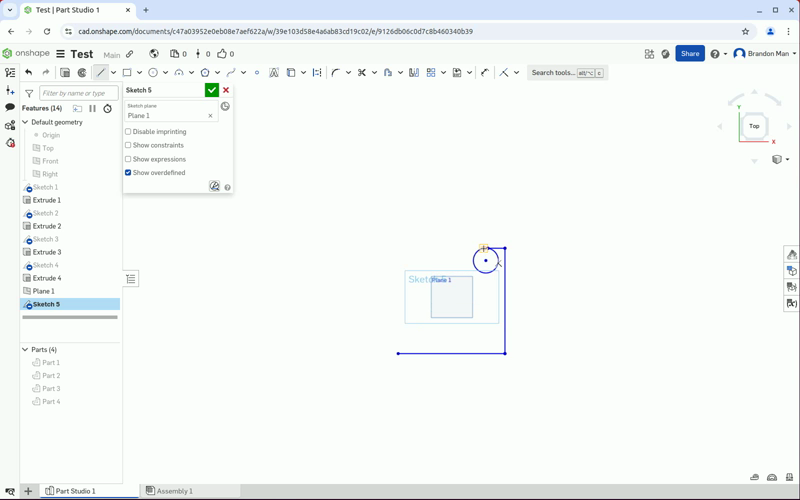
scroll(6)
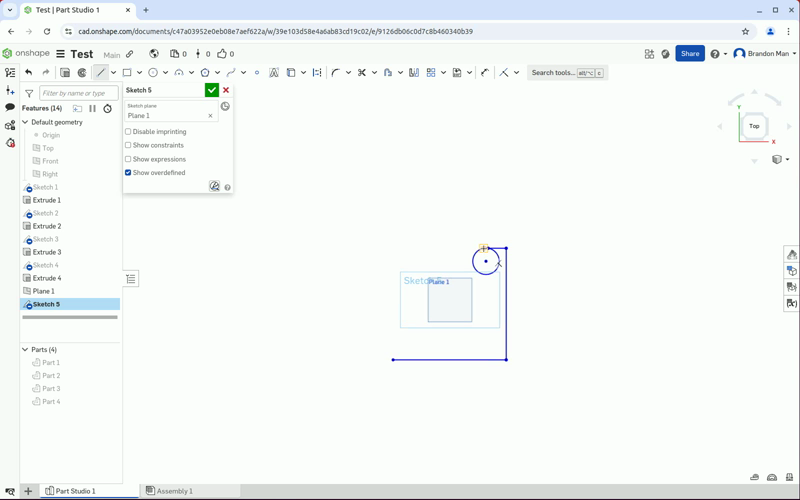
scroll(6)
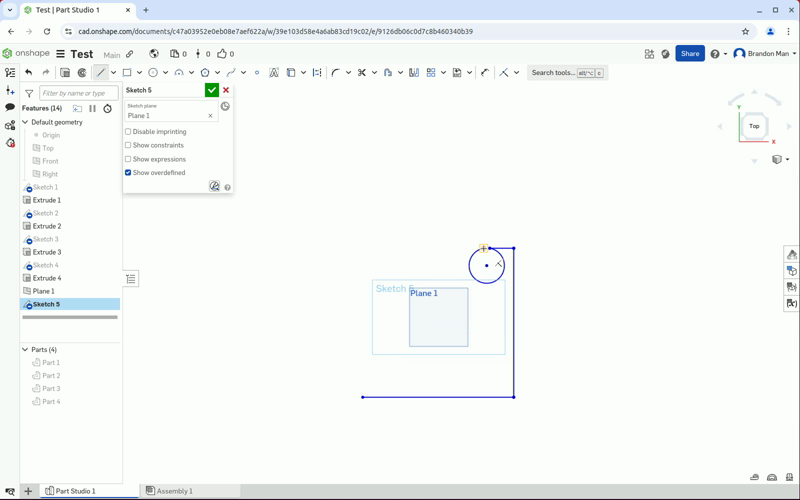
scroll(6)
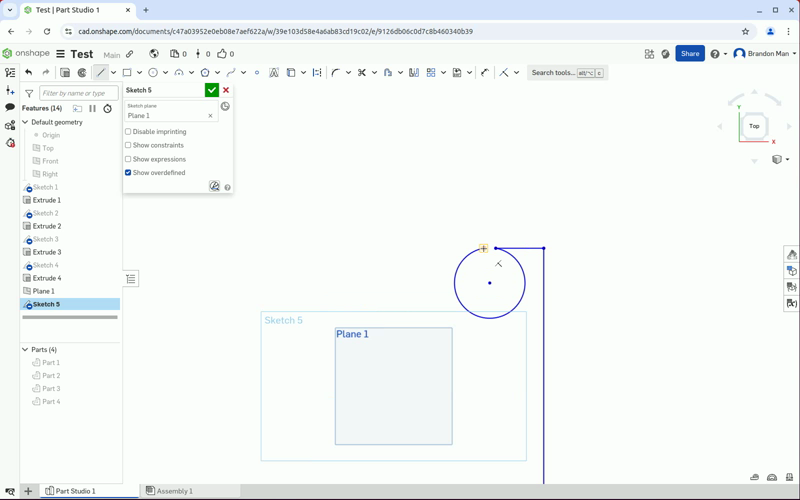
scroll(6)
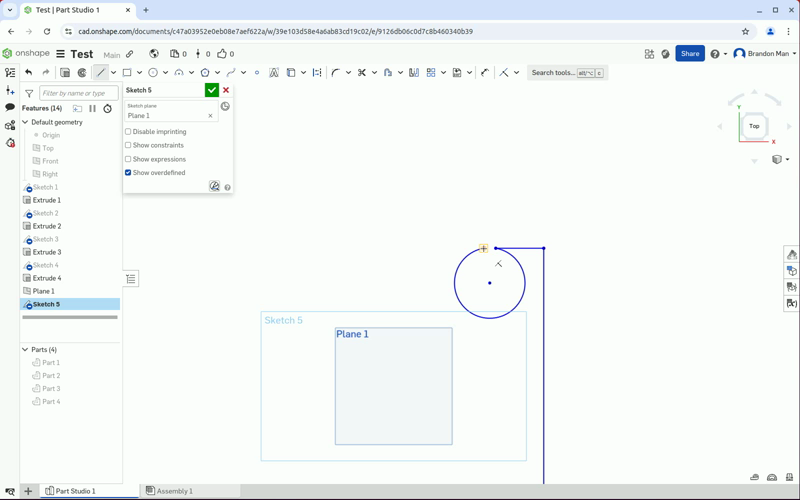
scroll(6)
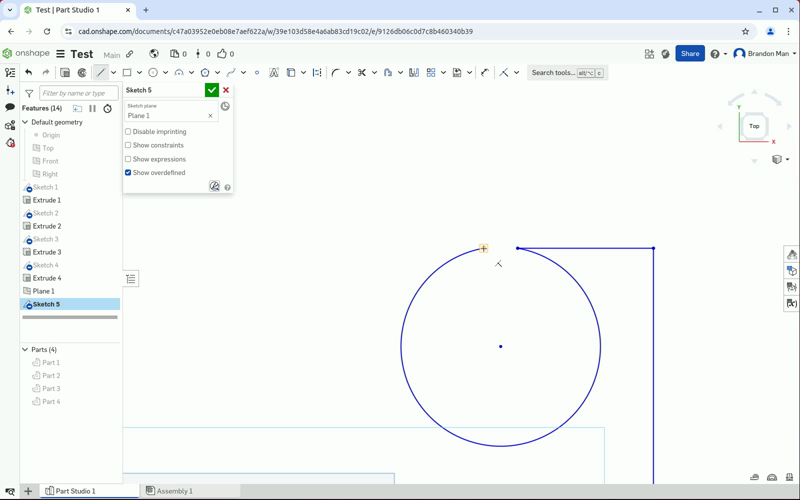
click(483, 248)
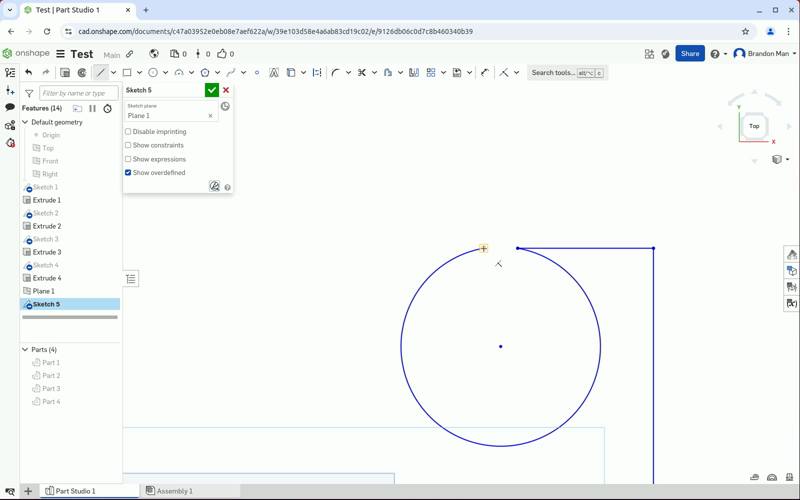
scroll(-6)
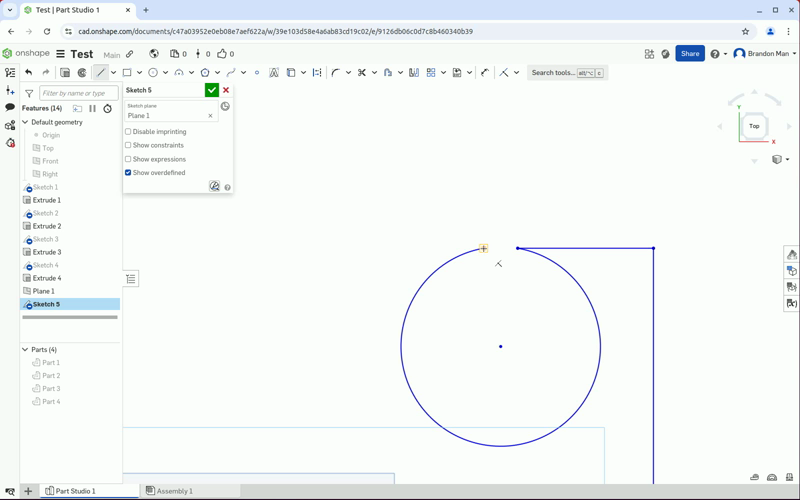
scroll(-6)
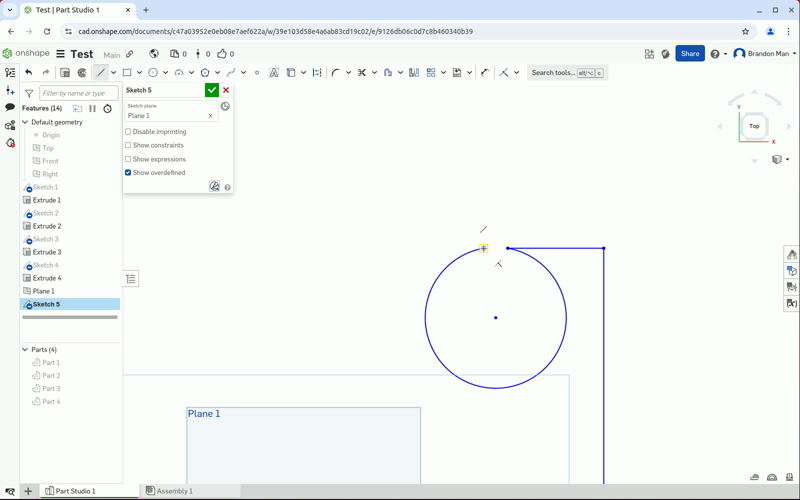
scroll(-6)
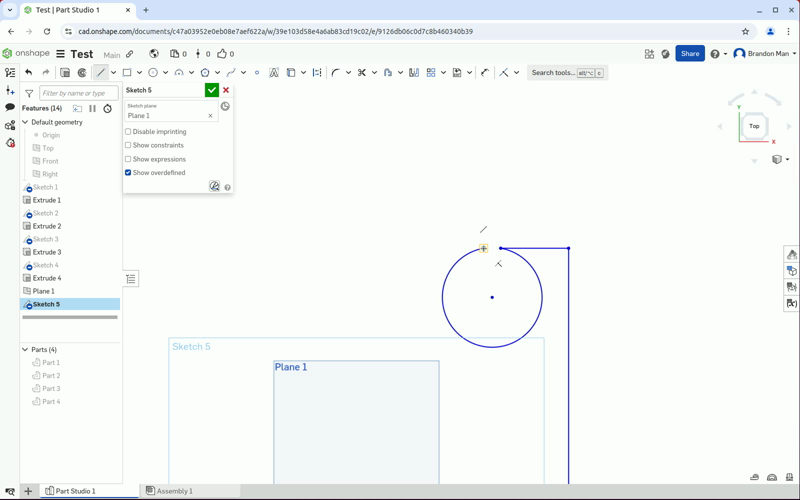
scroll(-6)
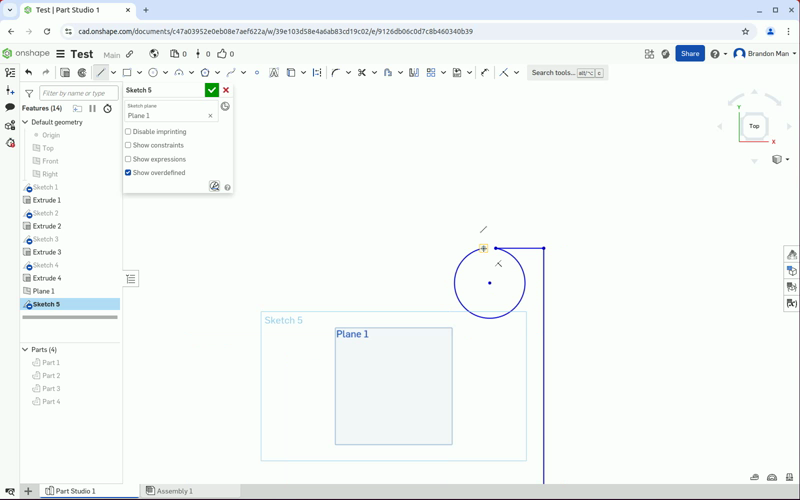
scroll(-6)
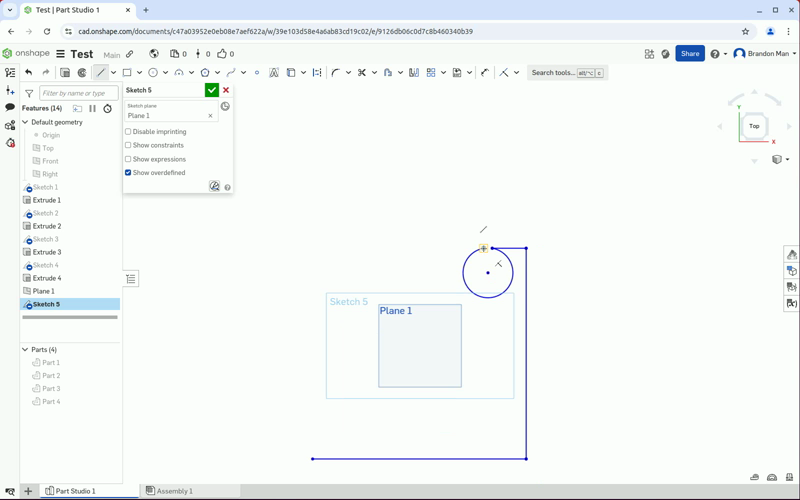
scroll(-6)
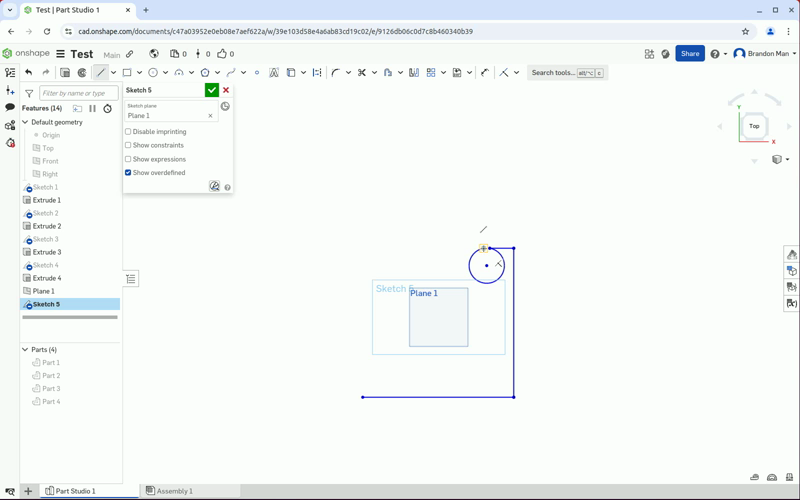
scroll(-6)
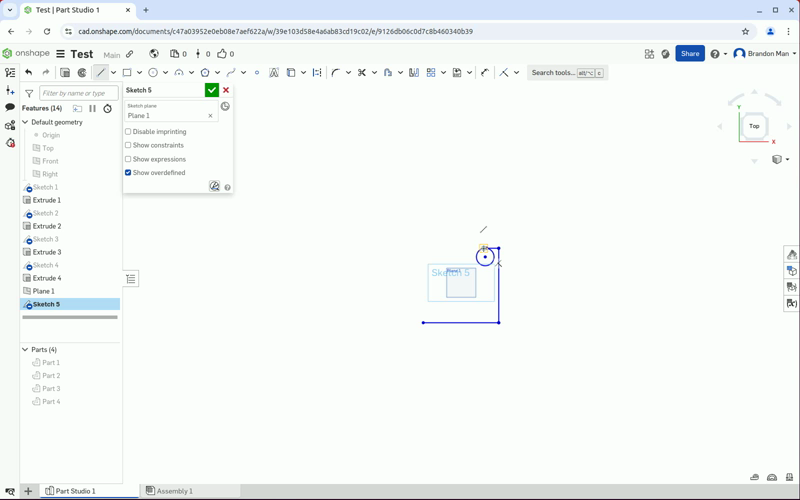
key_down(shift)
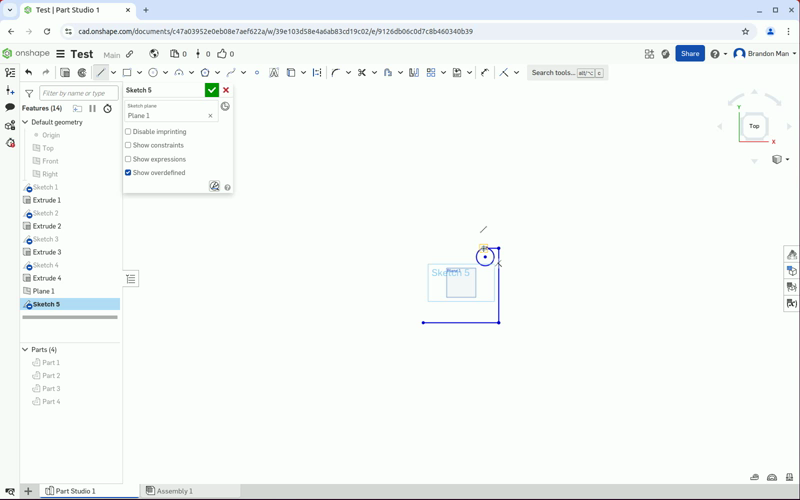
mouse_move(423, 248)
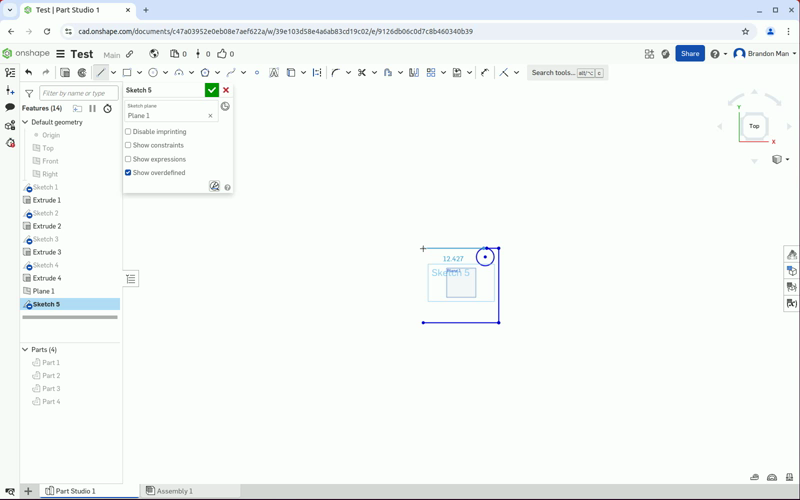
click(423, 248)
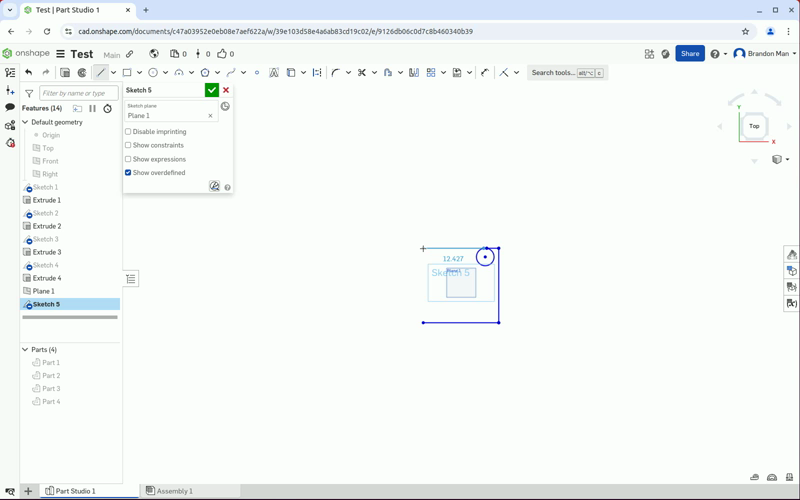
key_up(shift)
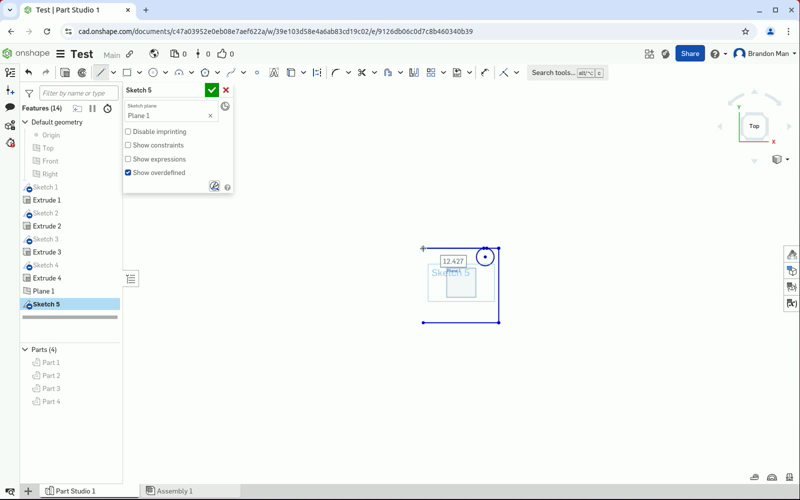
key_down(shift)
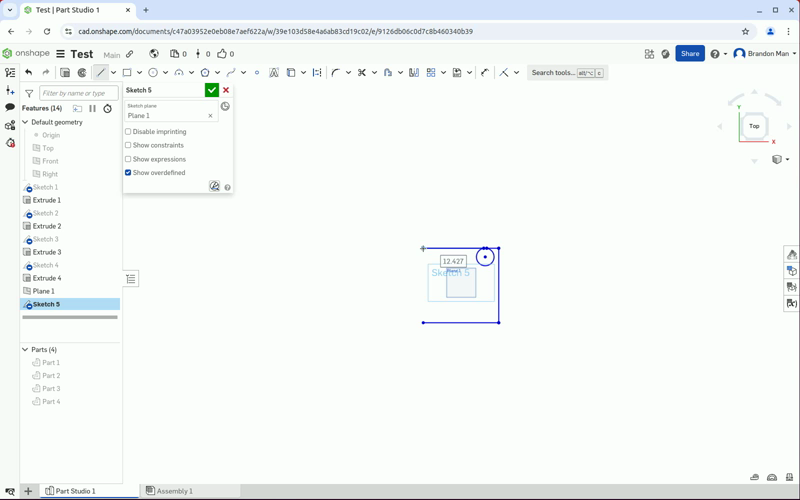
mouse_move(423, 322)
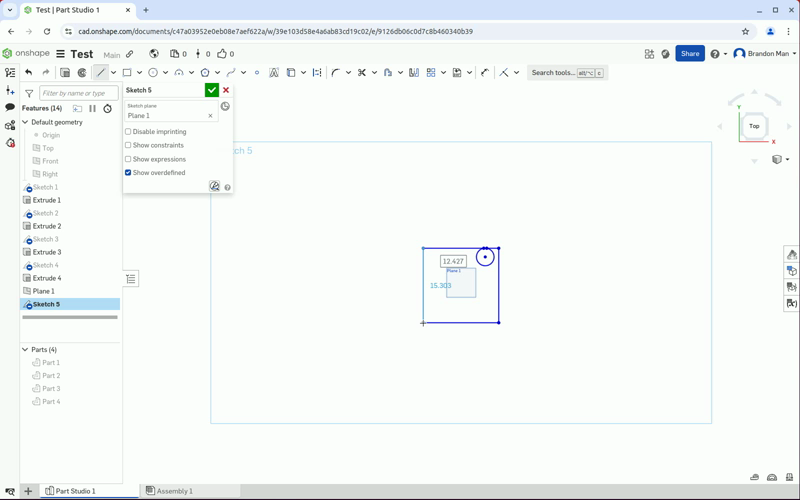
key_up(shift)
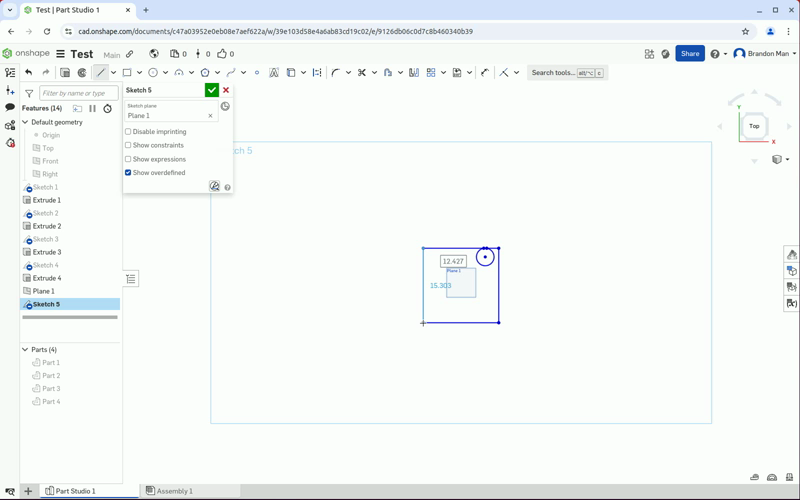
click(423, 322)
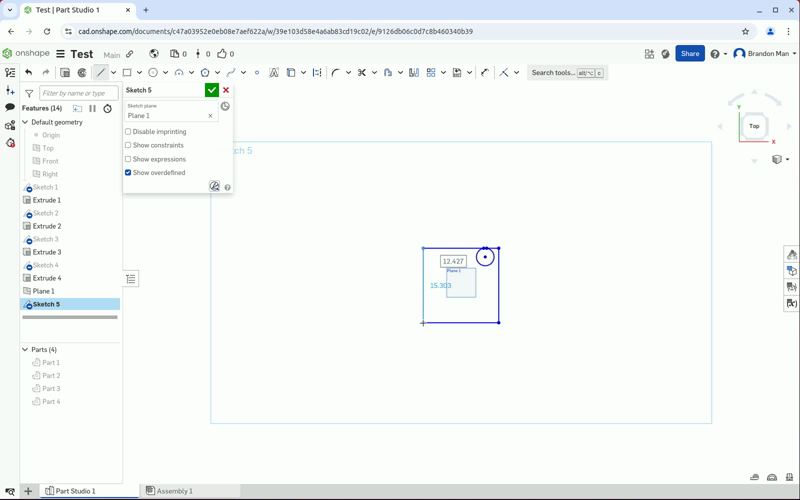
key(esc)
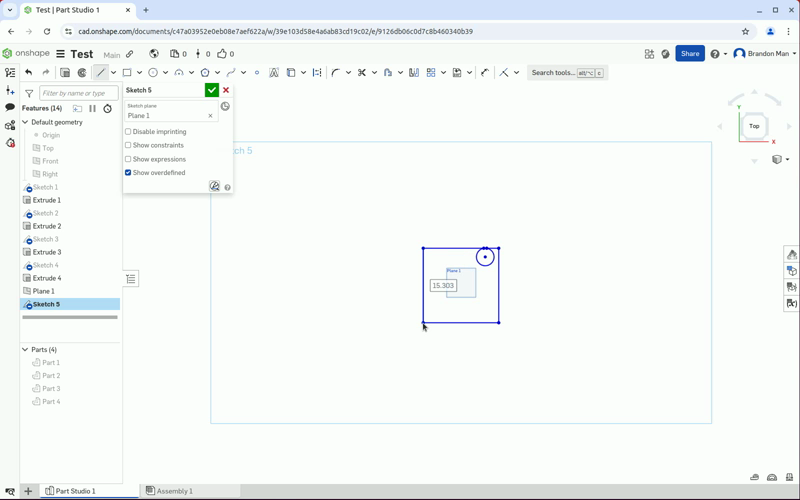
mouse_move(442, 264)
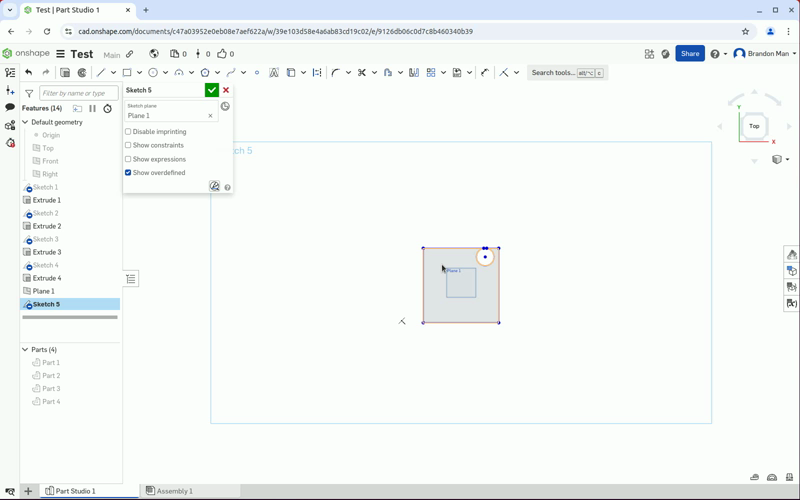
click(442, 264)
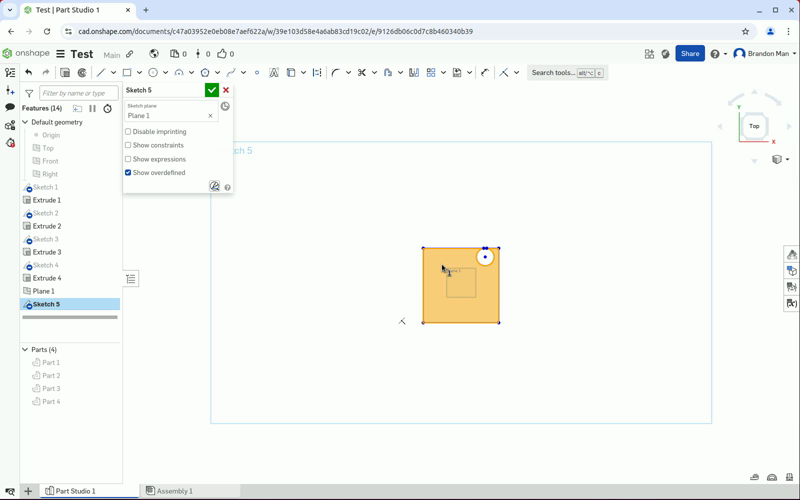
mouse_move(73, 352)
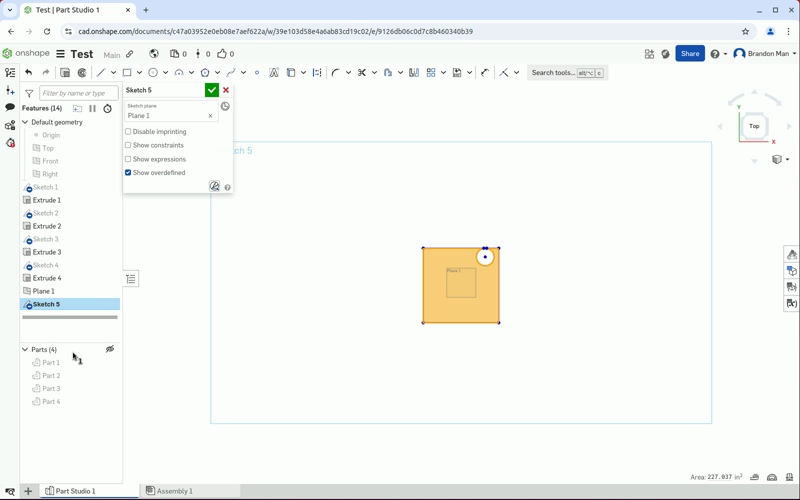
key(shift+y)
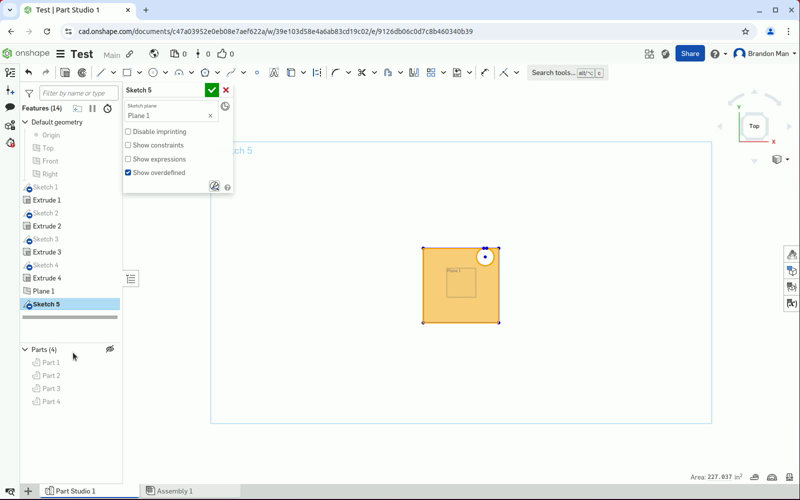
key(shift+e)
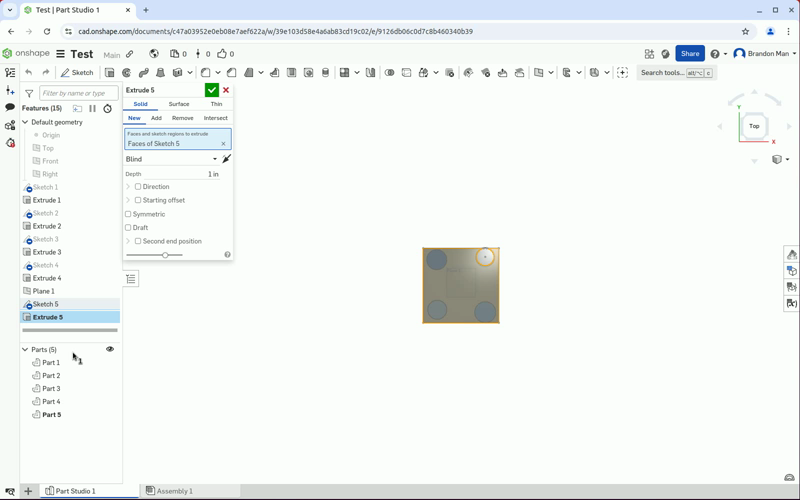
mouse_move(143, 106)
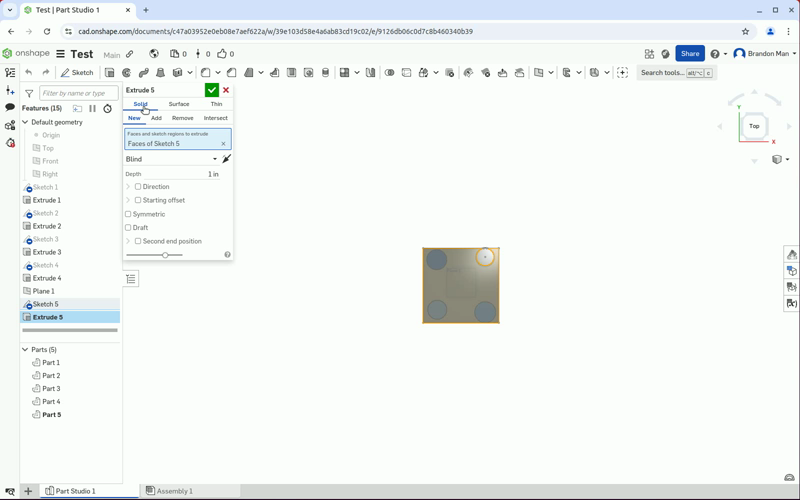
click(143, 106)
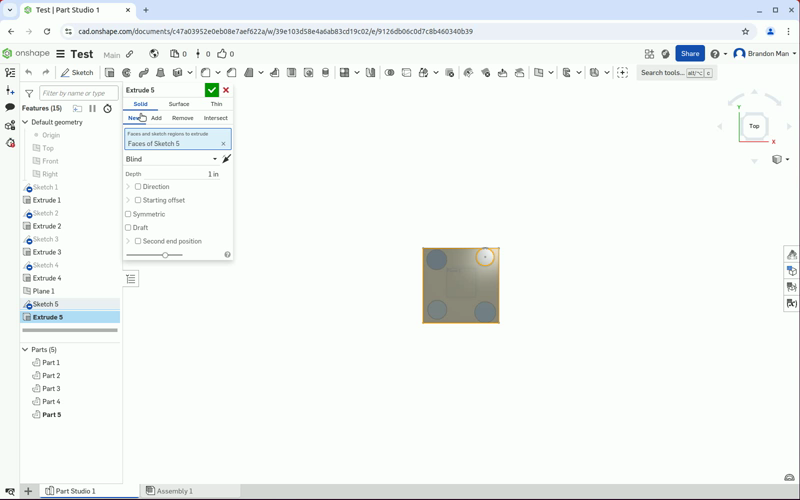
mouse_move(137, 120)
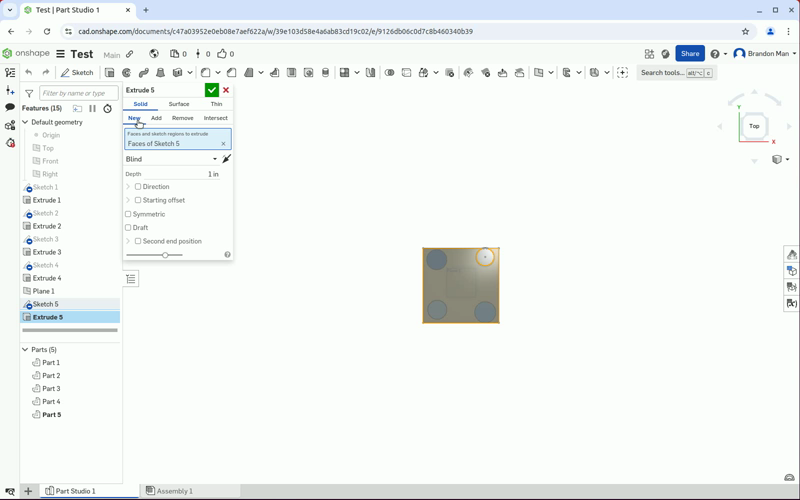
click(137, 120)
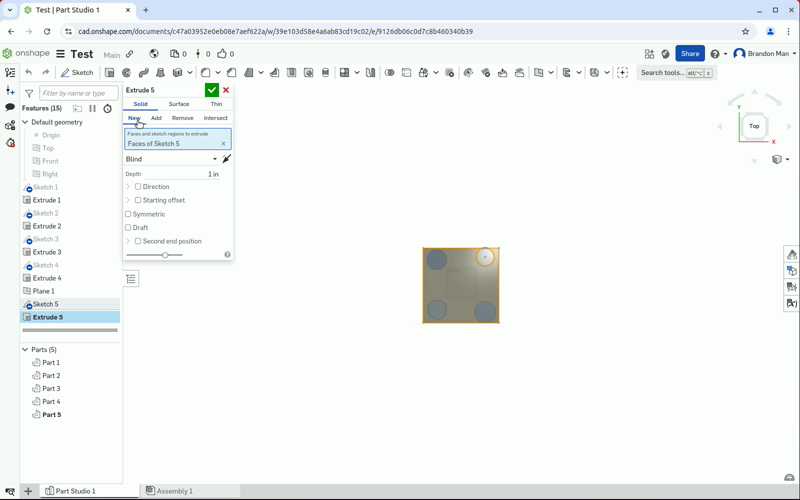
key(tab, 4)
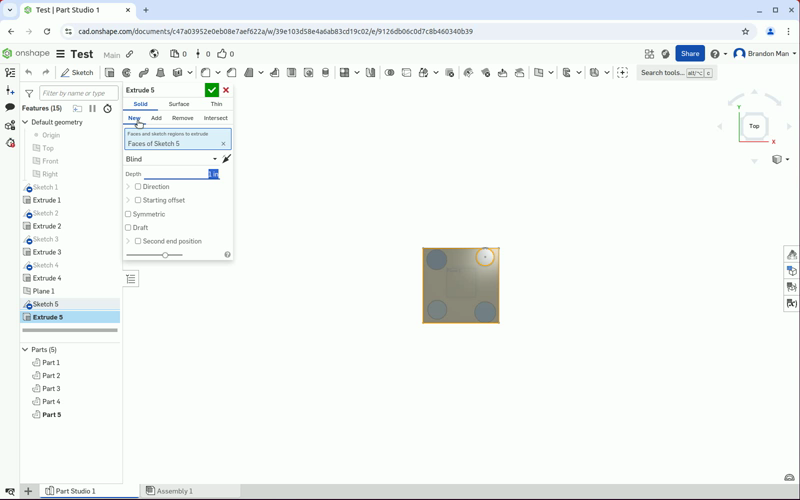
text(2.407)
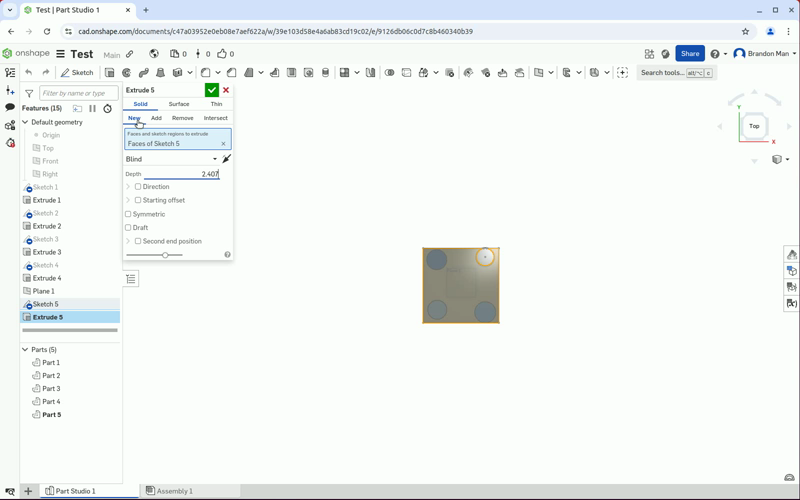
key(enter)
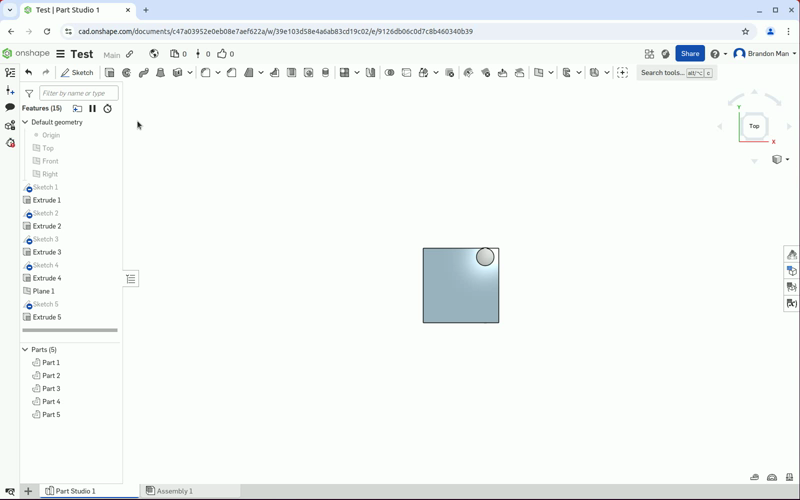
key(shift+h)
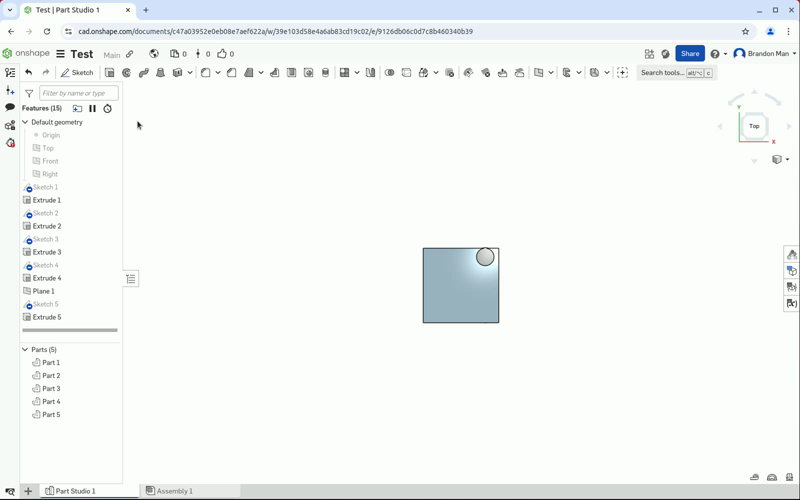
key(shift+h)
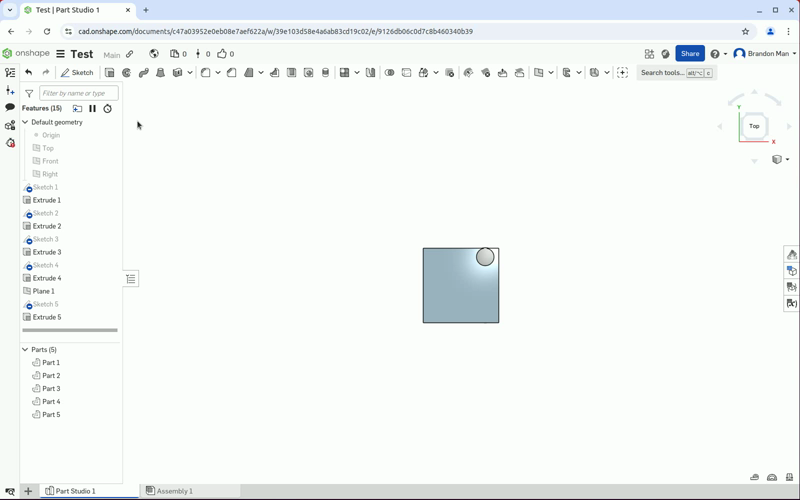
mouse_move(73, 189)
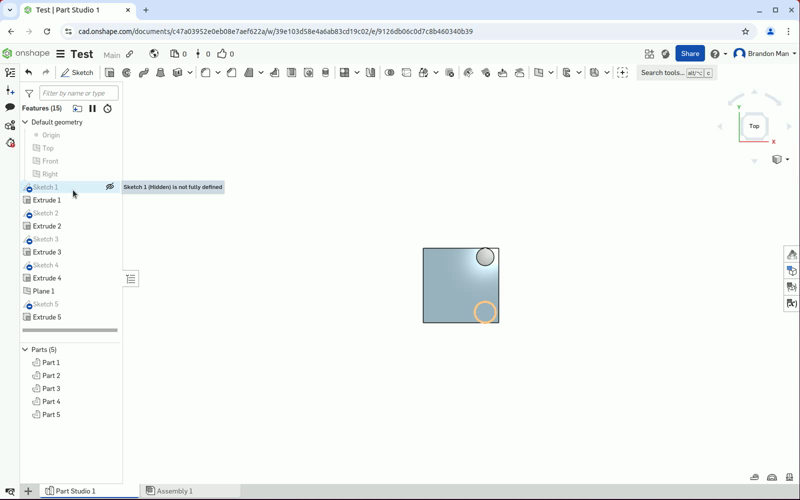
click(73, 189)
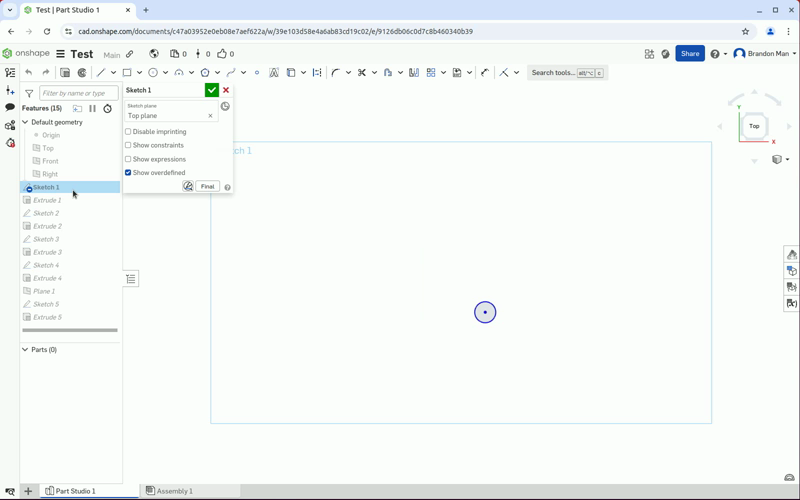
mouse_move(229, 92)
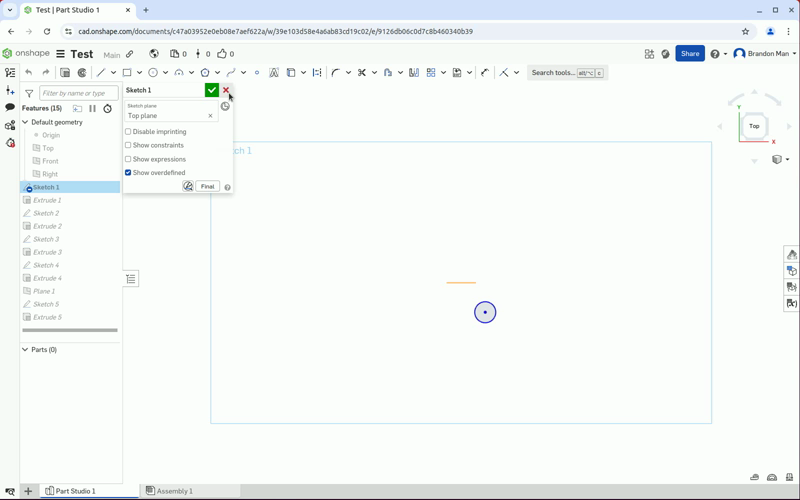
click(229, 92)
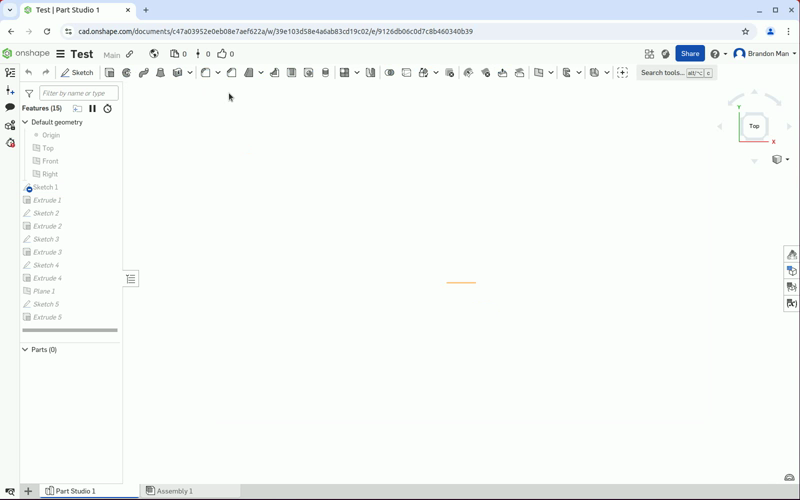
key(shift+s)
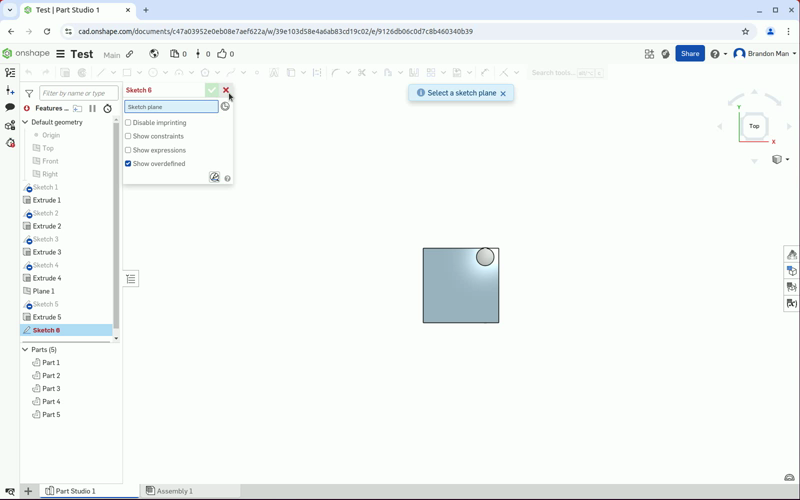
mouse_move(69, 293)
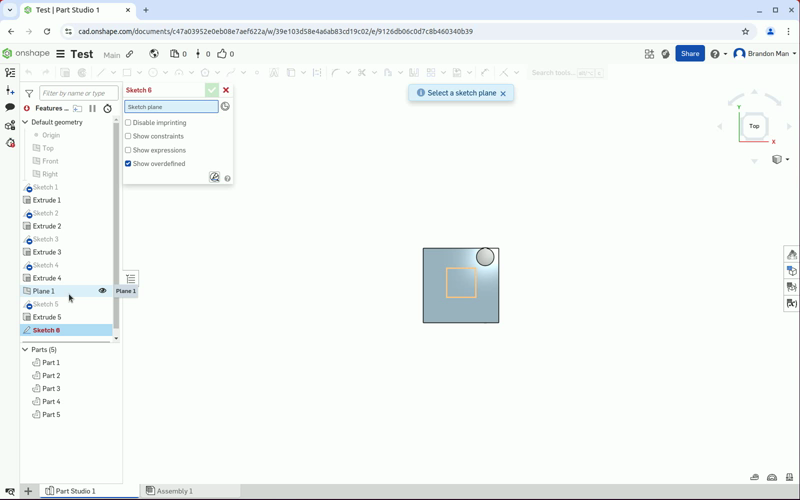
click(69, 293)
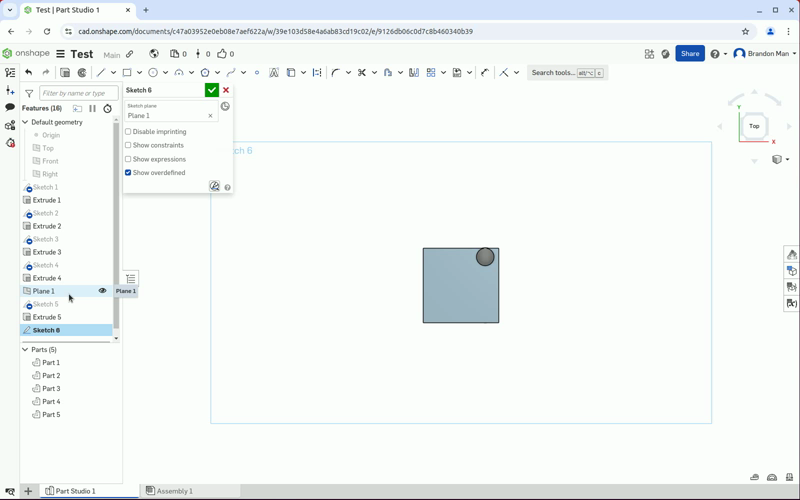
mouse_move(73, 352)
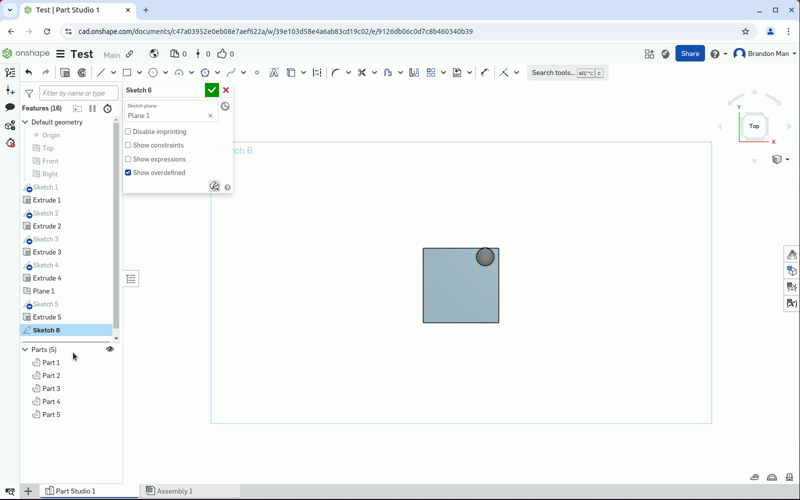
key(y)
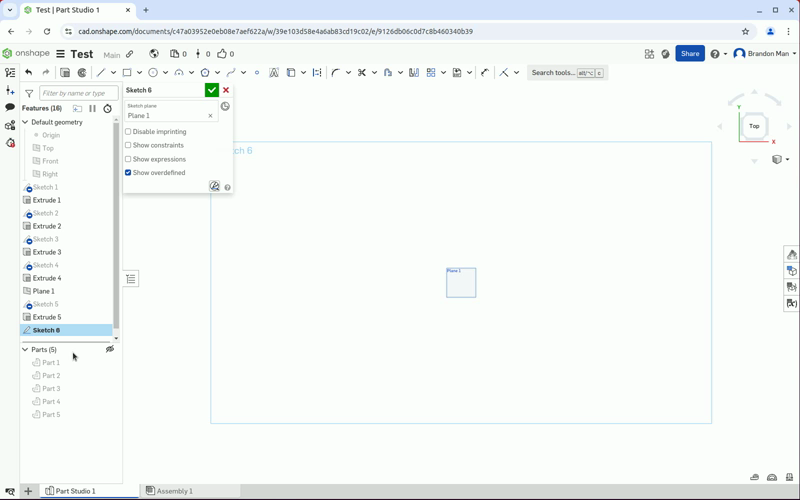
key(a)
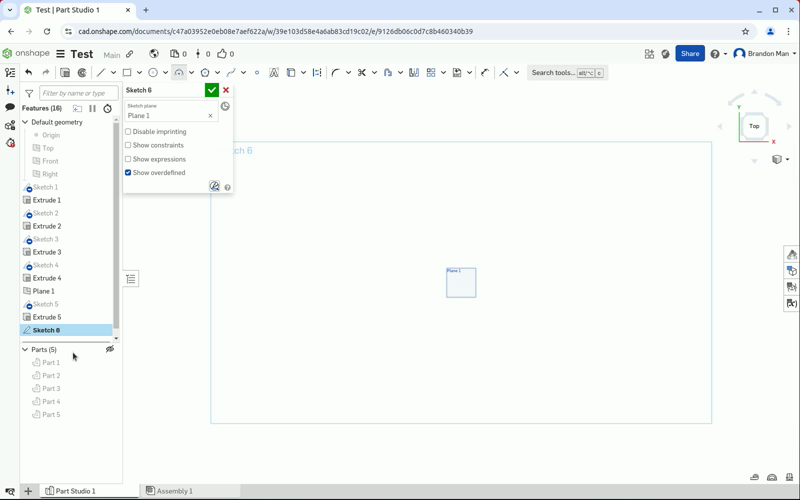
key_down(shift)
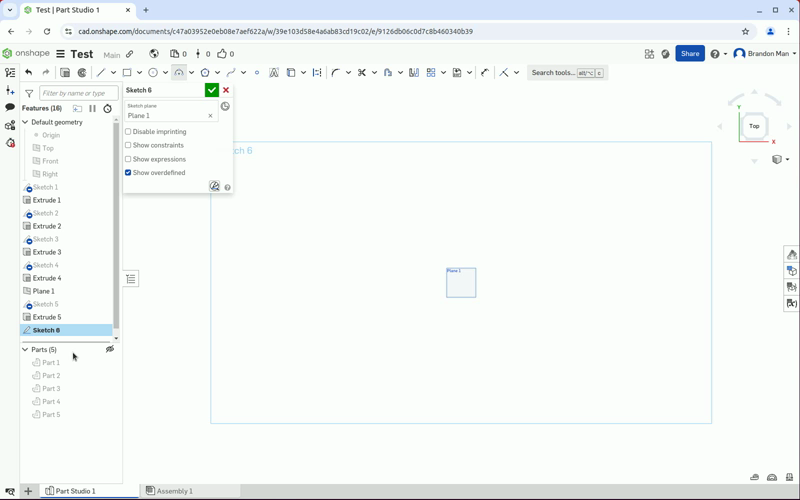
mouse_move(484, 249)
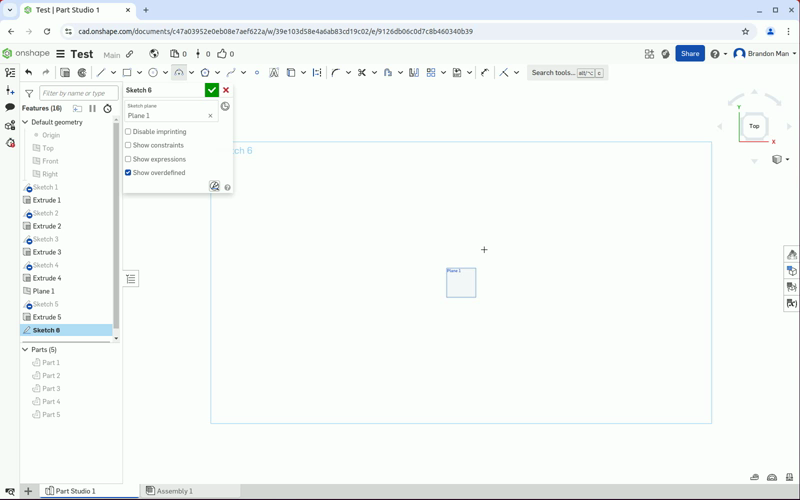
click(484, 249)
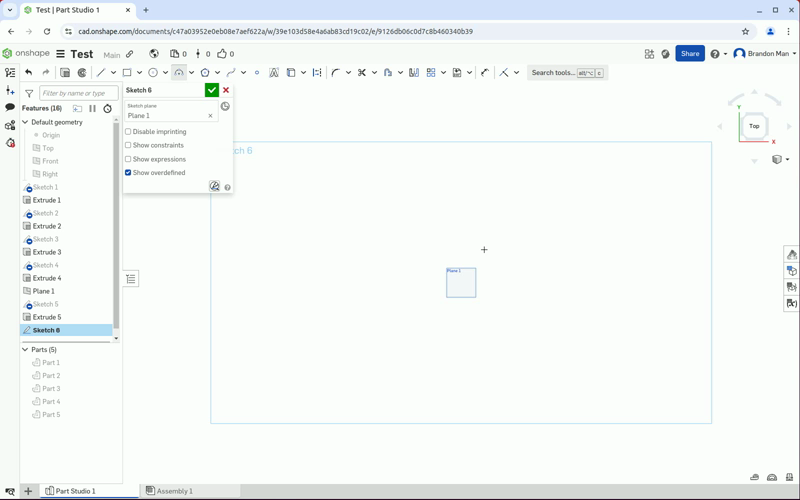
key_up(shift)
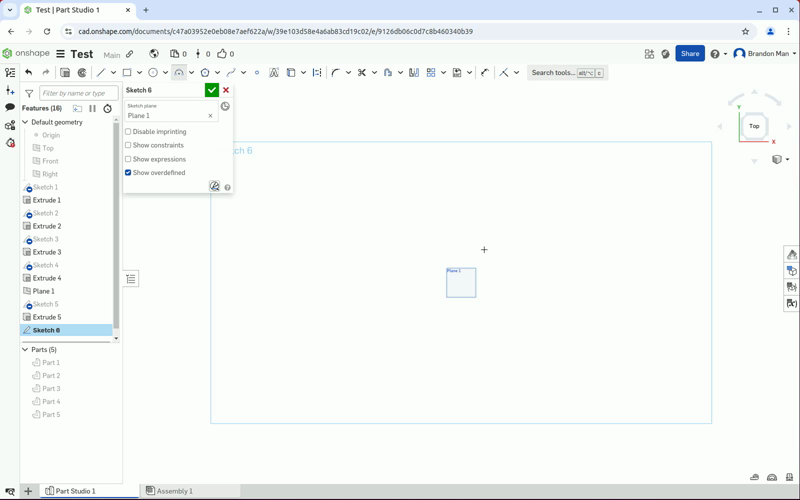
key_down(shift)
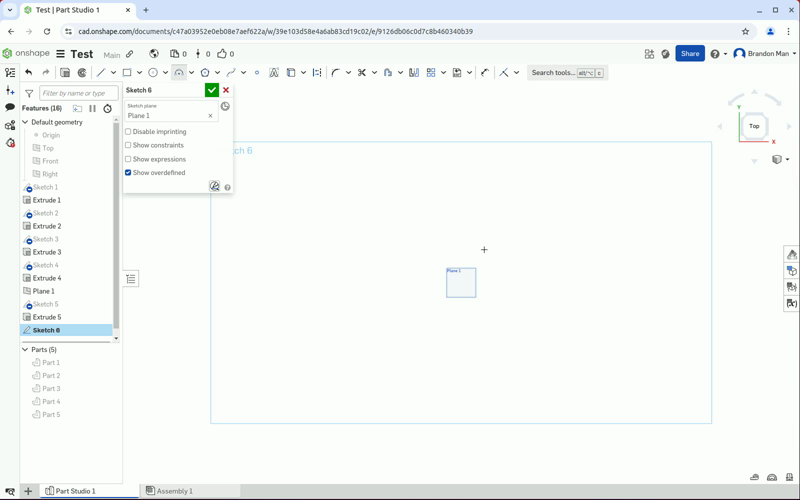
mouse_move(487, 249)
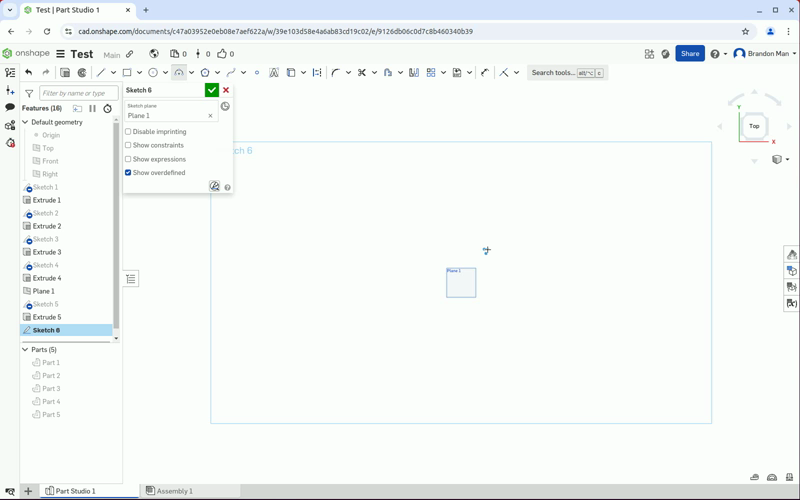
scroll(6)
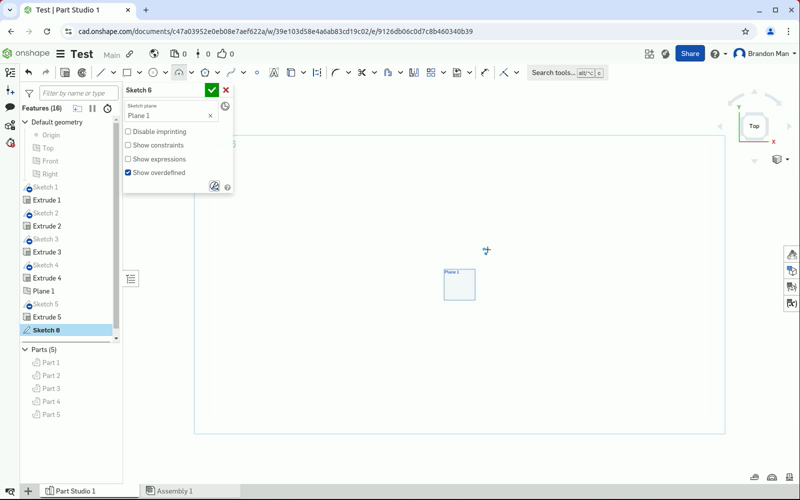
scroll(6)
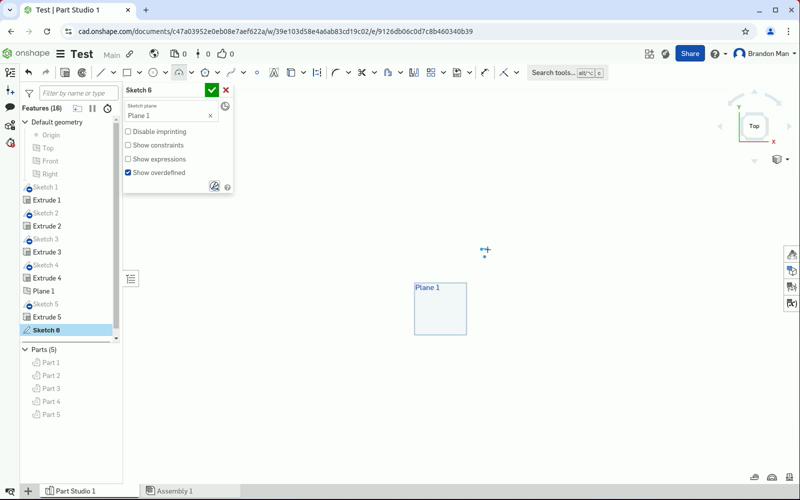
scroll(6)
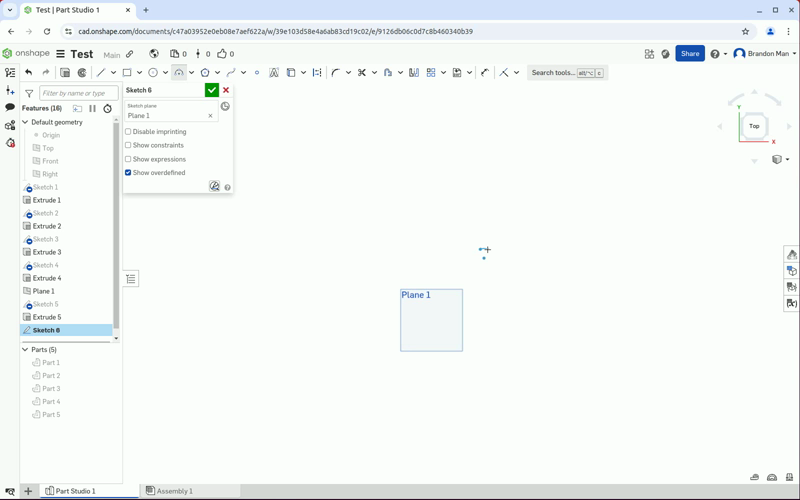
scroll(6)
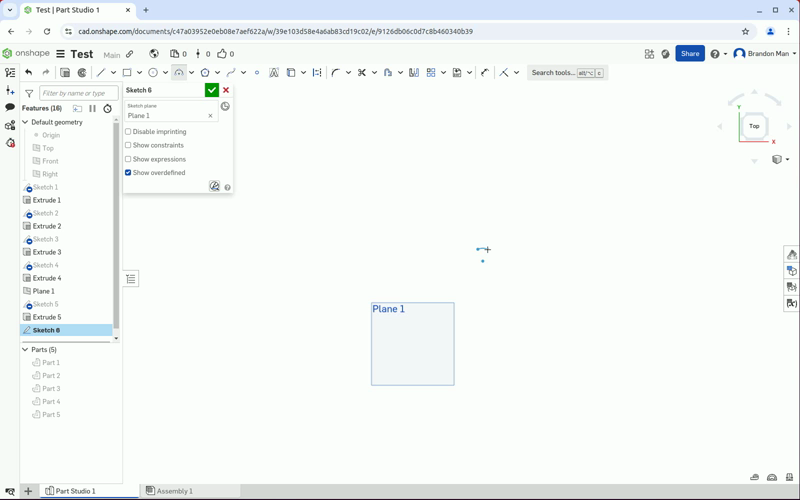
scroll(6)
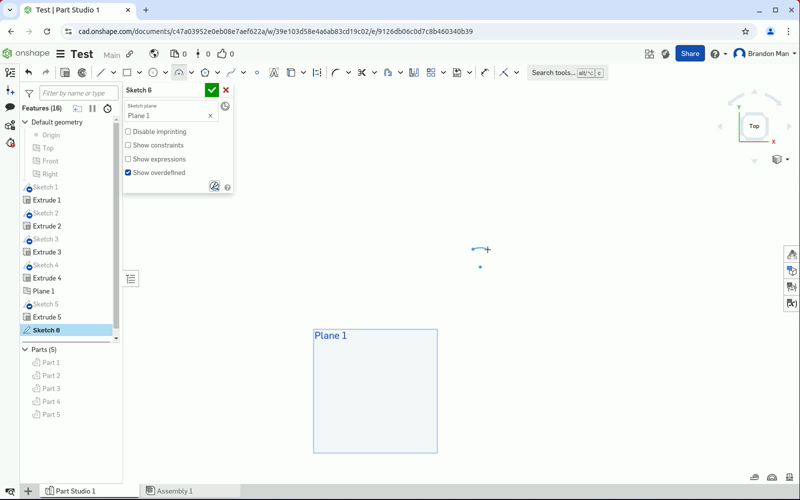
scroll(6)
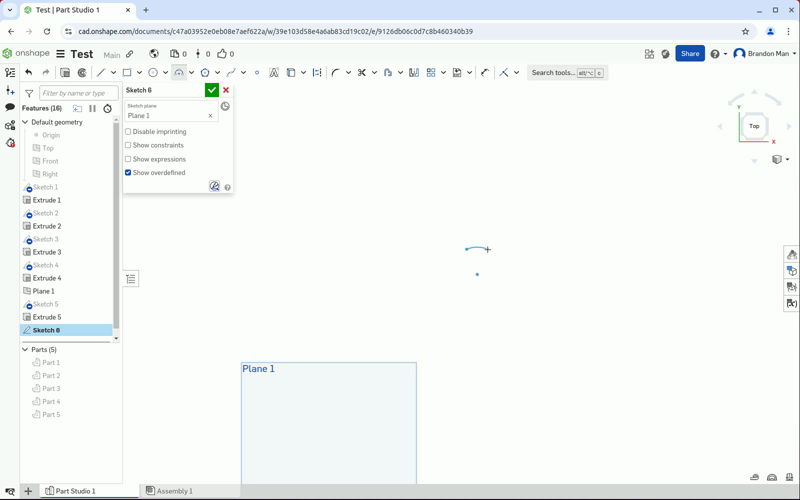
scroll(6)
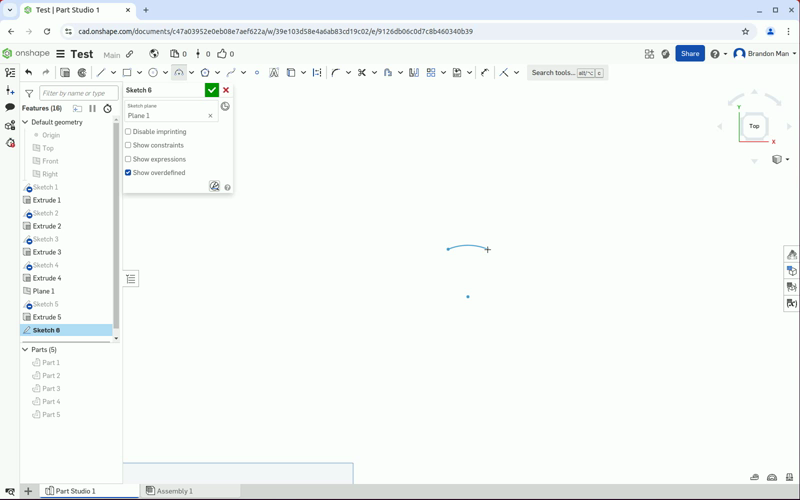
click(487, 249)
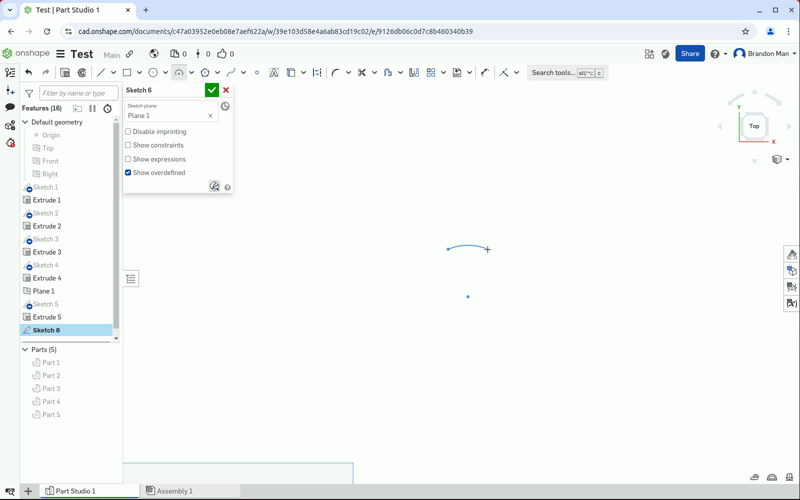
scroll(-6)
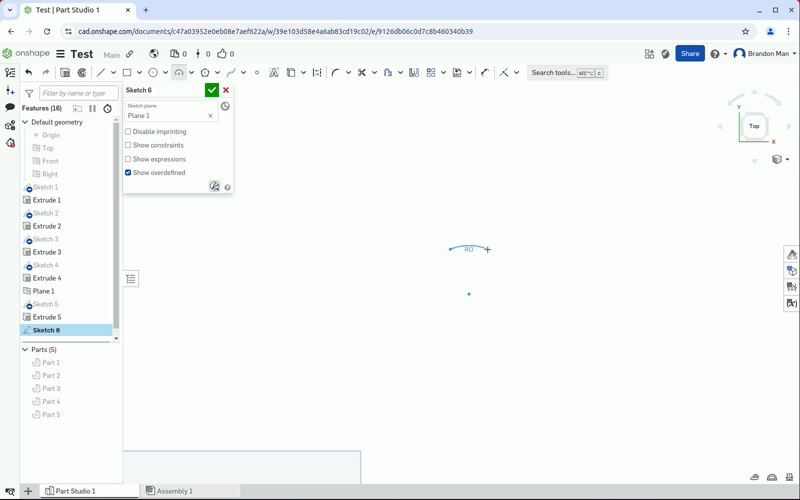
scroll(-6)
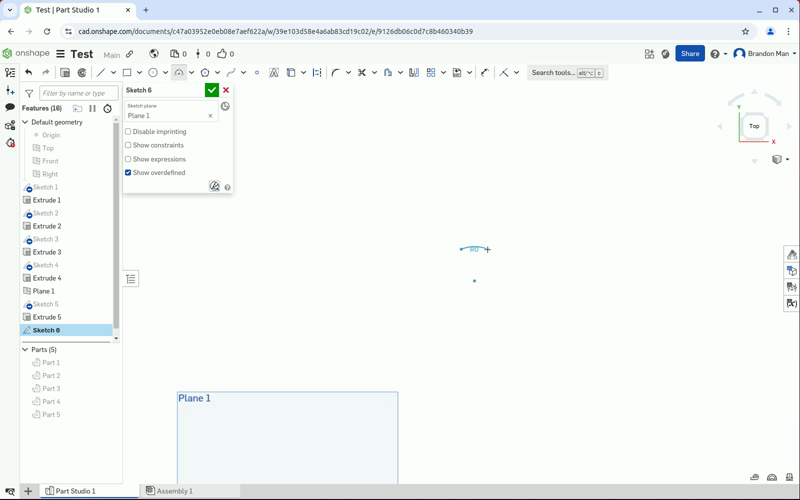
scroll(-6)
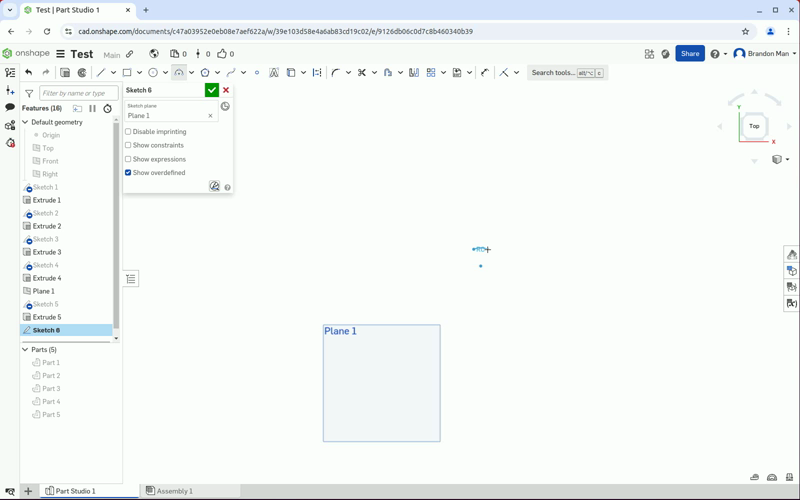
scroll(-6)
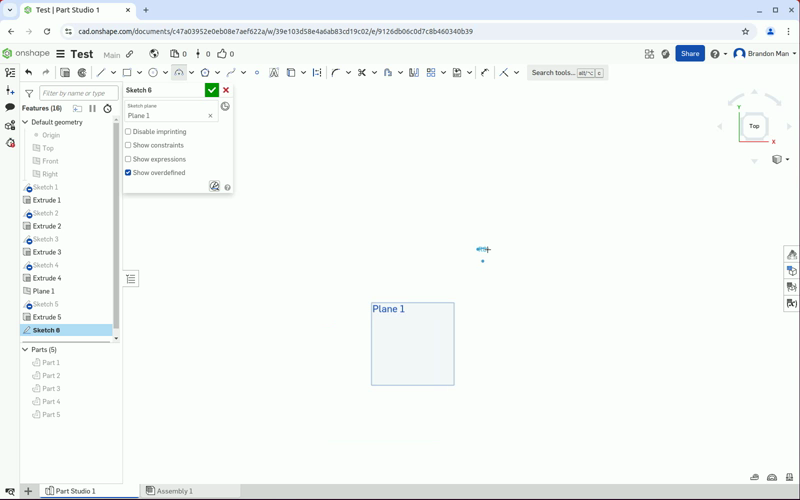
scroll(-6)
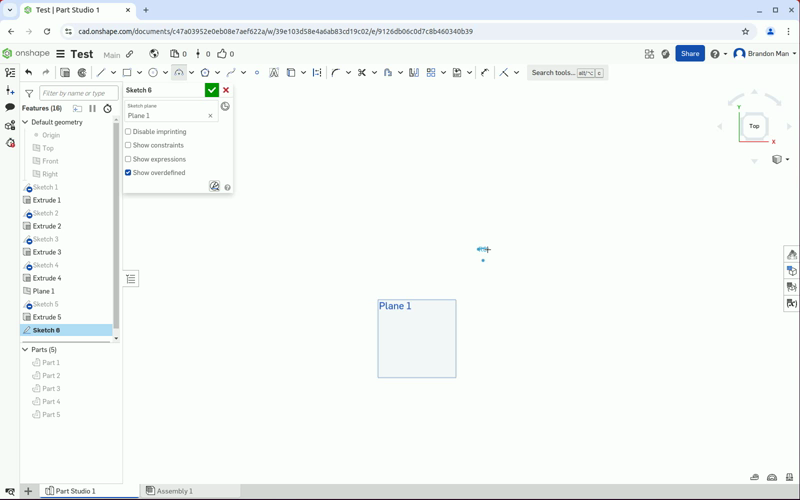
scroll(-6)
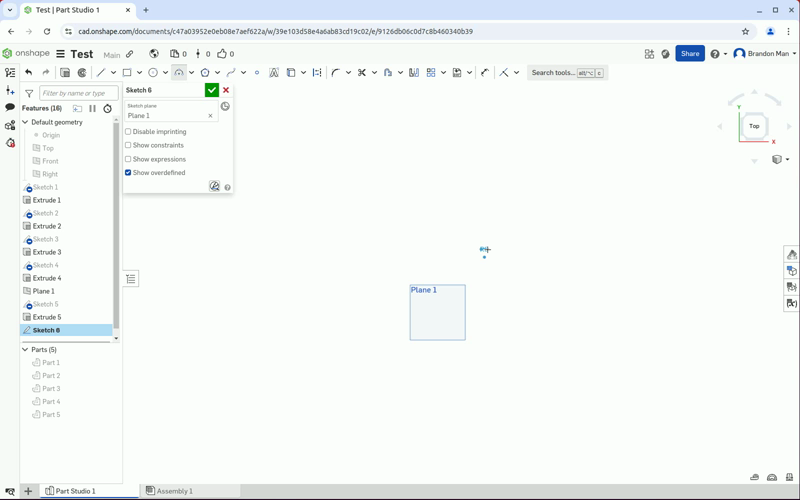
scroll(-6)
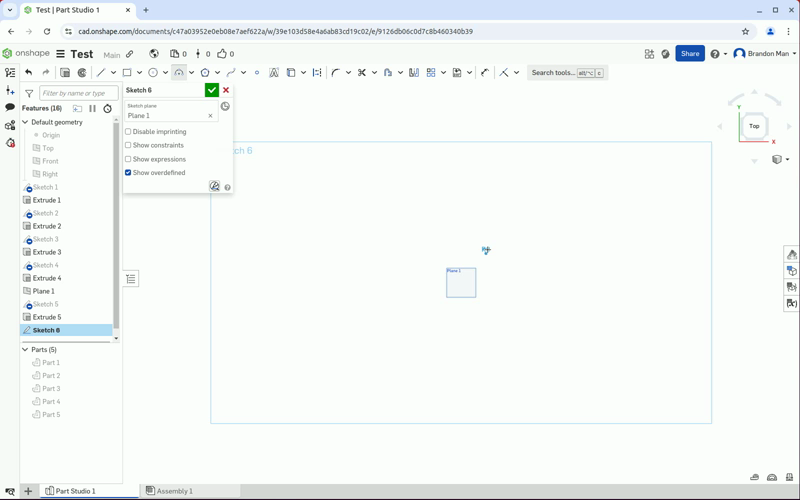
mouse_move(486, 266)
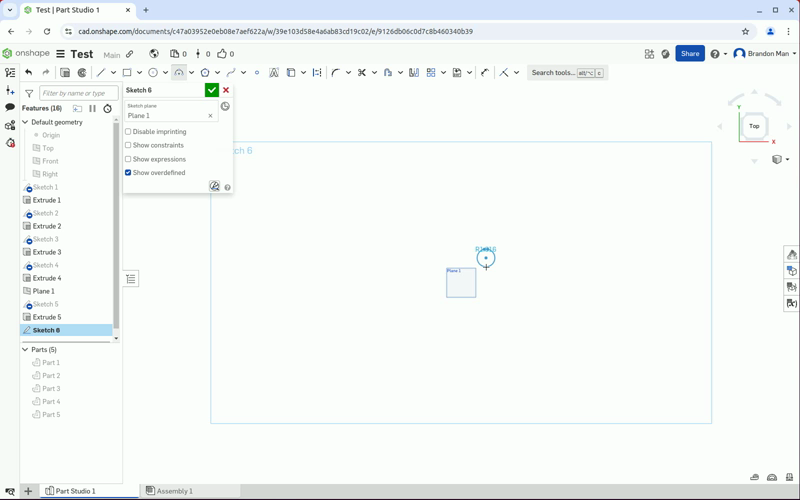
scroll(6)
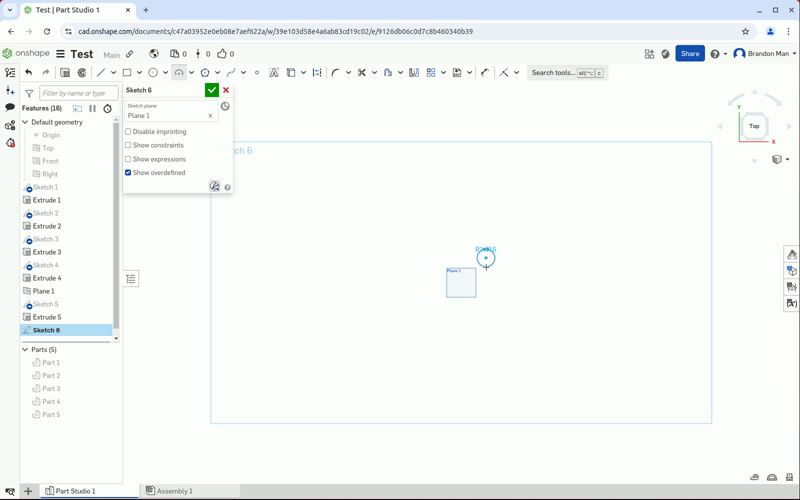
scroll(6)
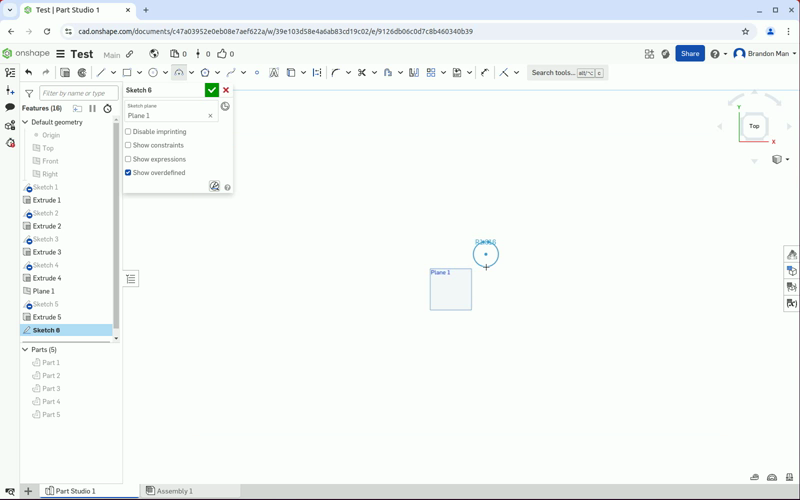
scroll(6)
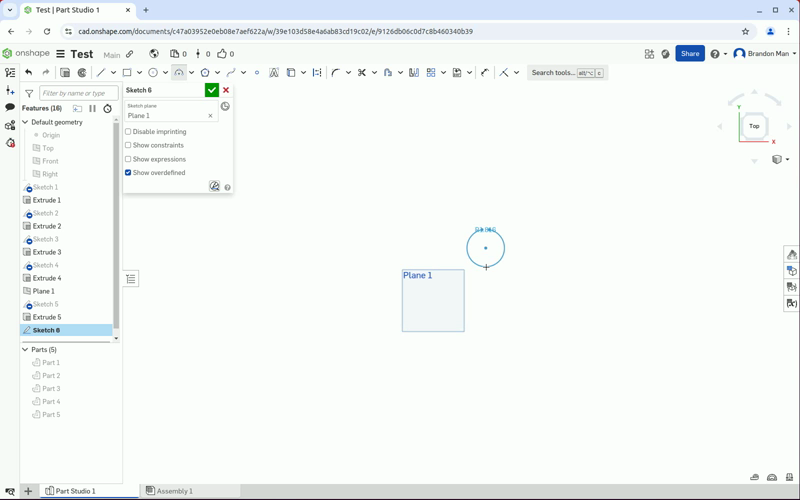
scroll(6)
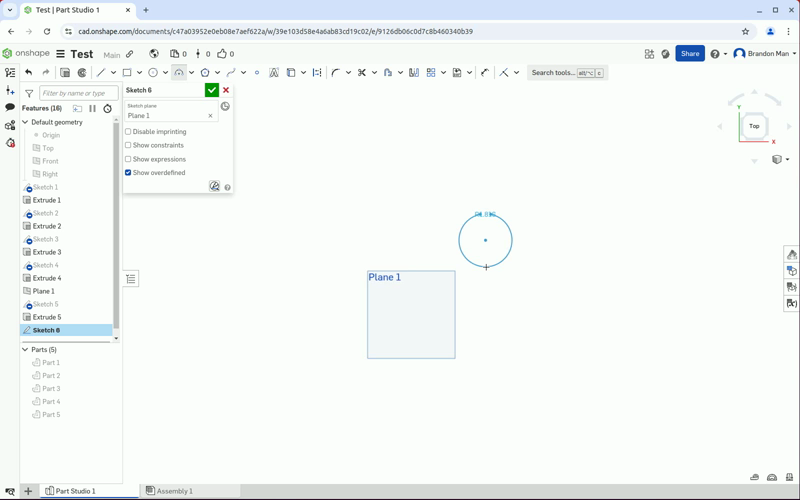
scroll(6)
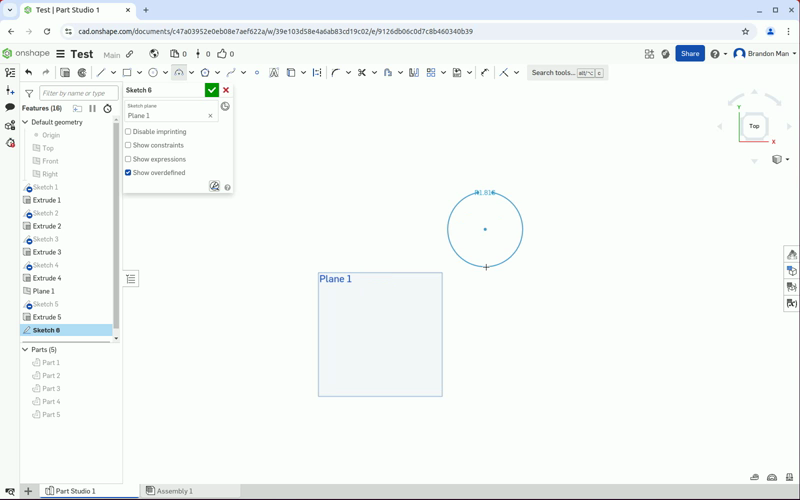
scroll(6)
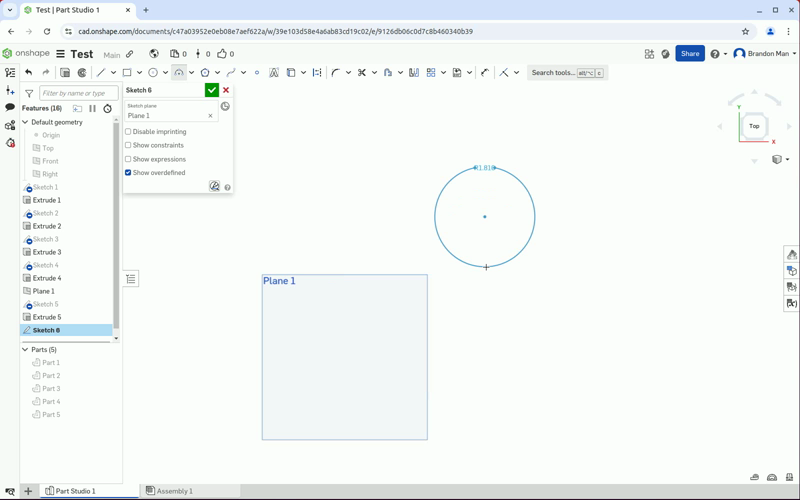
scroll(6)
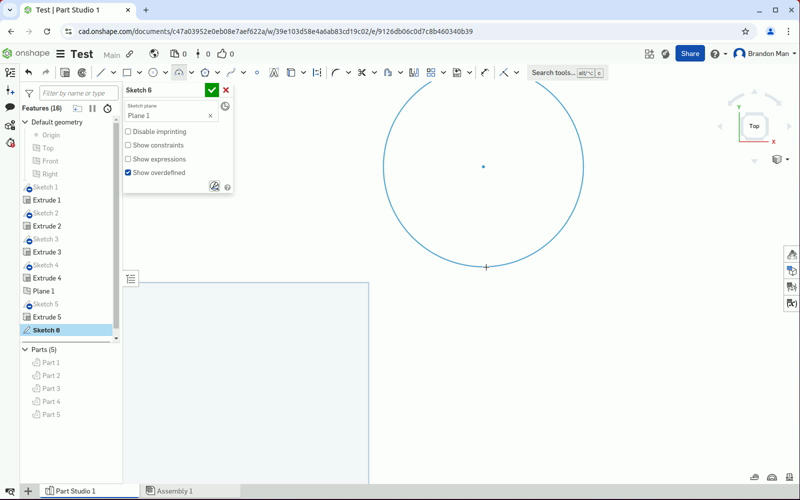
click(486, 266)
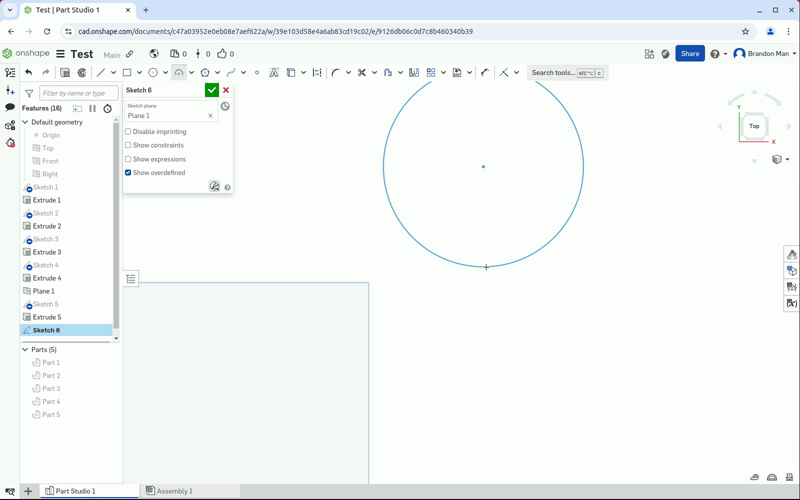
scroll(-6)
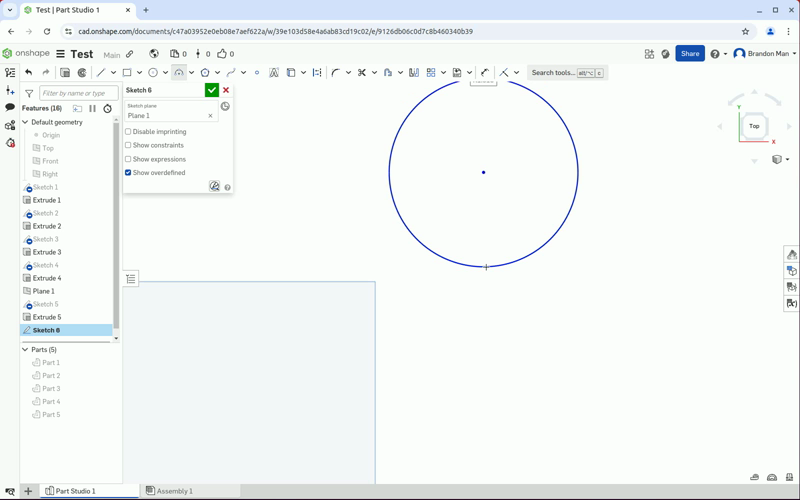
scroll(-6)
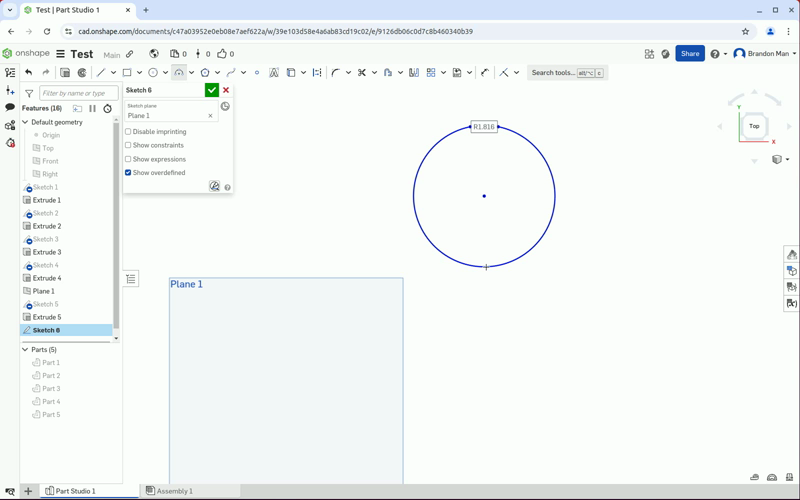
scroll(-6)
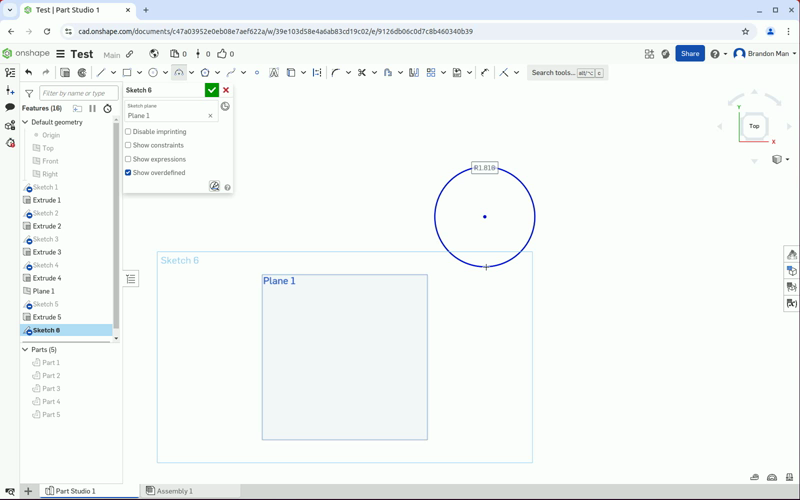
scroll(-6)
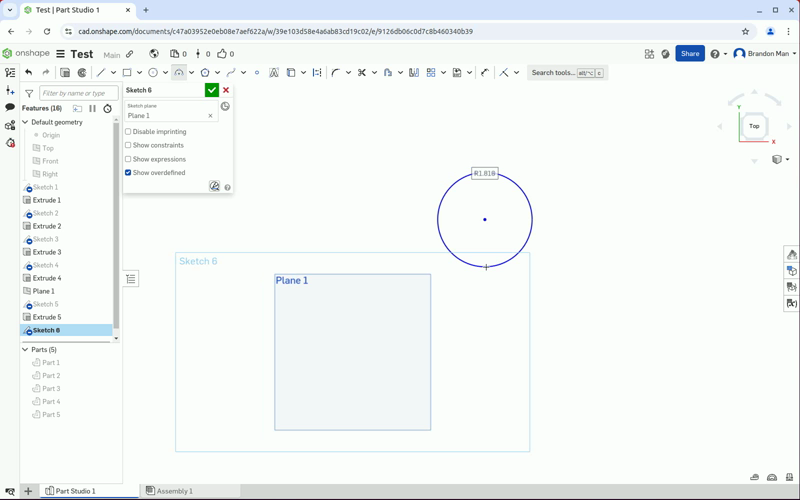
scroll(-6)
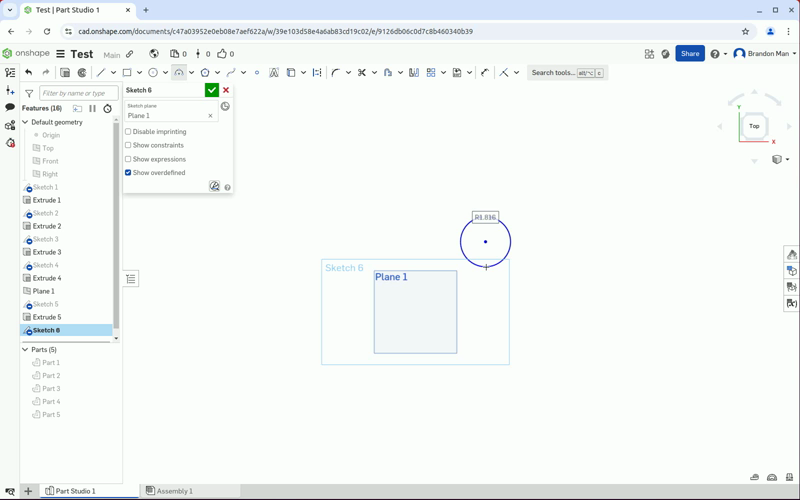
scroll(-6)
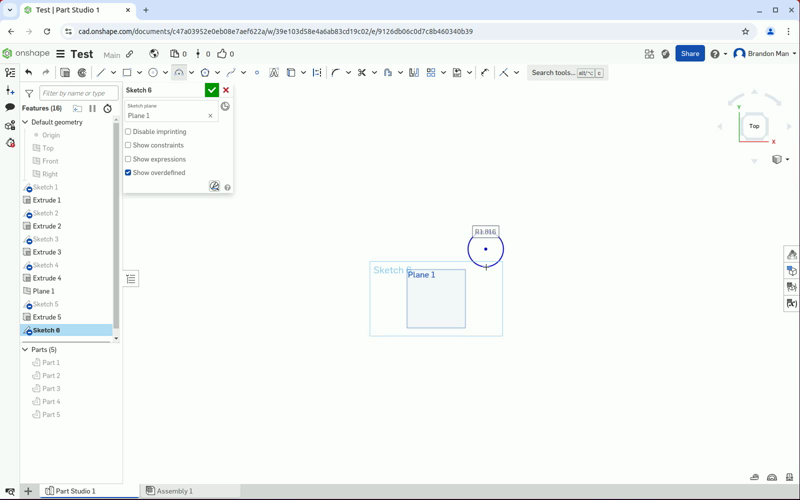
scroll(-6)
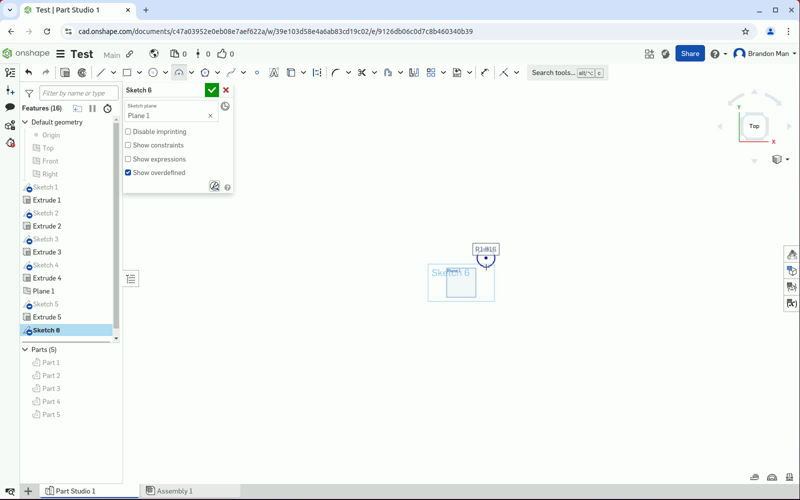
key_up(shift)
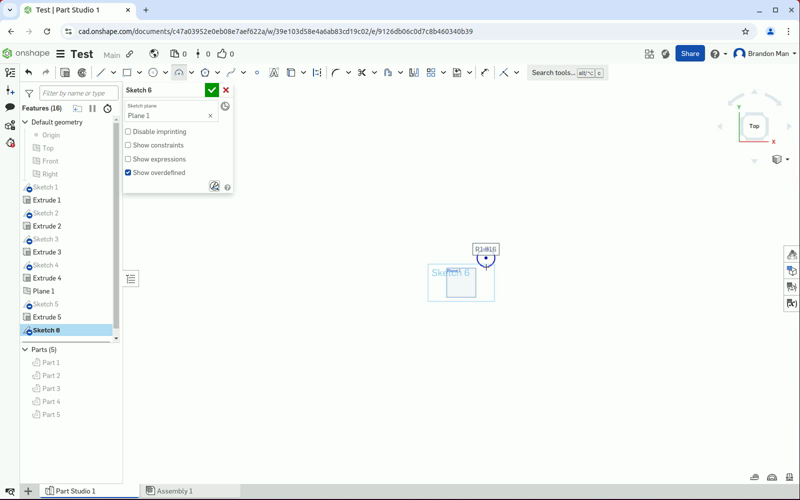
key(esc)
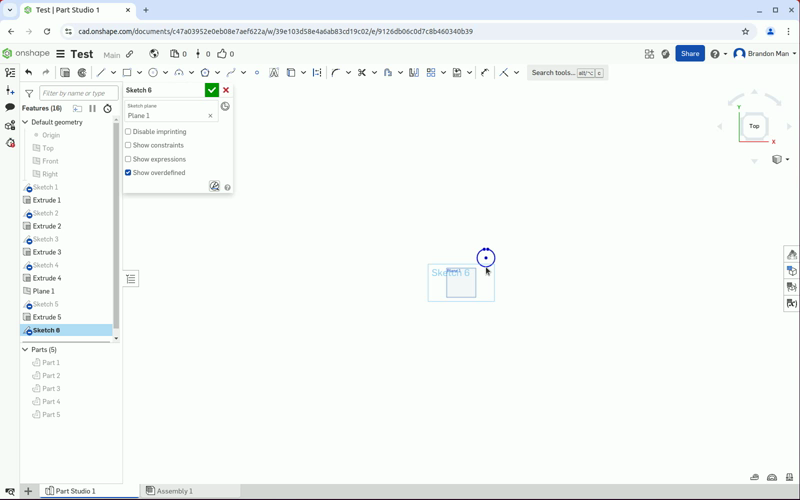
key(l)
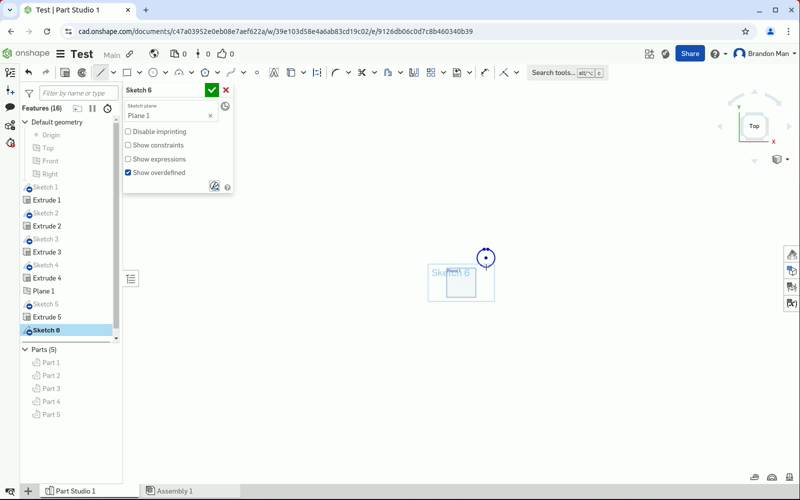
mouse_move(487, 249)
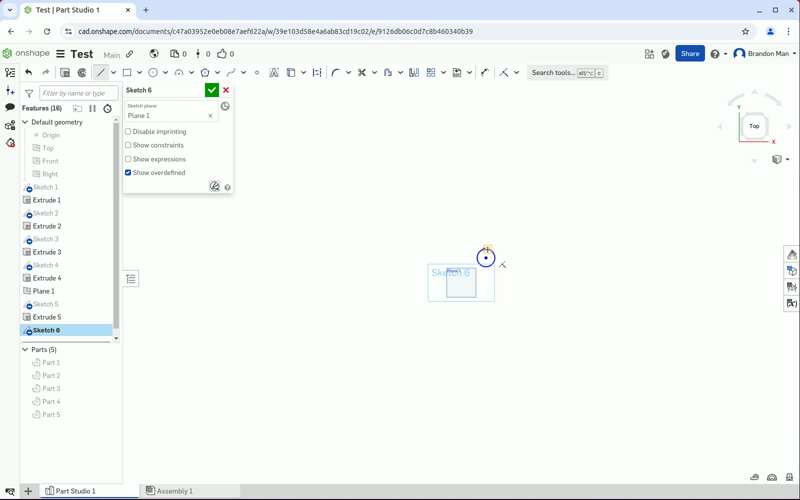
scroll(6)
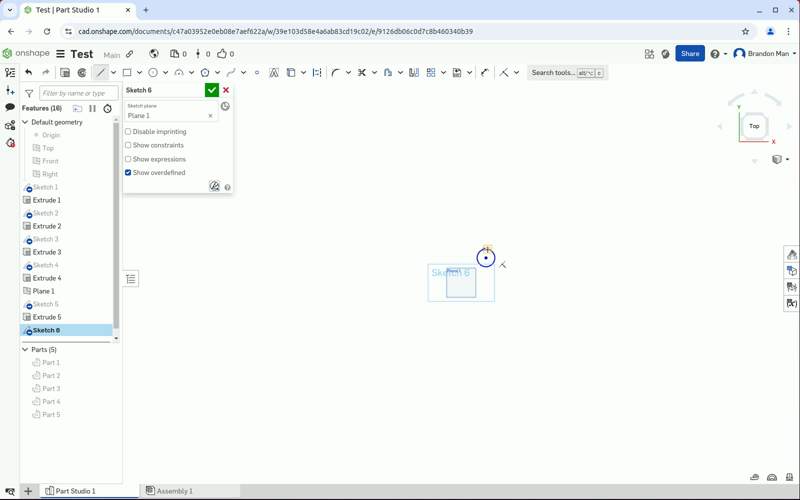
scroll(6)
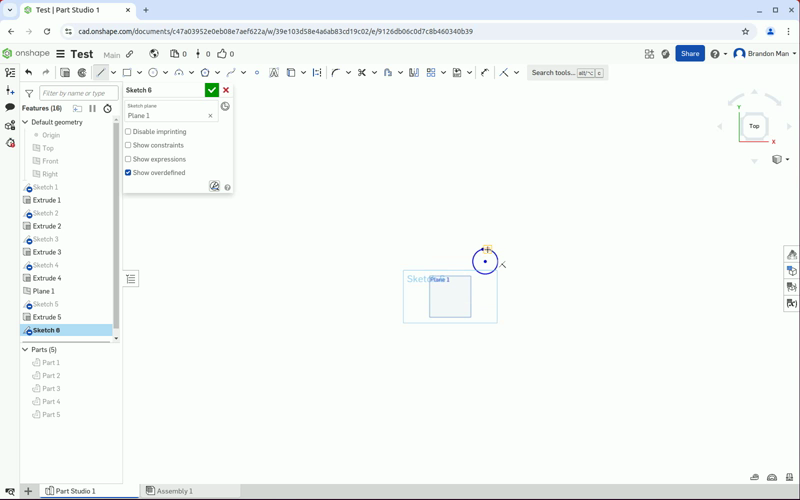
scroll(6)
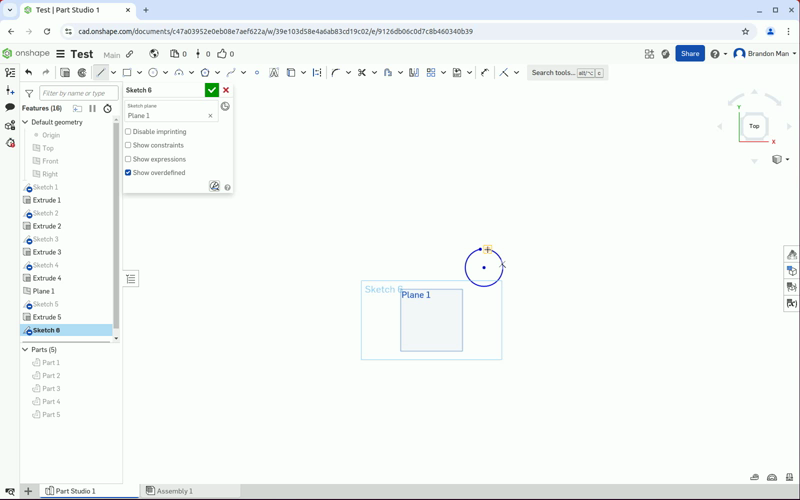
scroll(6)
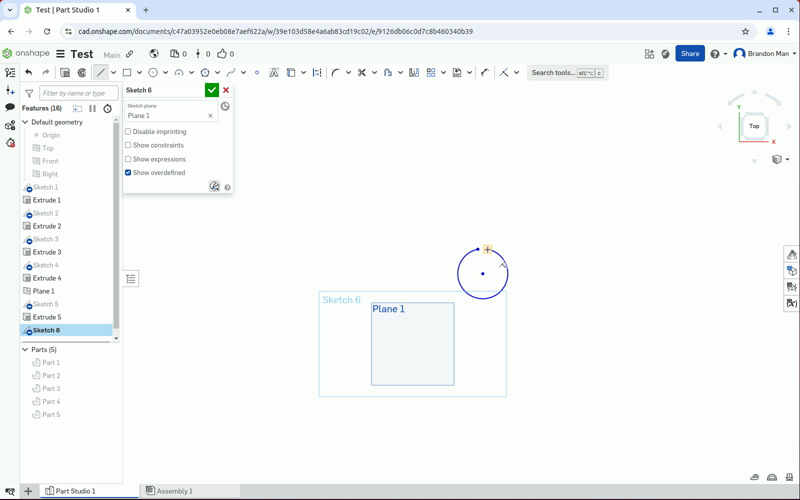
scroll(6)
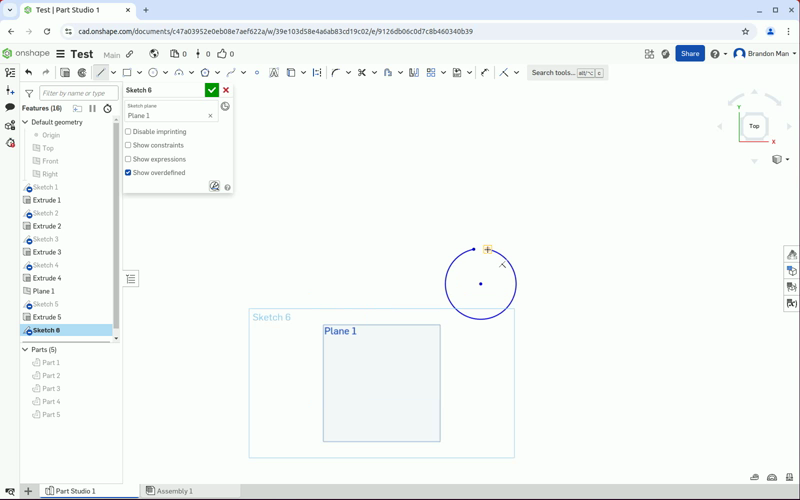
scroll(6)
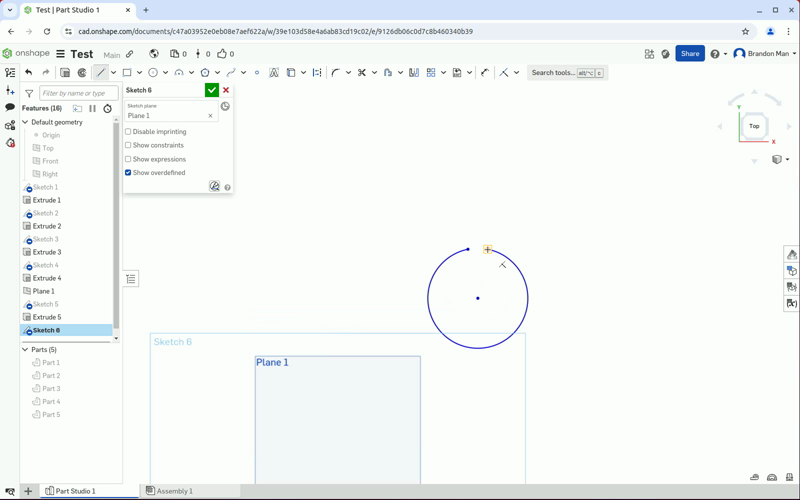
scroll(6)
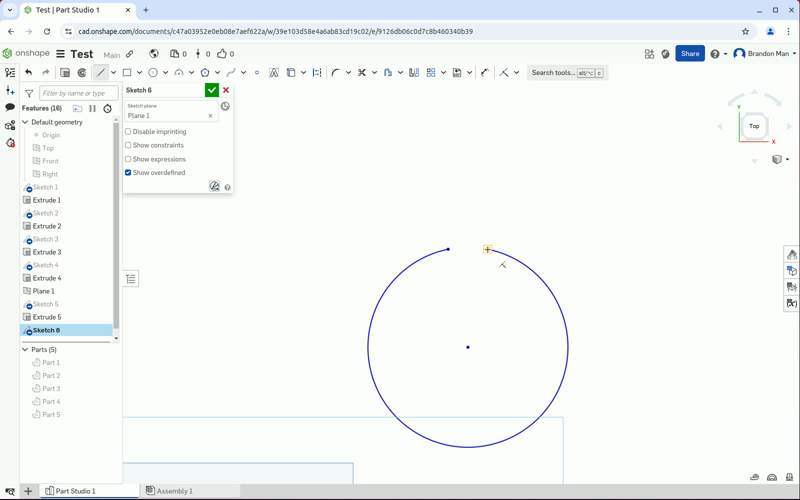
click(487, 249)
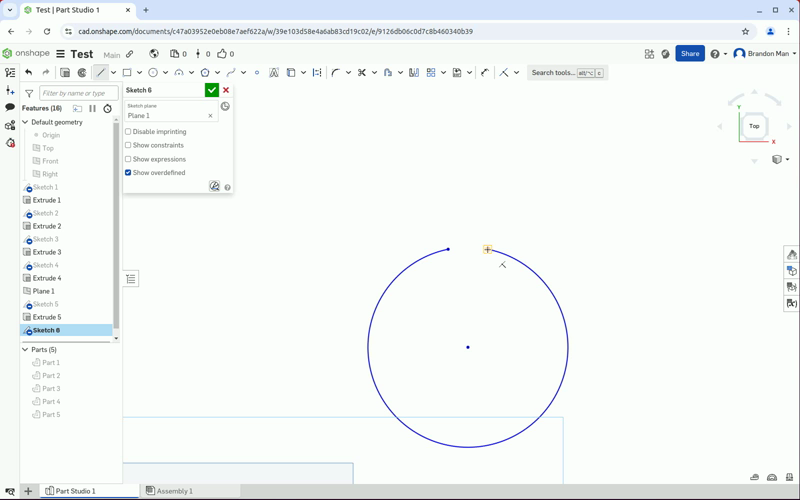
scroll(-6)
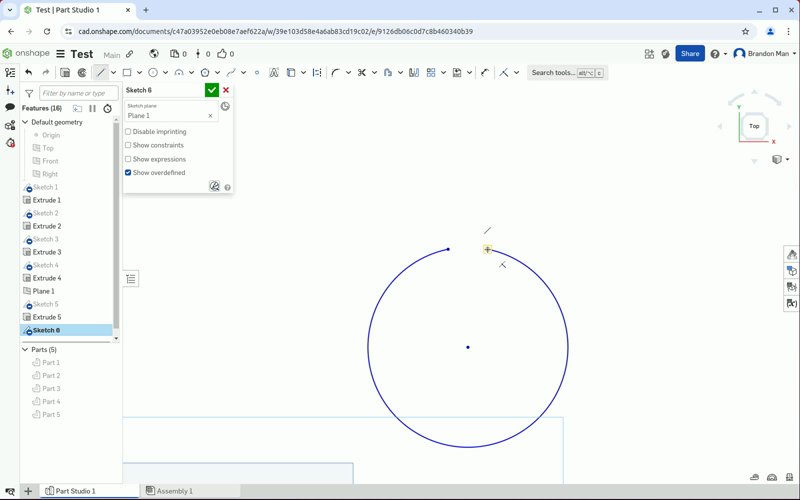
scroll(-6)
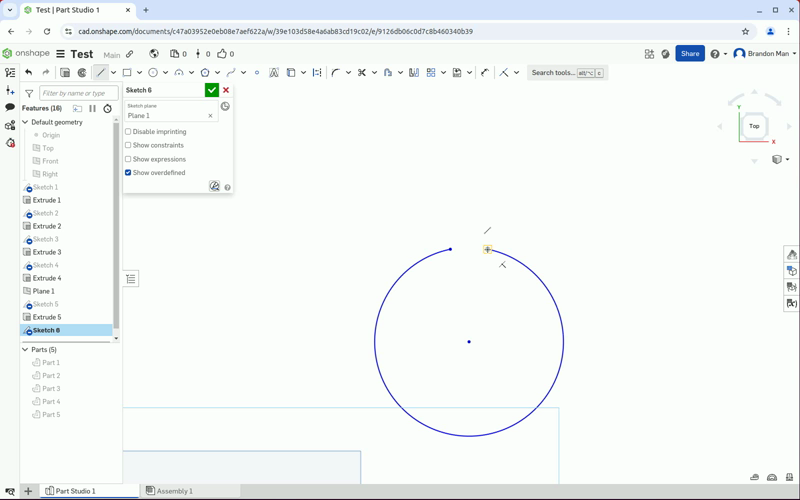
scroll(-6)
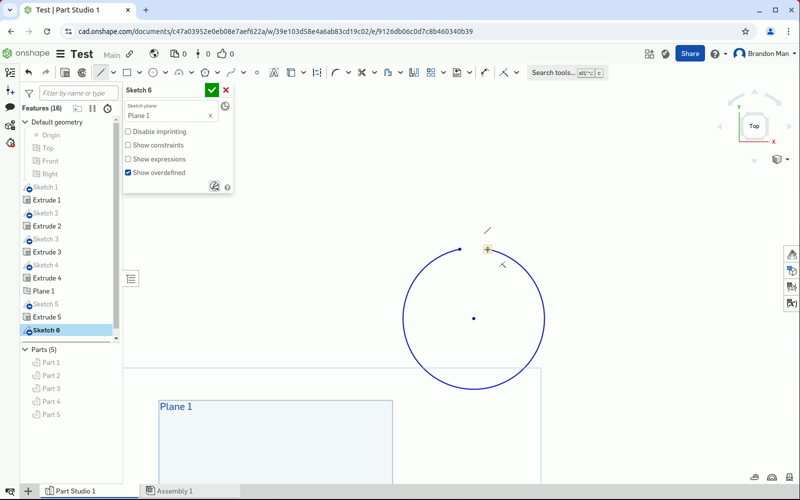
scroll(-6)
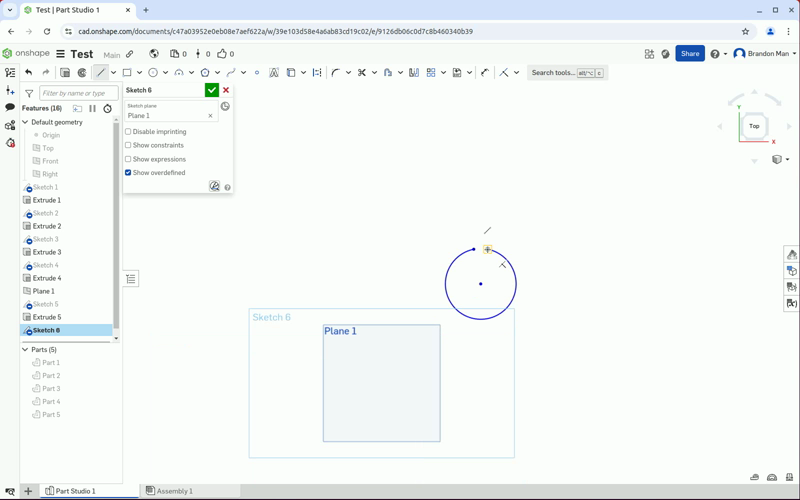
scroll(-6)
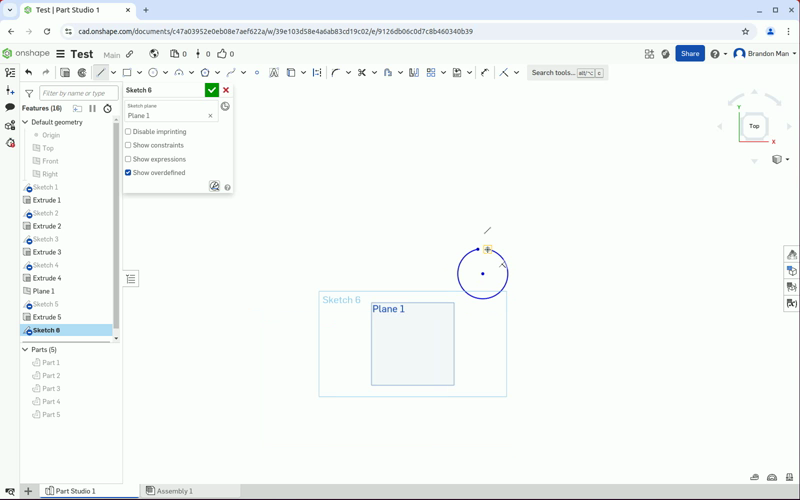
scroll(-6)
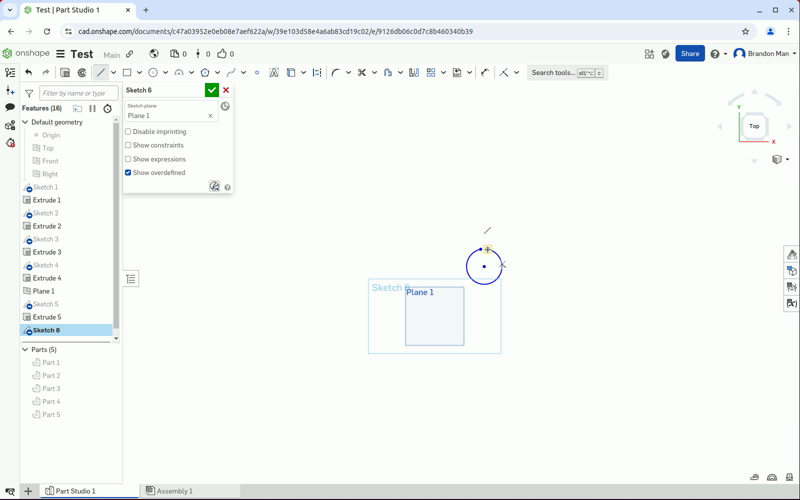
scroll(-6)
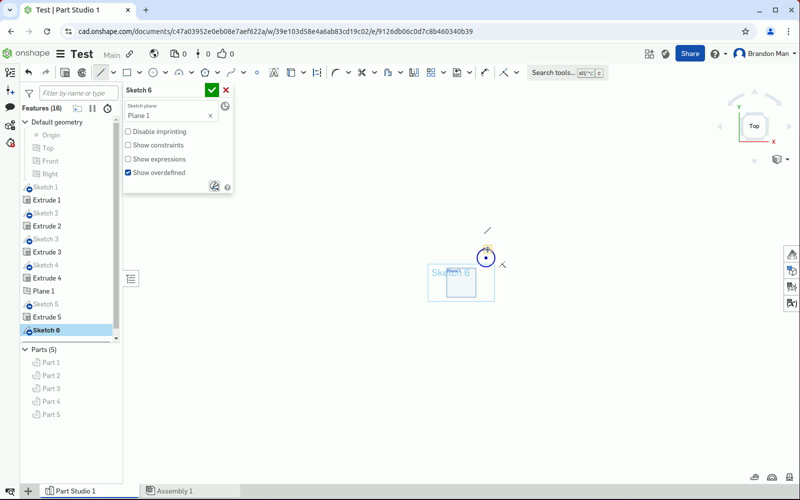
mouse_move(517, 249)
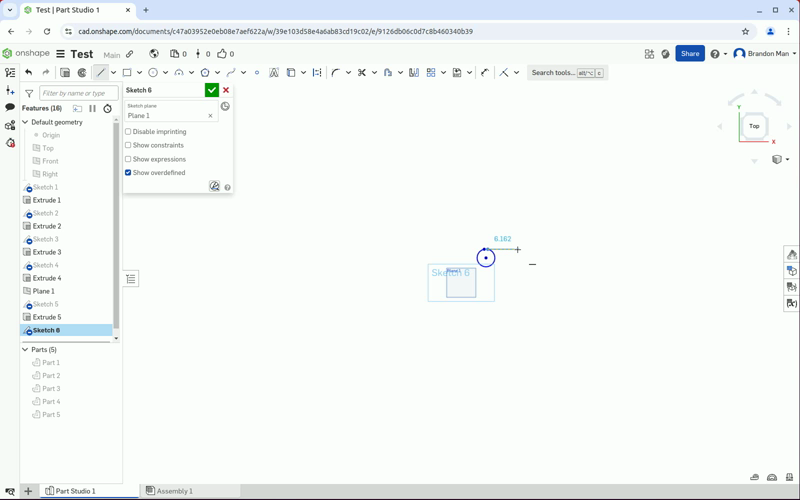
key_down(shift)
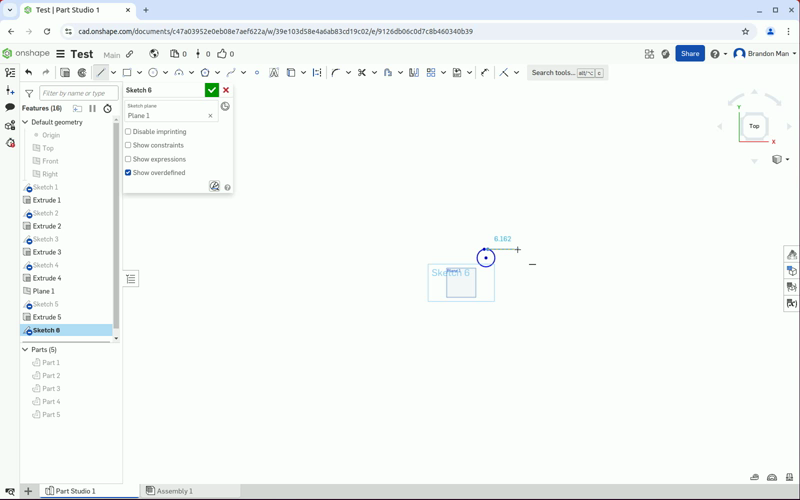
mouse_move(484, 249)
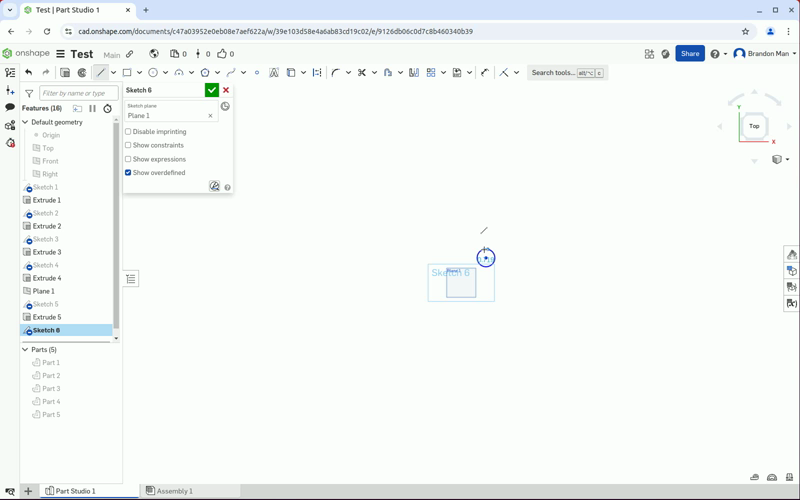
scroll(6)
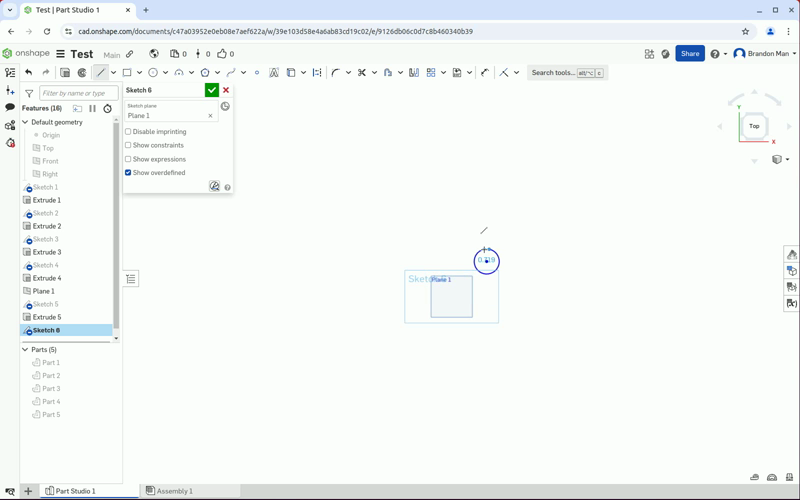
scroll(6)
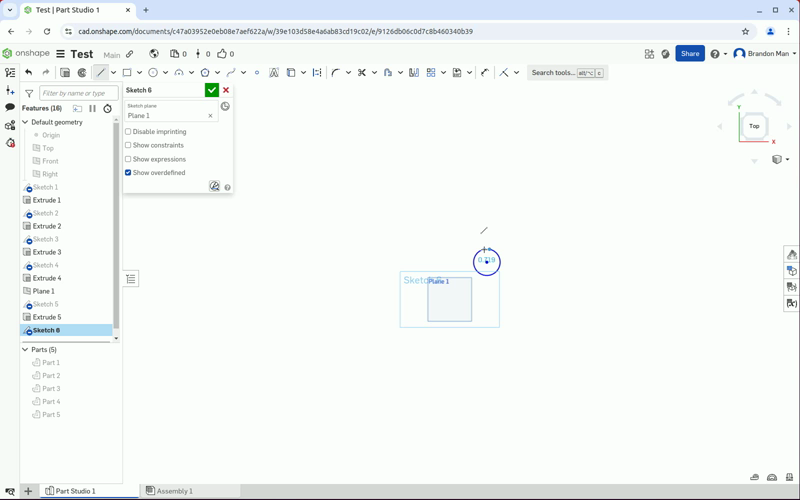
scroll(6)
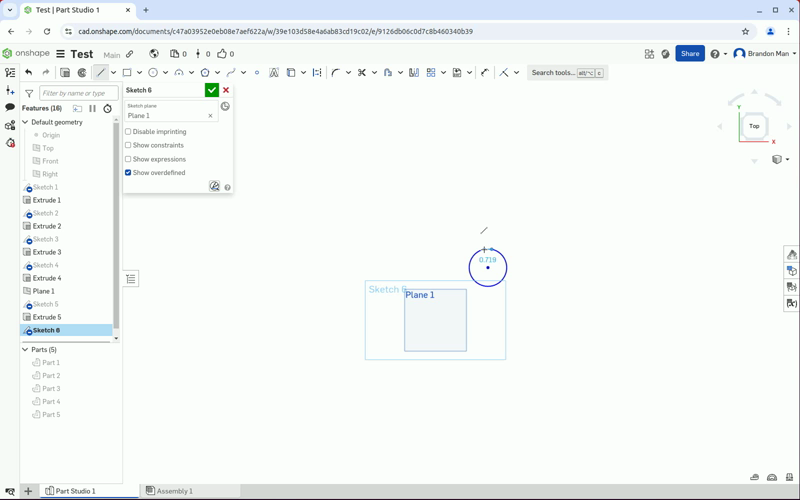
scroll(6)
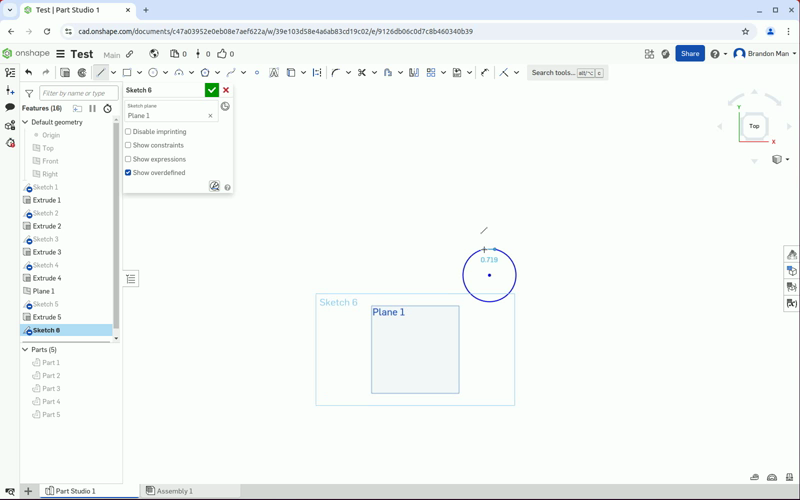
scroll(6)
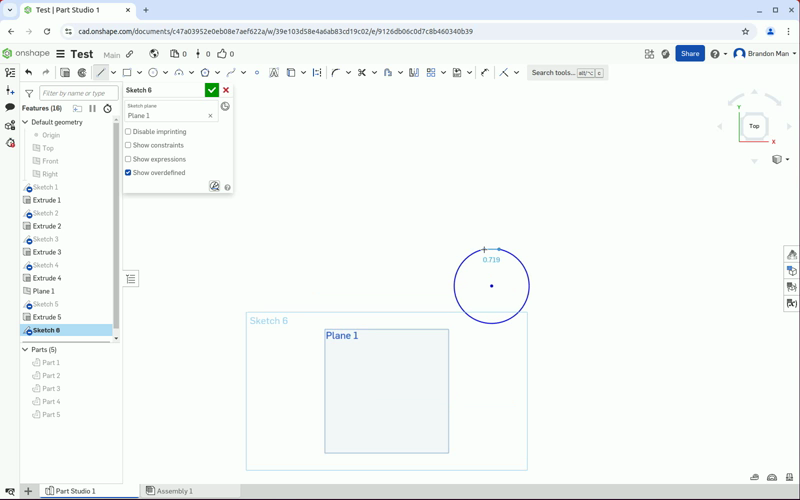
scroll(6)
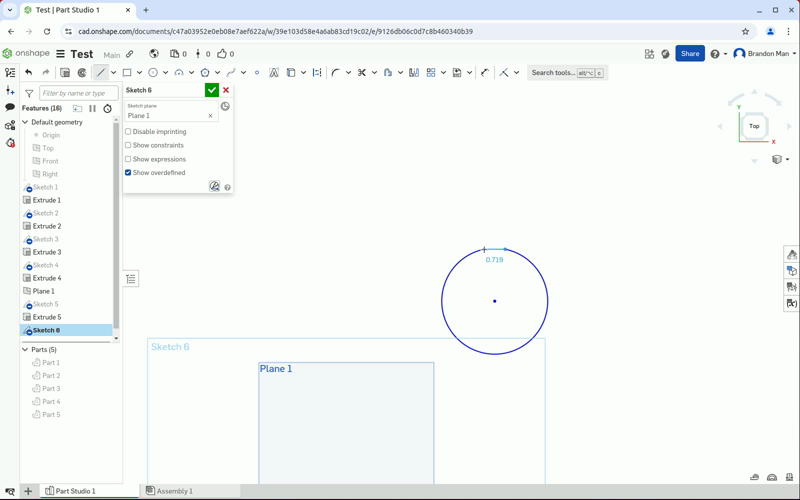
scroll(6)
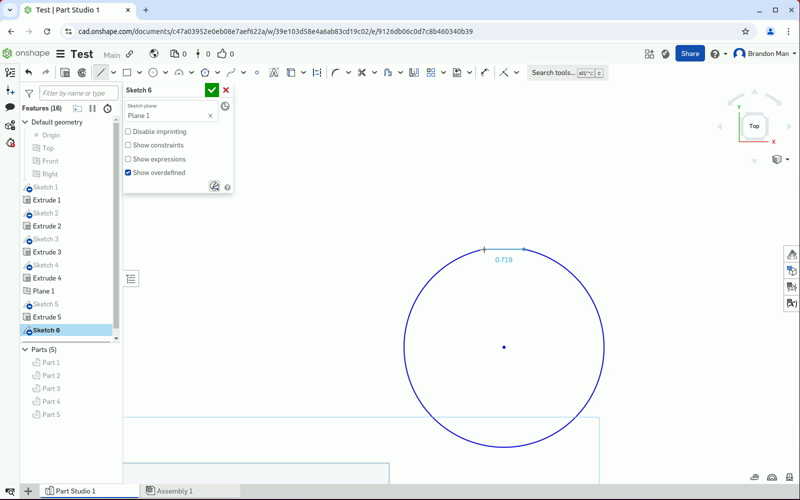
key_up(shift)
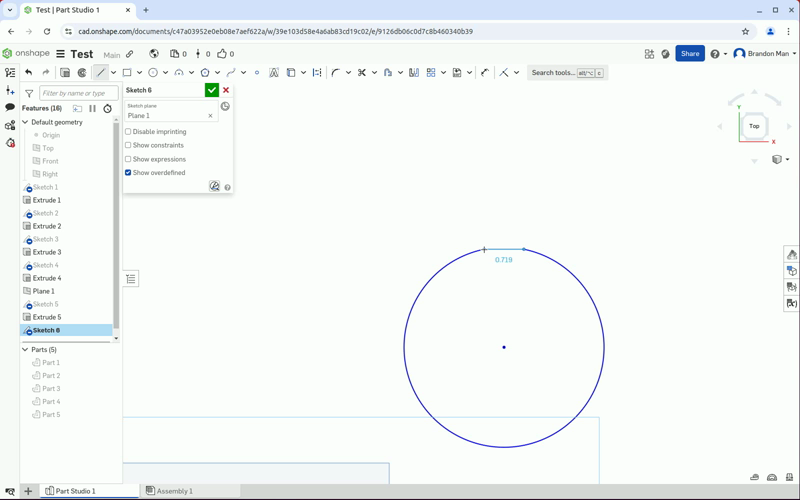
click(484, 249)
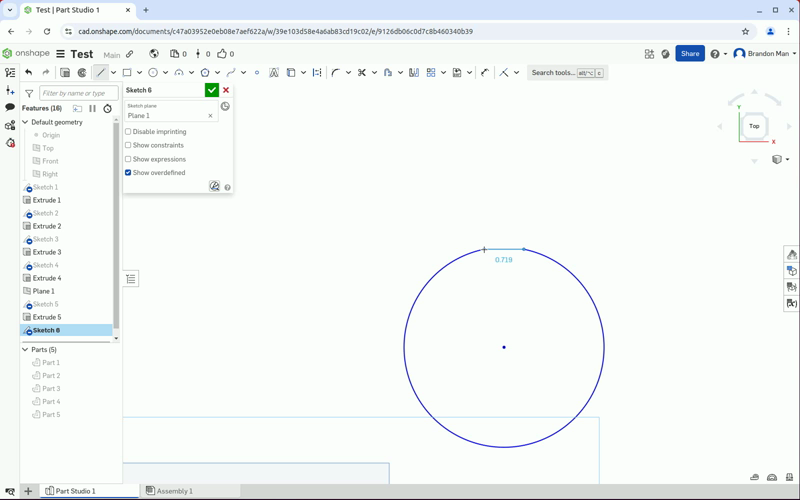
scroll(-6)
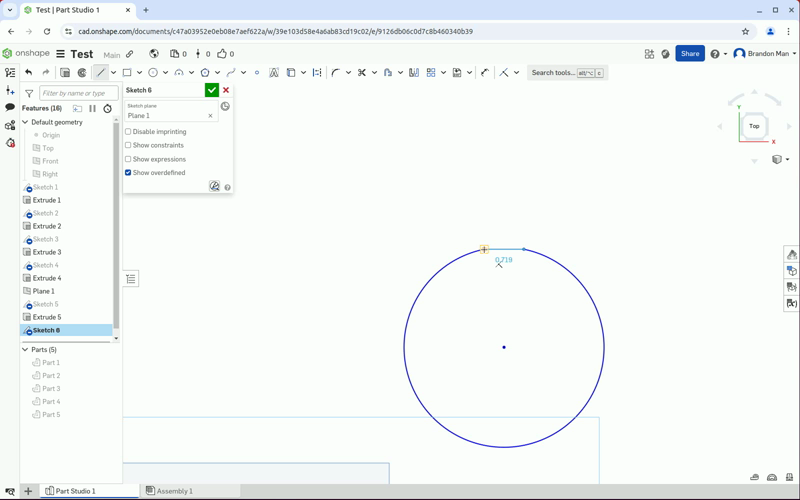
scroll(-6)
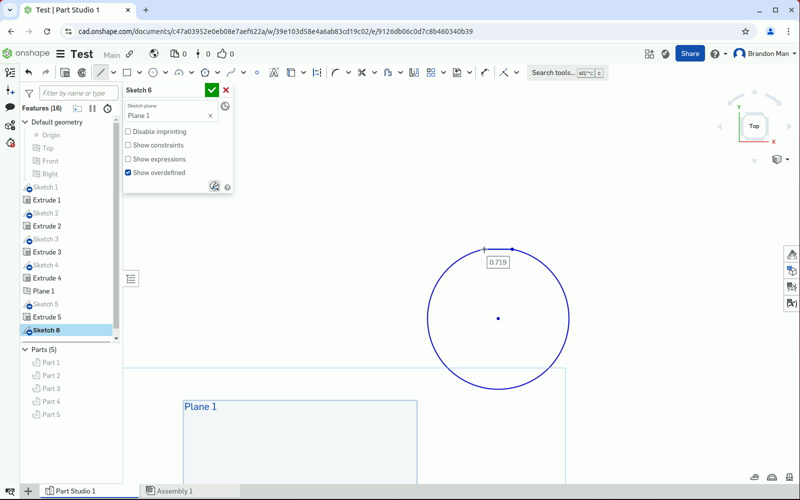
scroll(-6)
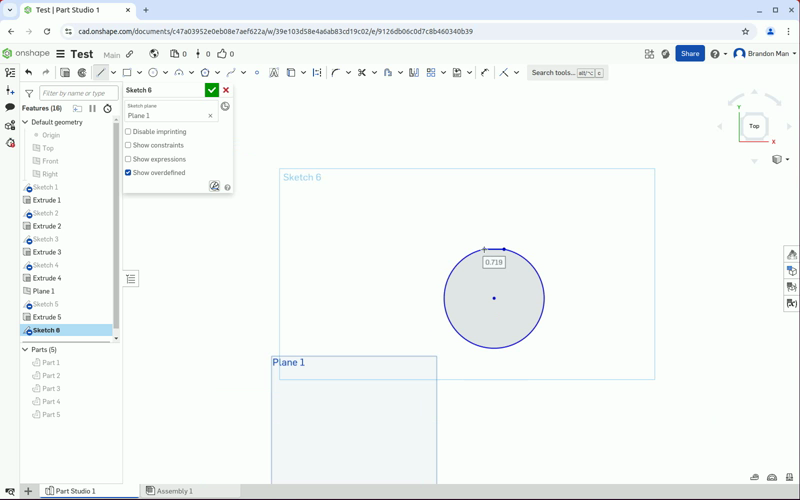
scroll(-6)
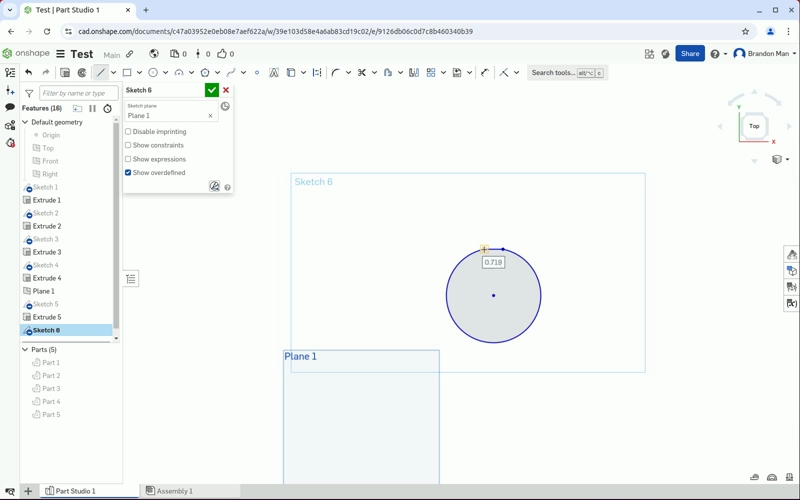
scroll(-6)
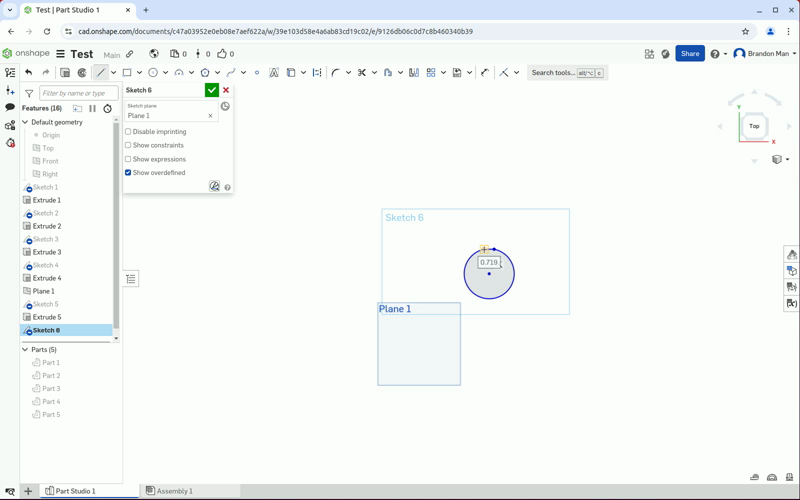
scroll(-6)
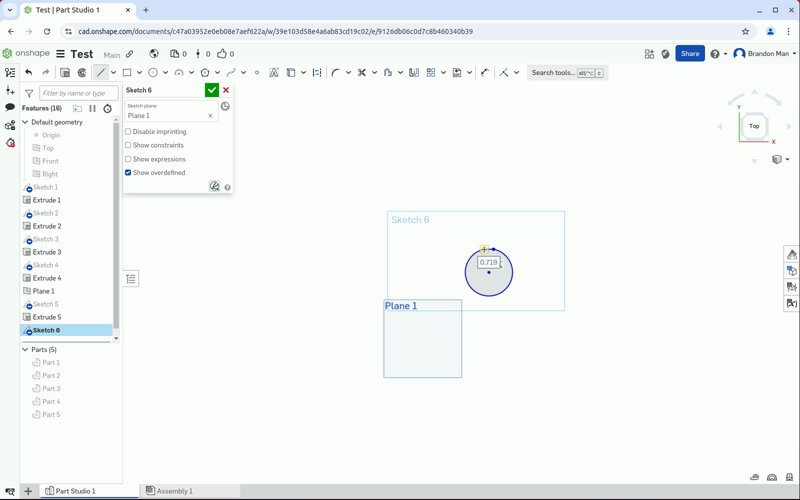
scroll(-6)
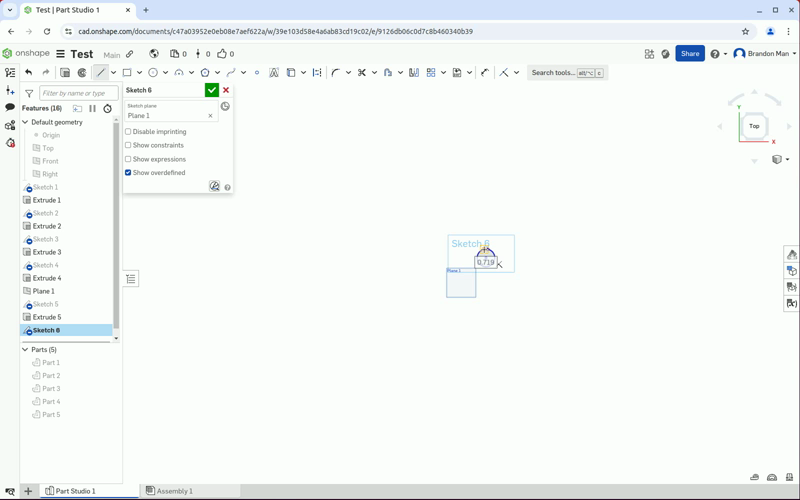
key(esc)
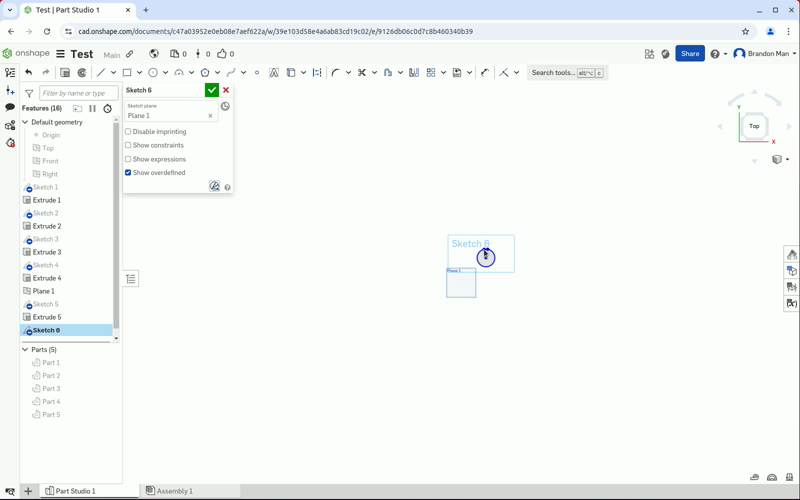
mouse_move(483, 256)
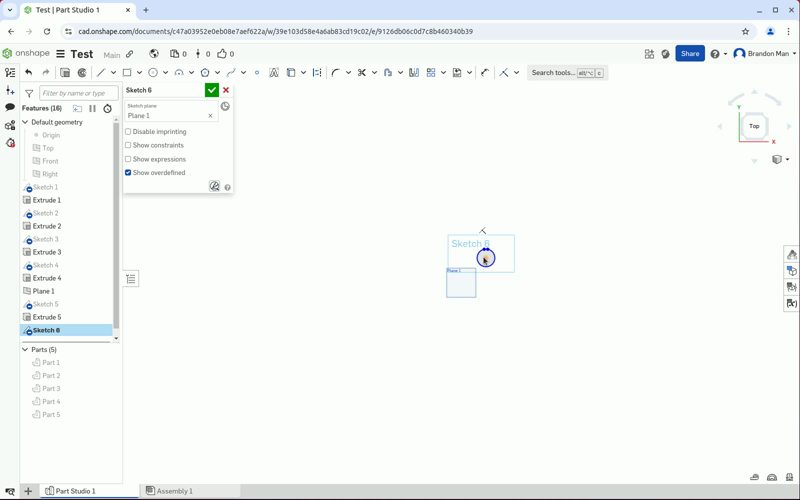
scroll(6)
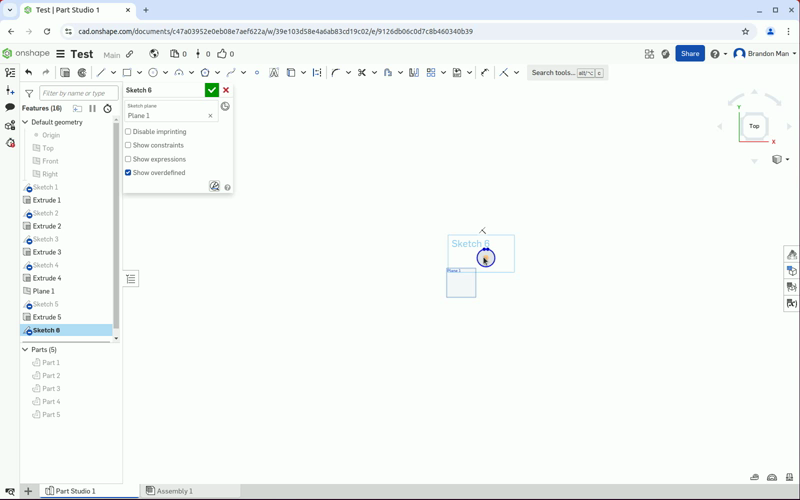
scroll(6)
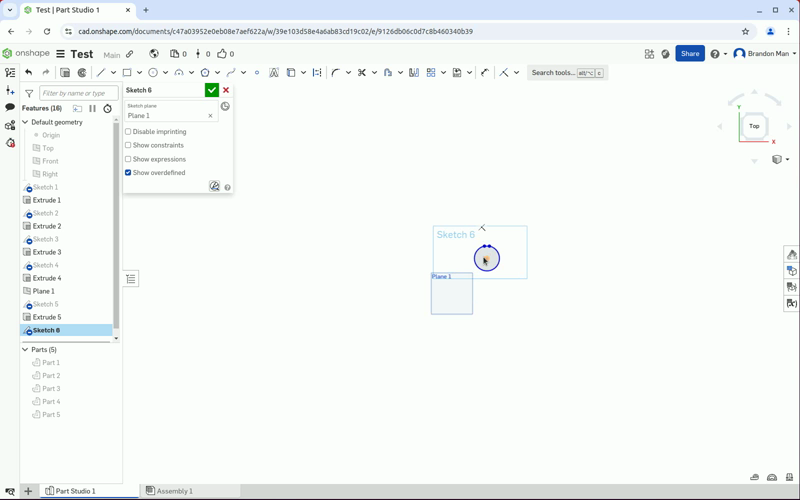
scroll(6)
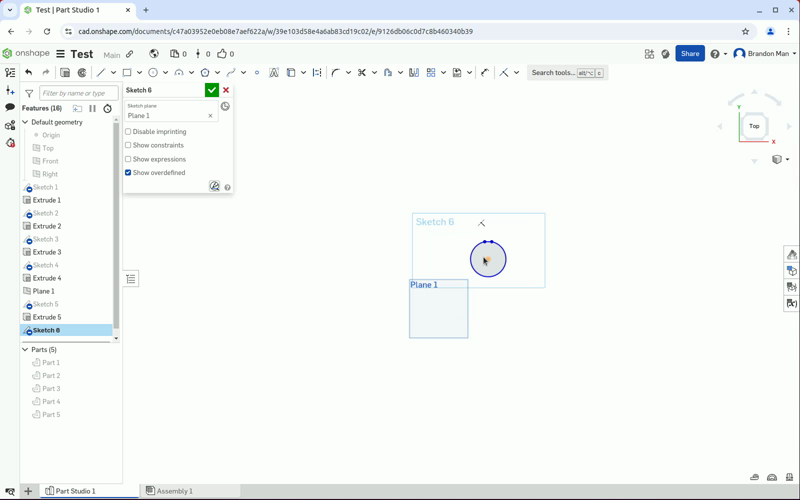
scroll(6)
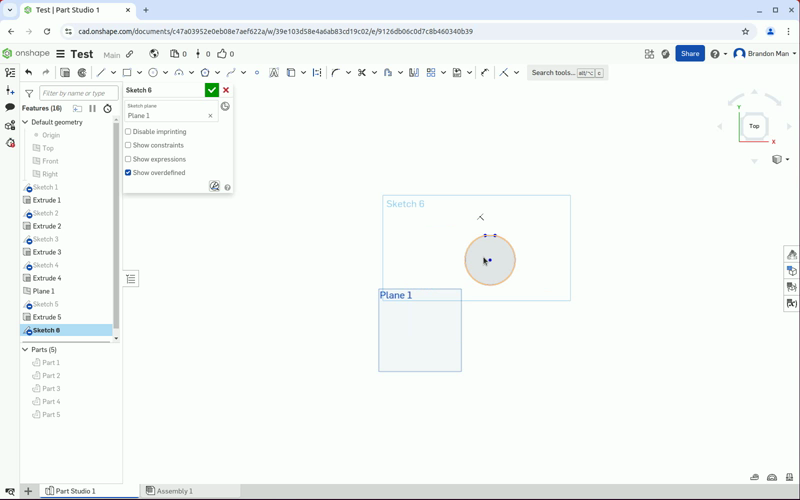
scroll(6)
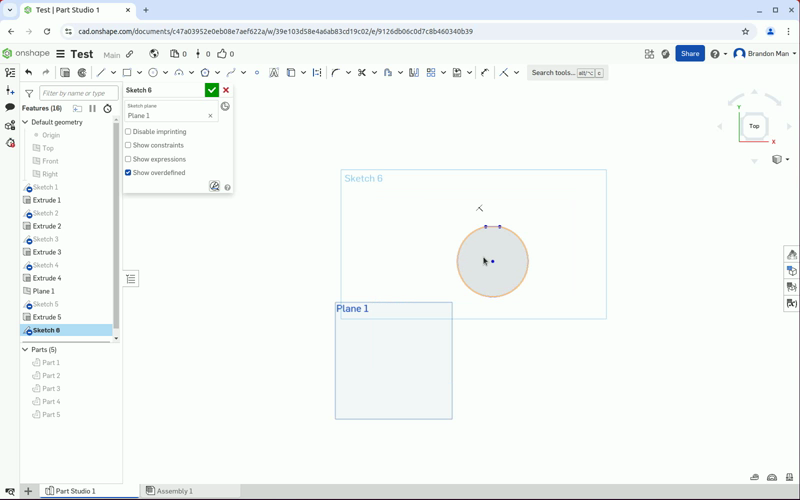
scroll(6)
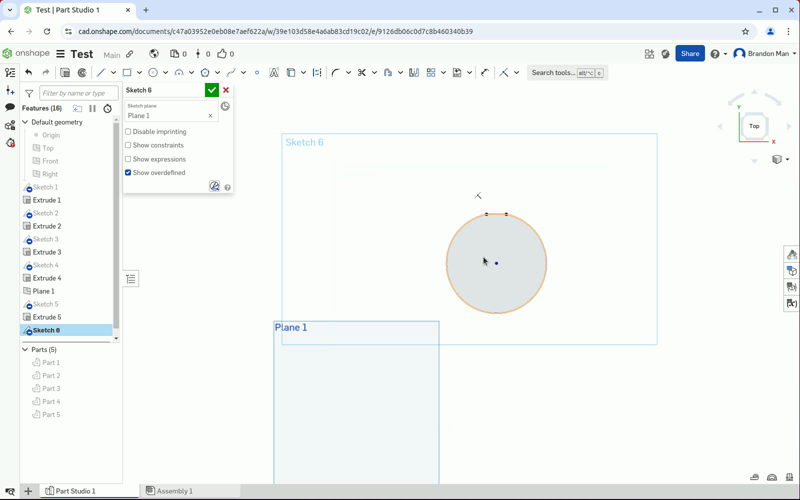
scroll(6)
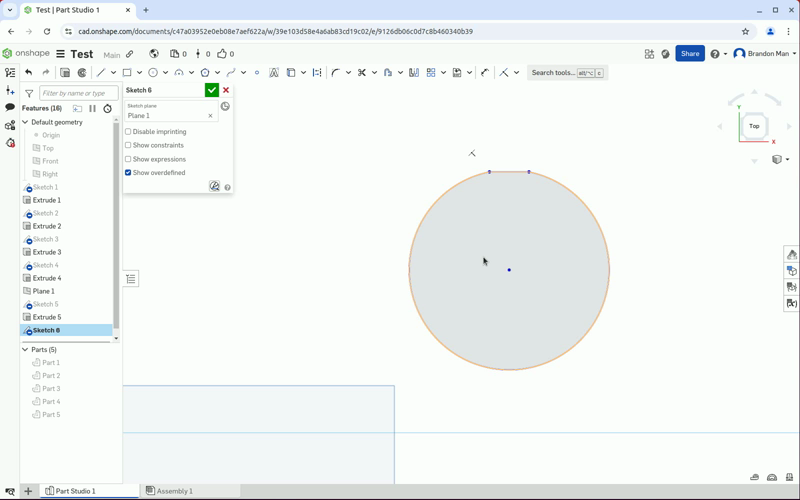
click(483, 256)
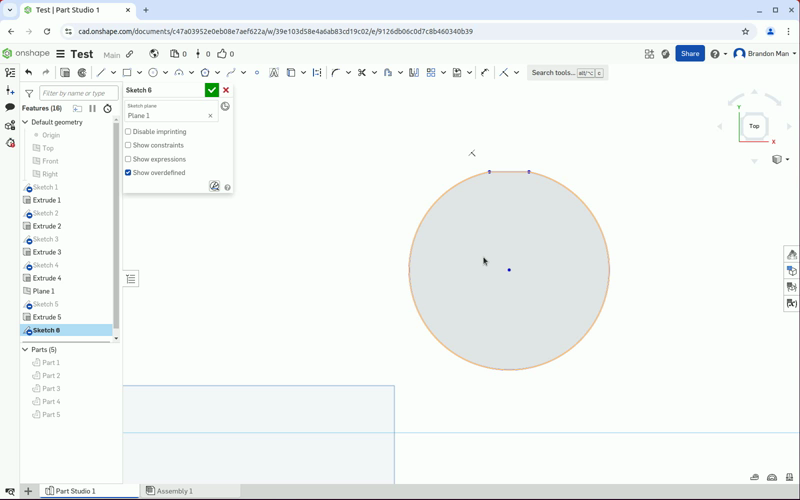
scroll(-6)
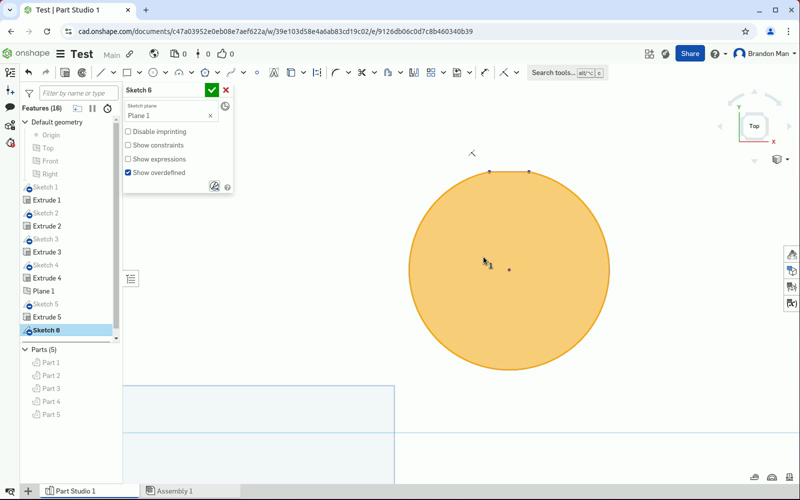
scroll(-6)
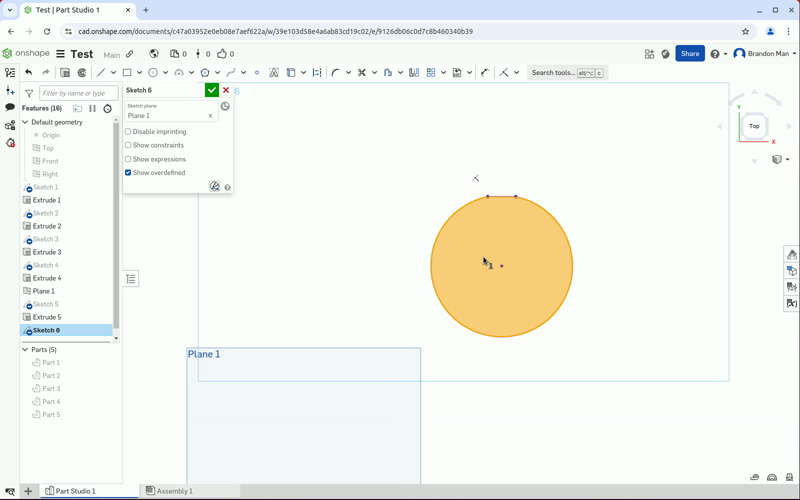
scroll(-6)
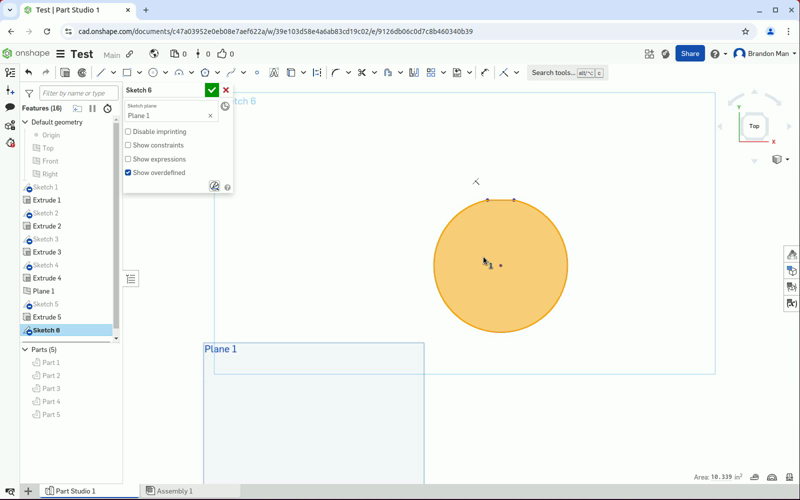
scroll(-6)
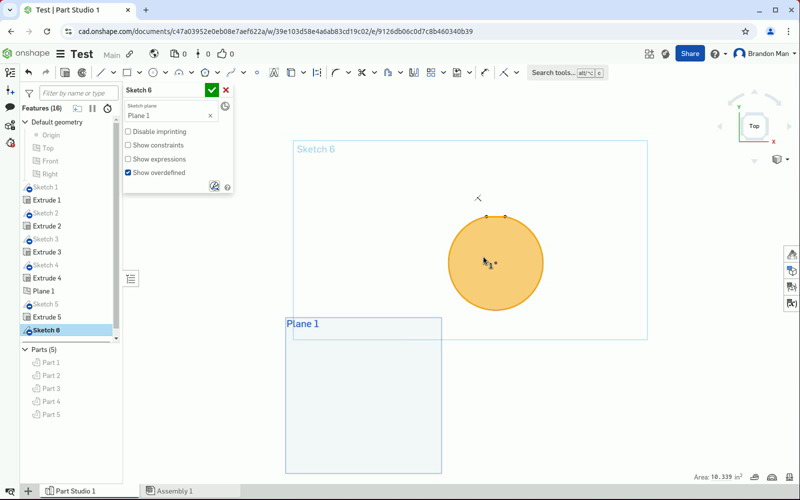
scroll(-6)
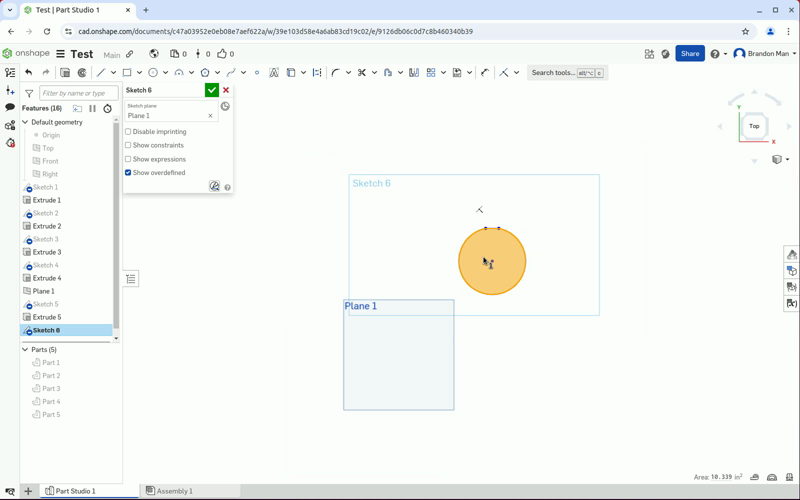
scroll(-6)
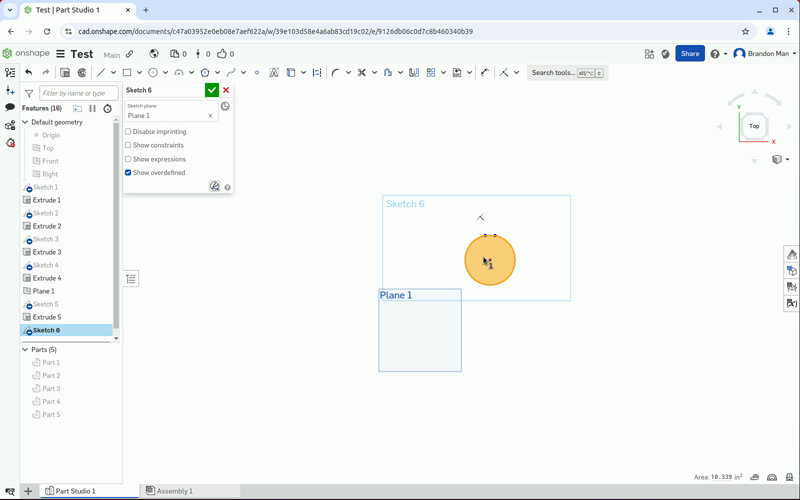
scroll(-6)
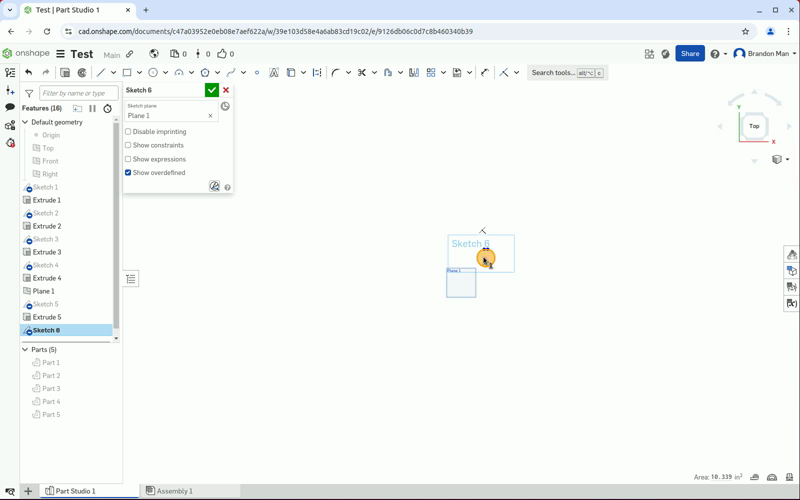
mouse_move(73, 352)
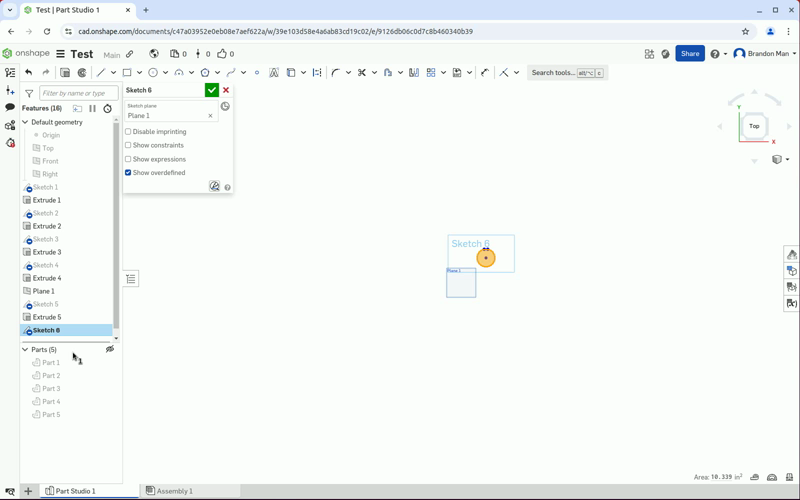
key(shift+y)
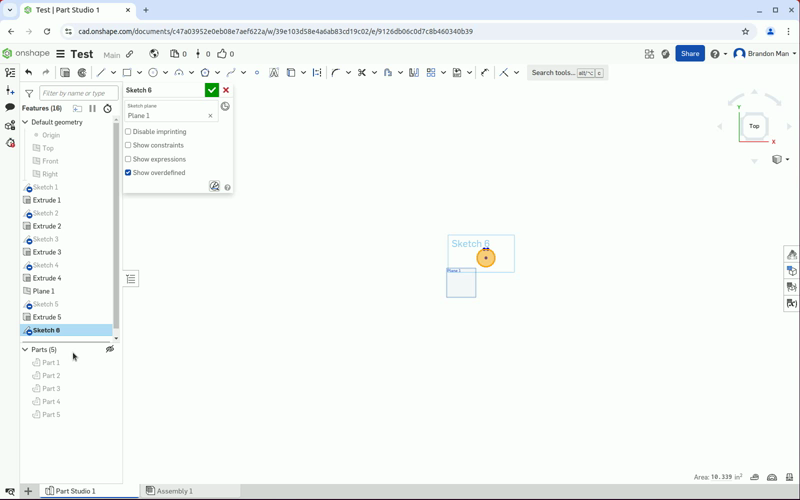
key(shift+e)
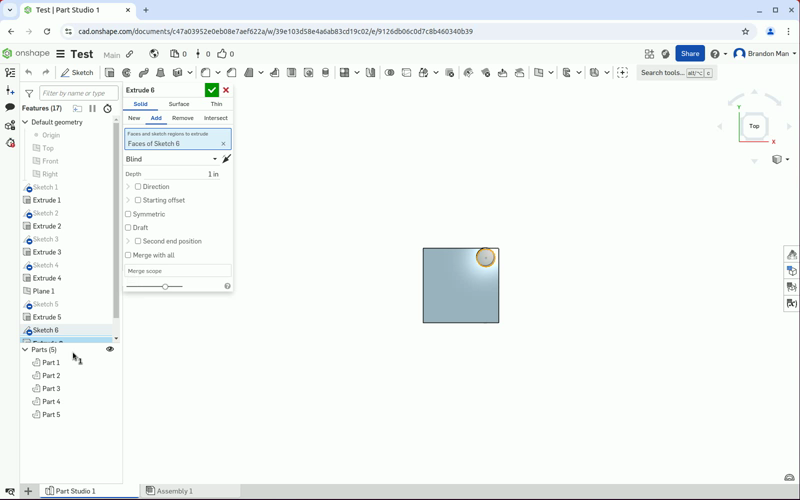
mouse_move(143, 106)
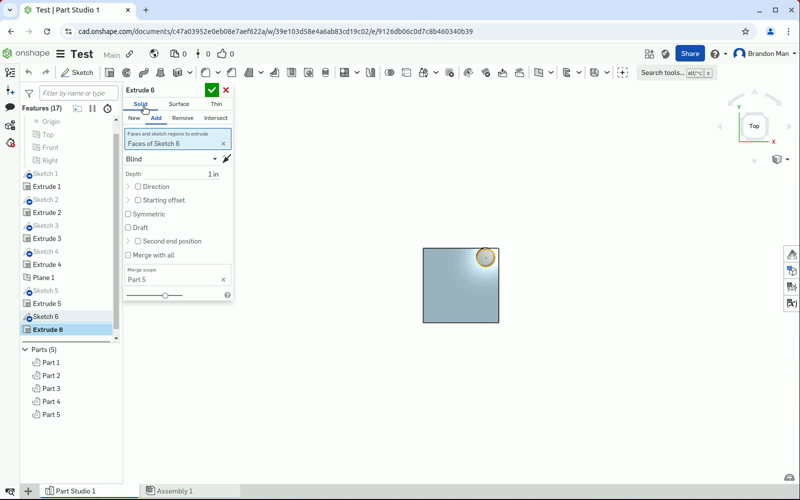
click(143, 106)
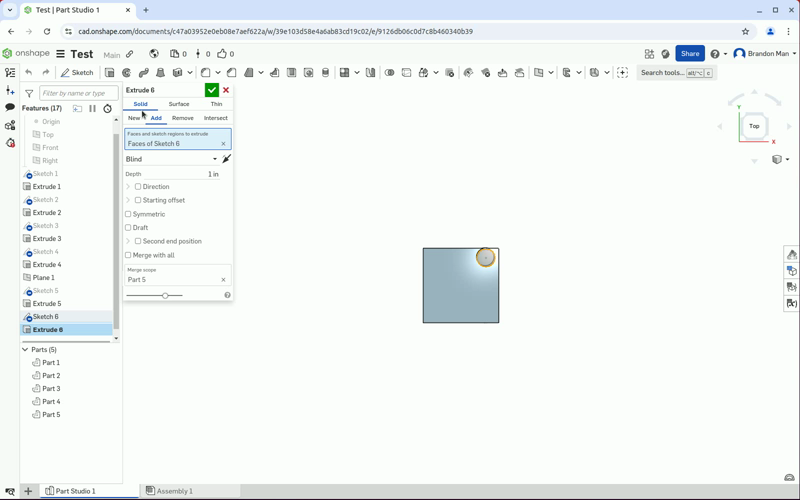
mouse_move(137, 120)
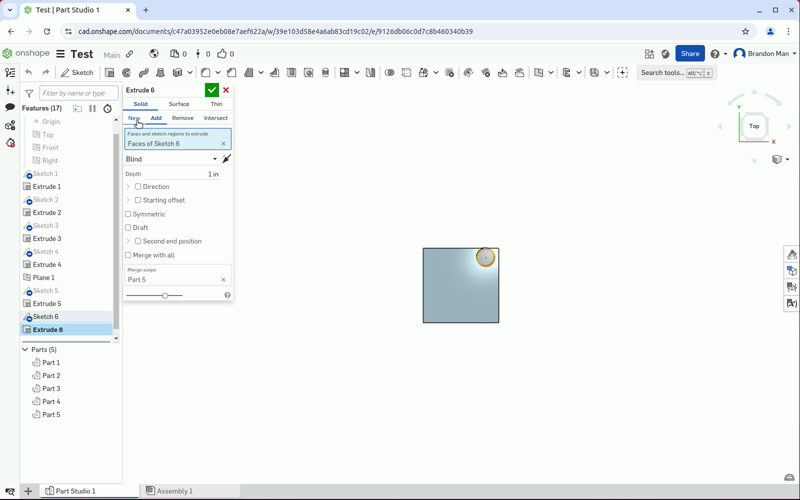
click(137, 120)
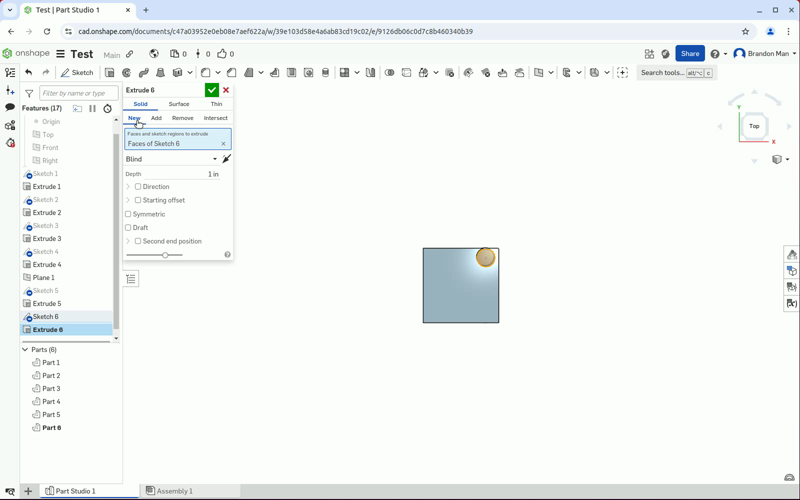
key(tab, 4)
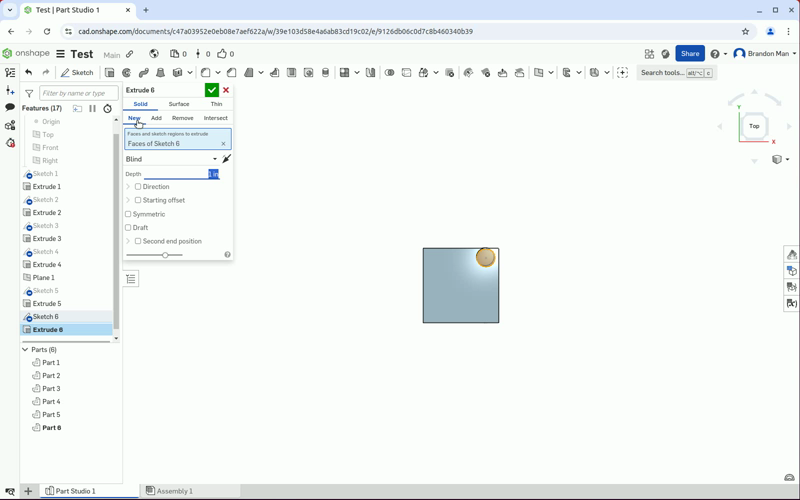
text(2.407)
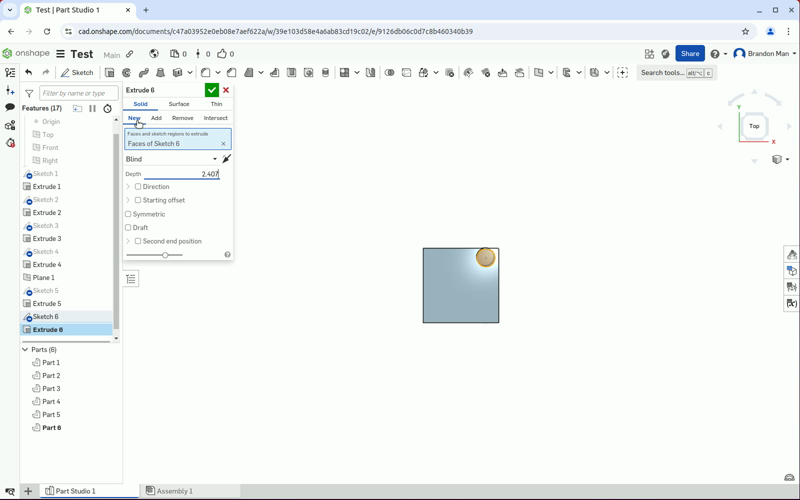
key(enter)
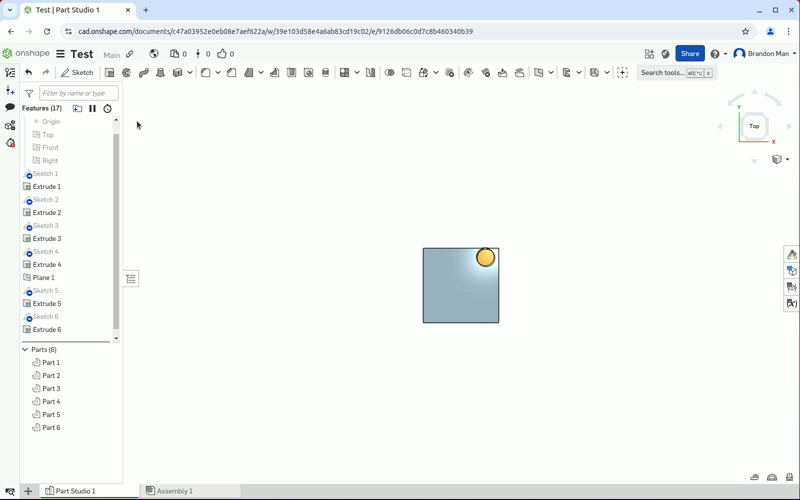
key(shift+h)
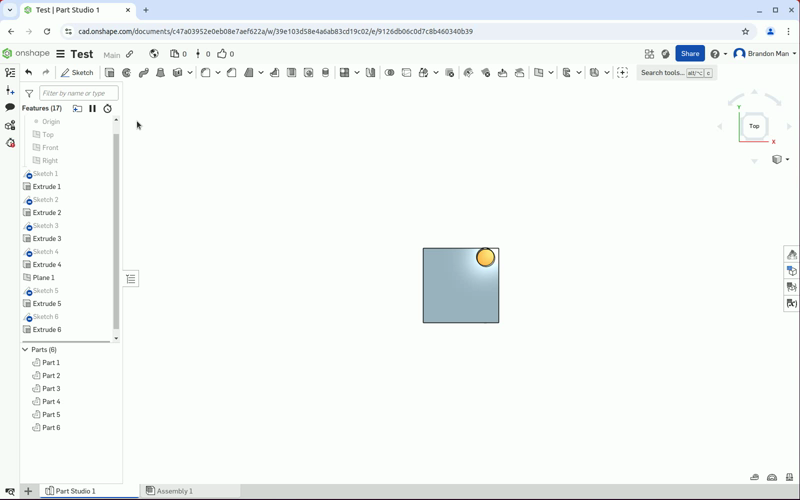
key(shift+h)
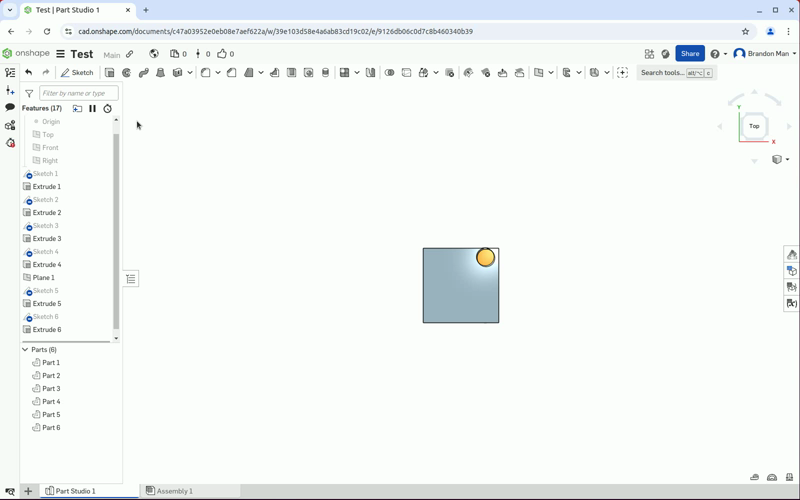
mouse_move(69, 176)
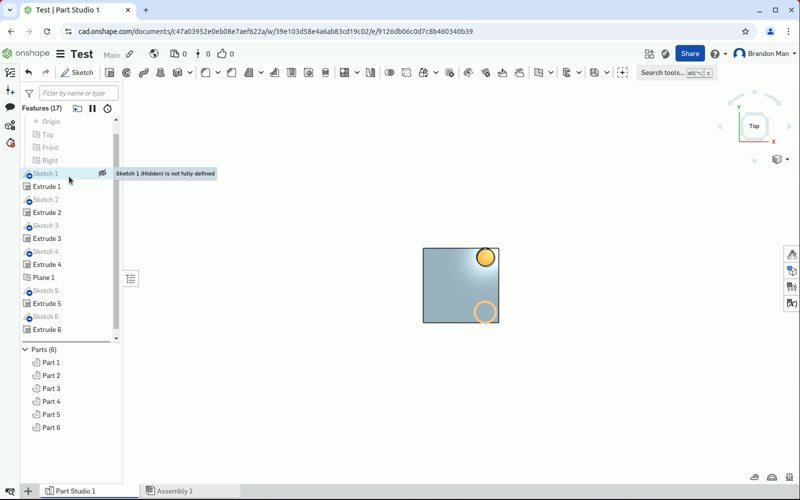
click(69, 176)
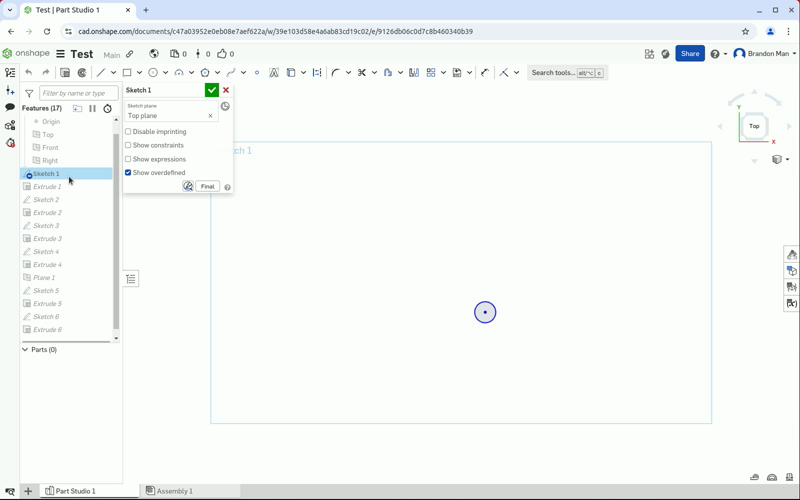
mouse_move(229, 92)
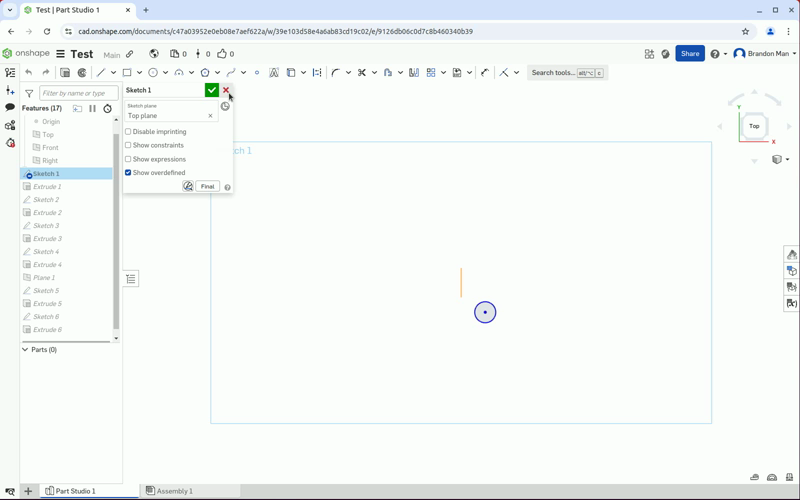
click(229, 92)
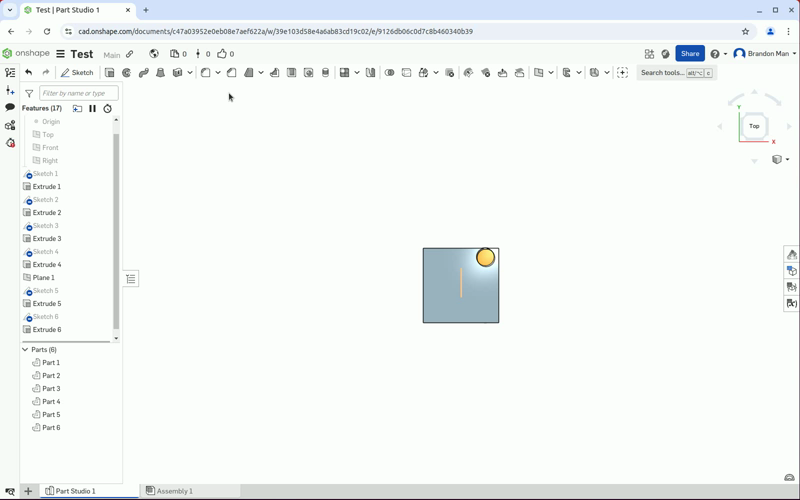
mouse_move(541, 75)
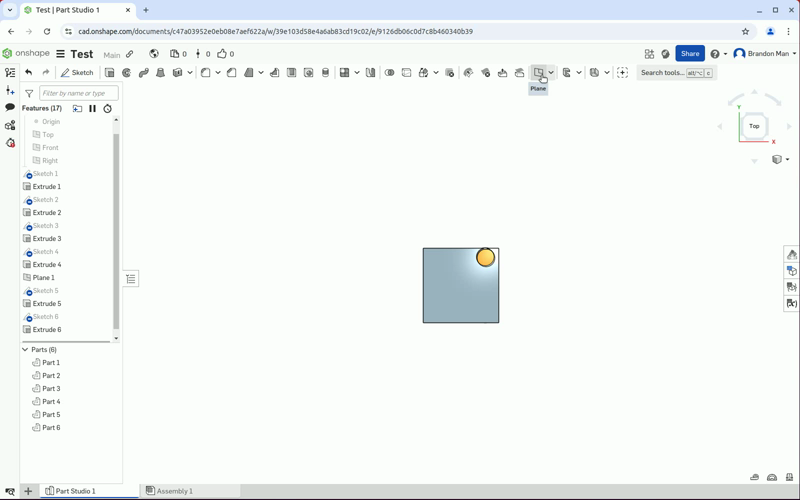
click(541, 75)
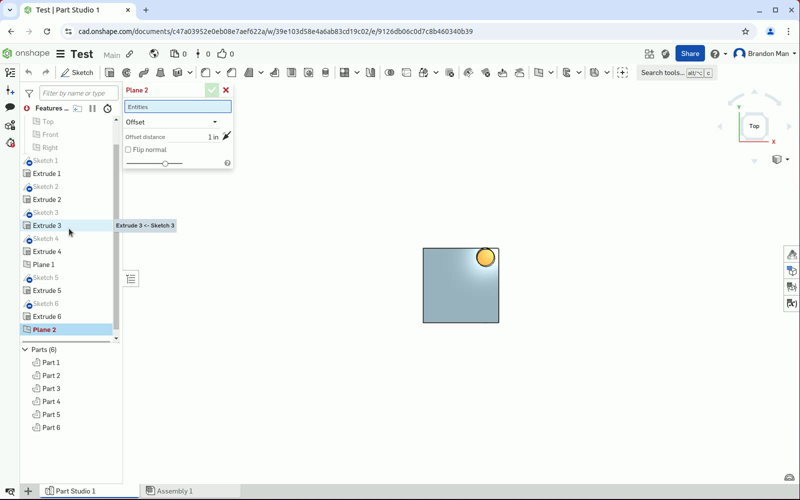
scroll(3)
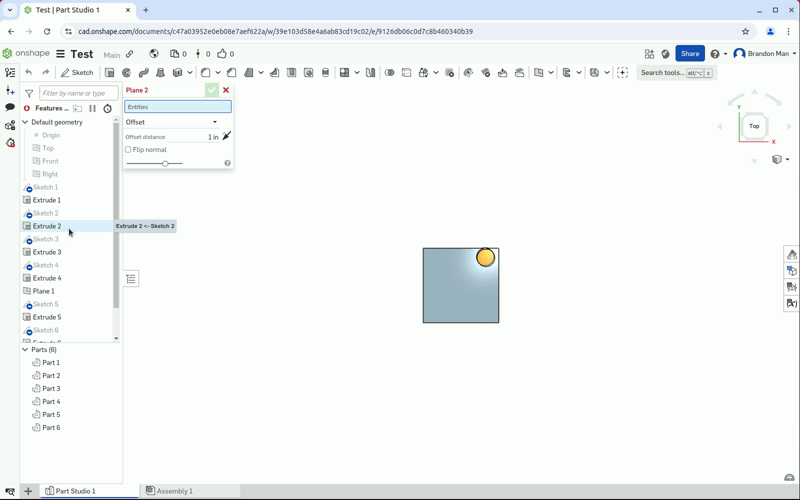
mouse_move(69, 150)
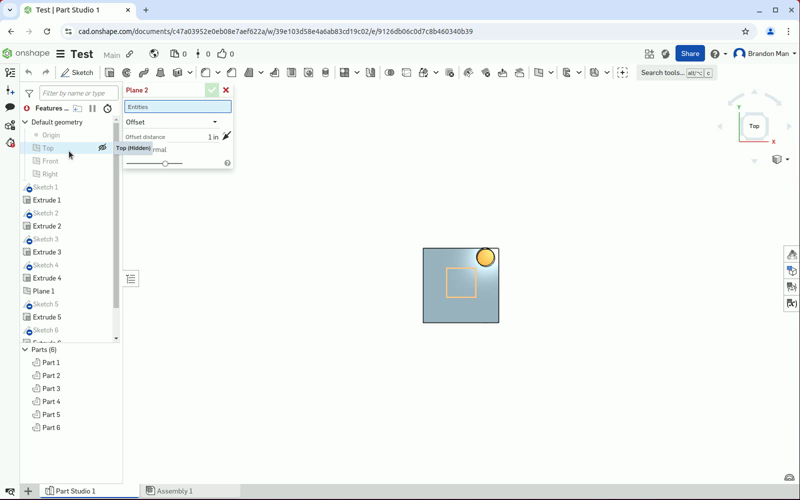
click(69, 150)
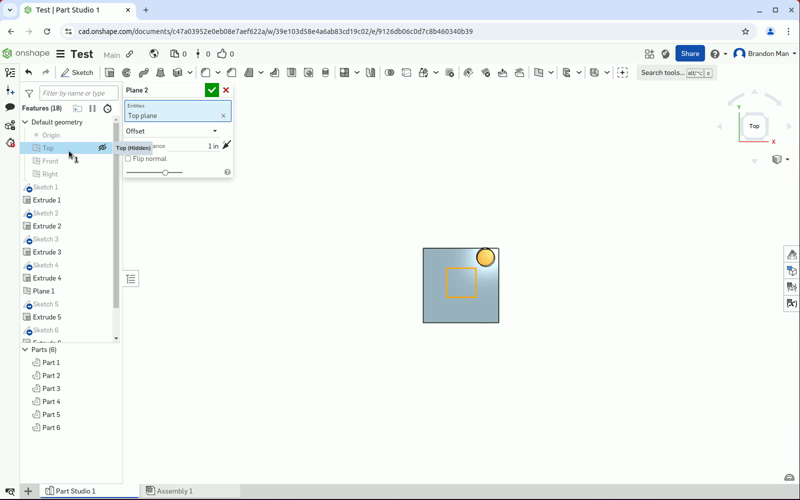
key(tab, 2)
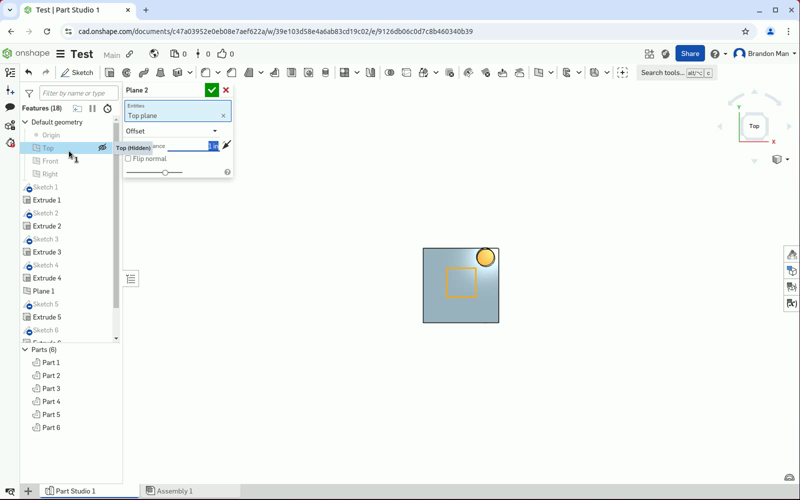
text(9.151)
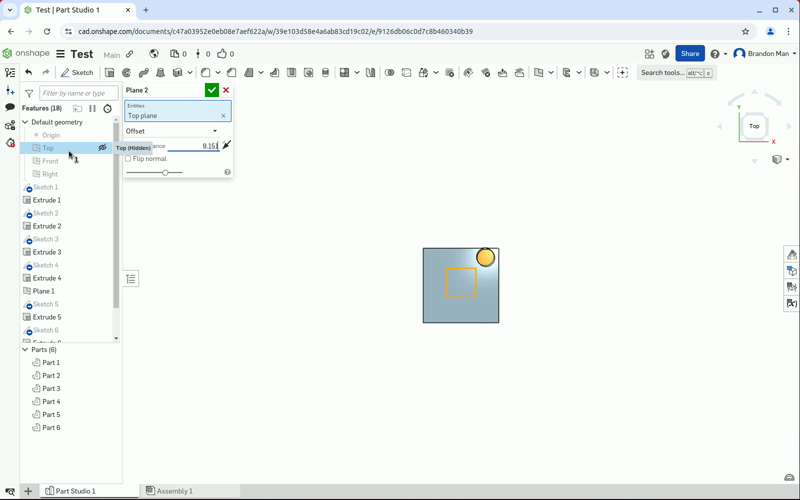
key(enter, 2)
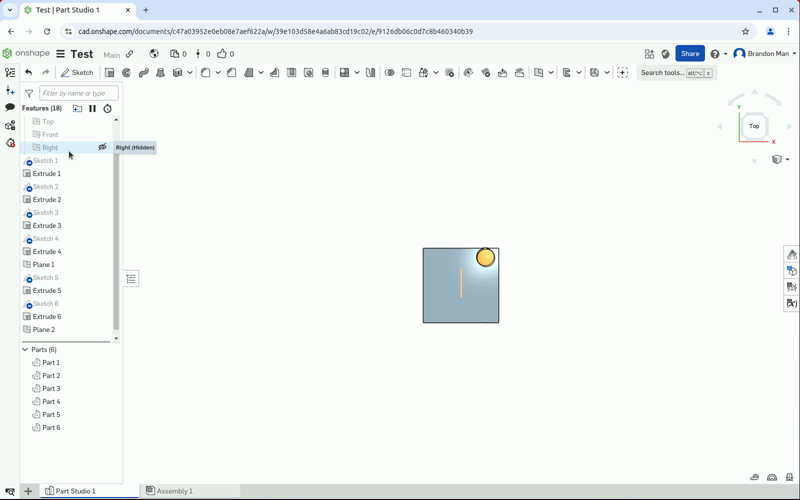
key(shift+s)
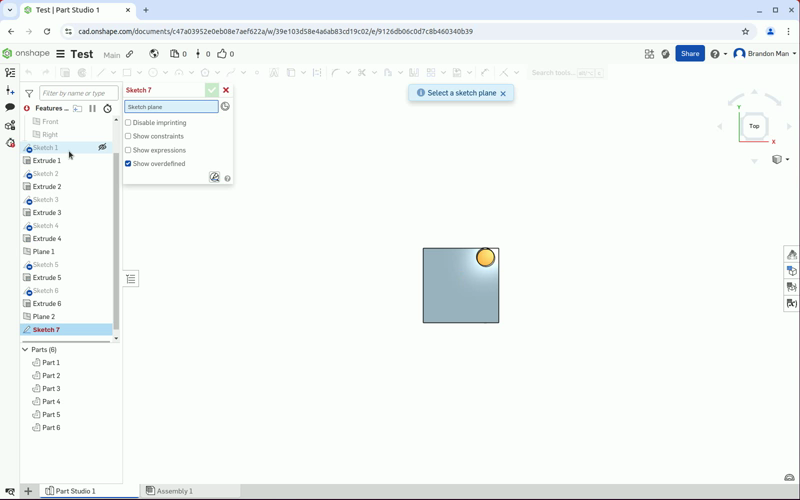
mouse_move(69, 319)
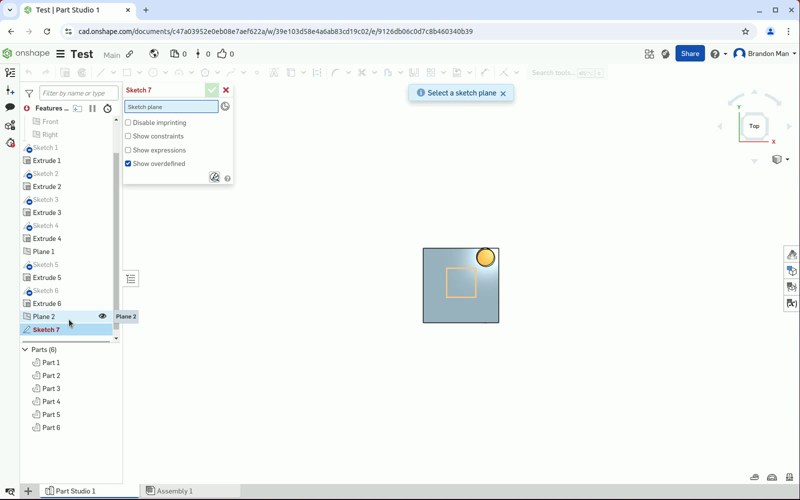
click(69, 319)
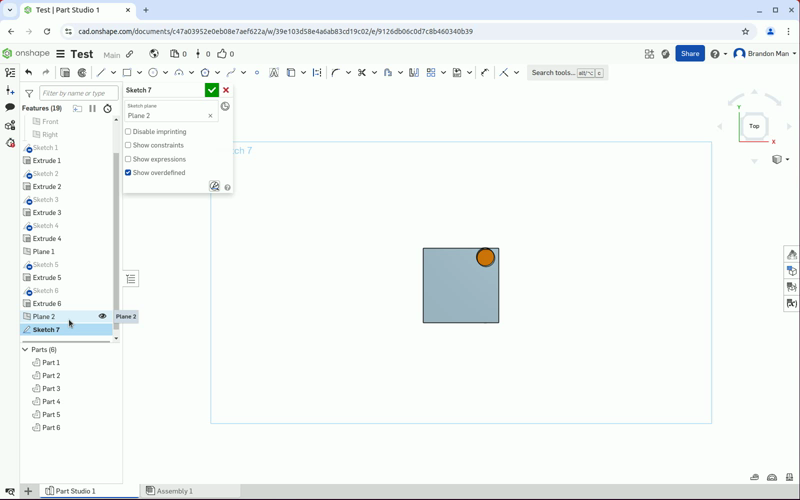
mouse_move(73, 352)
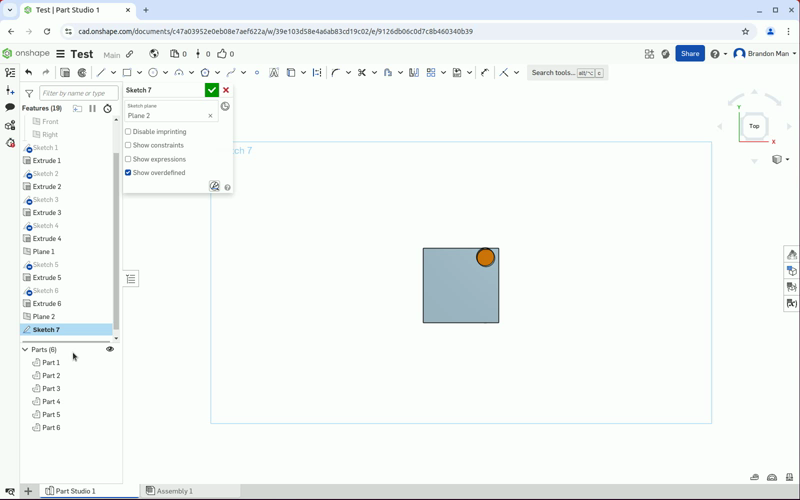
key(y)
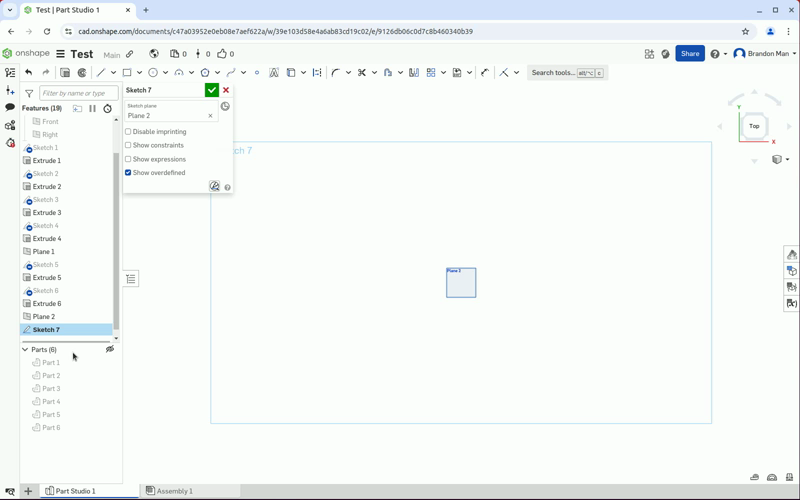
key(l)
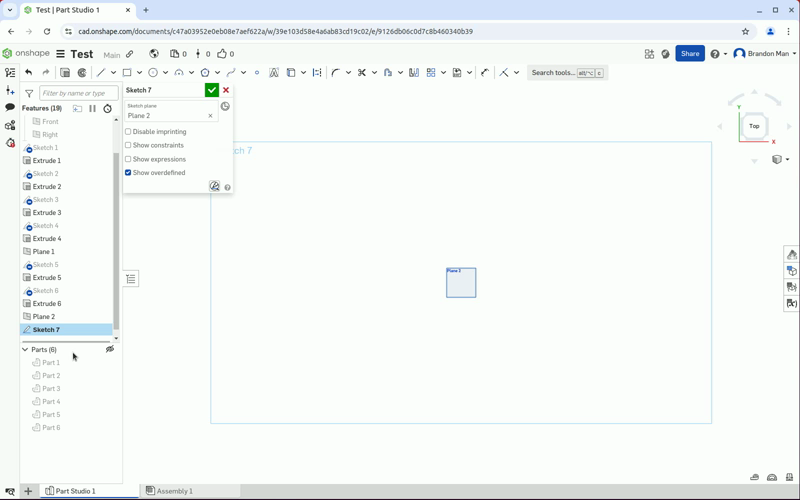
key_down(shift)
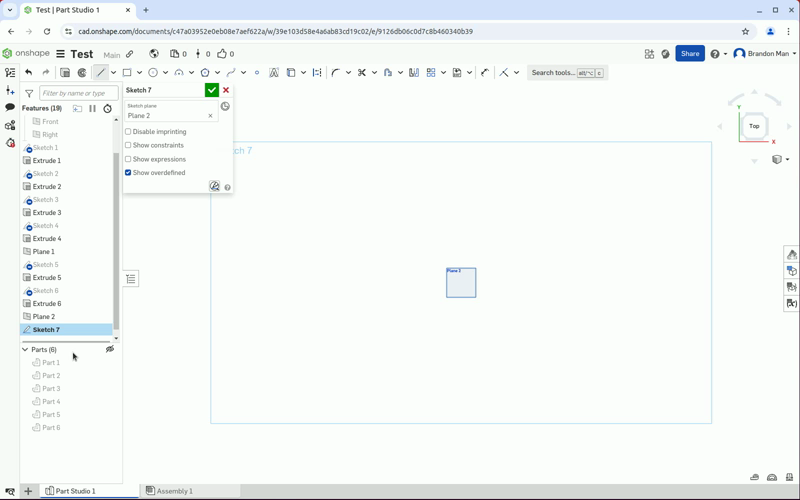
mouse_move(423, 262)
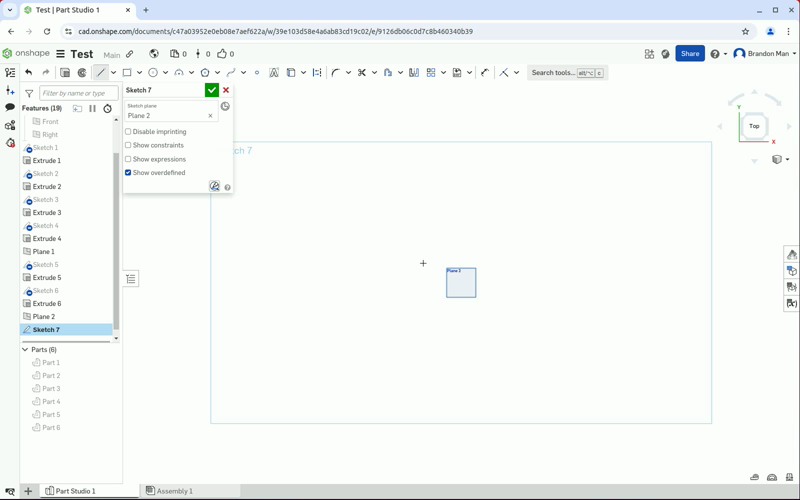
click(423, 262)
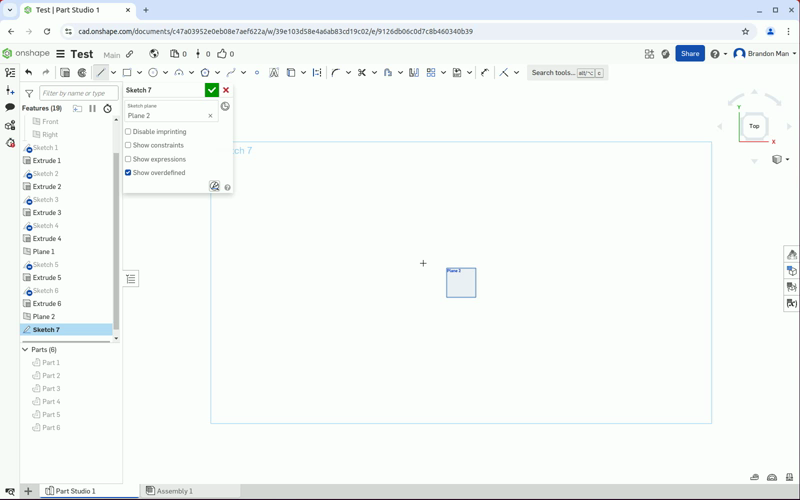
key_up(shift)
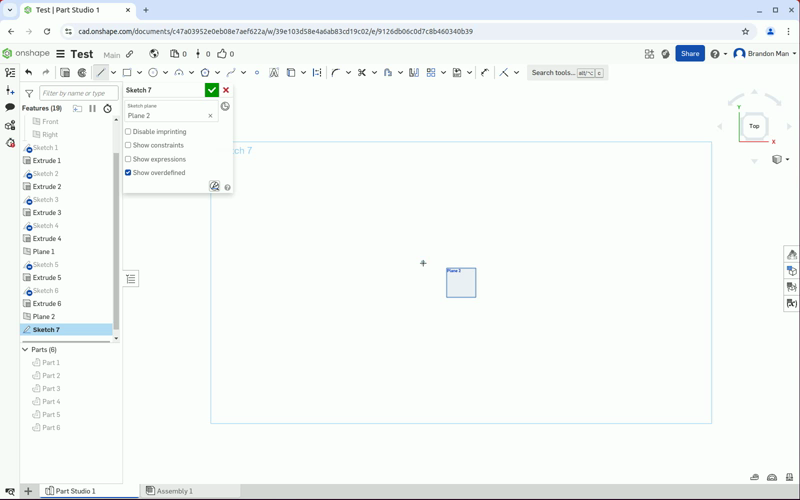
key_down(shift)
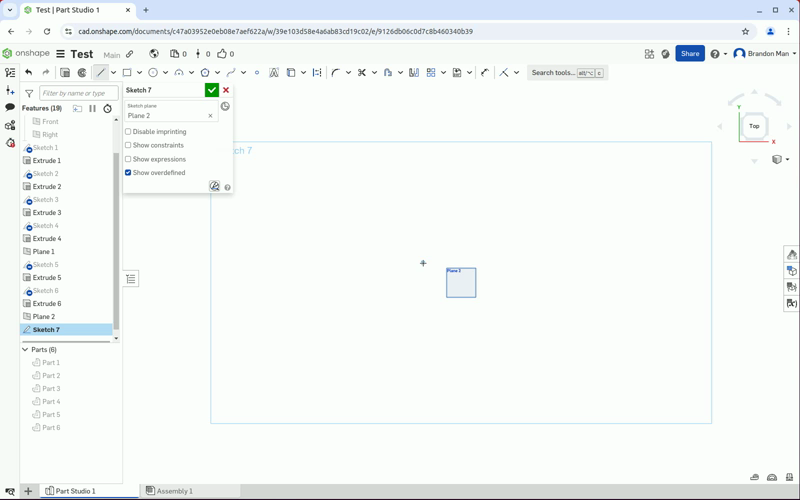
mouse_move(498, 262)
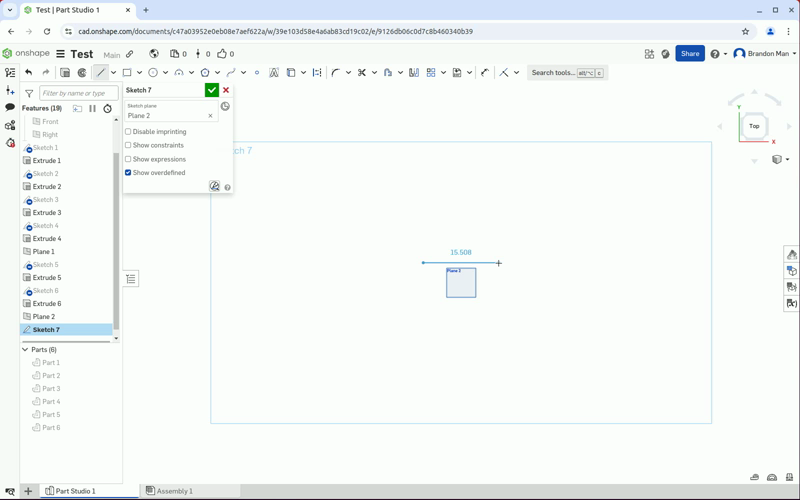
click(498, 262)
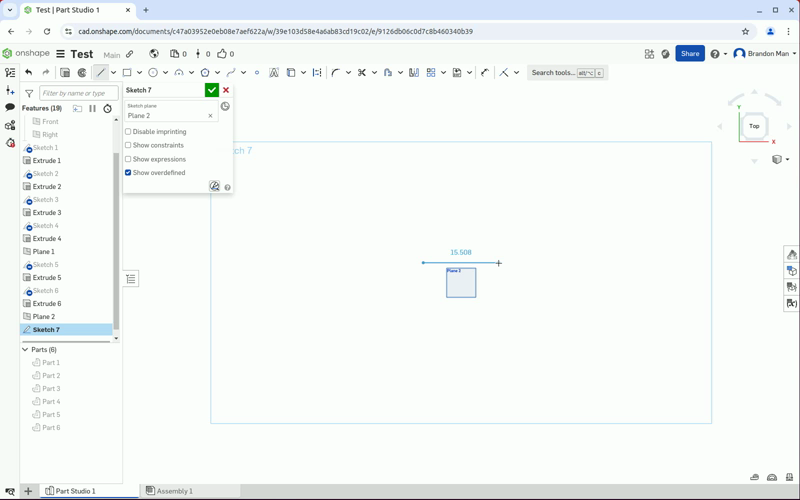
key_up(shift)
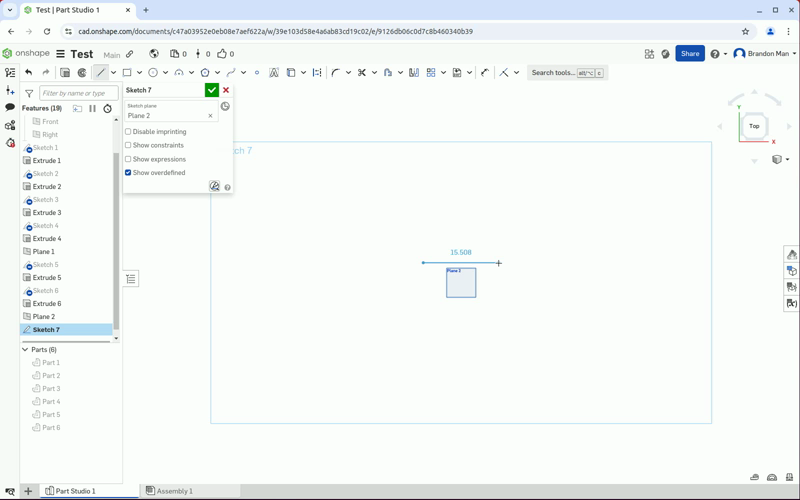
key_down(shift)
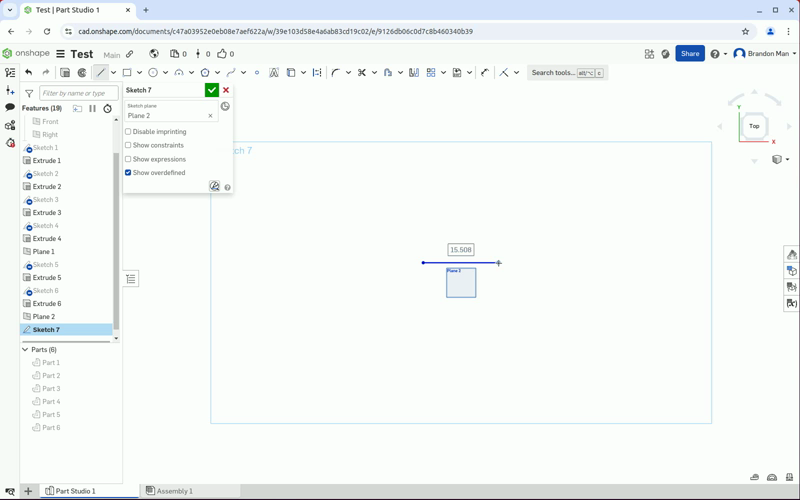
mouse_move(528, 262)
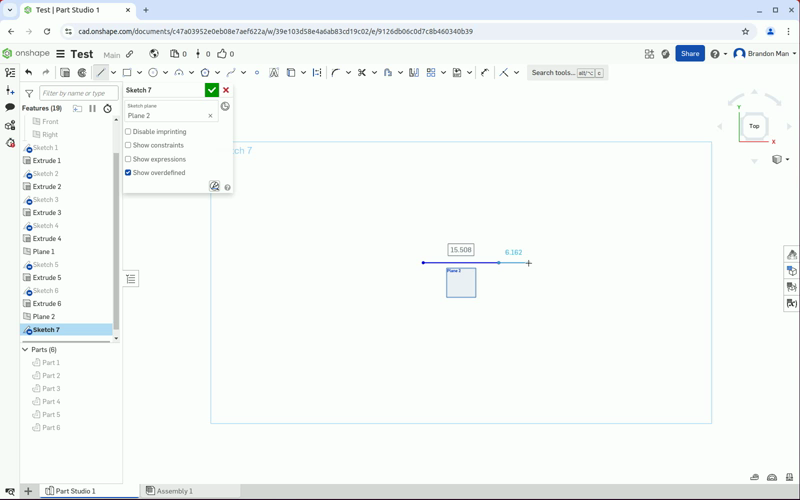
mouse_move(498, 248)
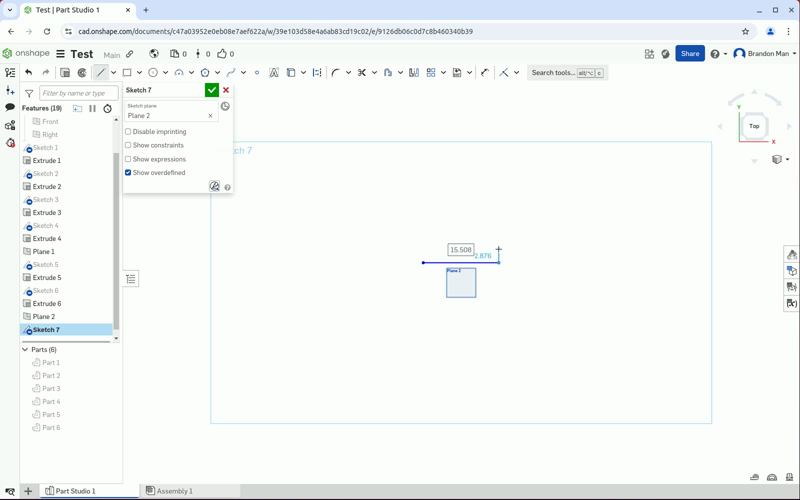
click(498, 248)
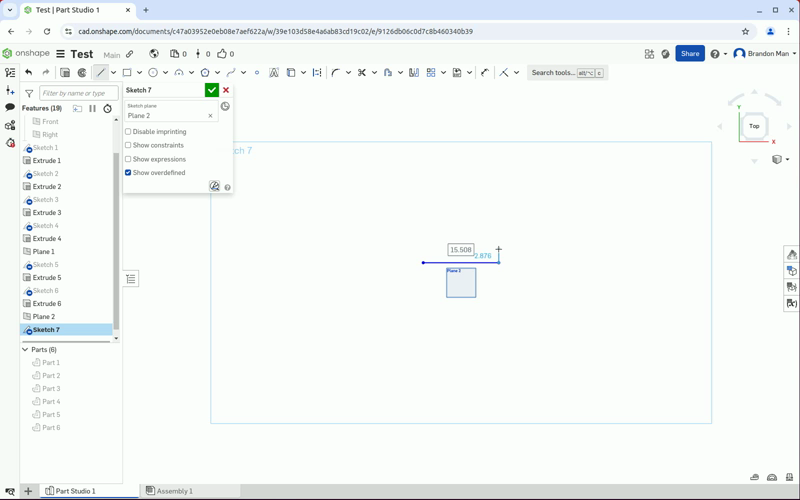
key_up(shift)
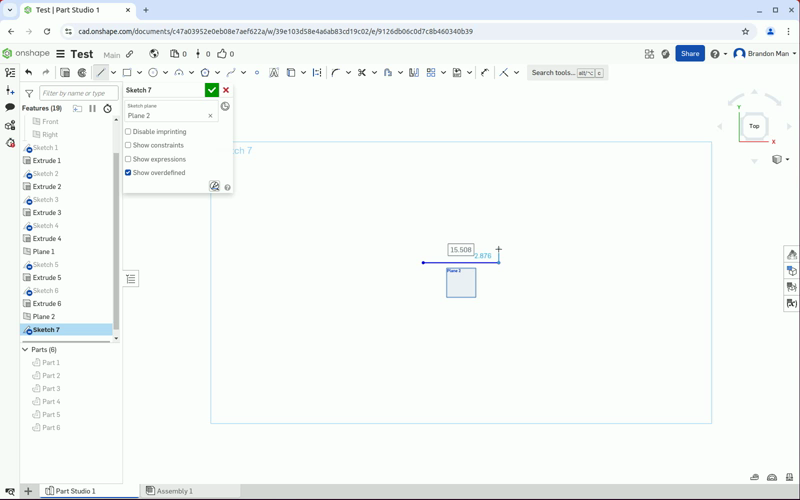
key_down(shift)
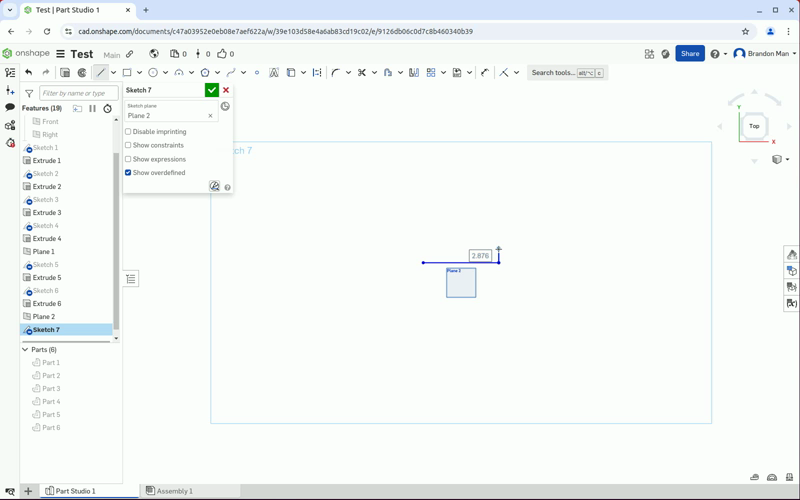
mouse_move(423, 248)
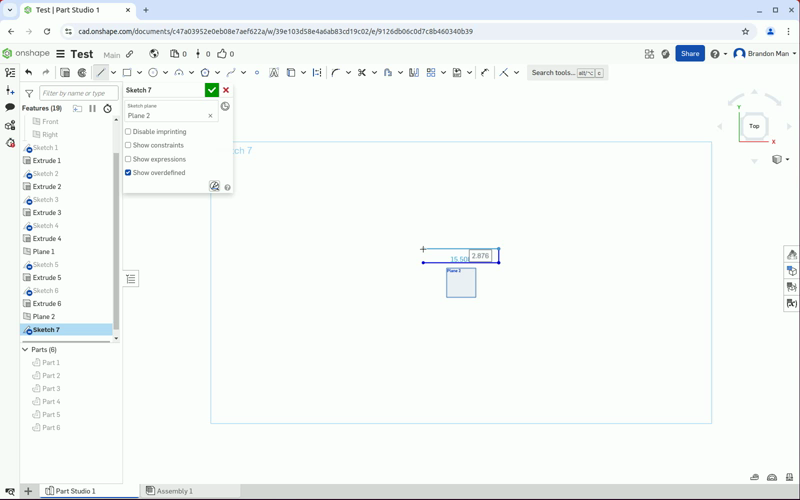
click(423, 248)
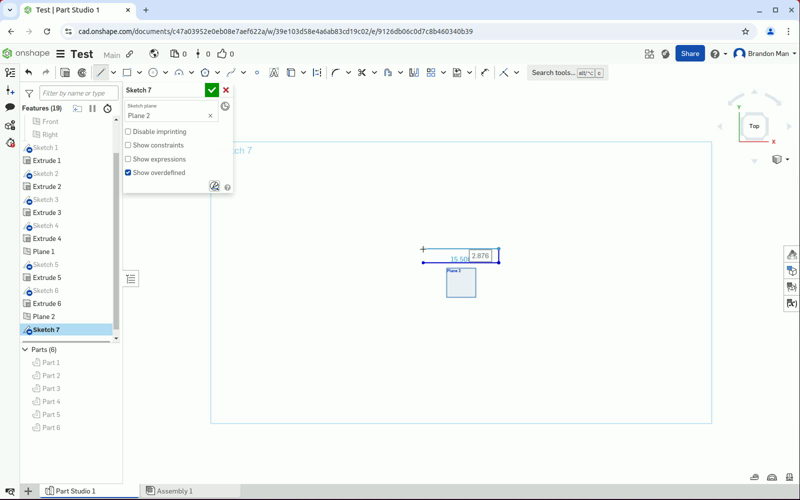
key_up(shift)
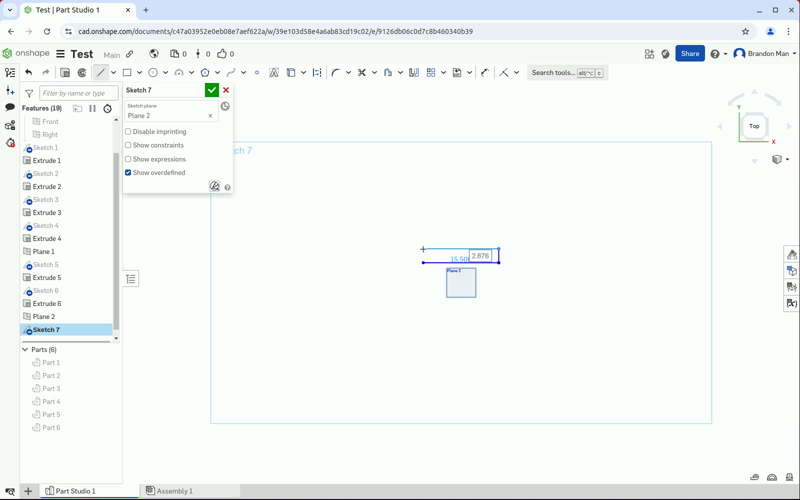
mouse_move(453, 248)
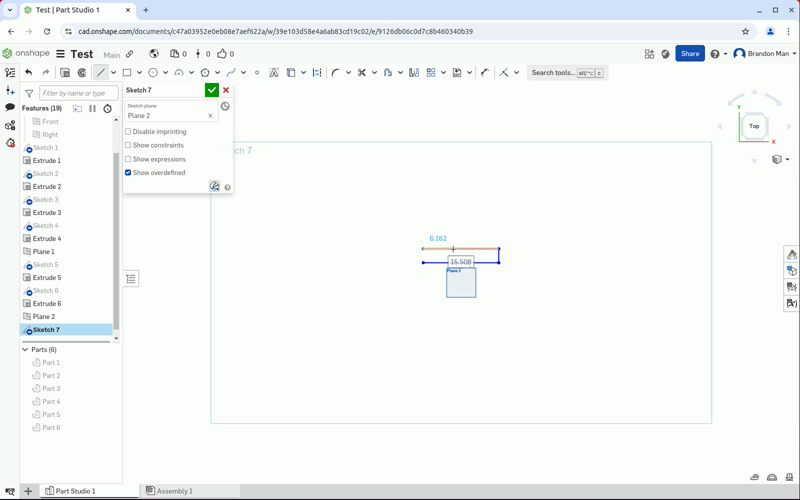
key_down(shift)
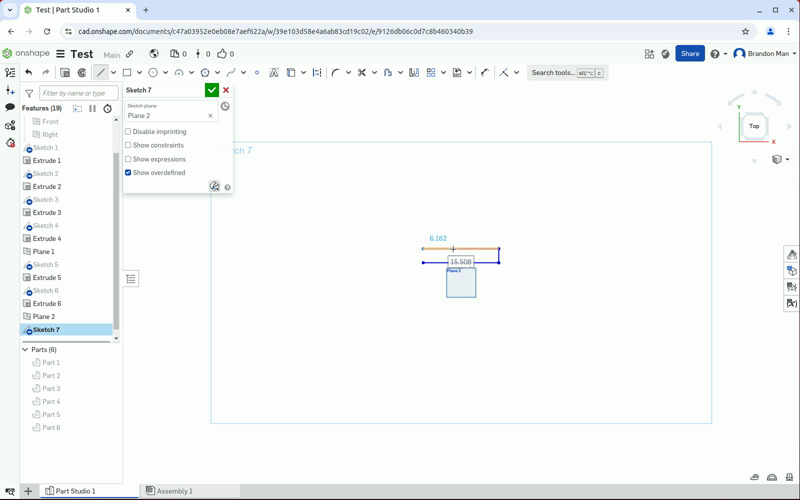
mouse_move(423, 262)
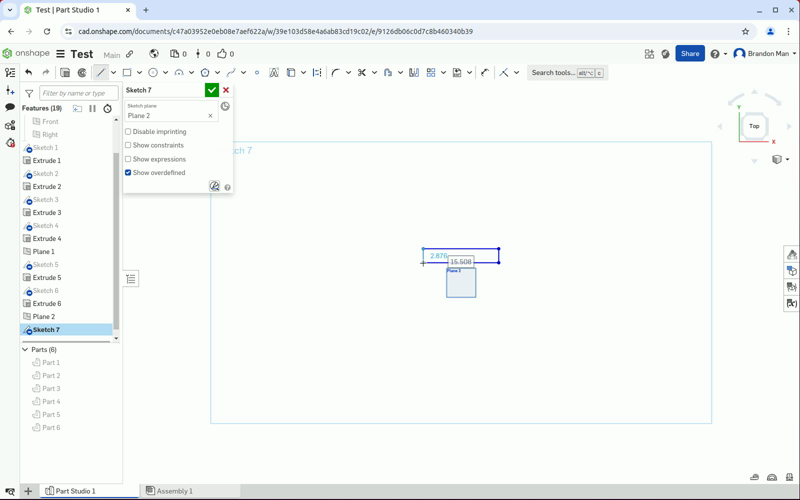
key_up(shift)
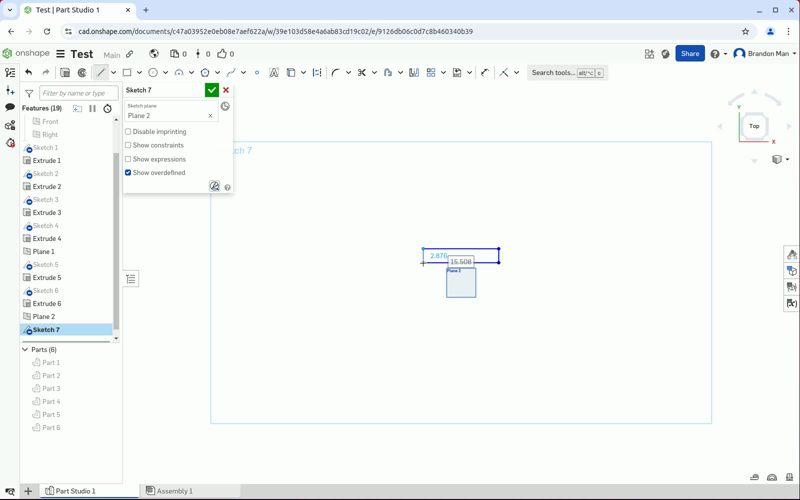
click(423, 262)
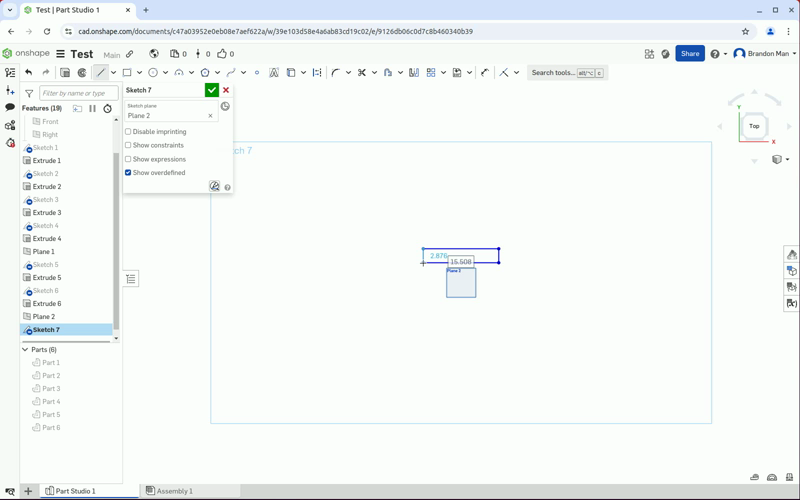
key(esc)
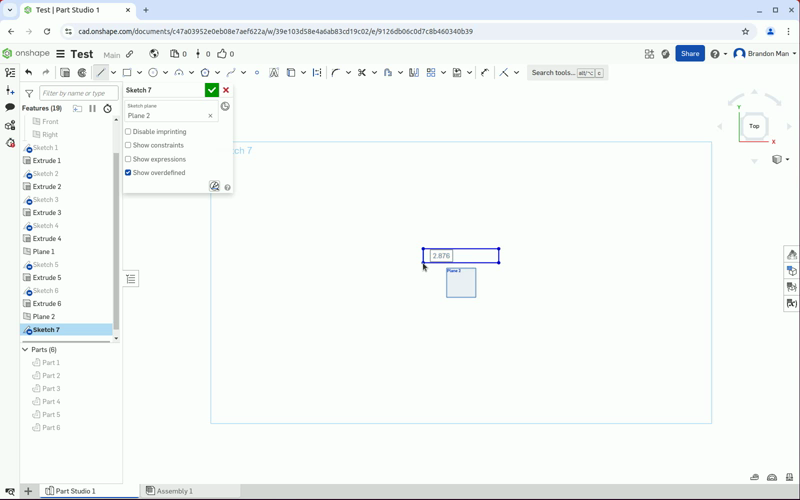
mouse_move(485, 249)
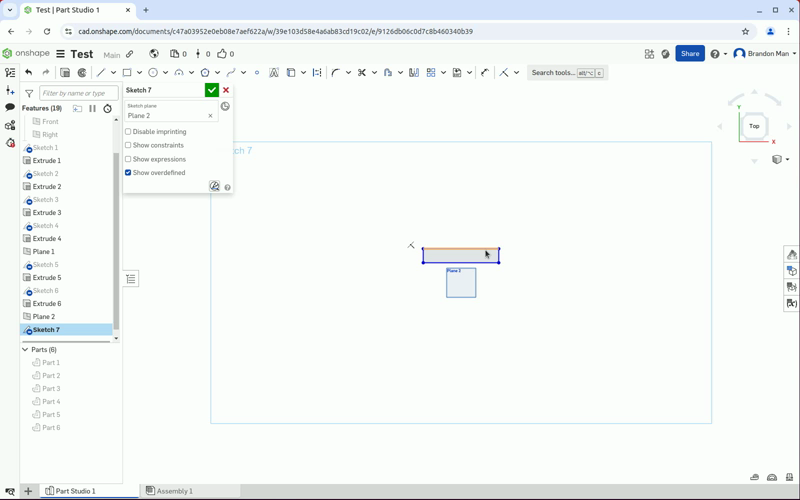
scroll(6)
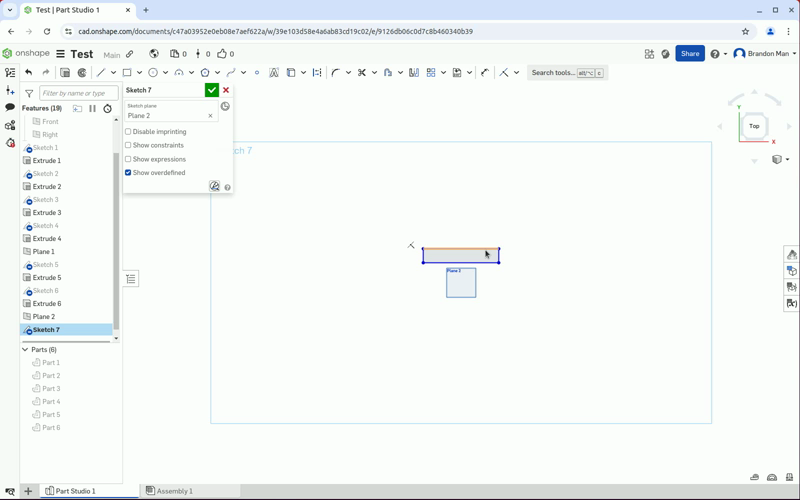
scroll(6)
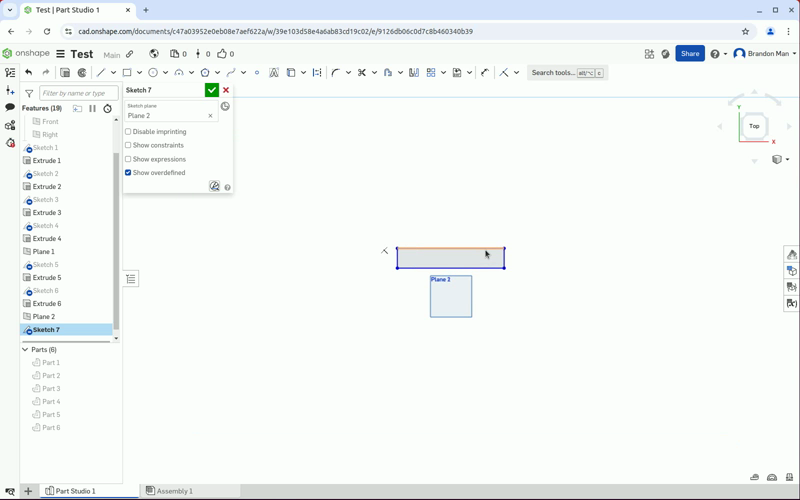
scroll(6)
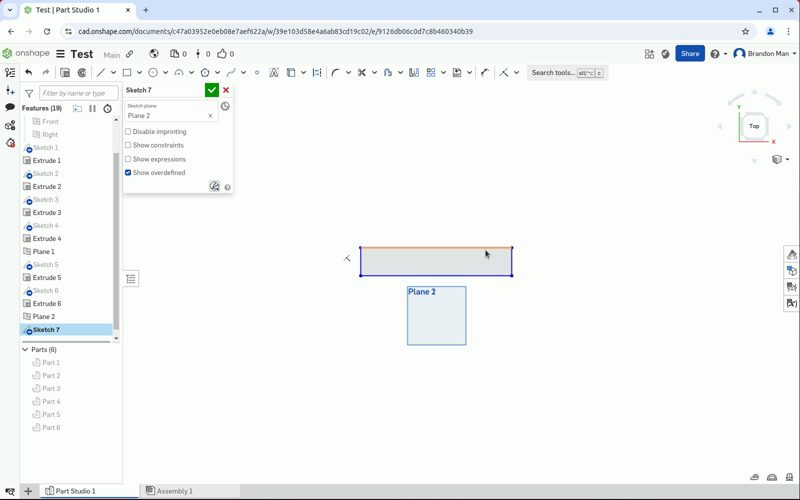
scroll(6)
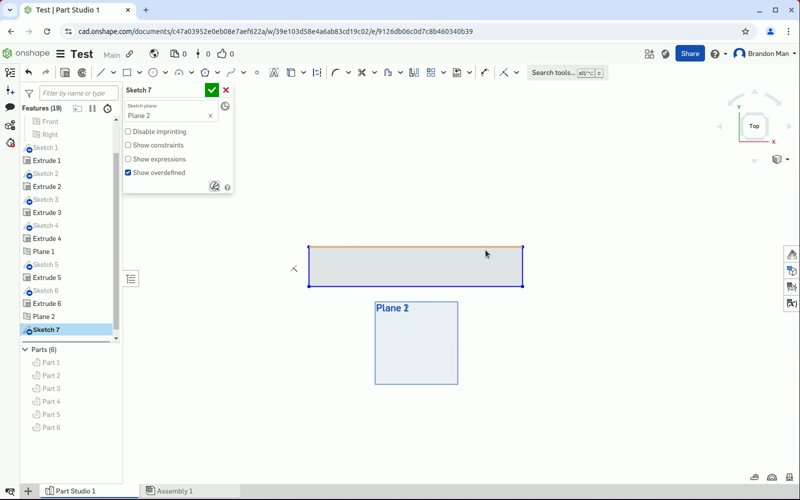
scroll(6)
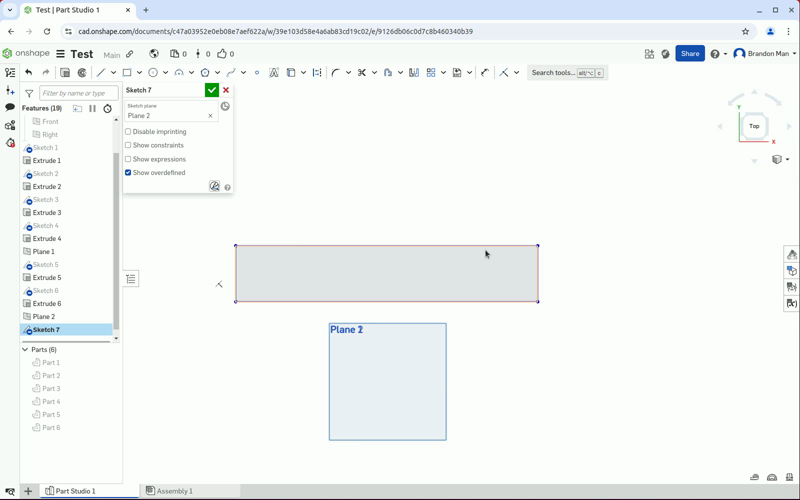
scroll(6)
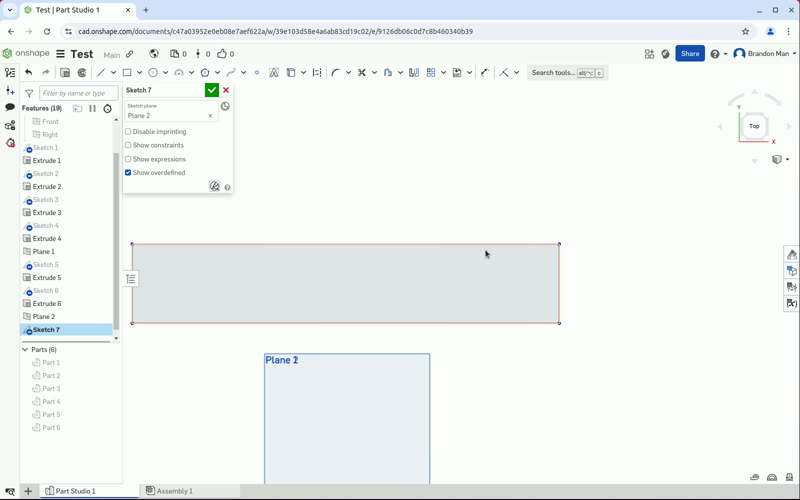
scroll(6)
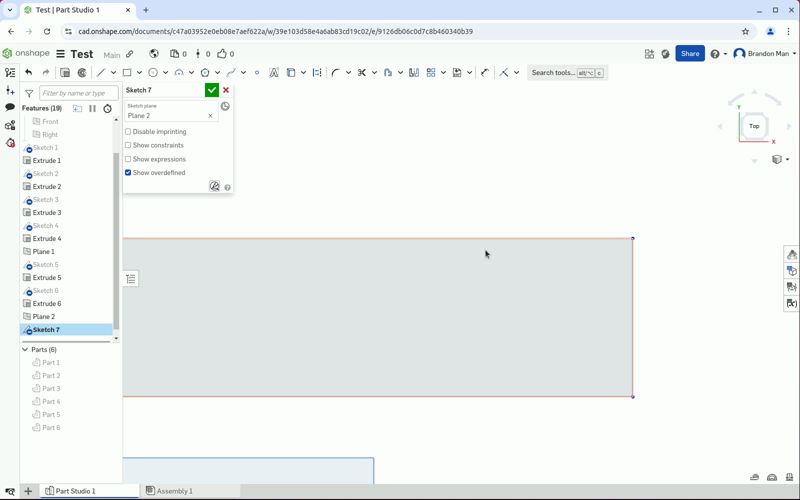
click(485, 249)
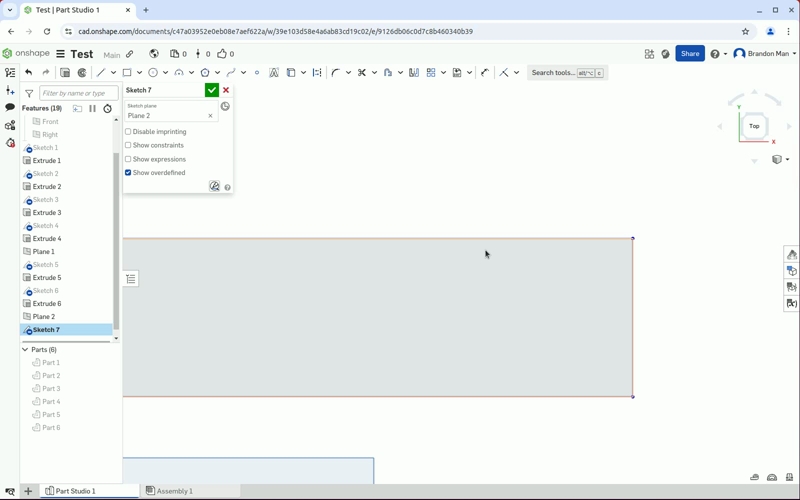
scroll(-6)
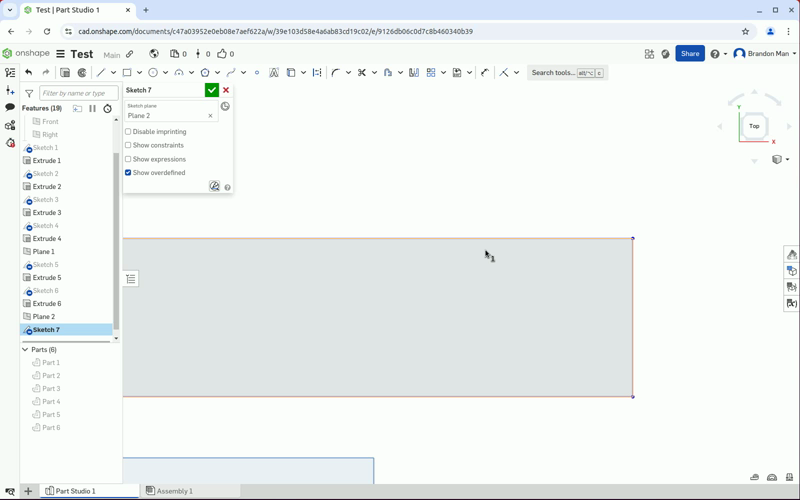
scroll(-6)
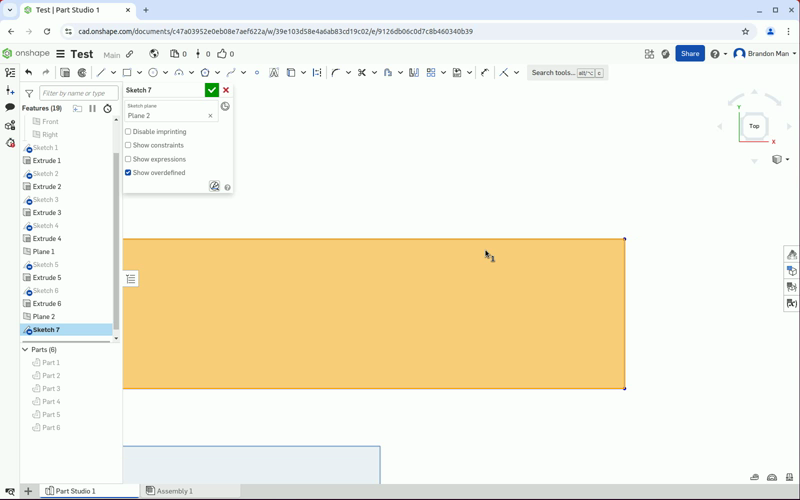
scroll(-6)
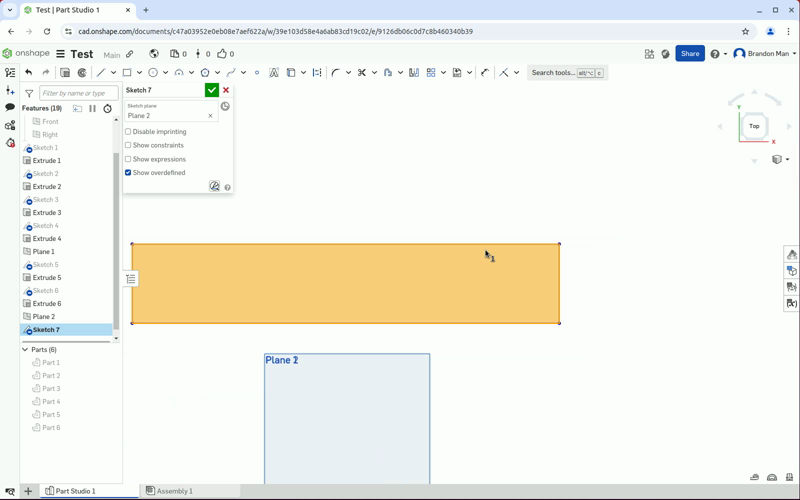
scroll(-6)
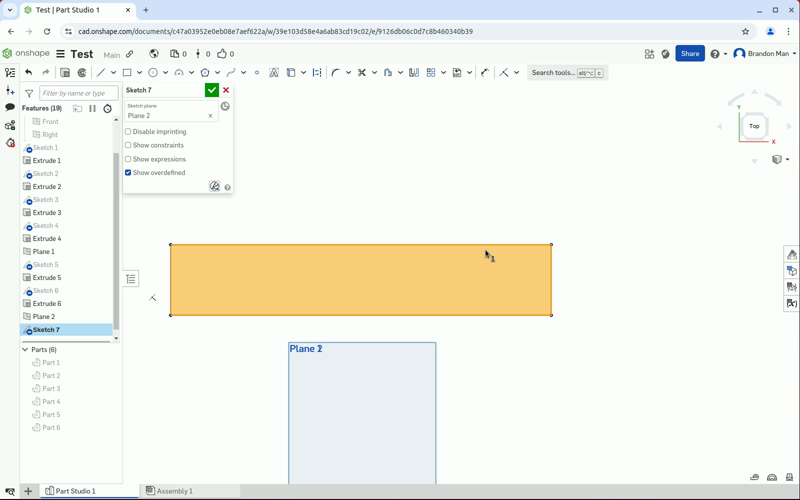
scroll(-6)
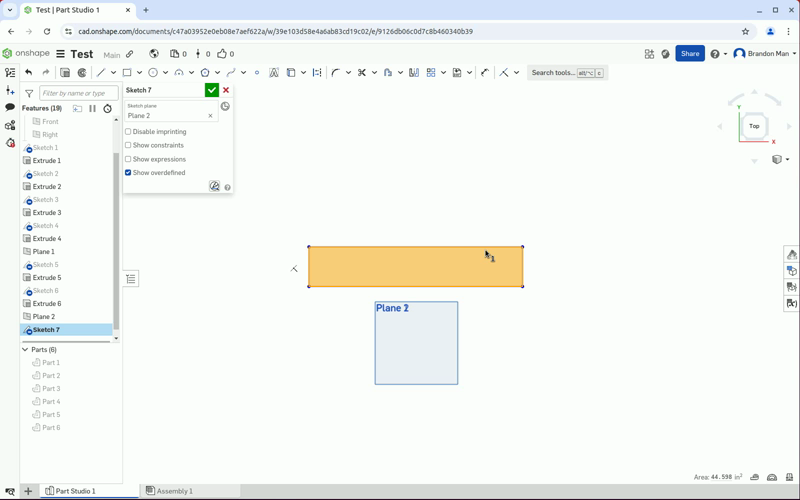
scroll(-6)
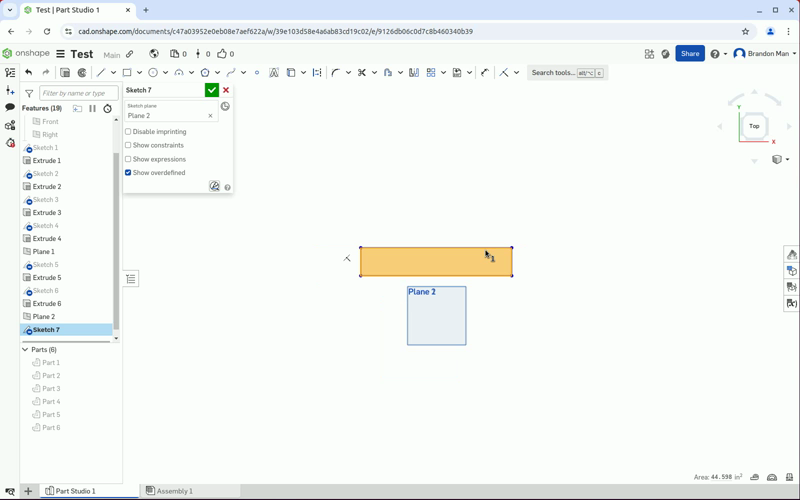
scroll(-6)
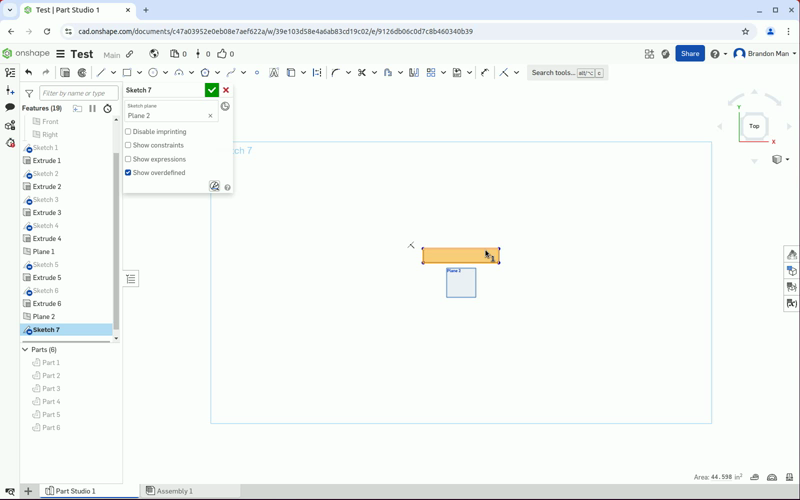
mouse_move(73, 352)
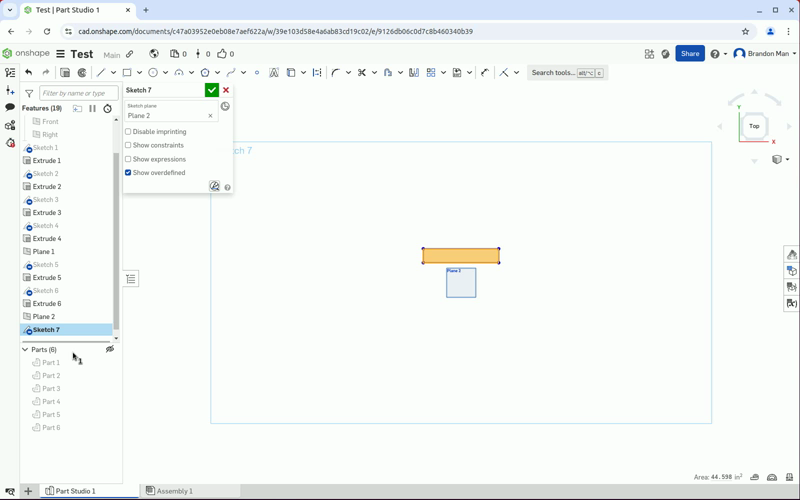
key(shift+y)
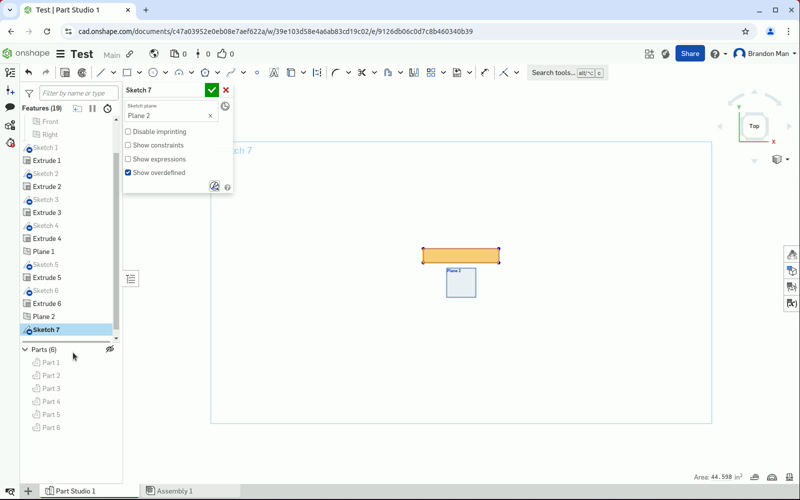
key(shift+e)
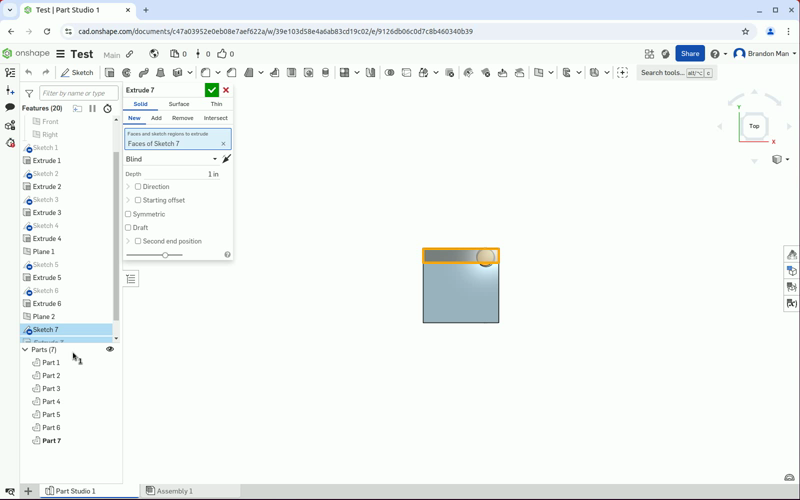
mouse_move(143, 106)
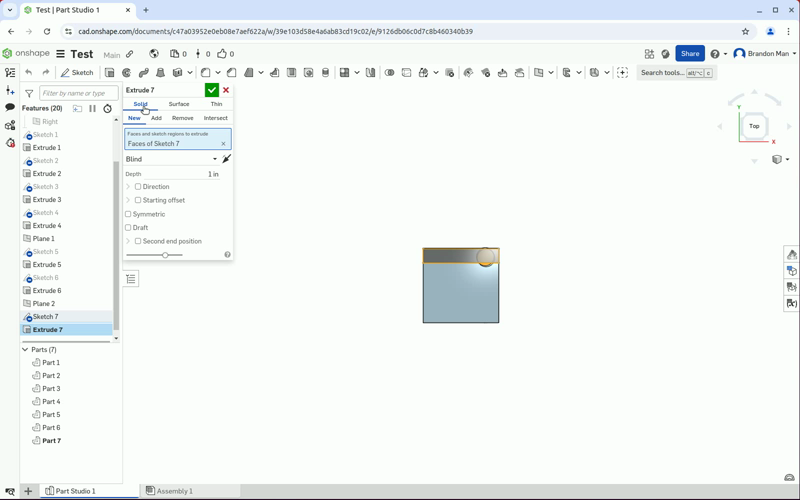
click(143, 106)
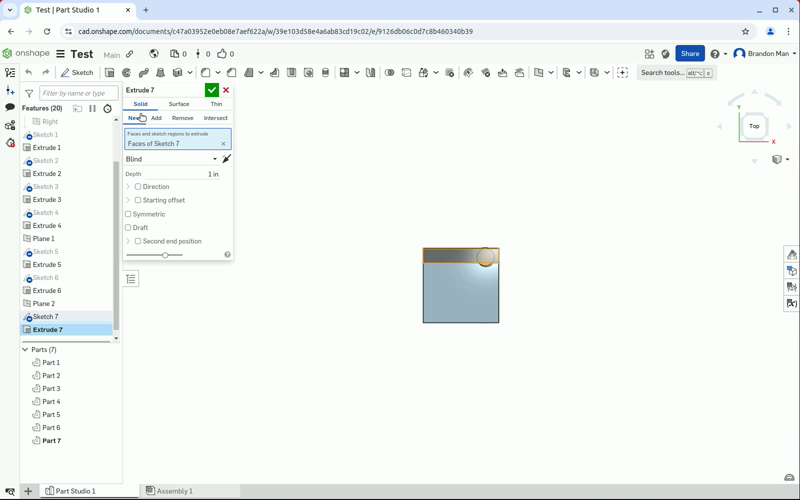
mouse_move(137, 120)
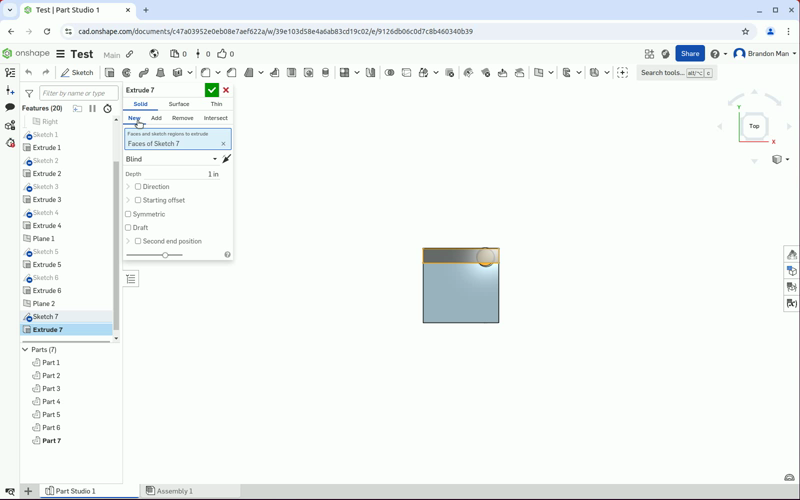
click(137, 120)
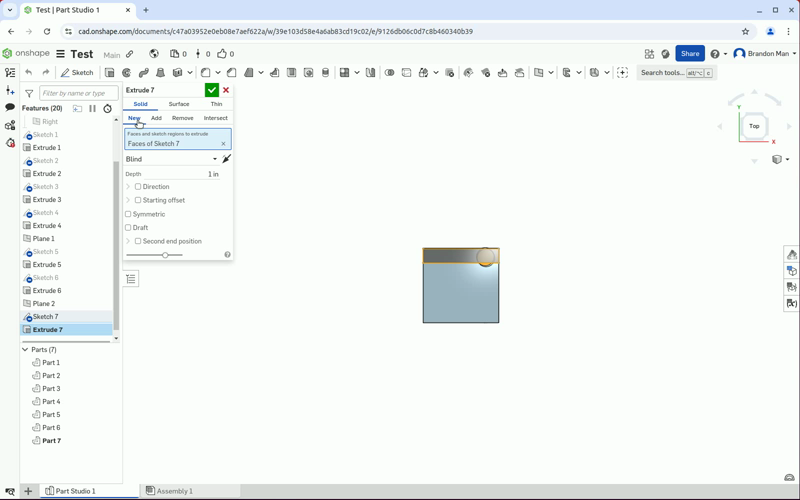
key(tab, 4)
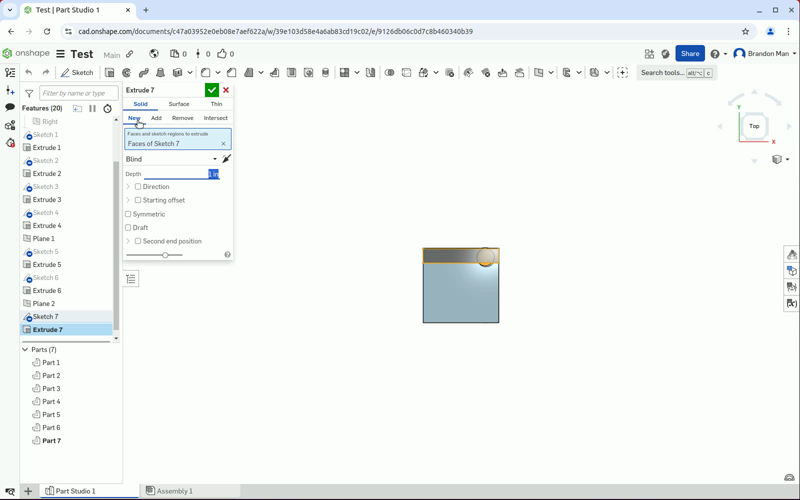
text(13.961)
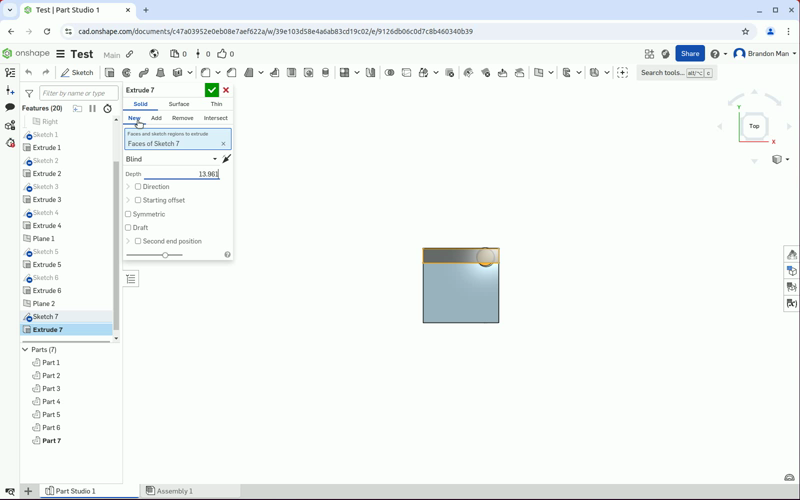
key(enter)
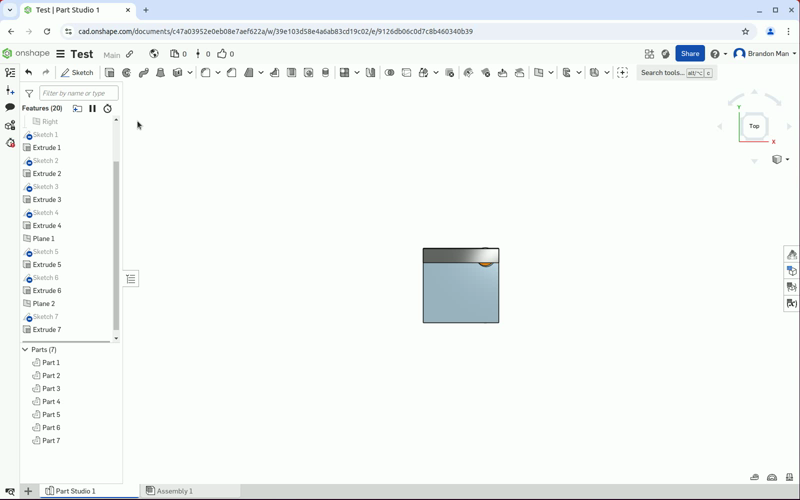
key(shift+h)
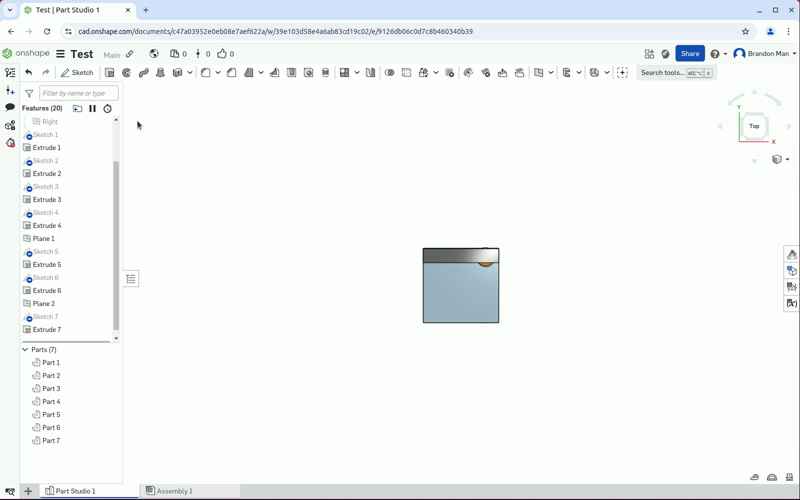
key(shift+h)
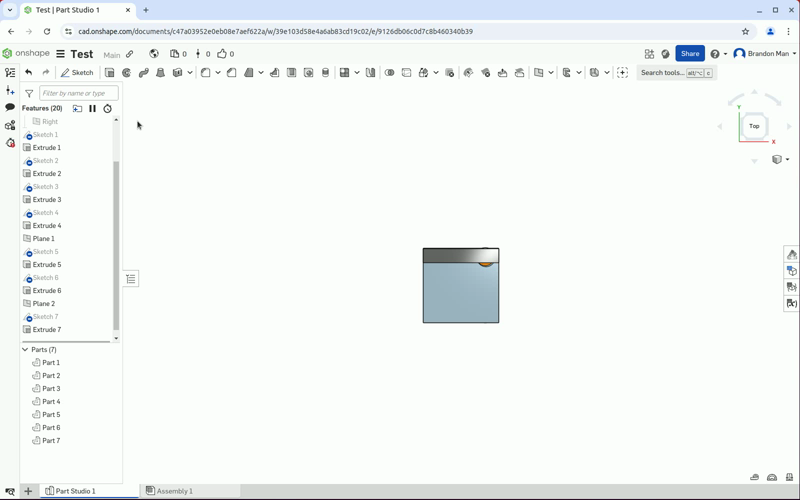
mouse_move(69, 137)
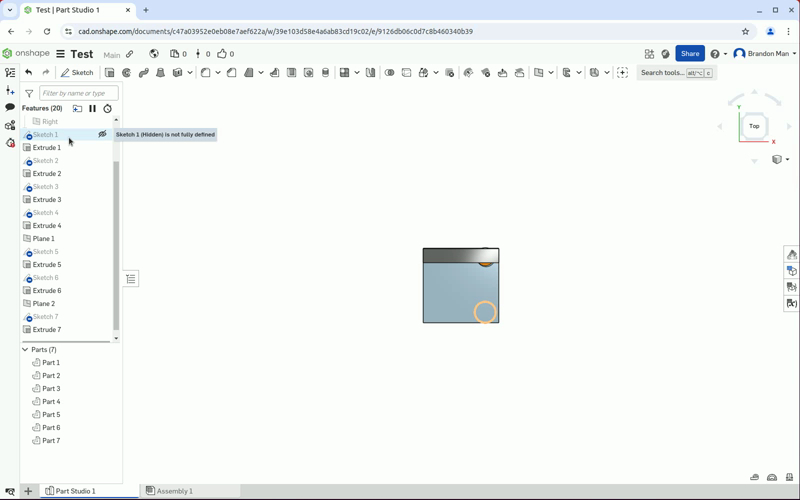
click(69, 137)
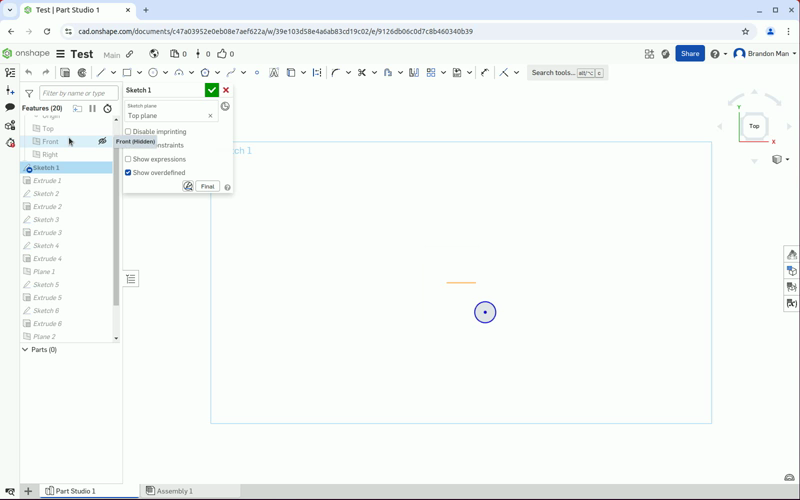
mouse_move(229, 92)
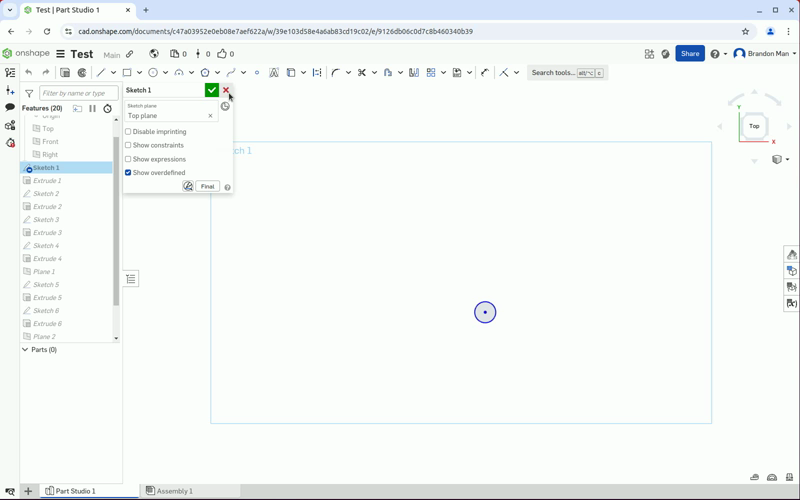
click(229, 92)
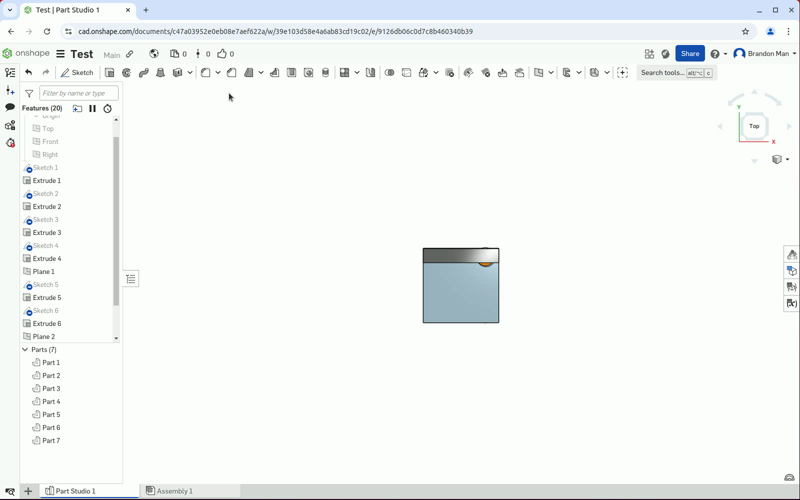
mouse_move(73, 352)
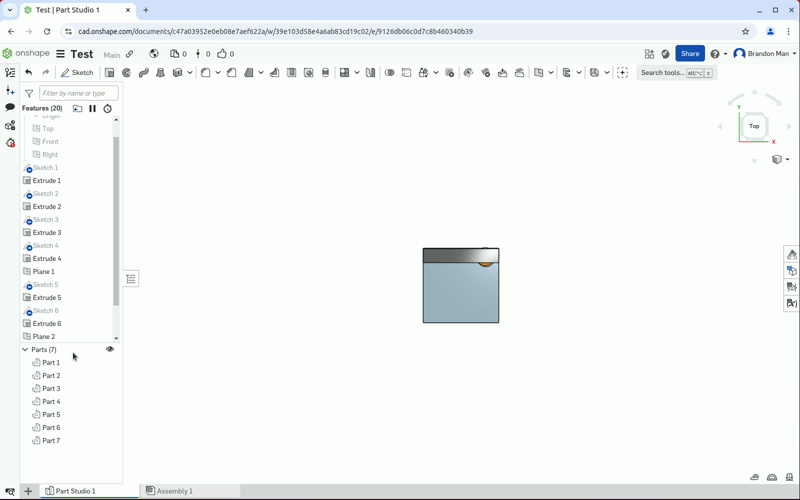
key(y)
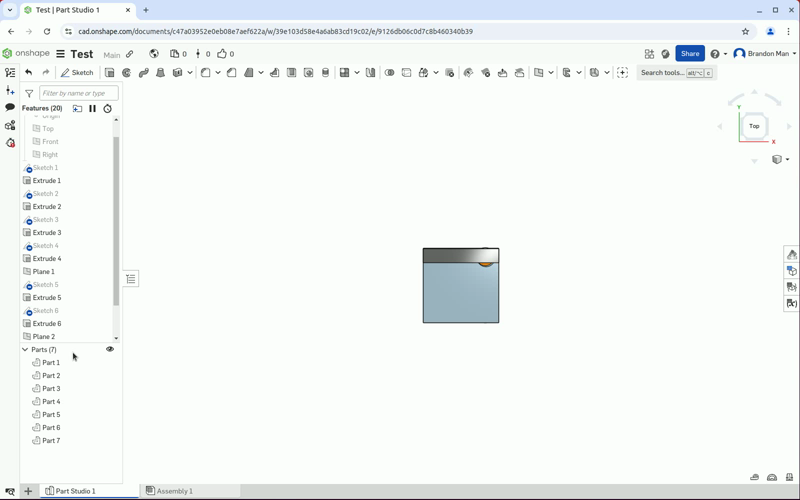
key(shift+p)
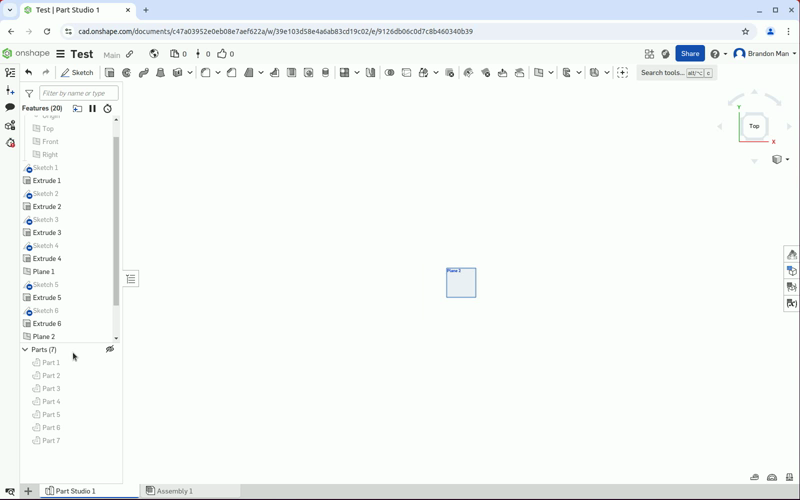
key(space)
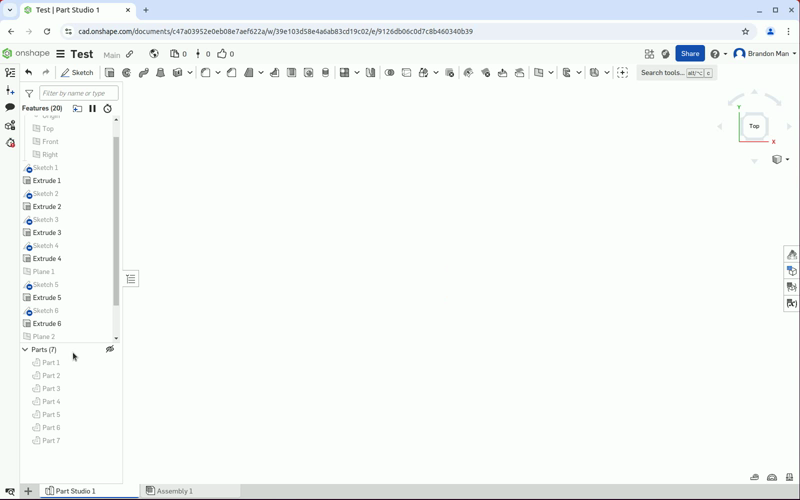
key_down(shift)
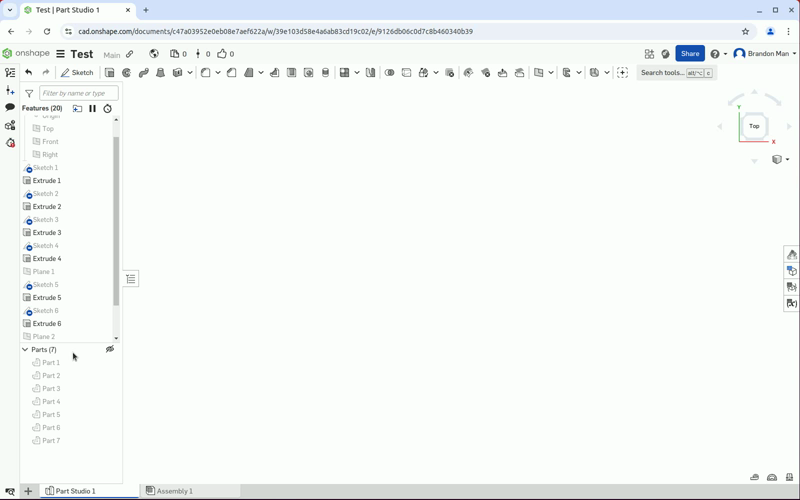
key(up)
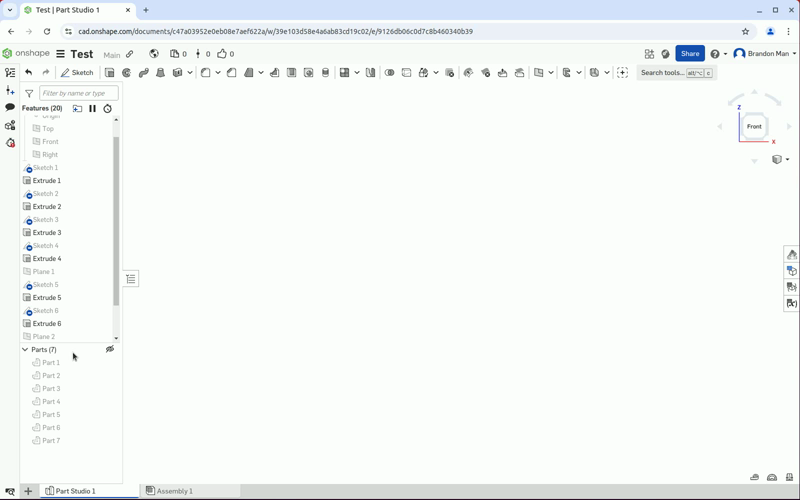
key_up(shift)
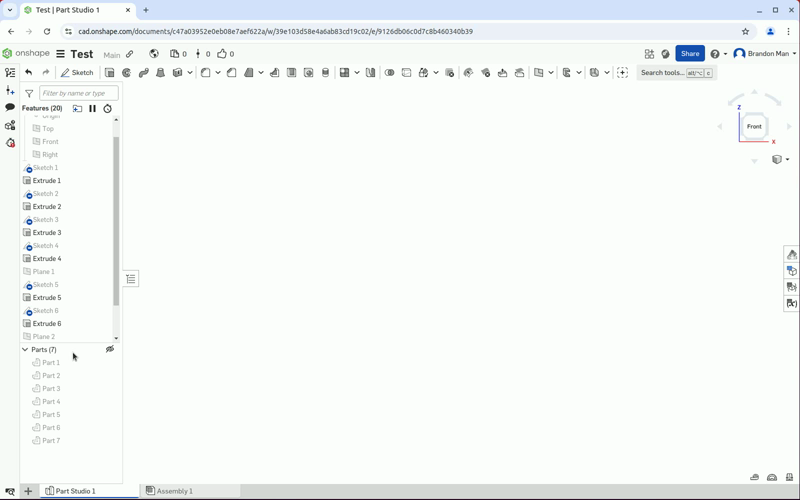
mouse_move(73, 352)
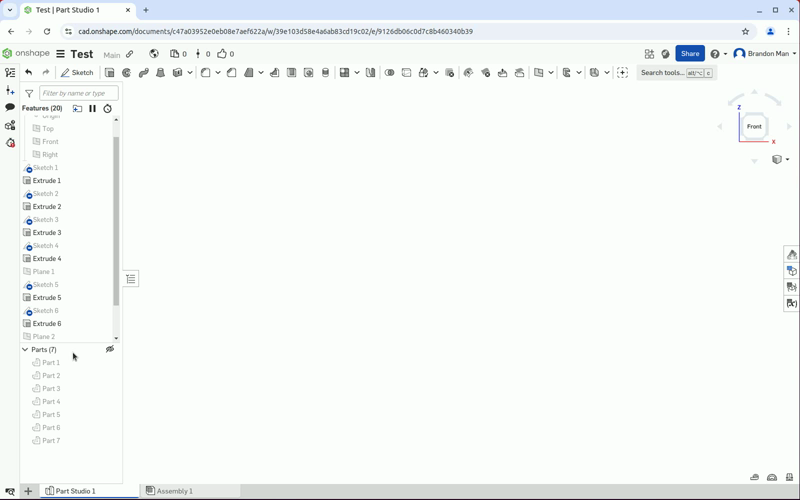
key(shift+y)
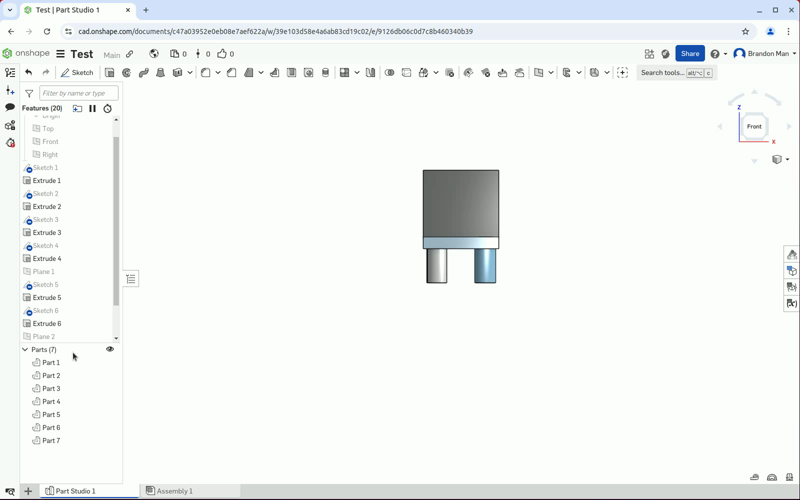
mouse_move(541, 75)
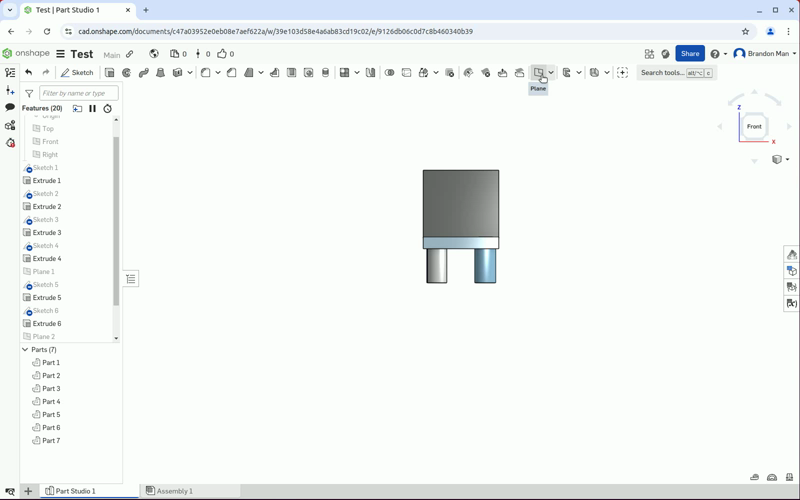
click(541, 75)
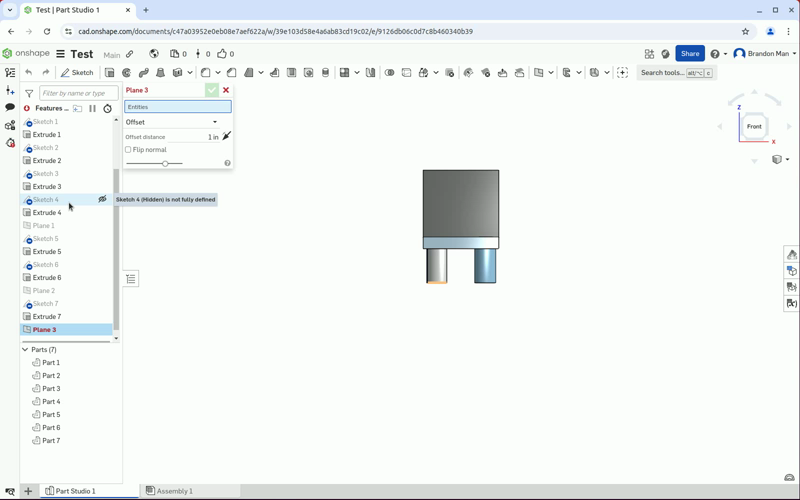
scroll(3)
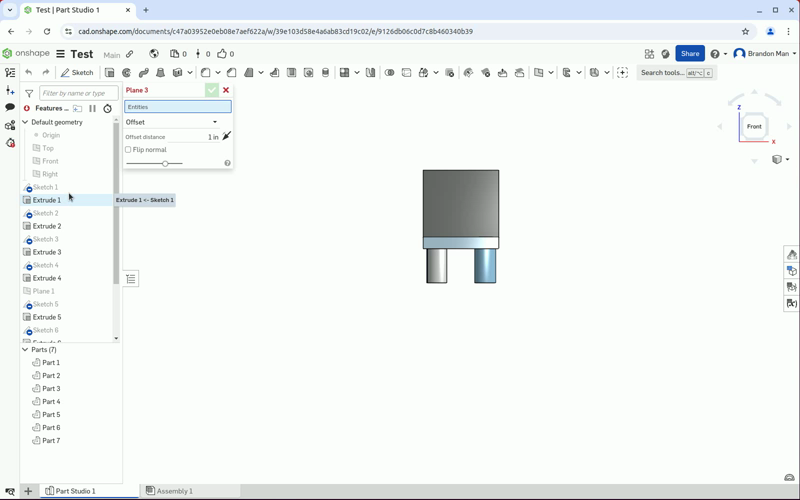
mouse_move(69, 163)
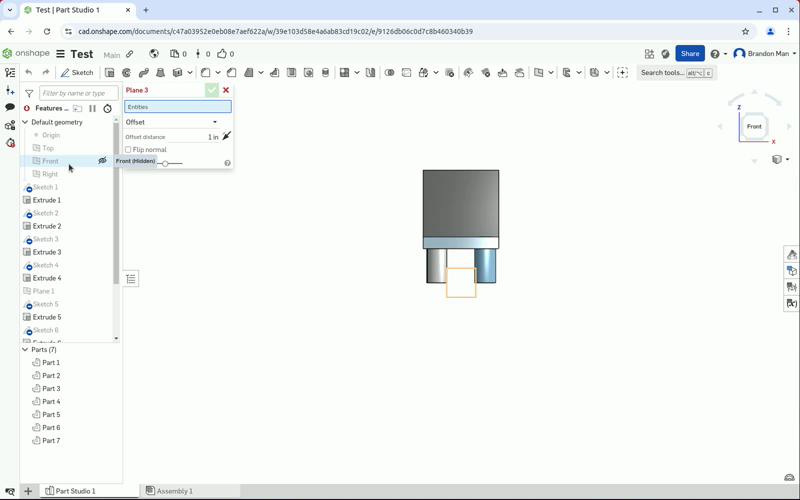
click(69, 163)
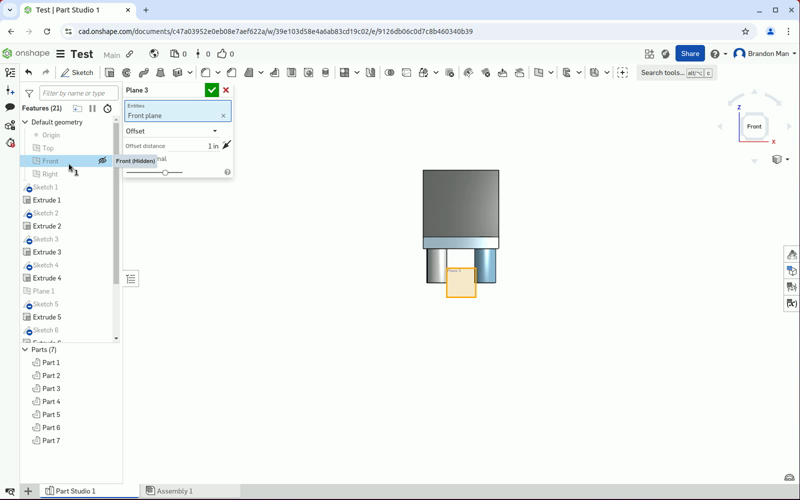
key(tab, 2)
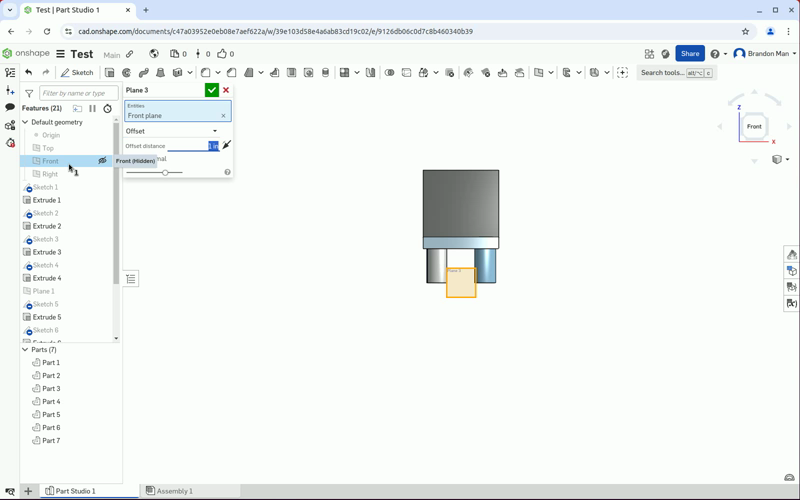
text(4.098)
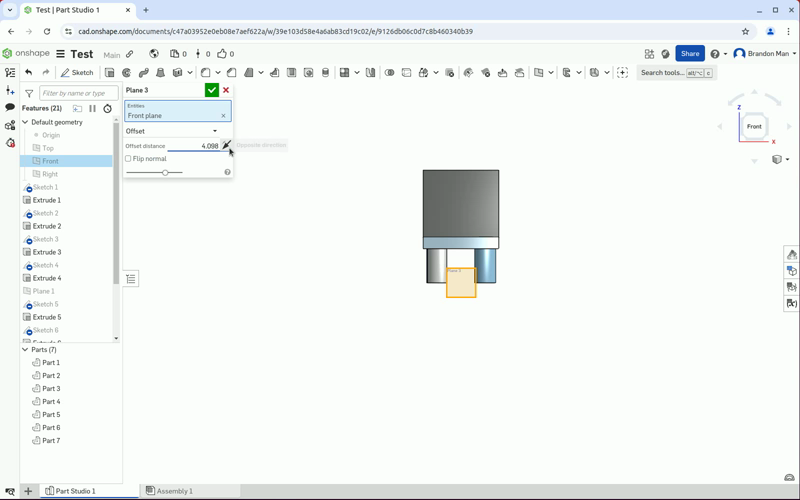
mouse_move(229, 147)
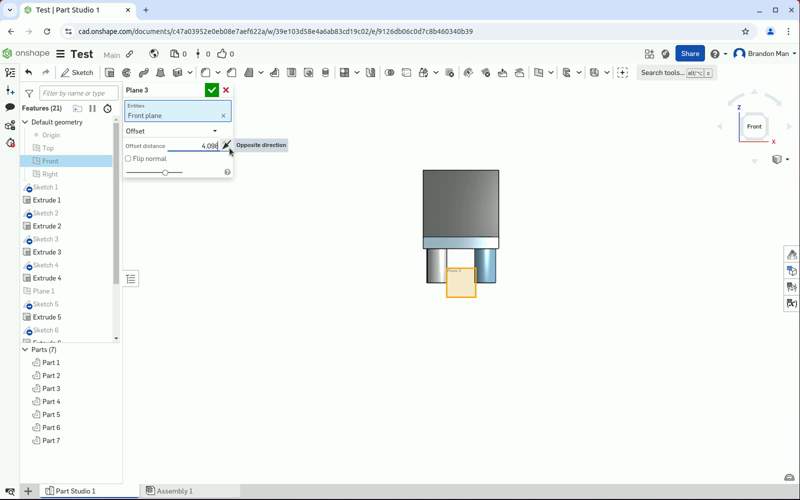
click(229, 147)
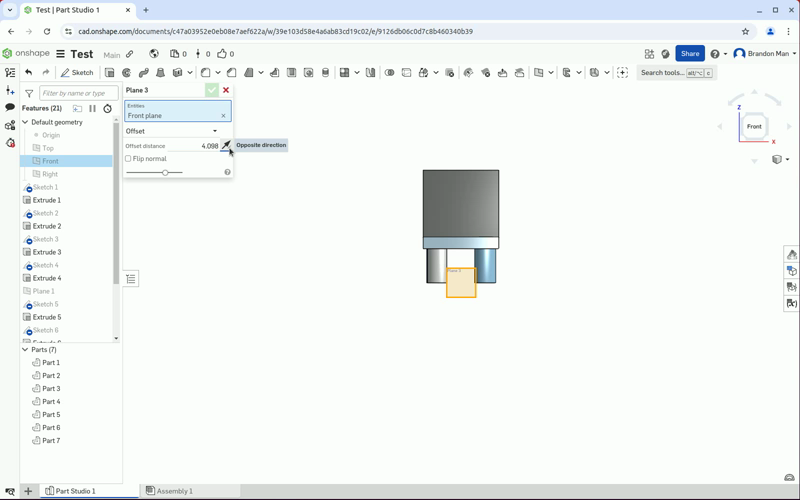
key(enter, 2)
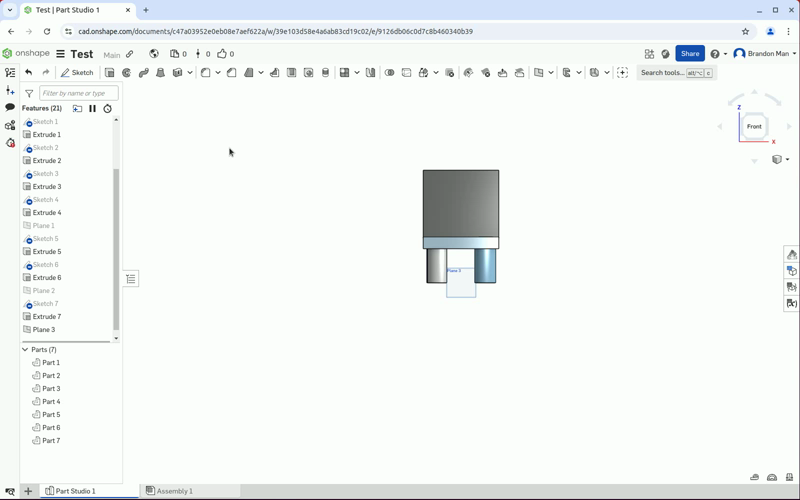
key(shift+s)
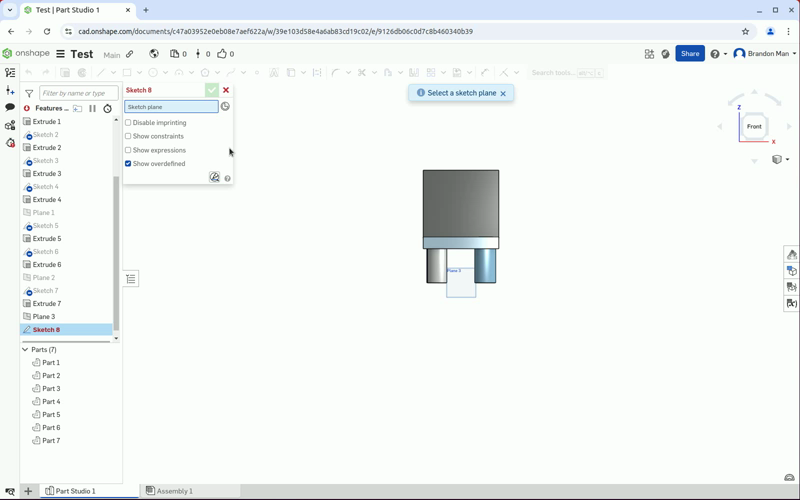
mouse_move(69, 319)
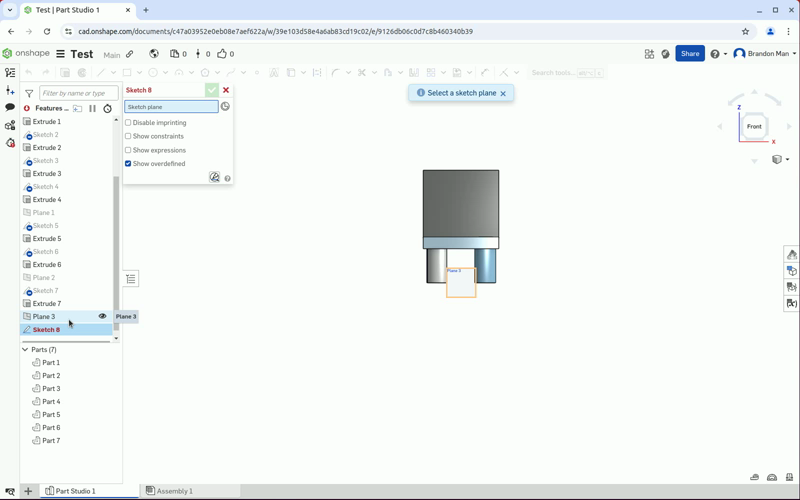
click(69, 319)
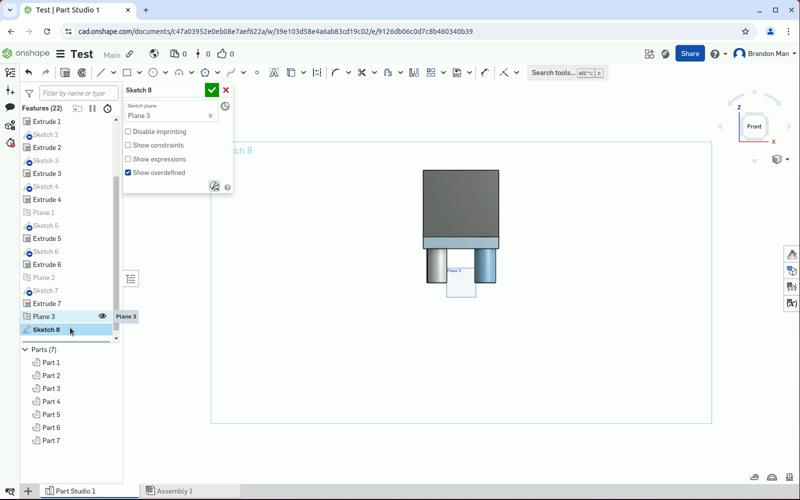
mouse_move(73, 352)
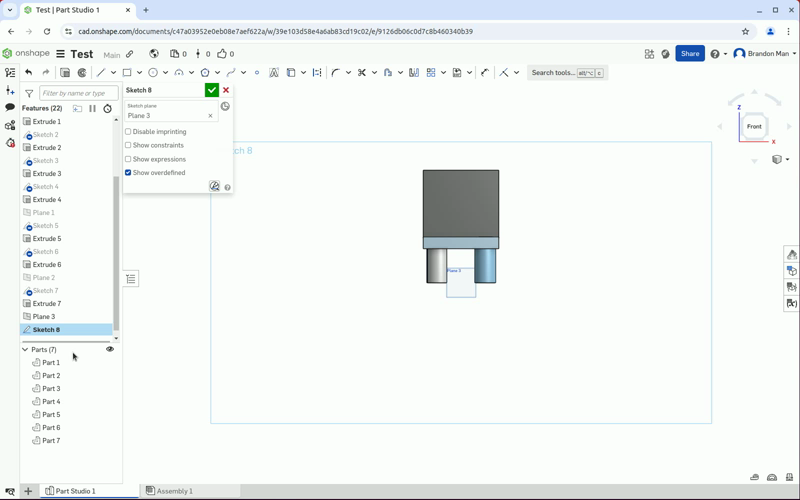
key(y)
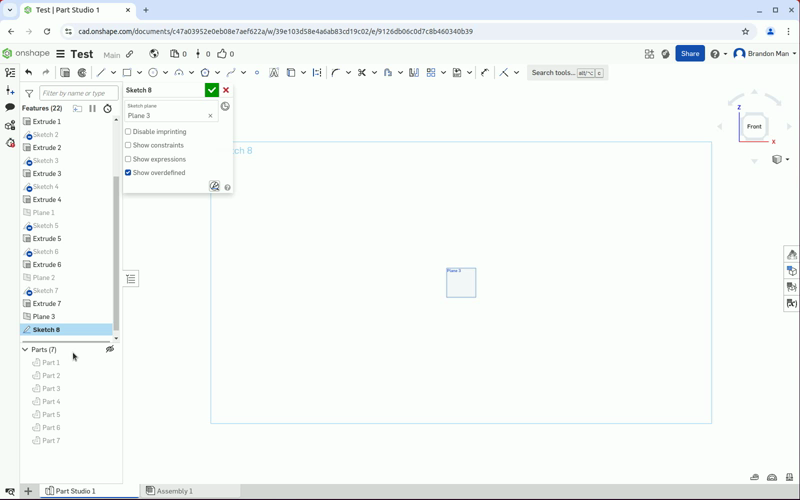
key(c)
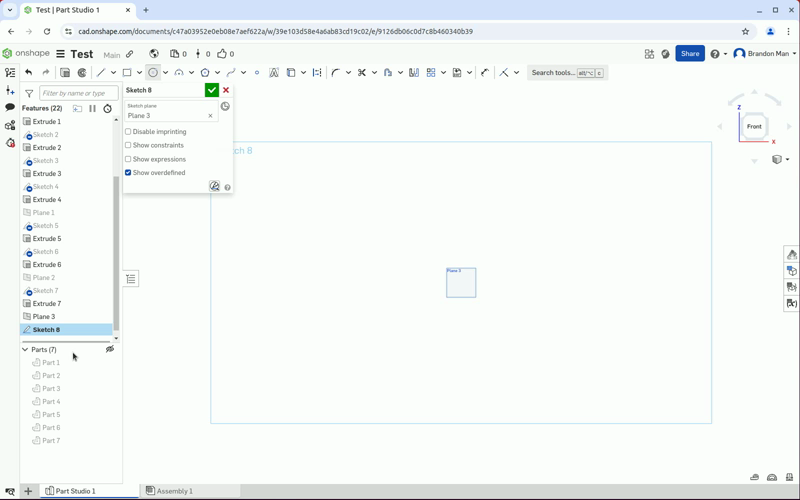
key_down(shift)
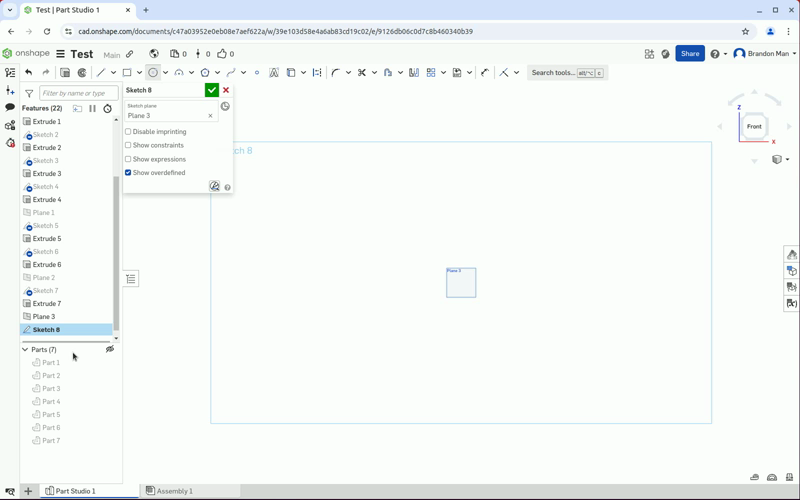
mouse_move(461, 197)
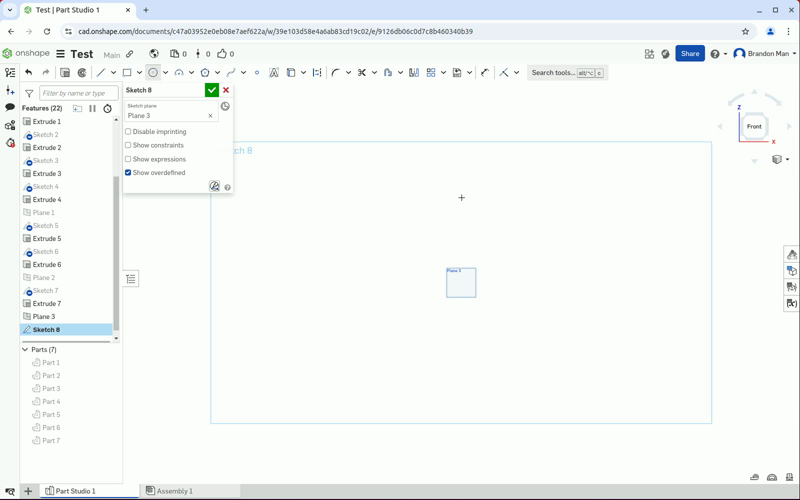
click(461, 197)
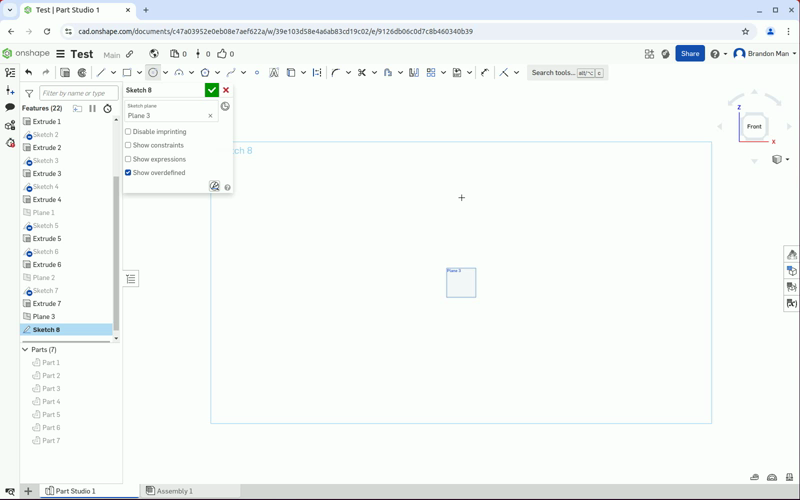
key_up(shift)
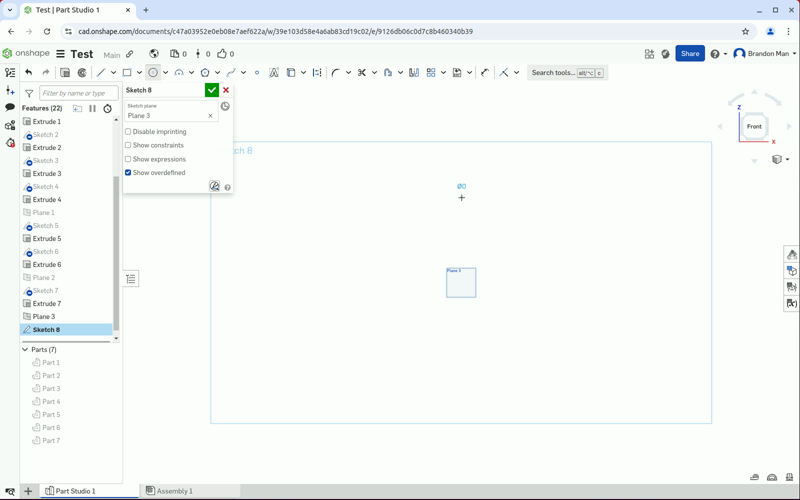
mouse_move(478, 197)
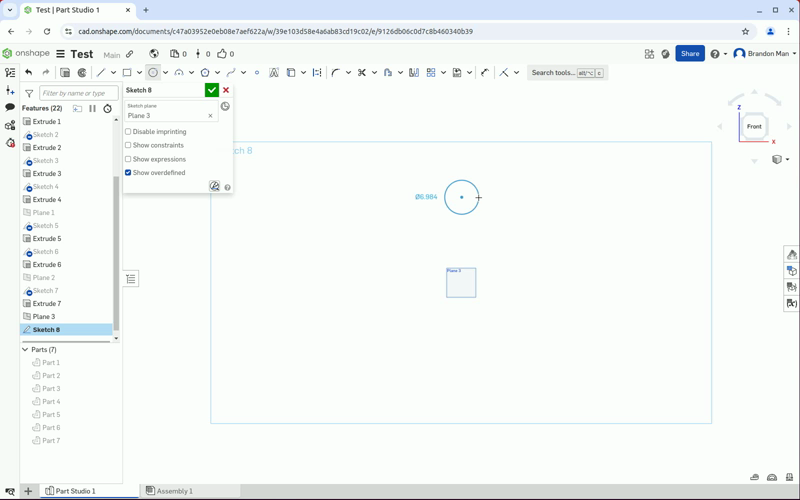
click(478, 197)
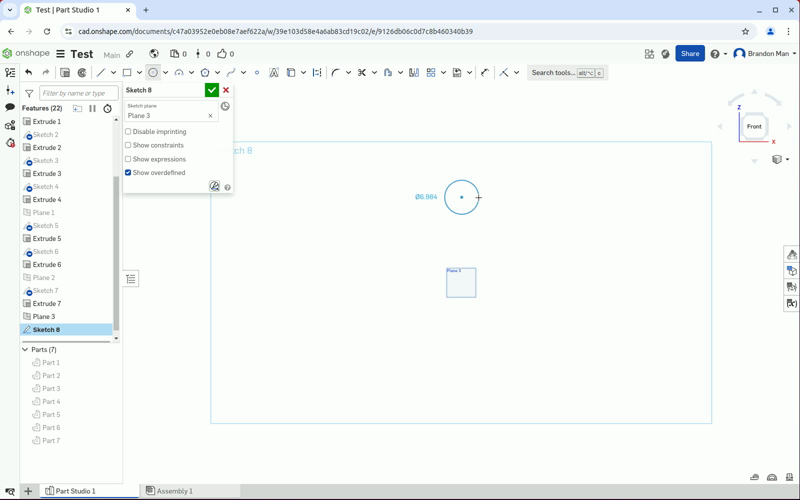
key(esc)
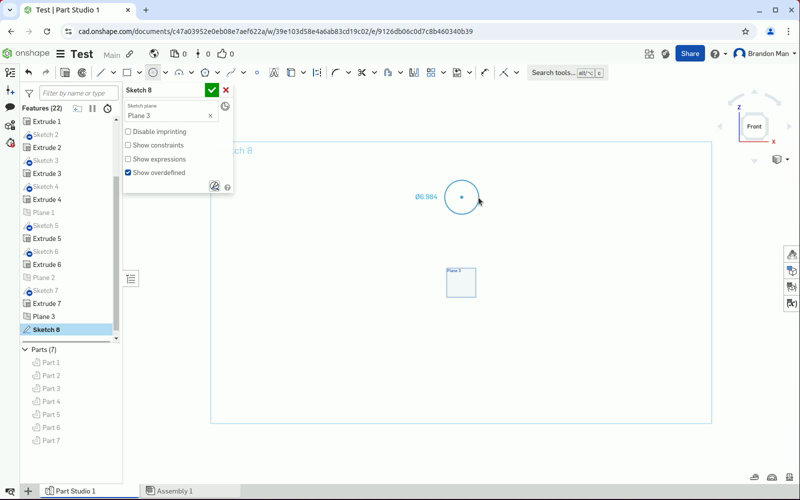
mouse_move(454, 206)
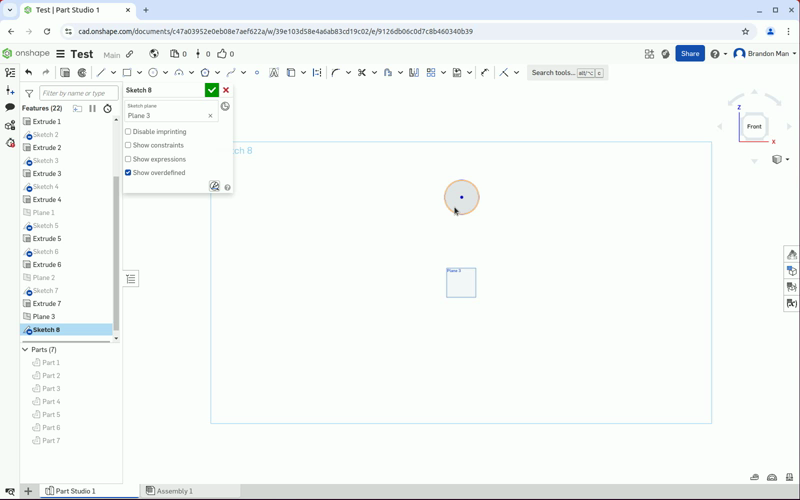
scroll(6)
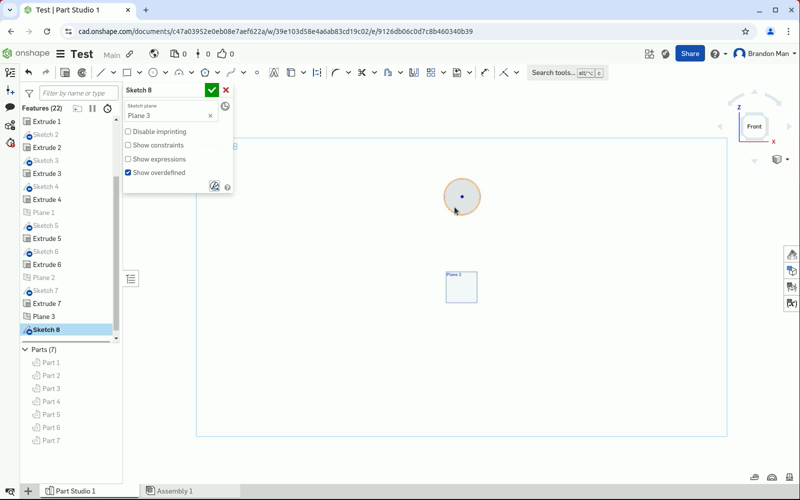
scroll(6)
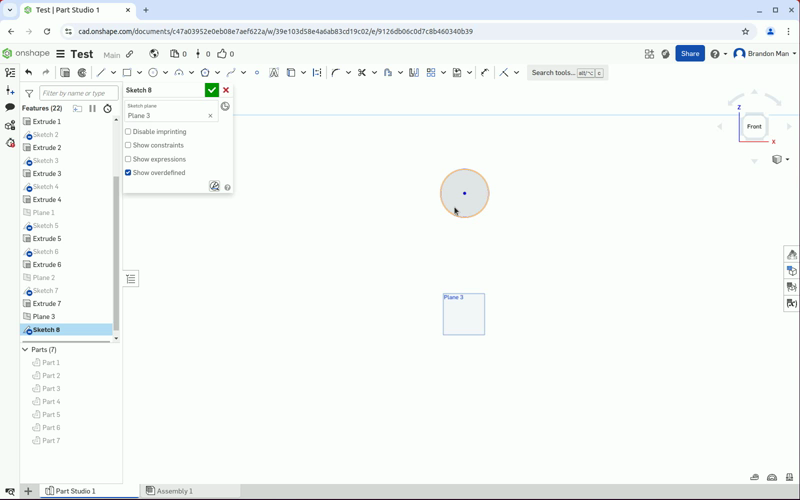
scroll(6)
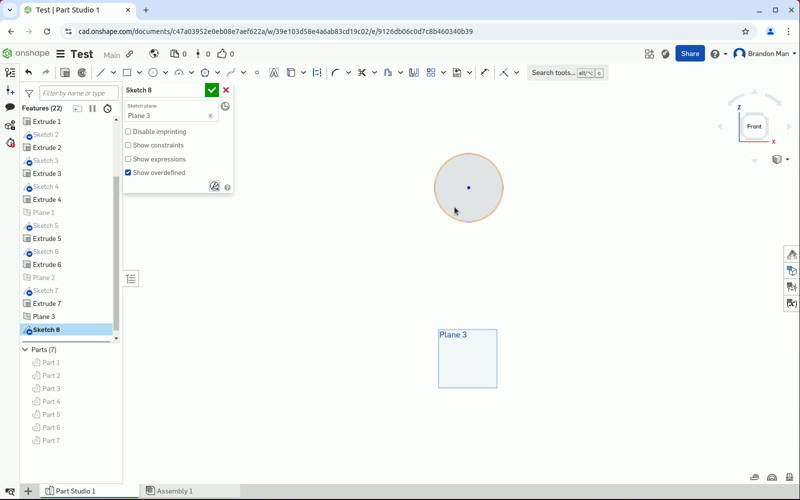
scroll(6)
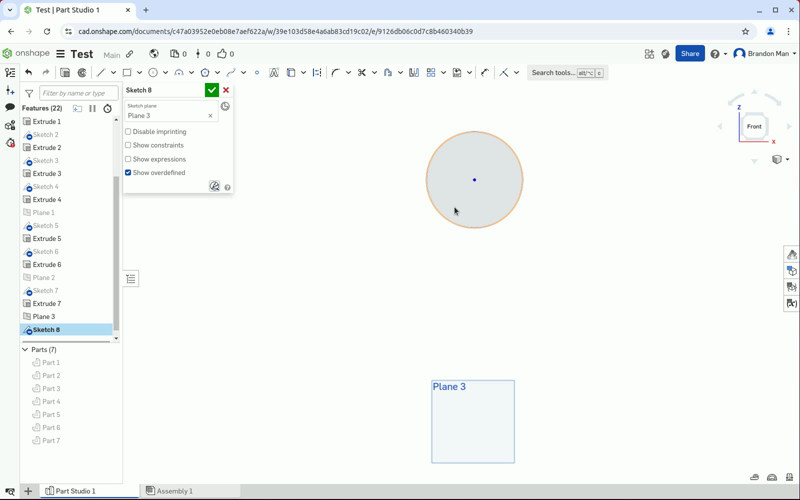
scroll(6)
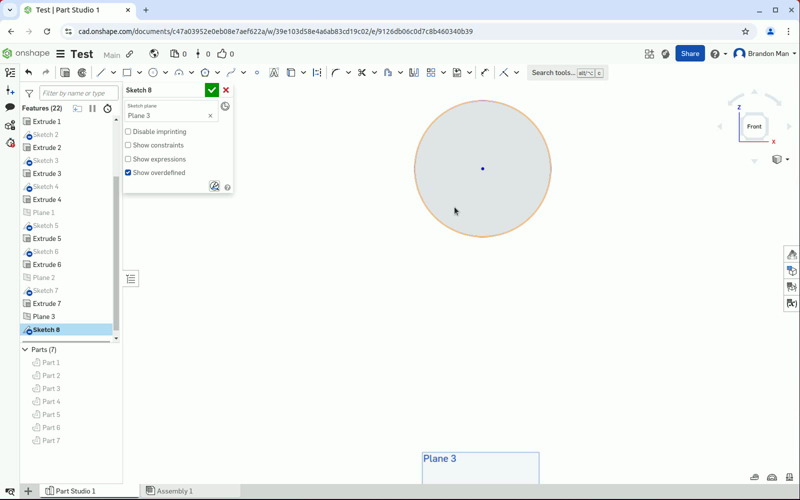
scroll(6)
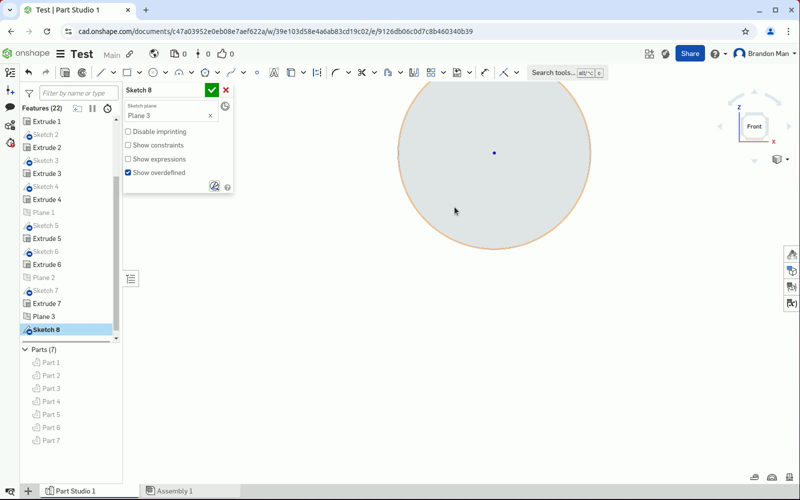
scroll(6)
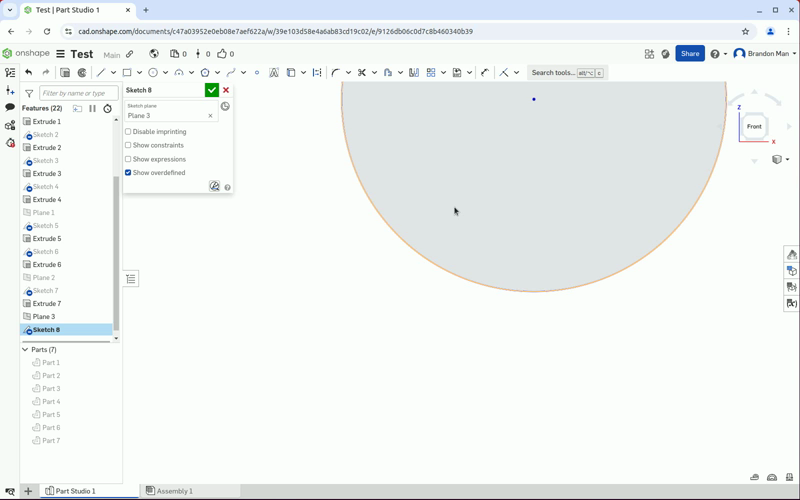
click(454, 206)
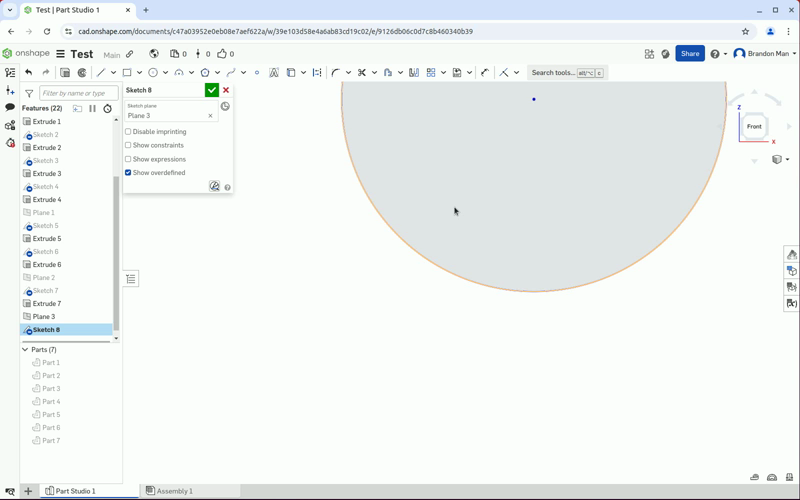
scroll(-6)
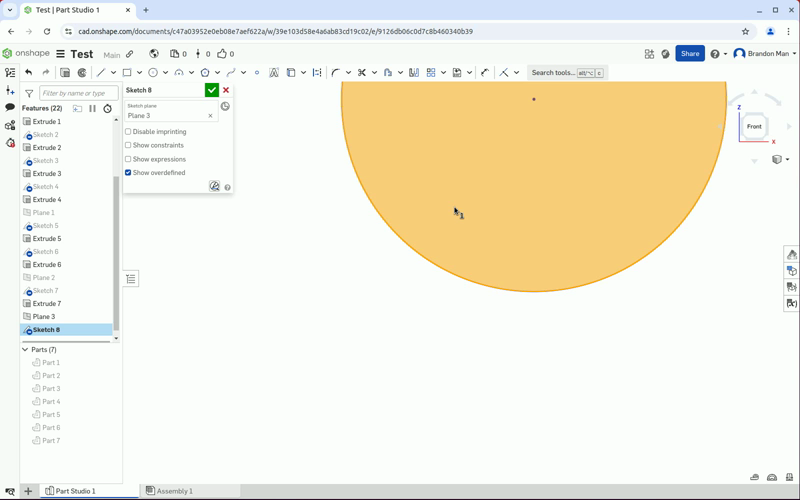
scroll(-6)
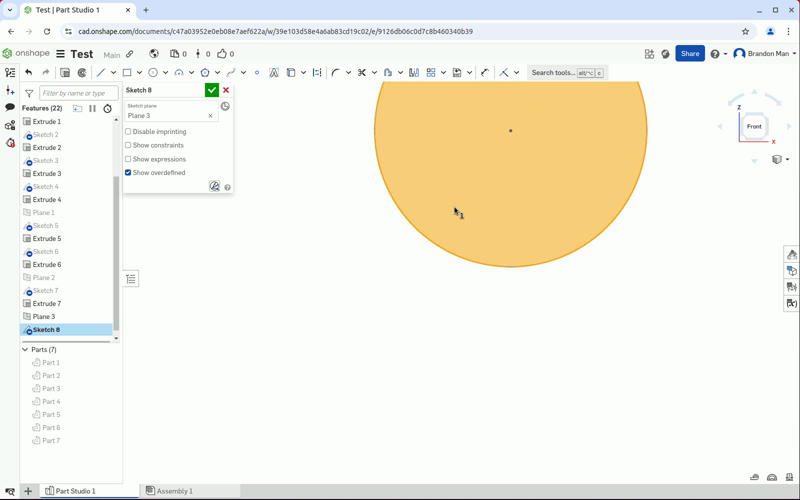
scroll(-6)
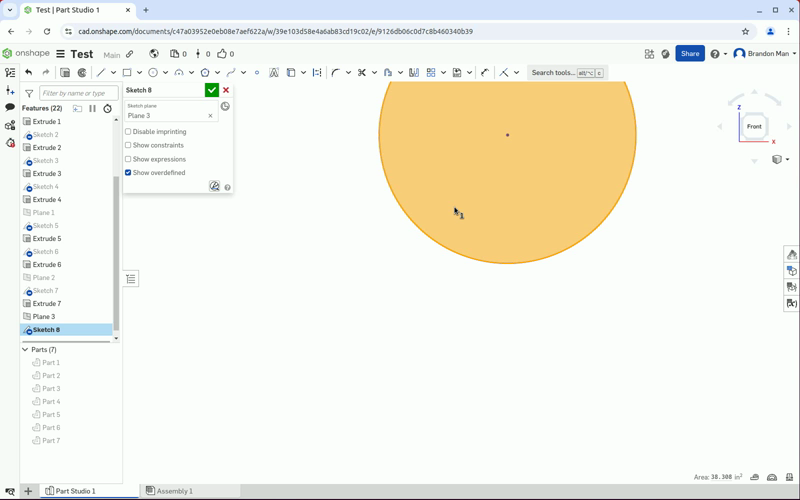
scroll(-6)
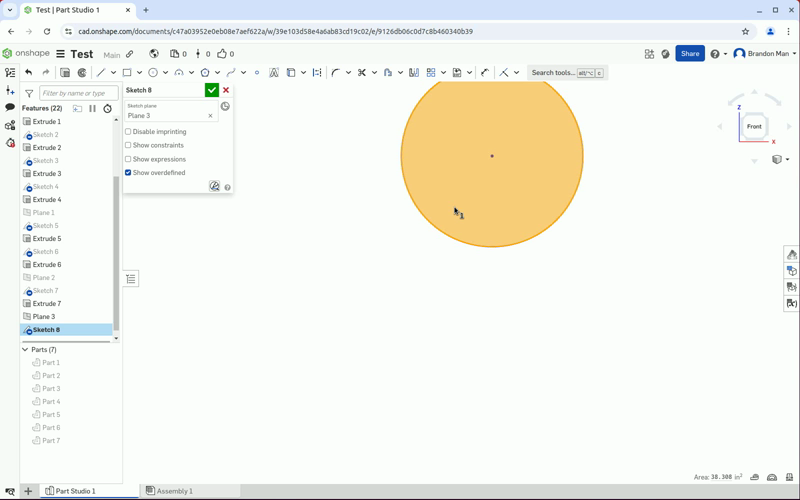
scroll(-6)
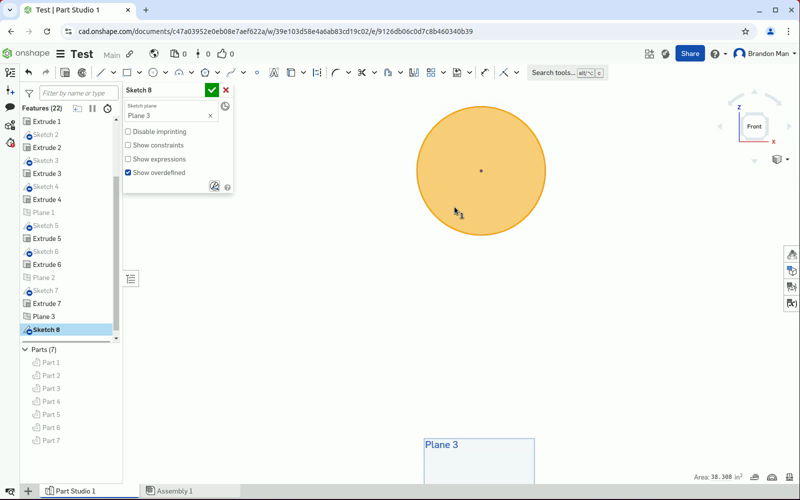
scroll(-6)
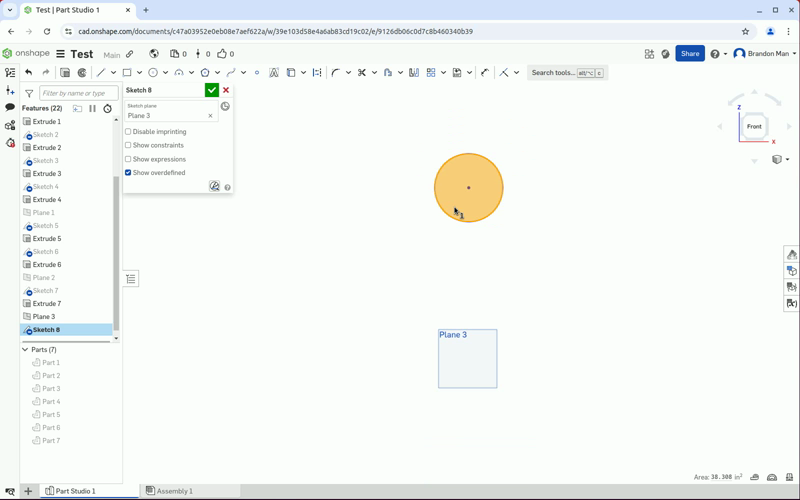
scroll(-6)
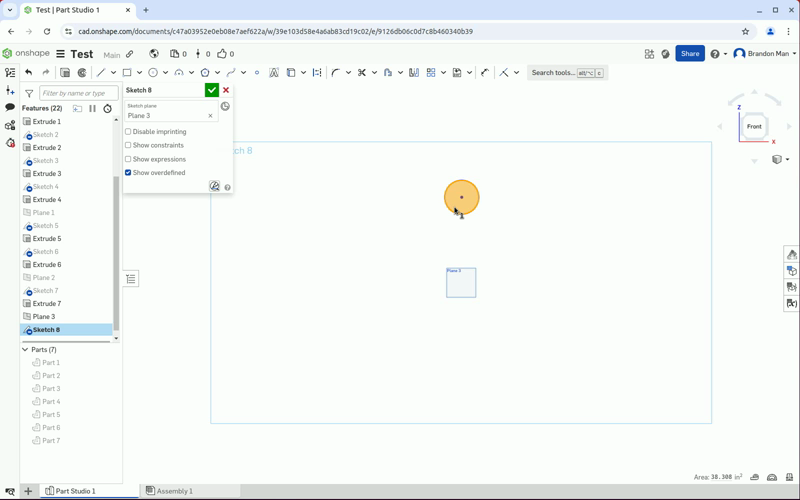
mouse_move(73, 352)
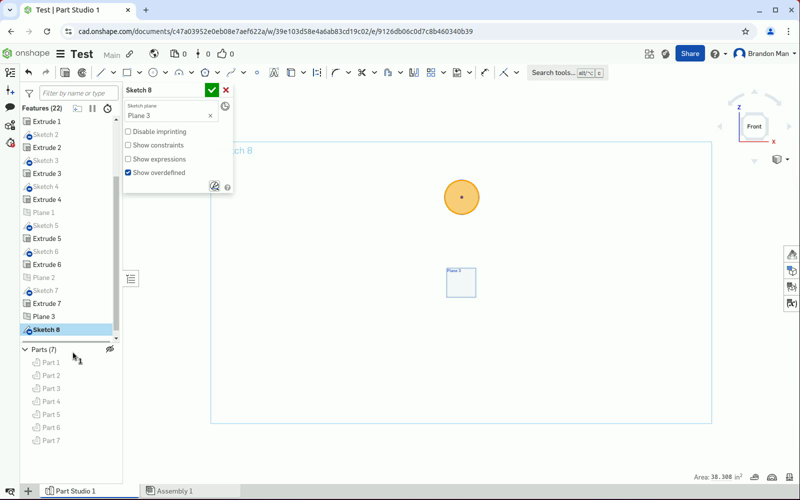
key(shift+y)
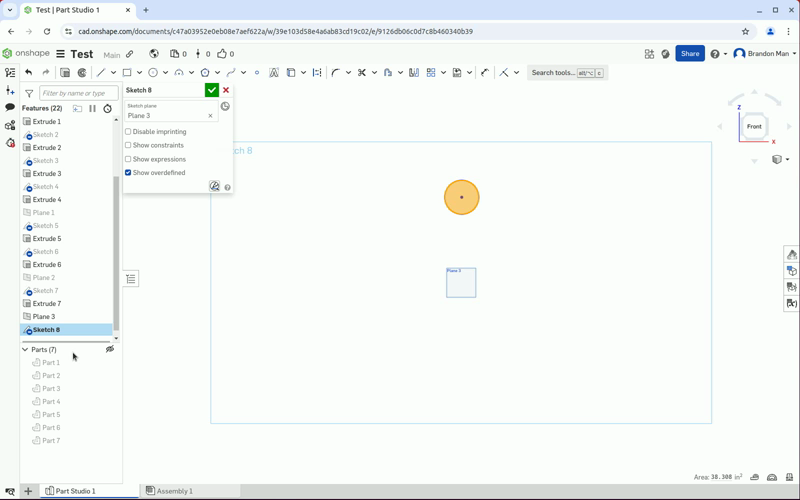
key(shift+e)
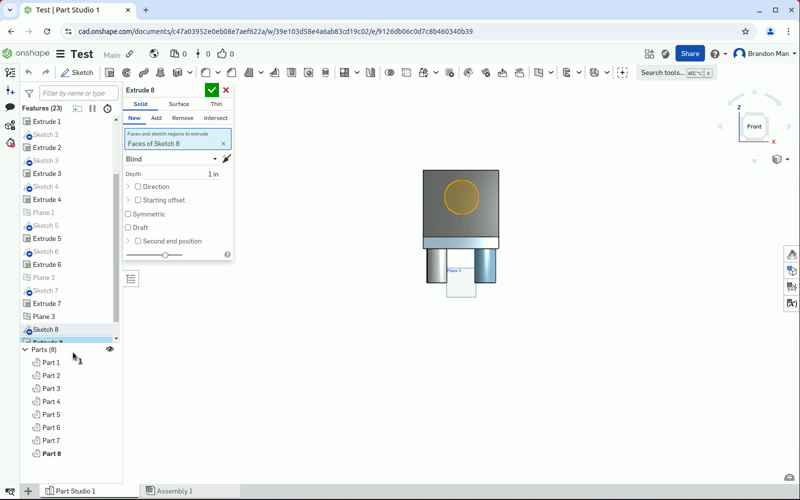
mouse_move(143, 106)
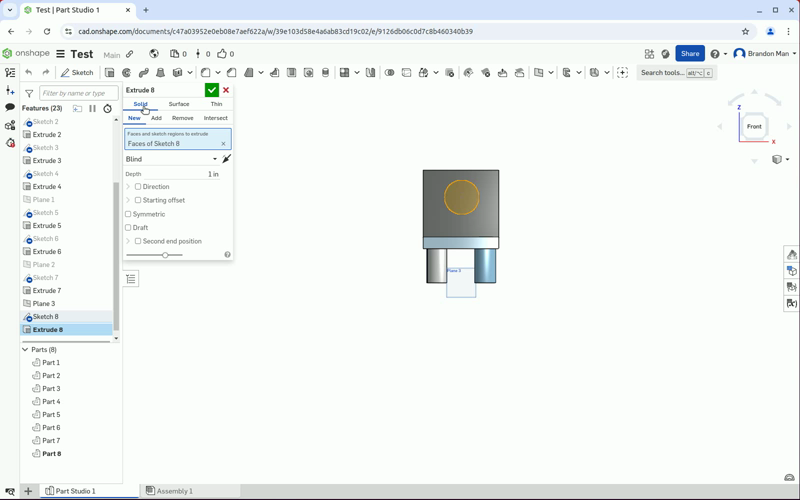
click(143, 106)
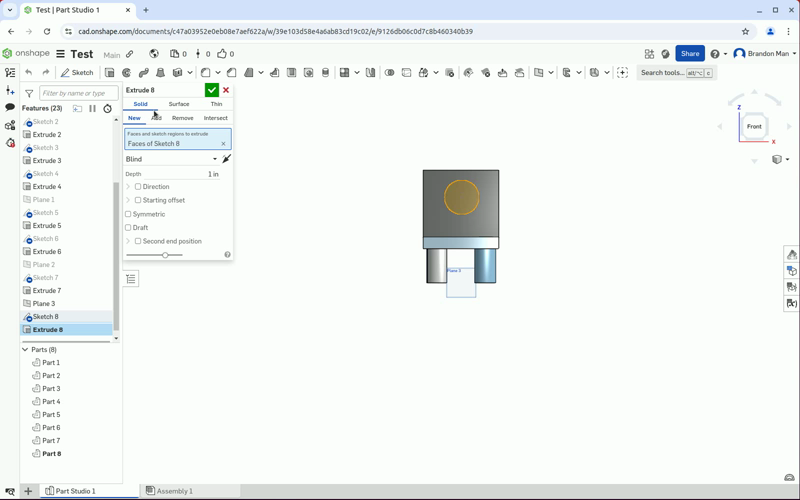
mouse_move(186, 120)
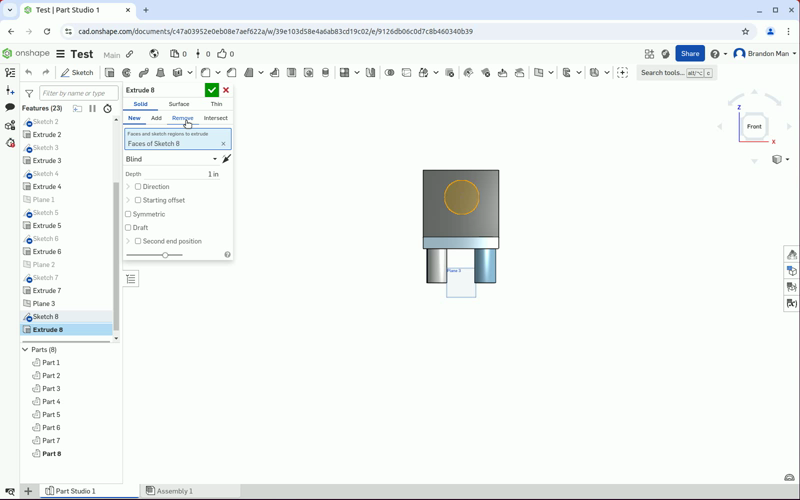
click(186, 120)
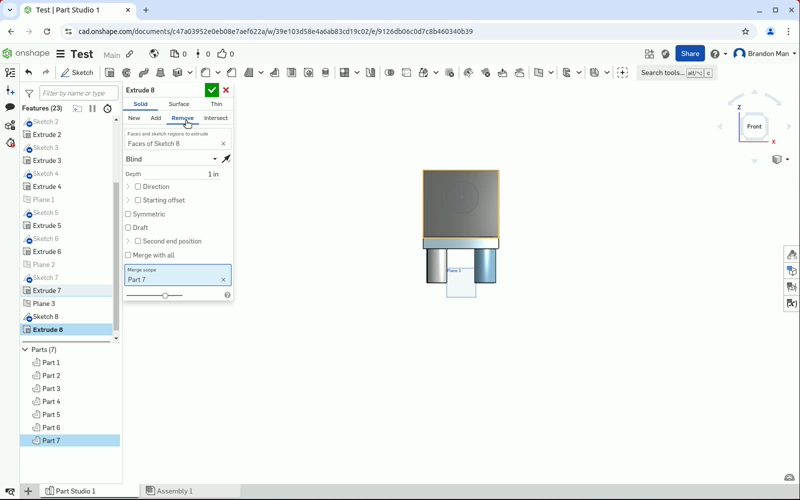
key(tab, 4)
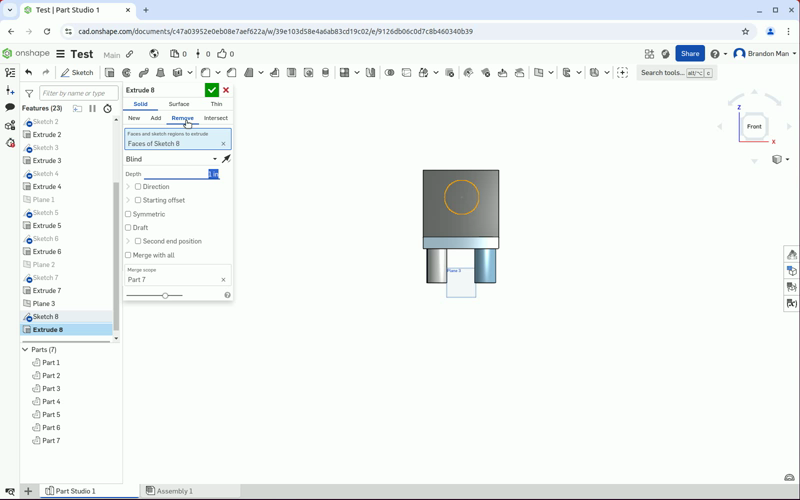
text(9.147)
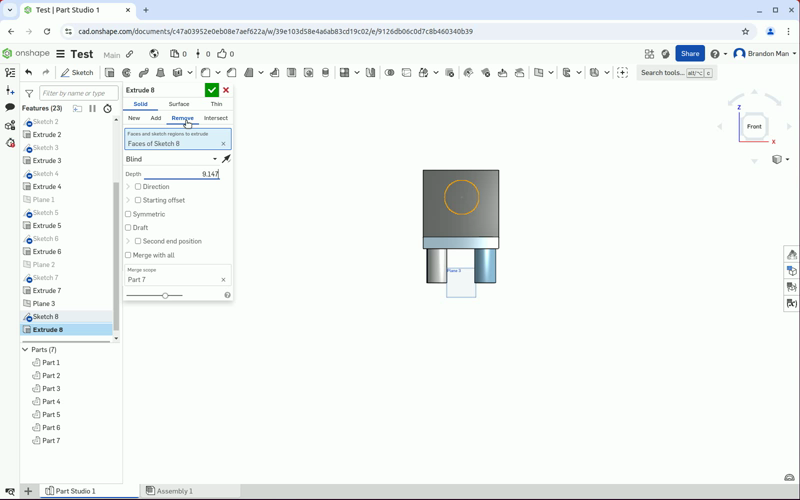
key(tab, 6)
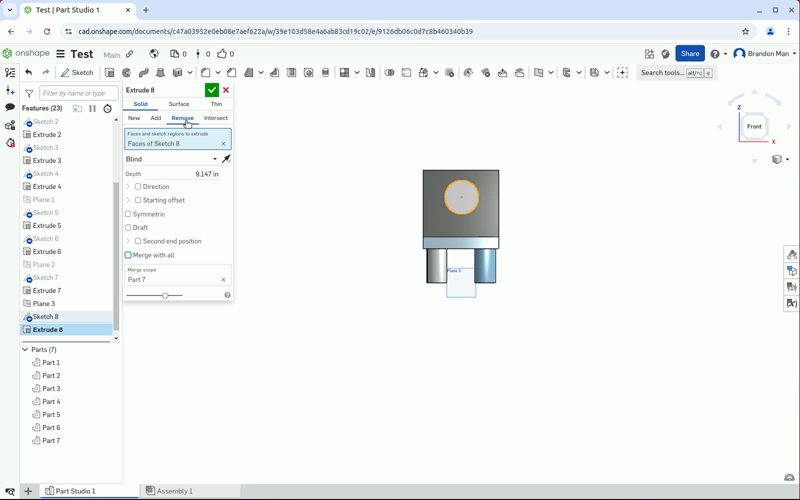
key(space)
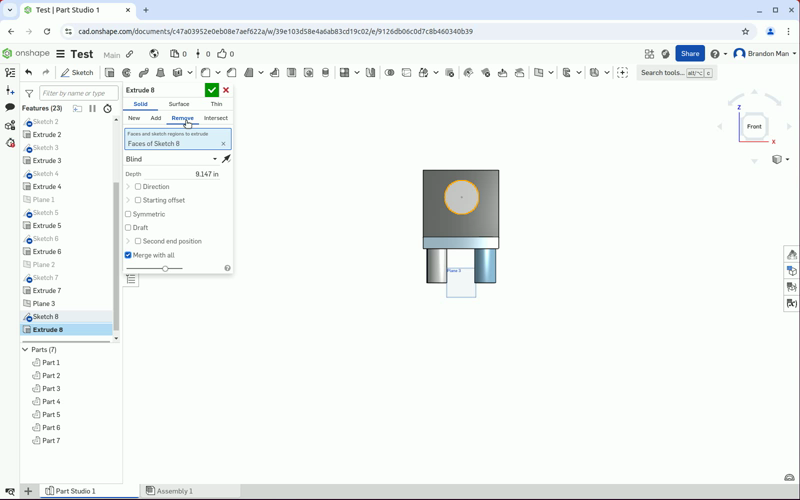
key(enter)
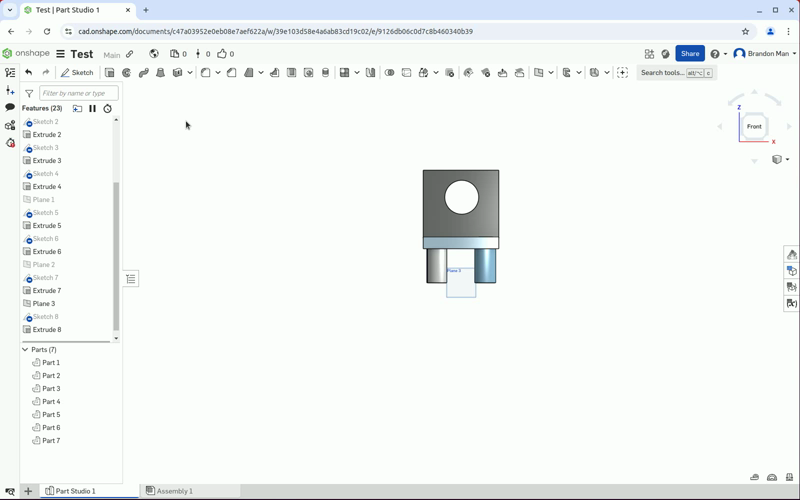
key(shift+h)
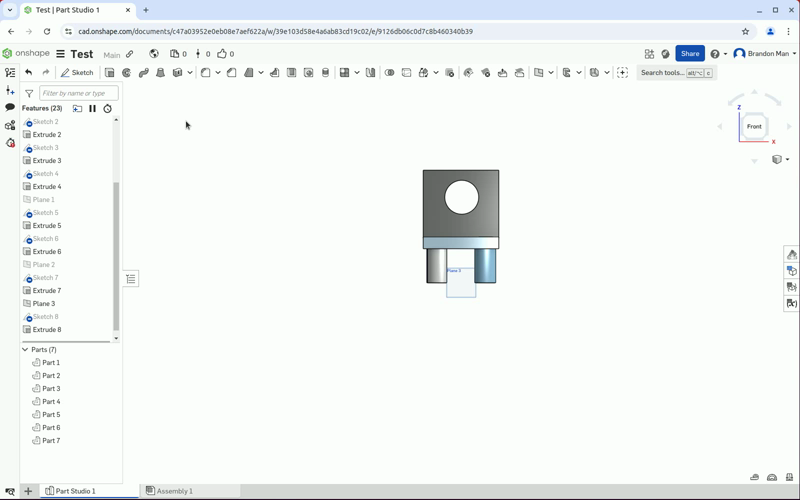
key(shift+h)
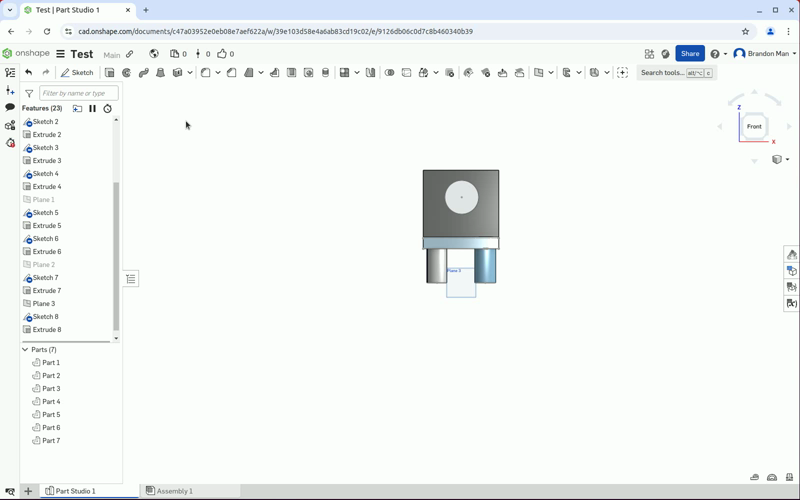
key(shift+7)
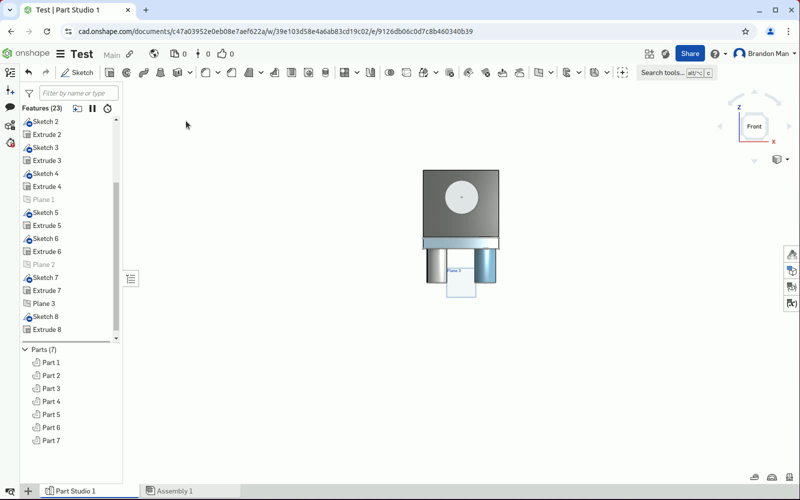
key(left, 2)
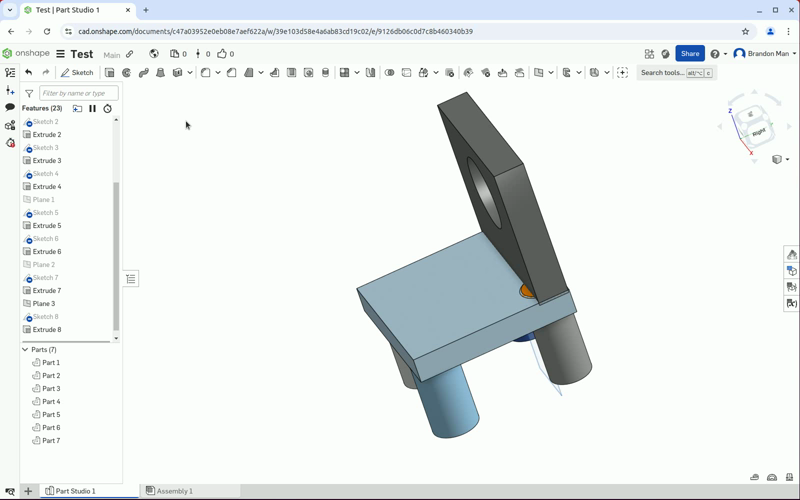
key(down, 2)
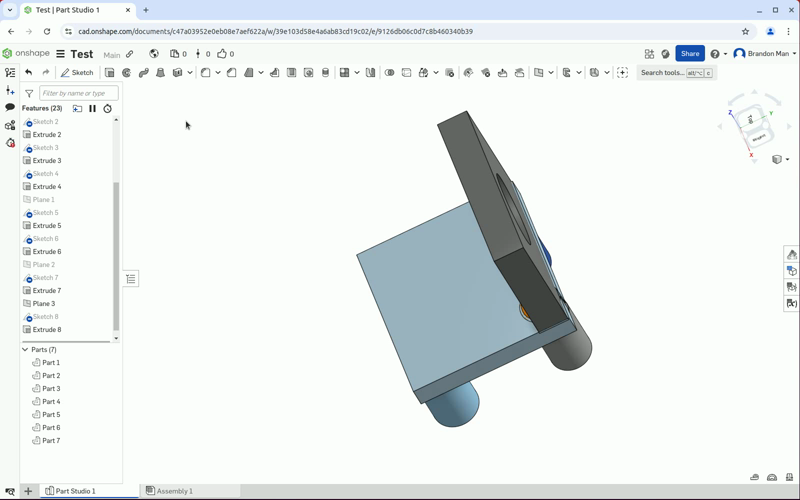
key(up, 2)
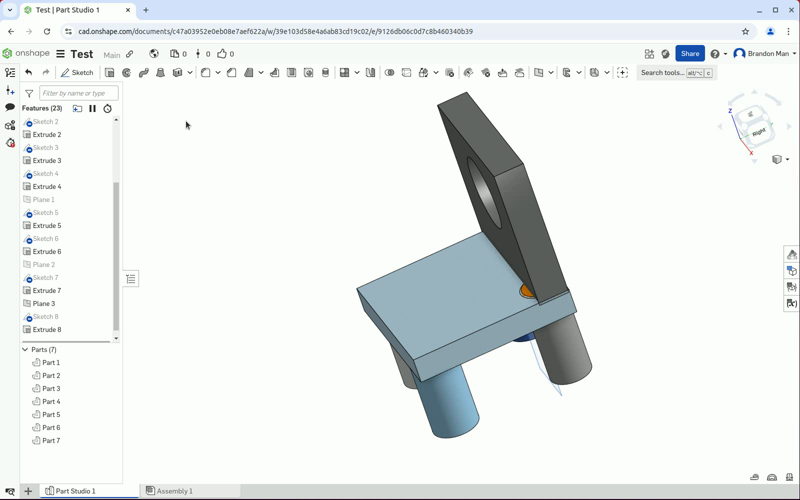
key(right, 2)
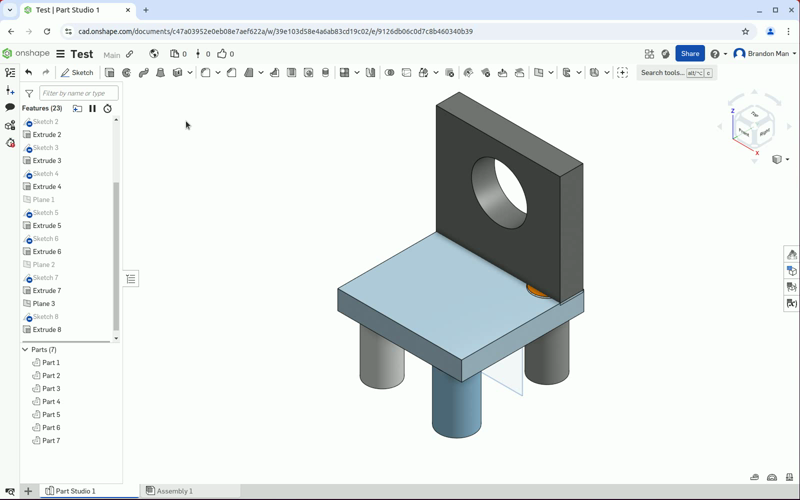
mouse_move(69, 98)
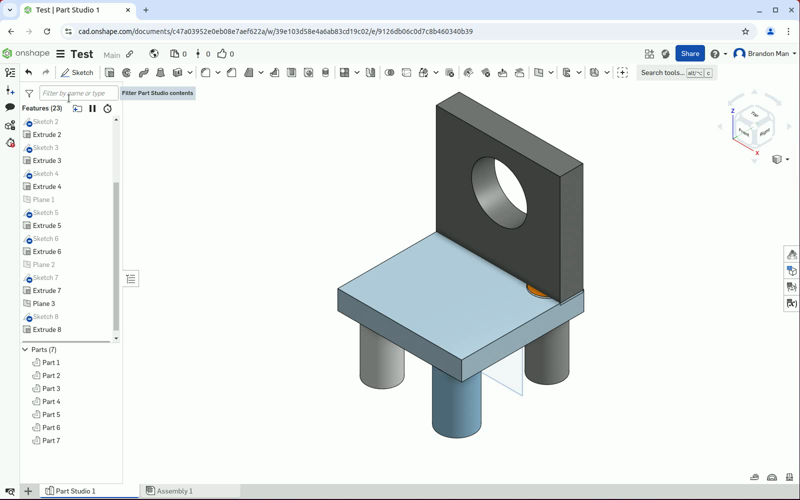
click(69, 98)